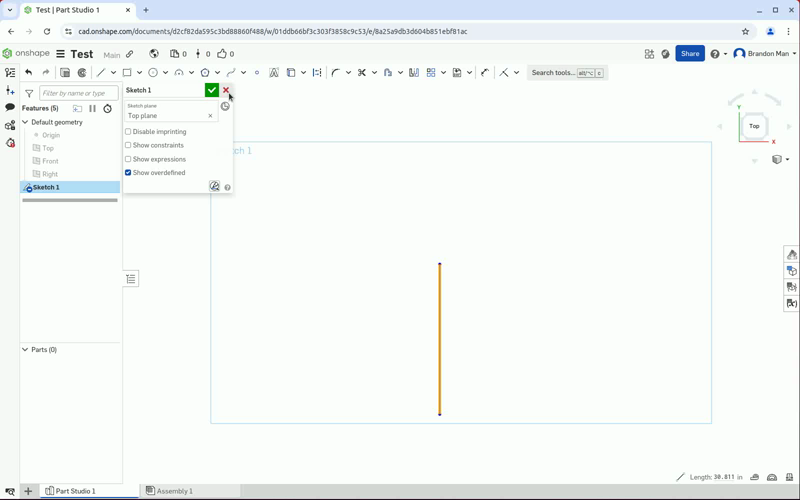
key(shift+h)
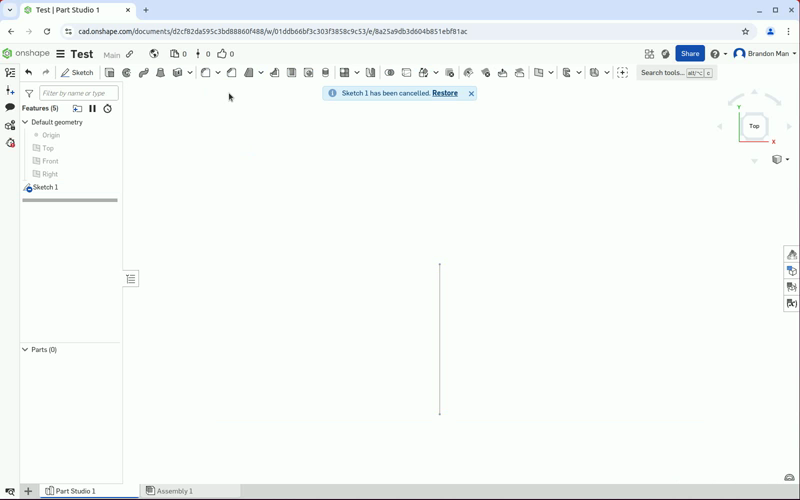
key(shift+s)
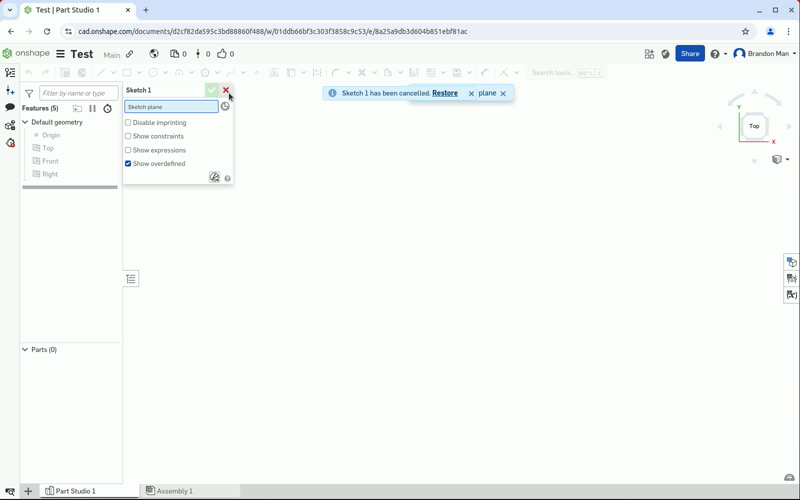
mouse_move(73, 150)
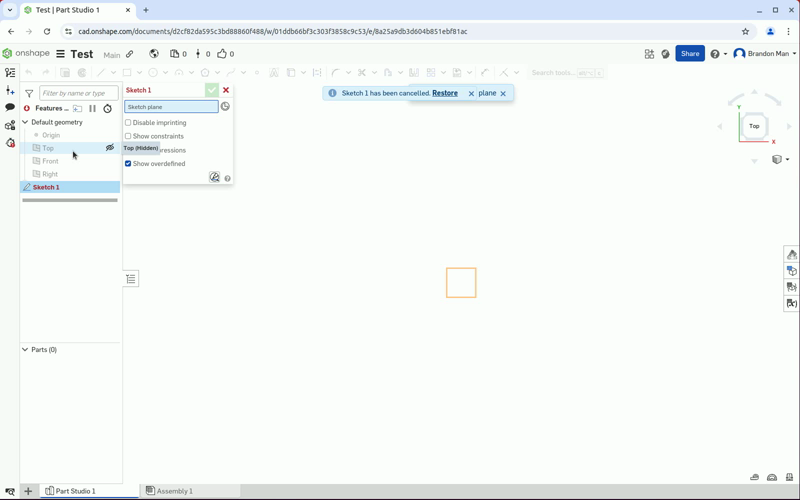
click(73, 150)
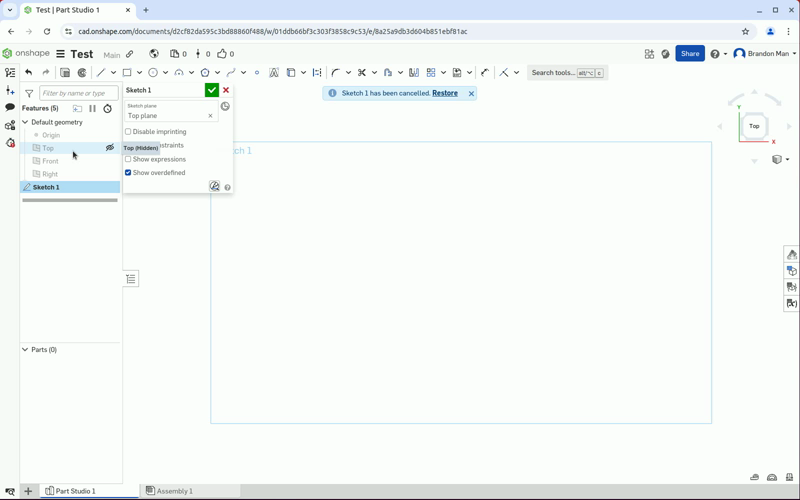
mouse_move(73, 352)
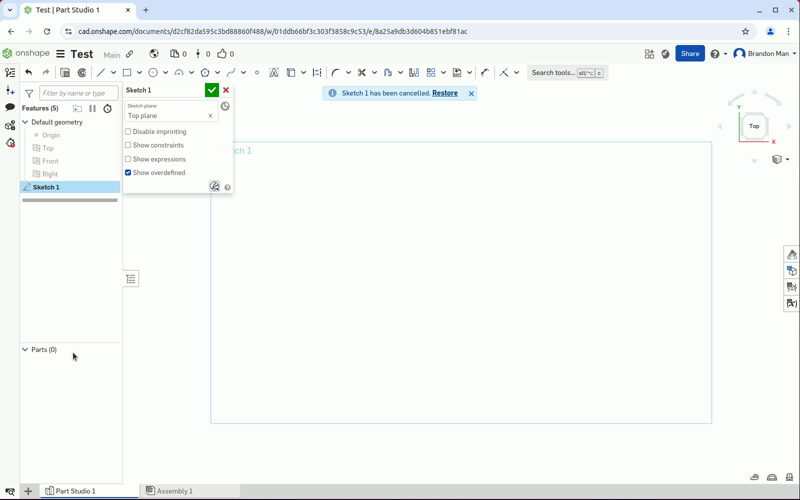
key(y)
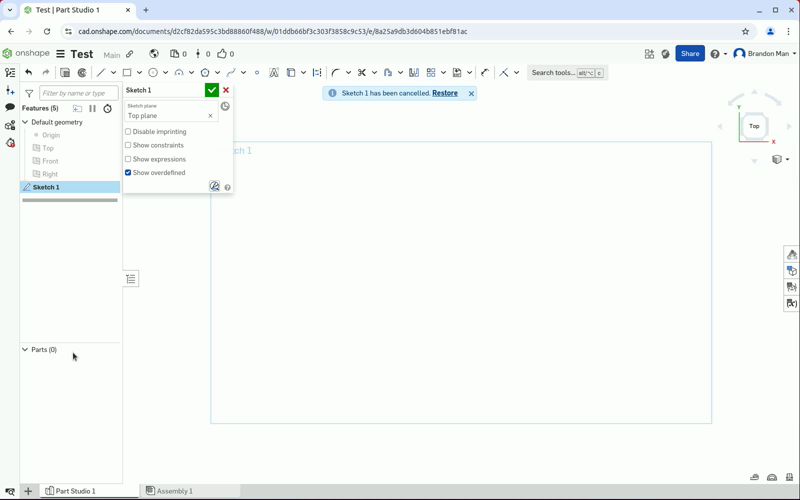
key(a)
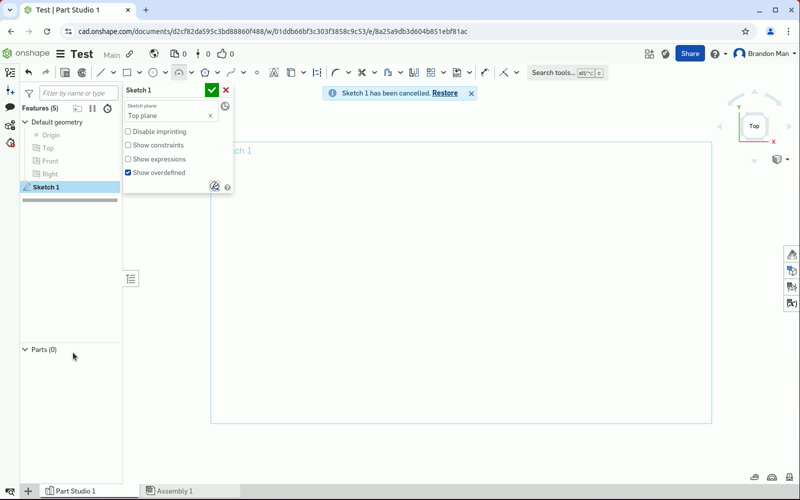
key_down(shift)
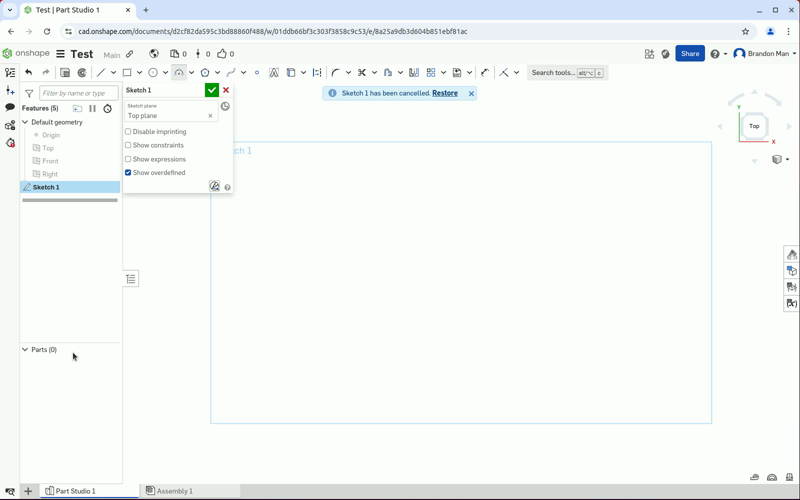
mouse_move(370, 311)
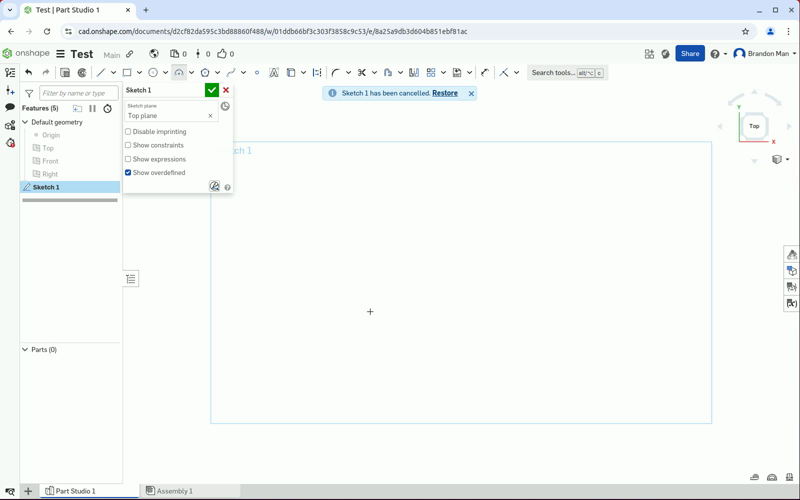
click(370, 311)
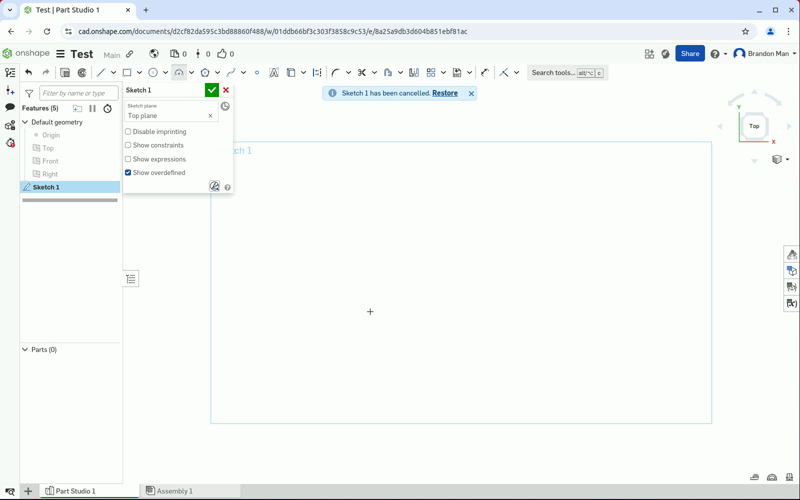
key_up(shift)
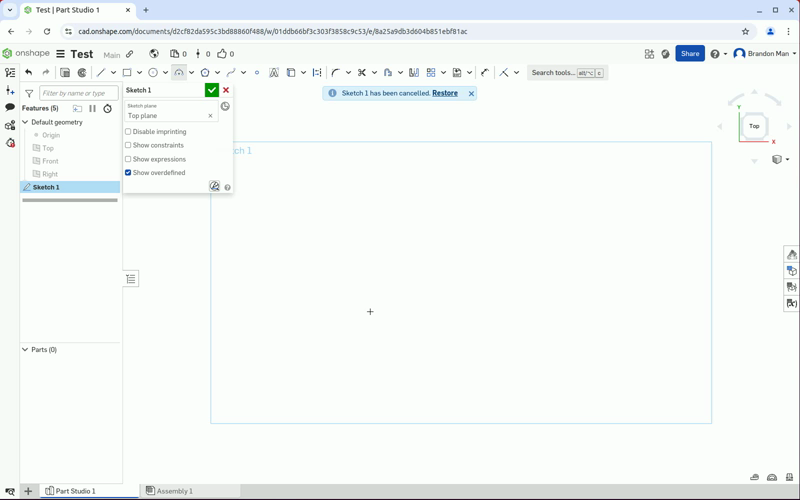
key_down(shift)
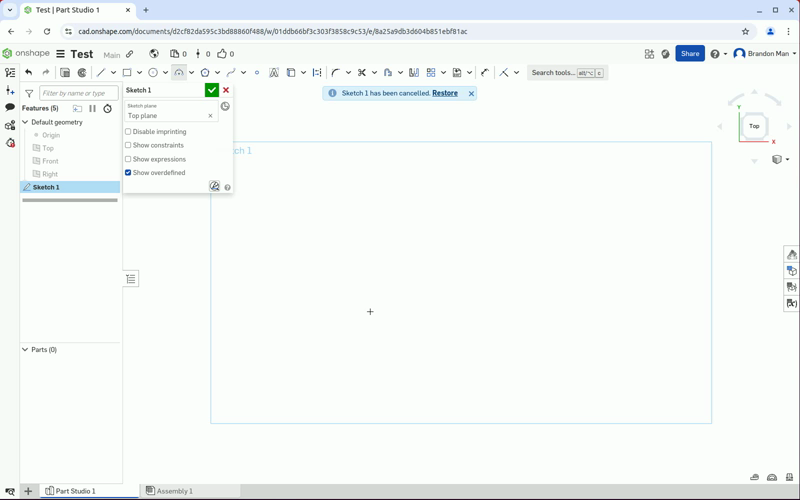
mouse_move(388, 349)
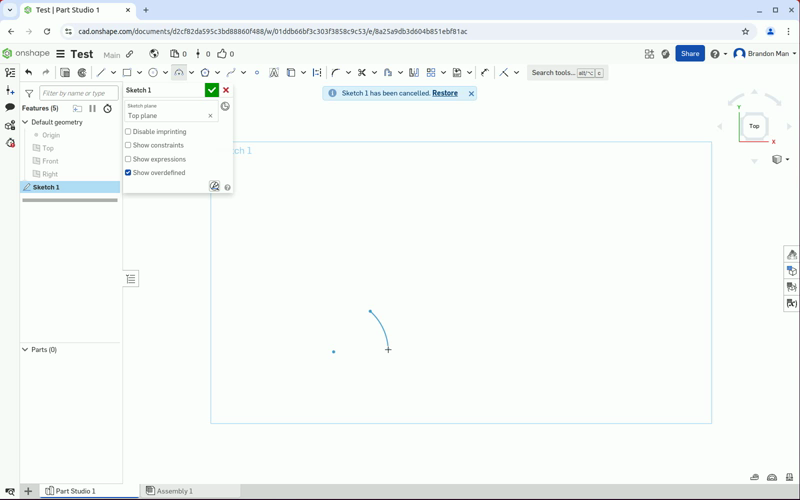
click(388, 349)
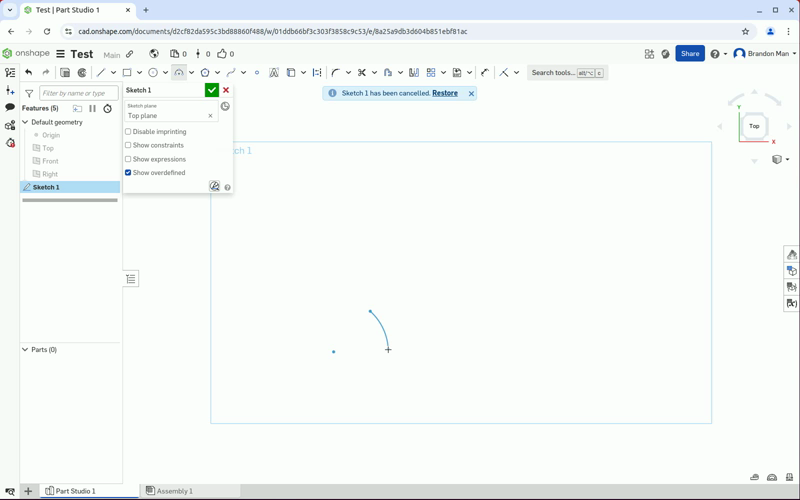
mouse_move(362, 338)
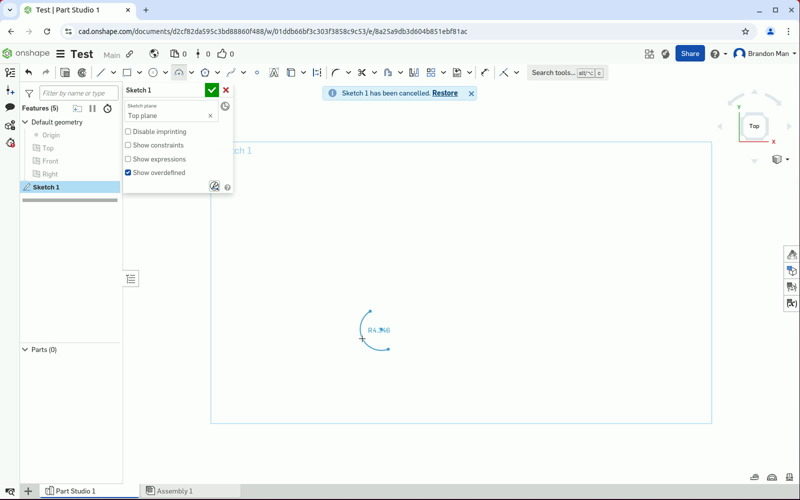
click(362, 338)
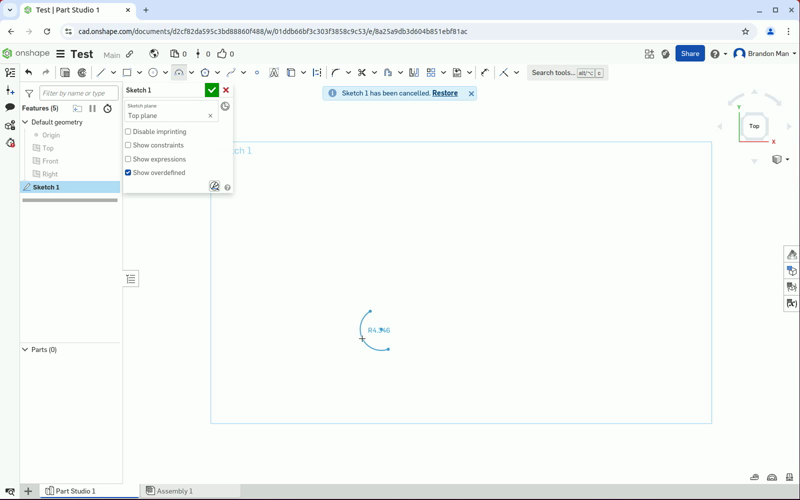
key_up(shift)
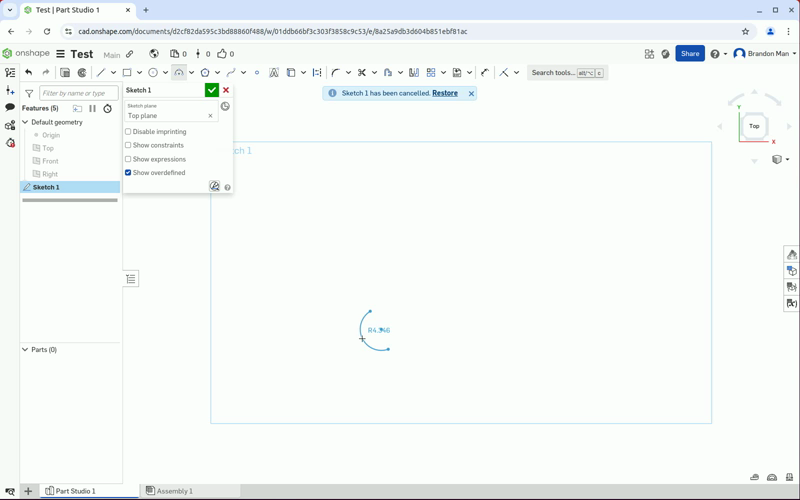
key(esc)
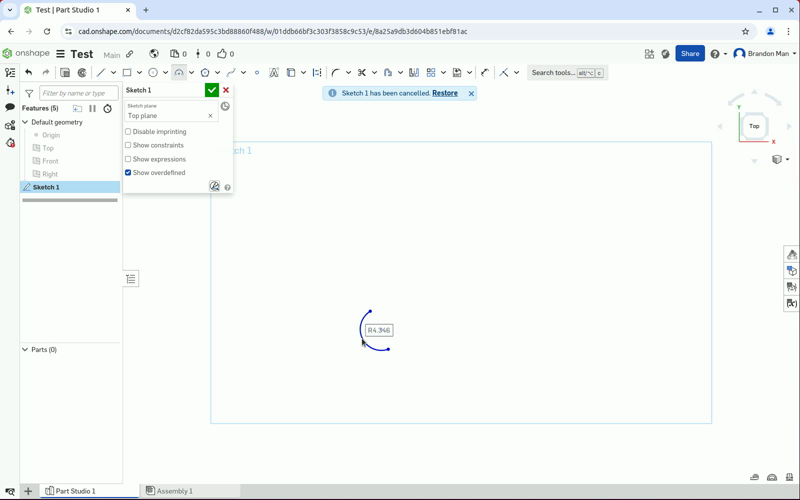
key(l)
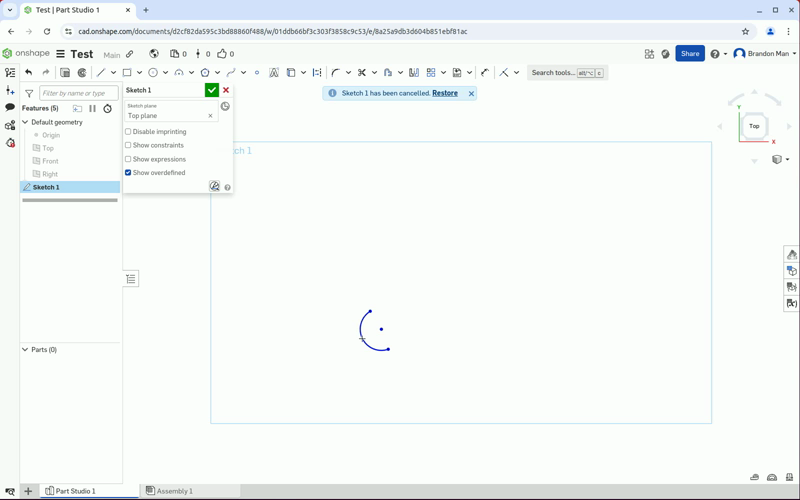
mouse_move(388, 349)
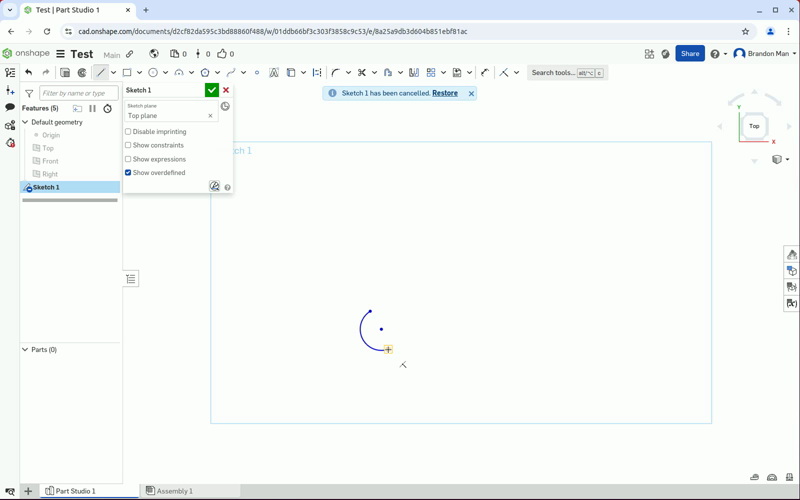
click(388, 349)
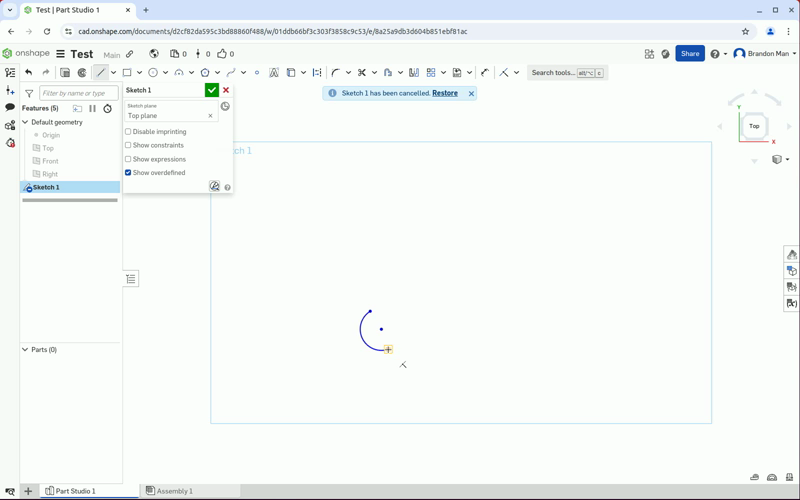
key_down(shift)
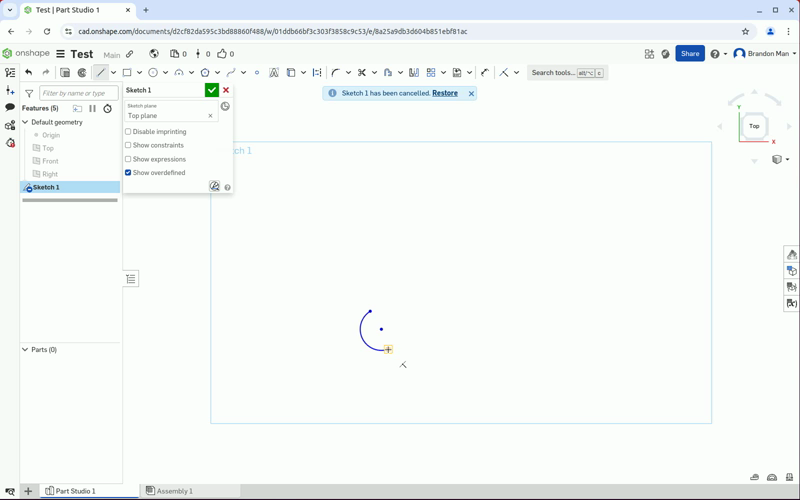
mouse_move(418, 349)
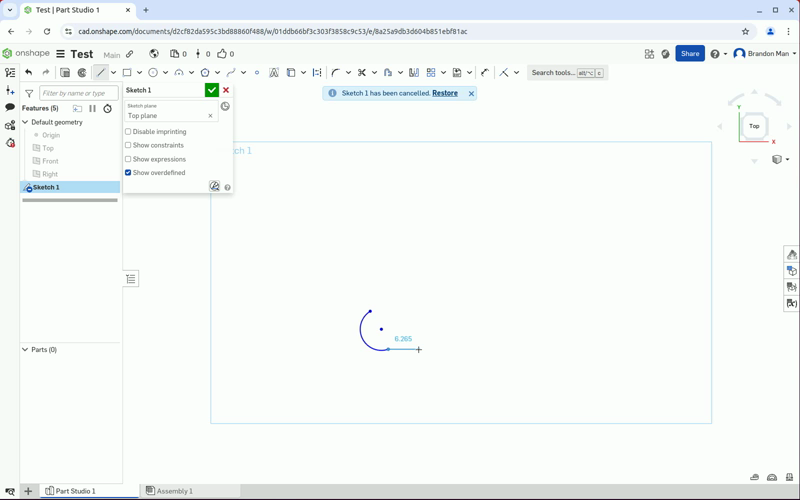
mouse_move(418, 349)
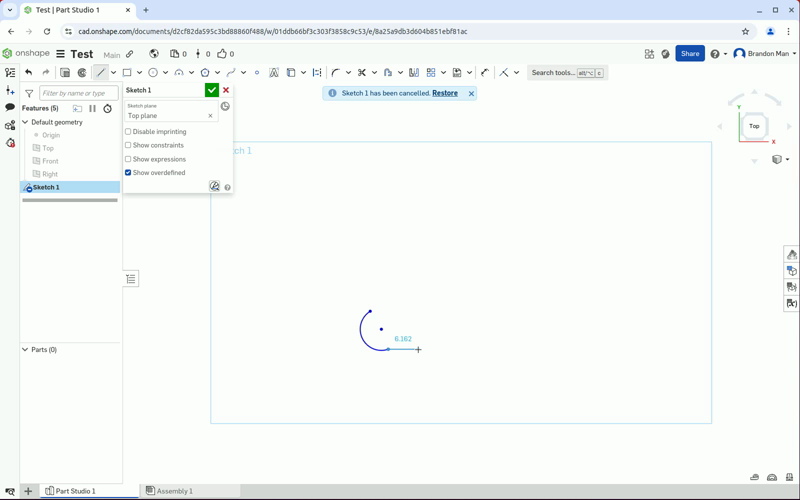
click(418, 349)
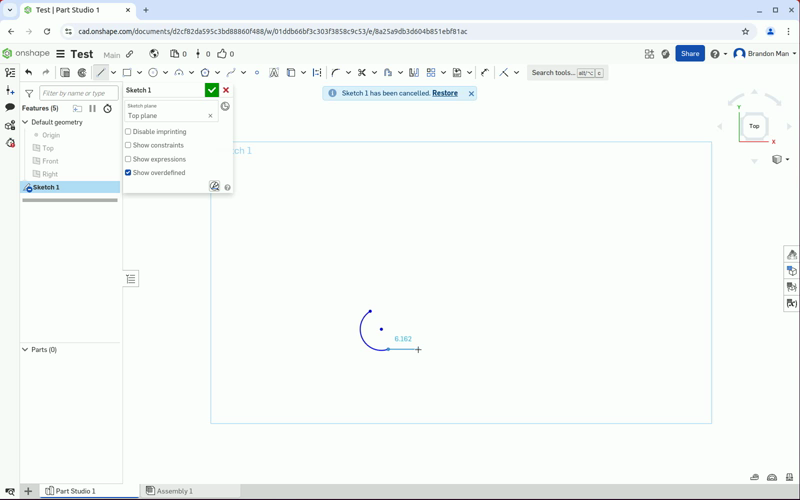
key_up(shift)
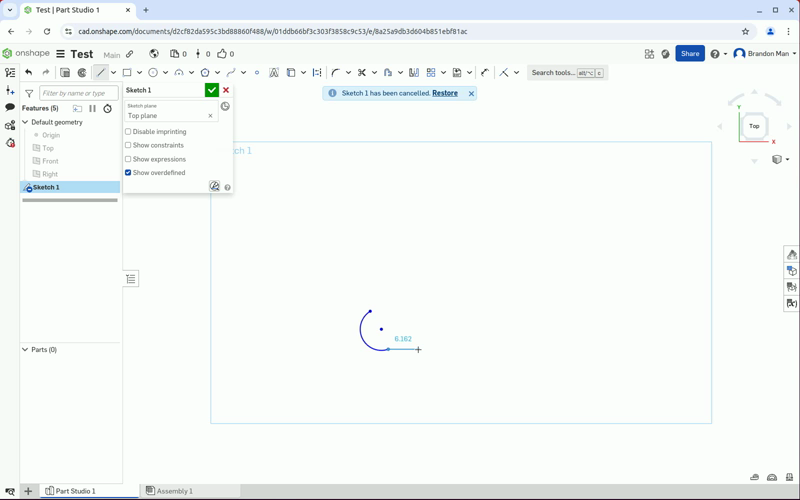
key_down(shift)
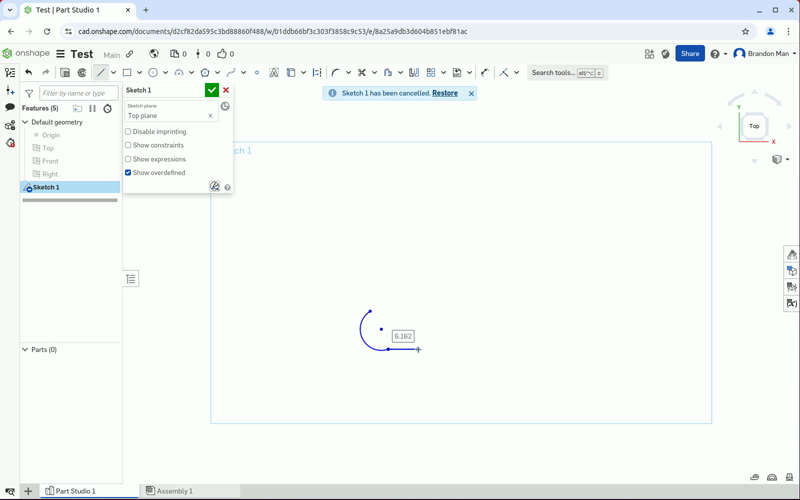
mouse_move(508, 349)
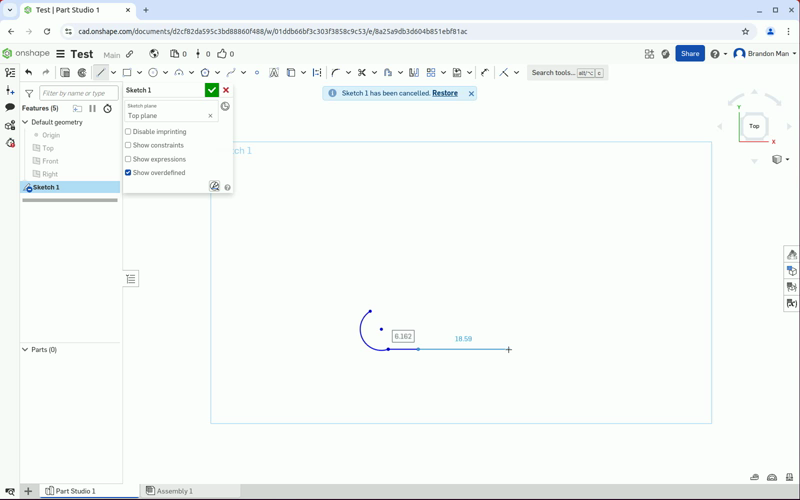
click(508, 349)
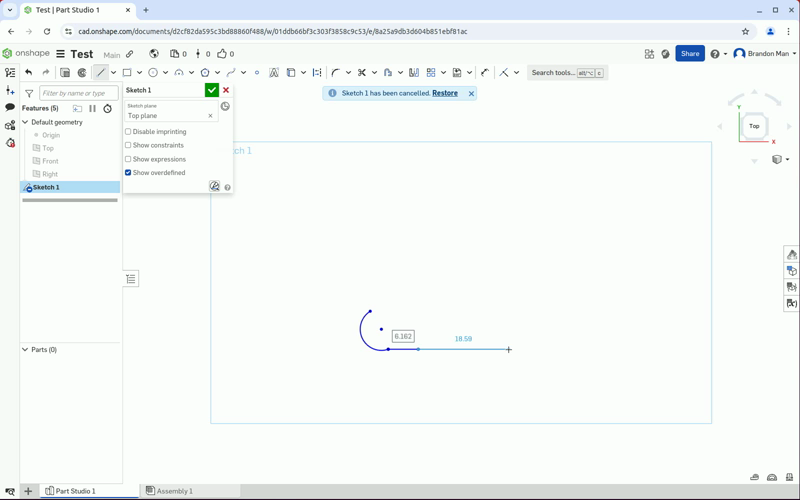
key_up(shift)
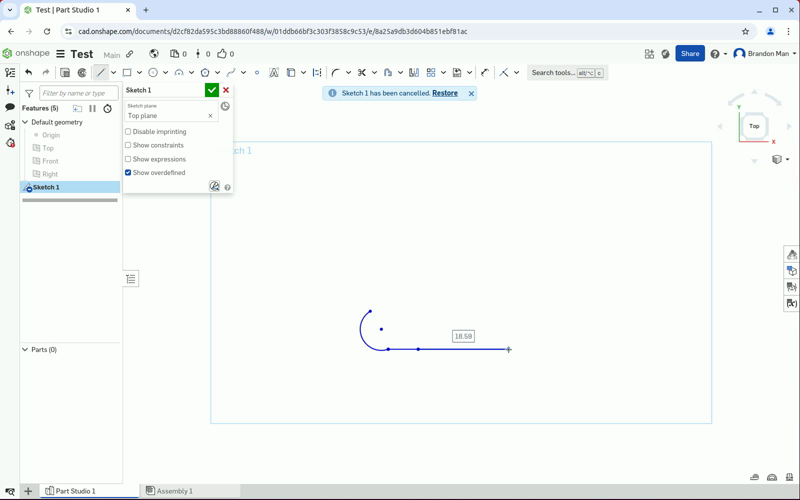
key_down(shift)
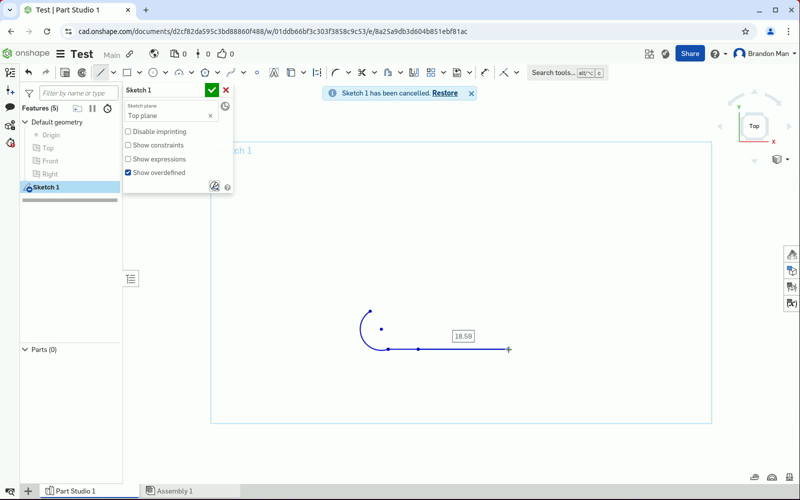
mouse_move(538, 349)
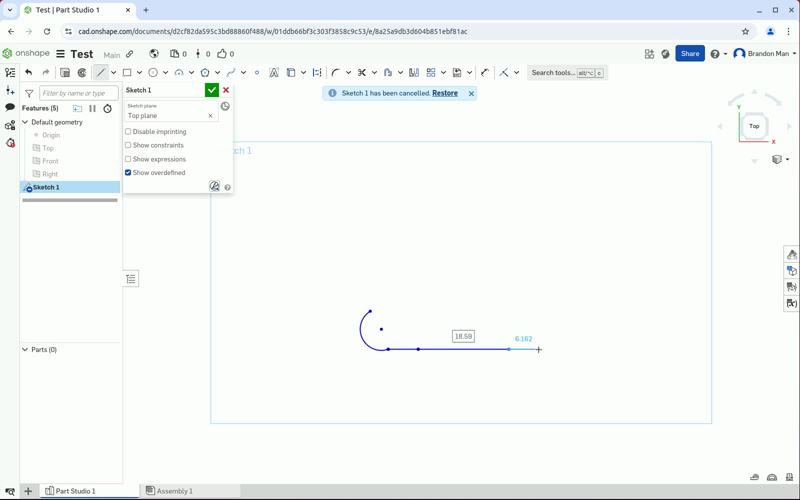
mouse_move(532, 349)
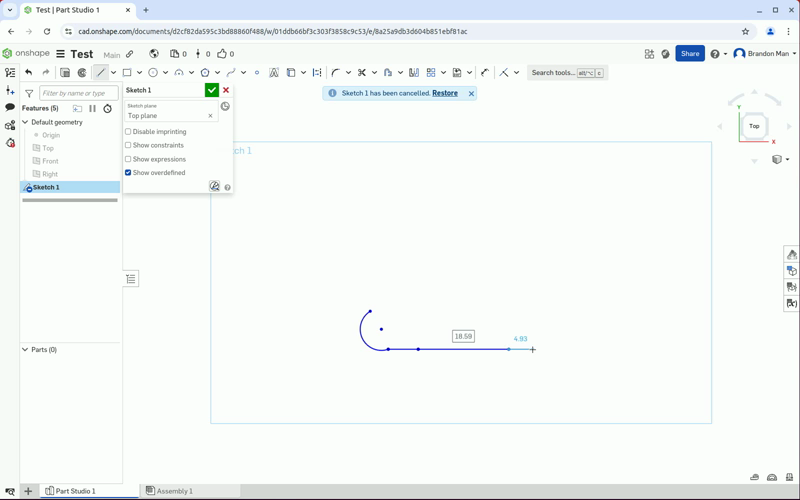
click(532, 349)
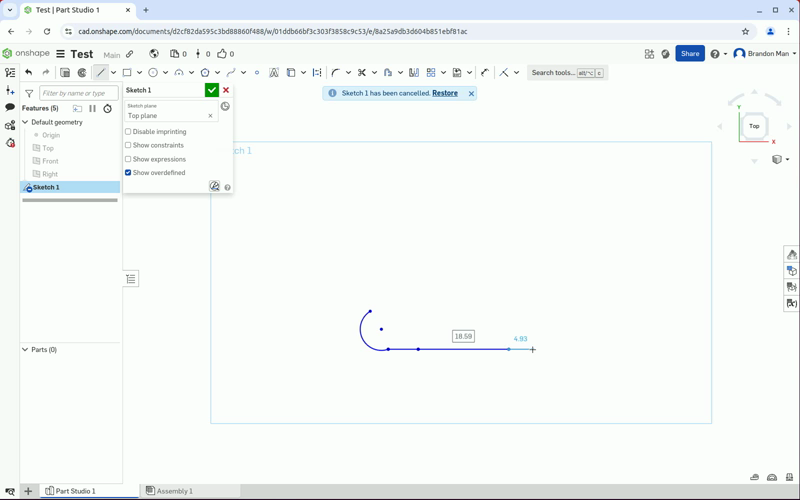
key_up(shift)
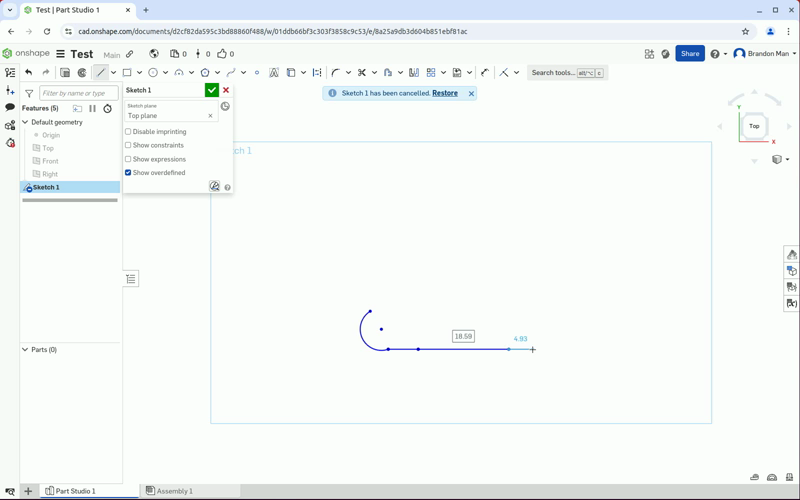
key(esc)
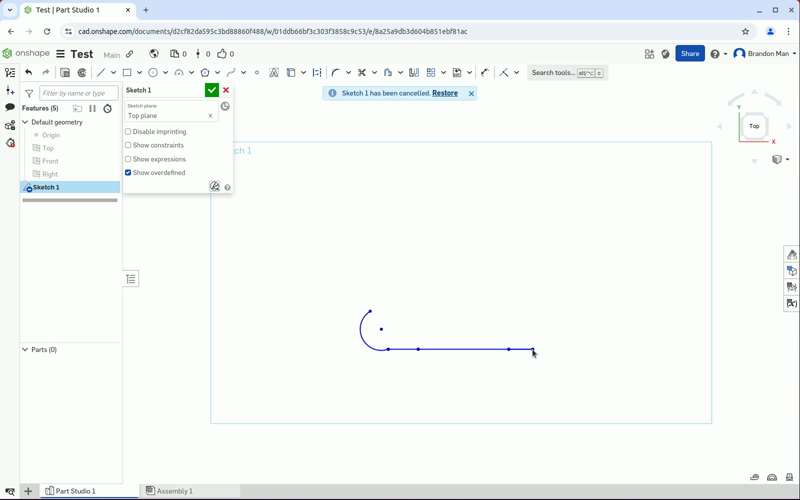
key(a)
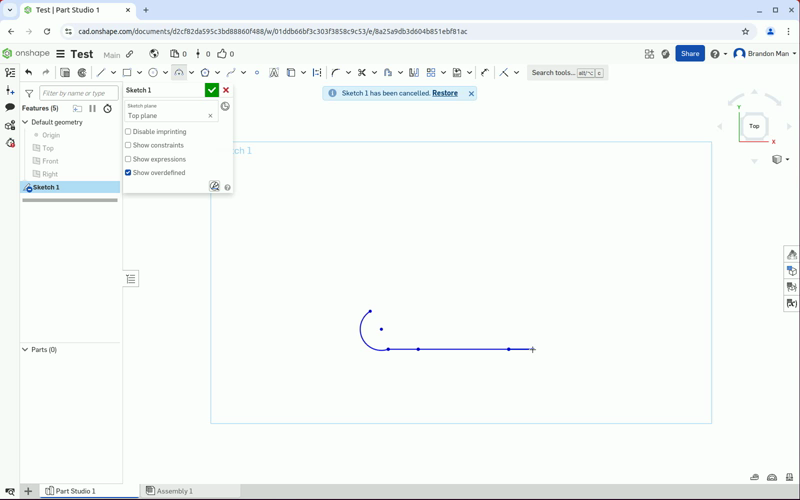
mouse_move(532, 349)
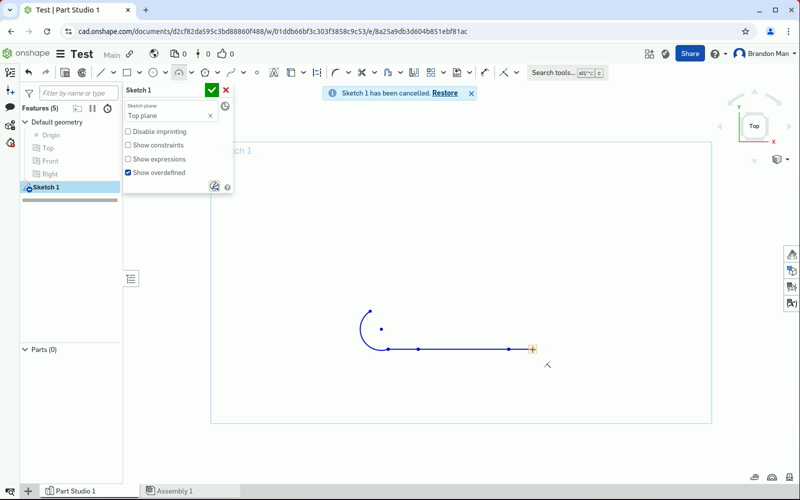
click(532, 349)
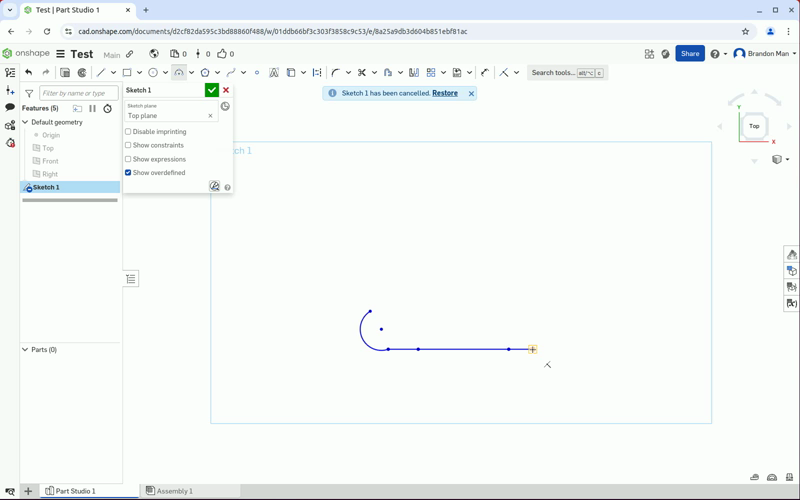
key_down(shift)
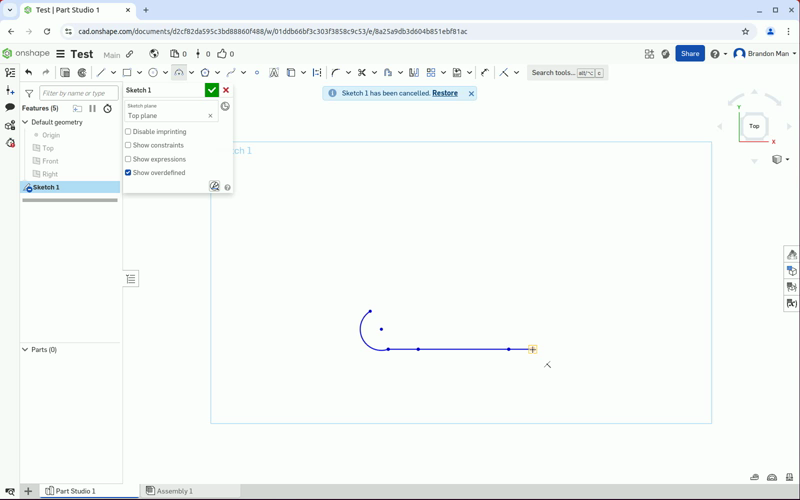
mouse_move(550, 311)
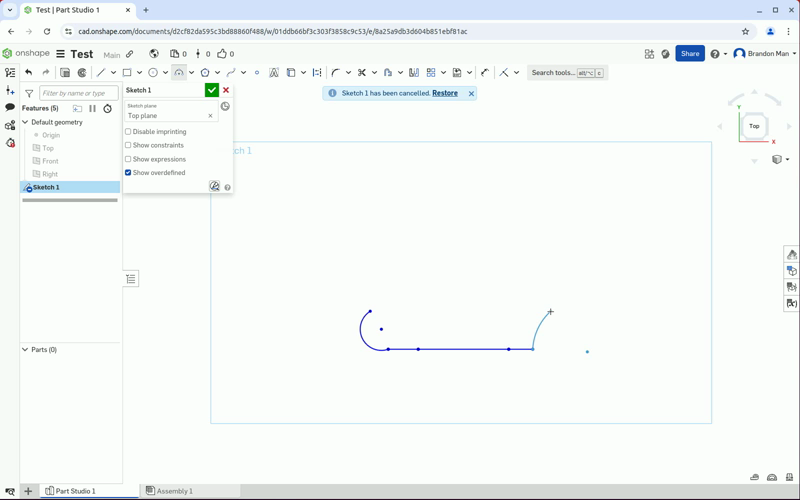
click(550, 311)
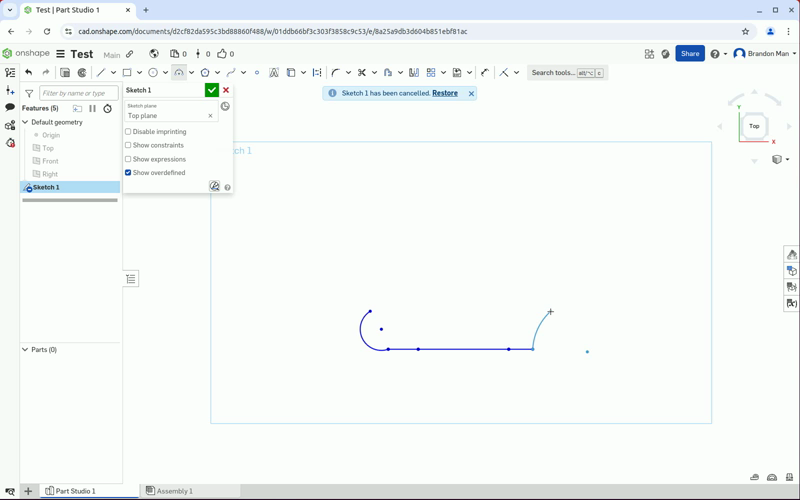
mouse_move(558, 338)
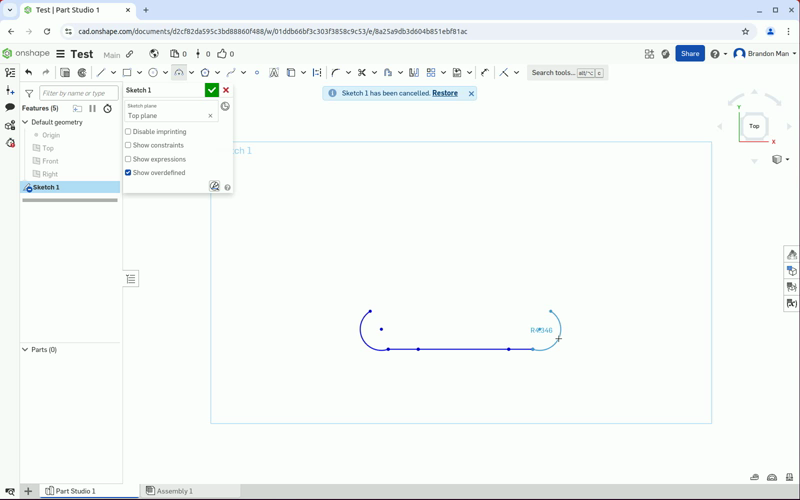
click(558, 338)
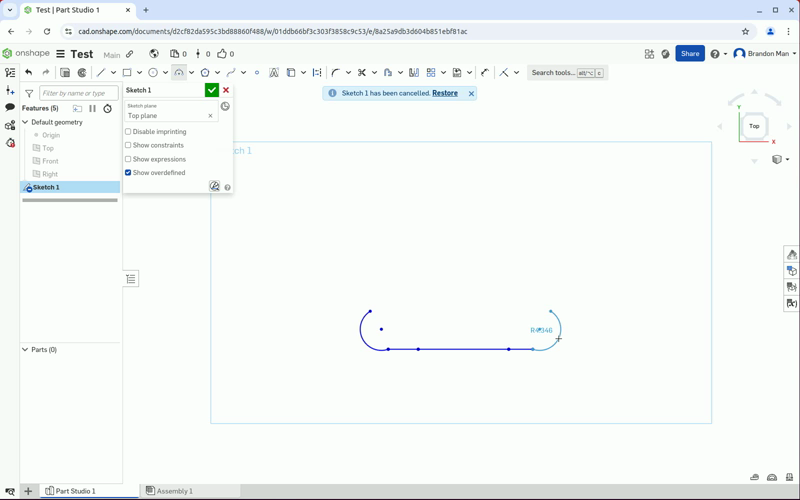
key_up(shift)
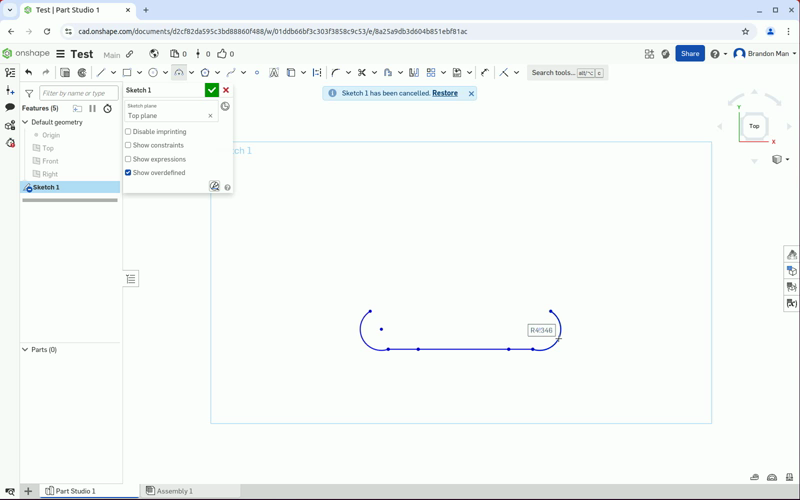
mouse_move(550, 311)
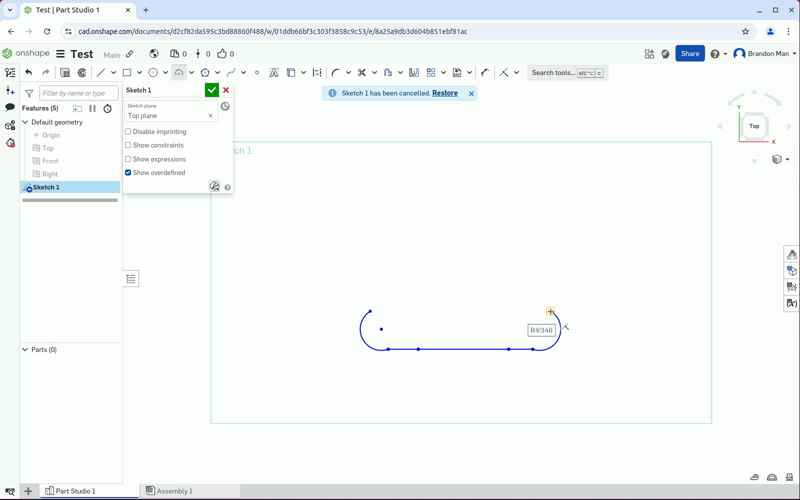
click(550, 311)
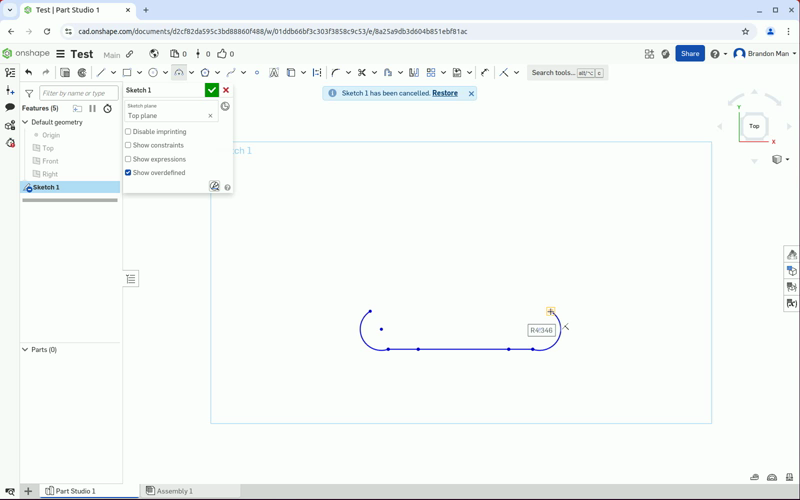
key_down(shift)
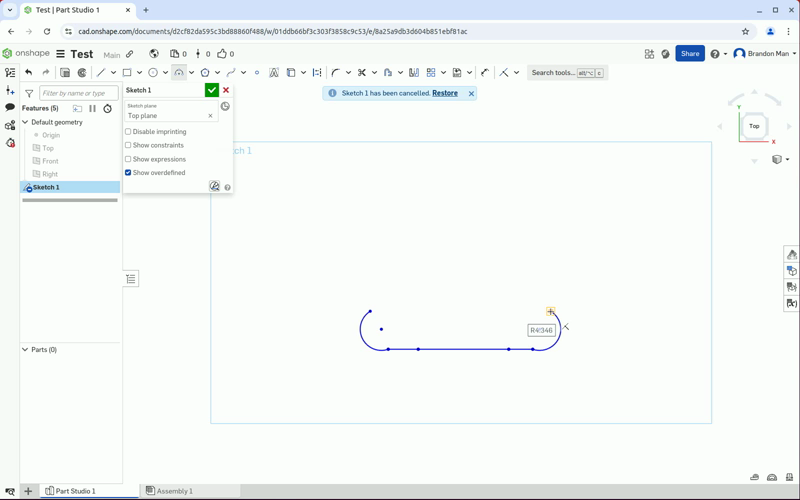
mouse_move(542, 293)
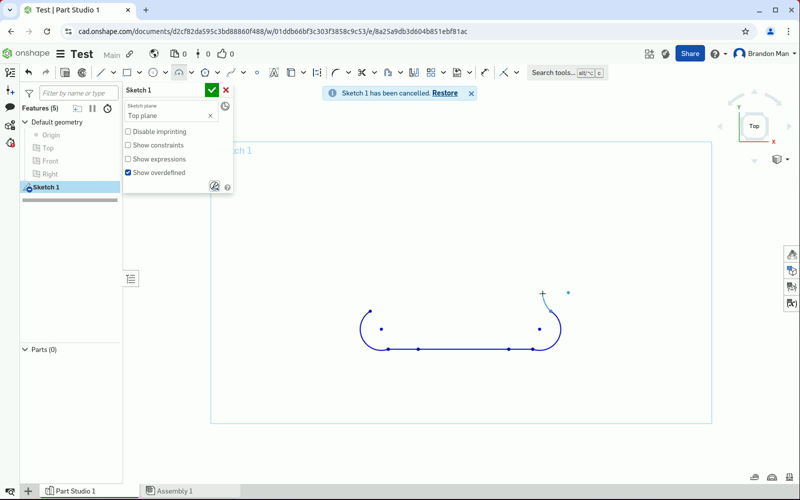
click(542, 293)
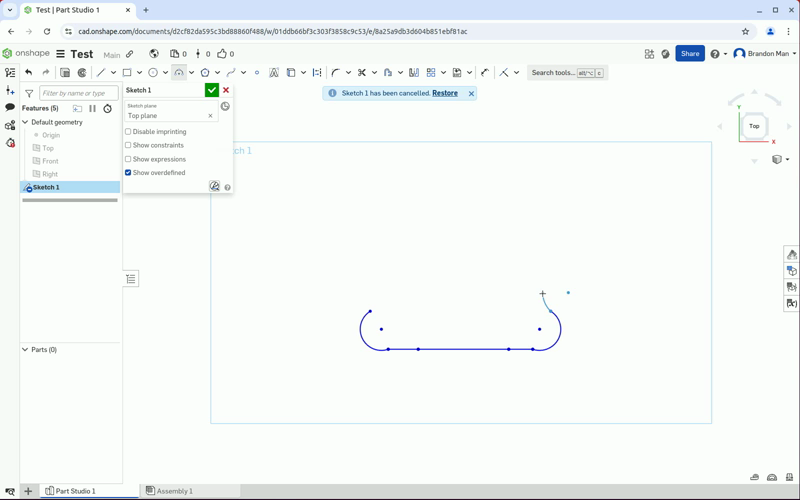
mouse_move(544, 303)
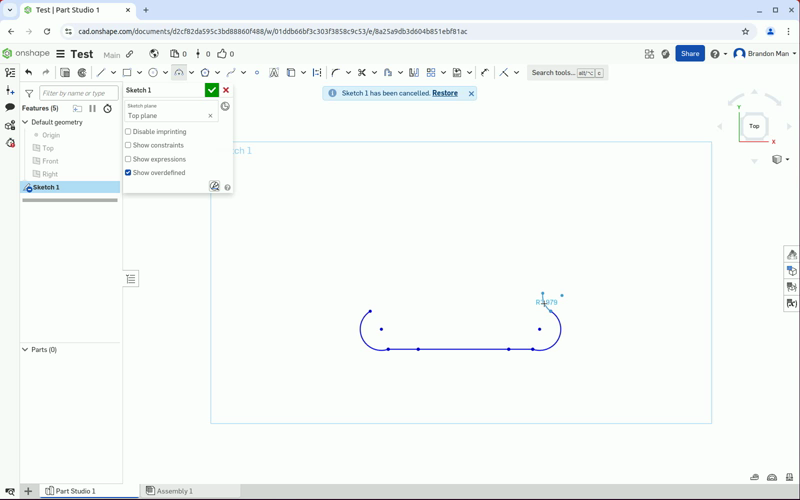
click(544, 303)
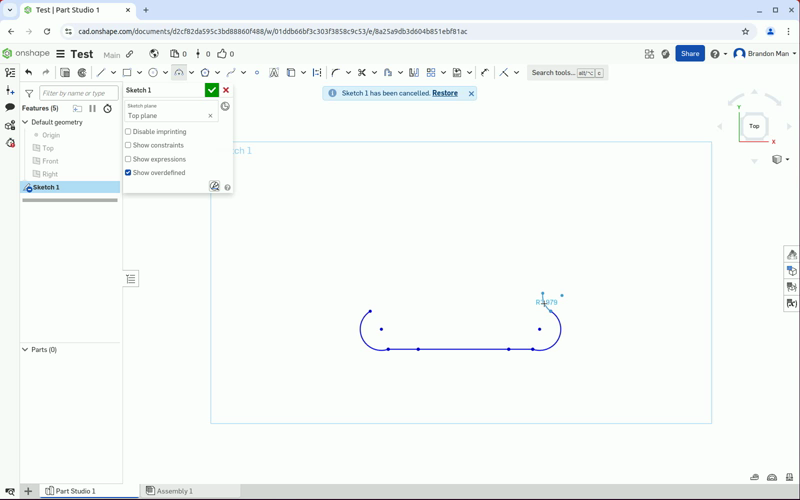
key_up(shift)
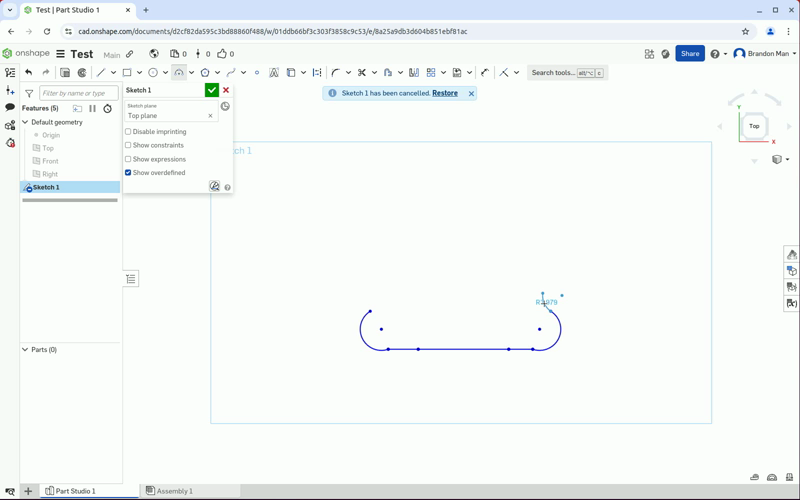
mouse_move(542, 293)
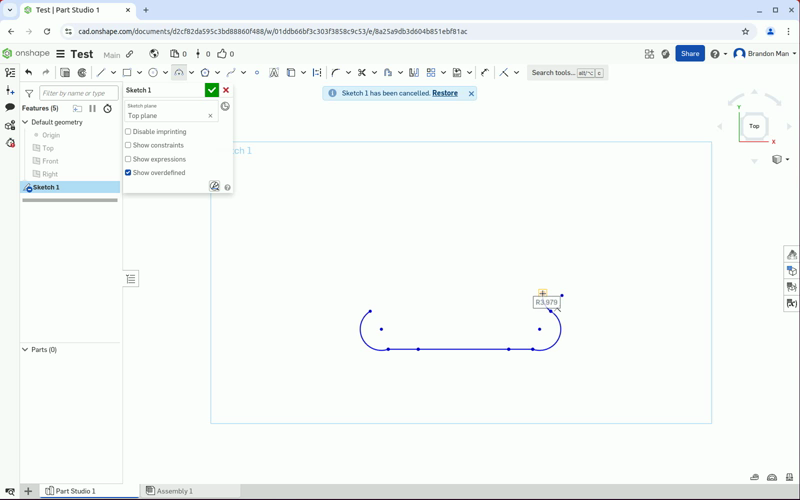
click(542, 293)
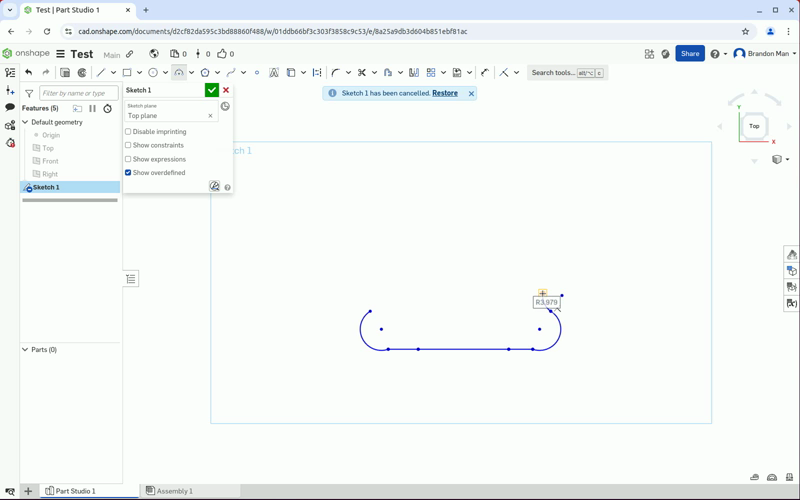
key_down(shift)
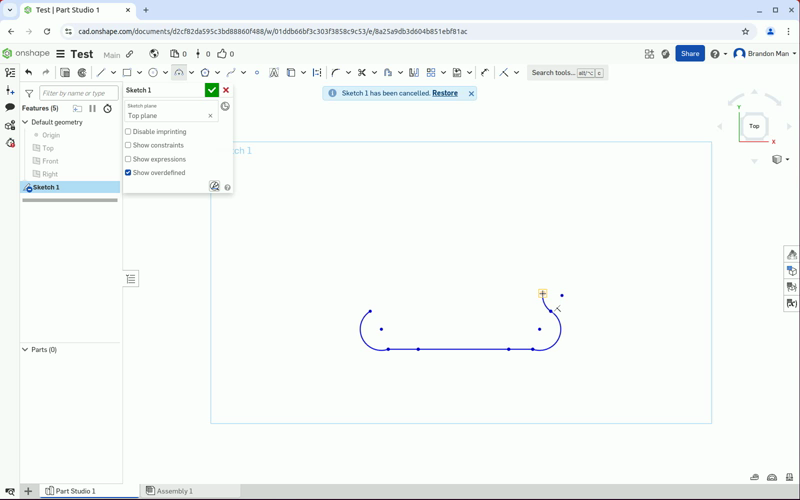
mouse_move(492, 207)
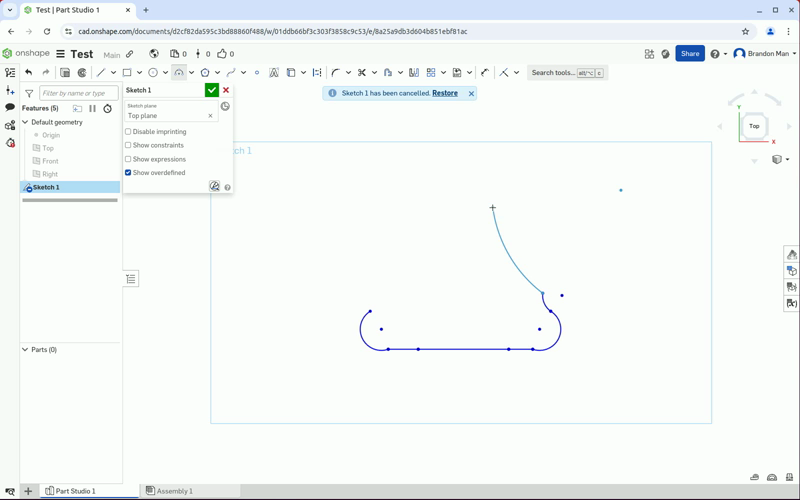
click(492, 207)
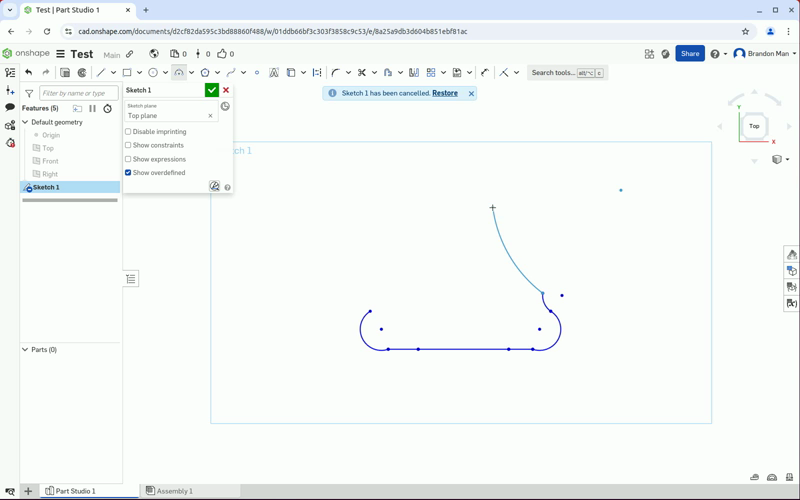
mouse_move(531, 241)
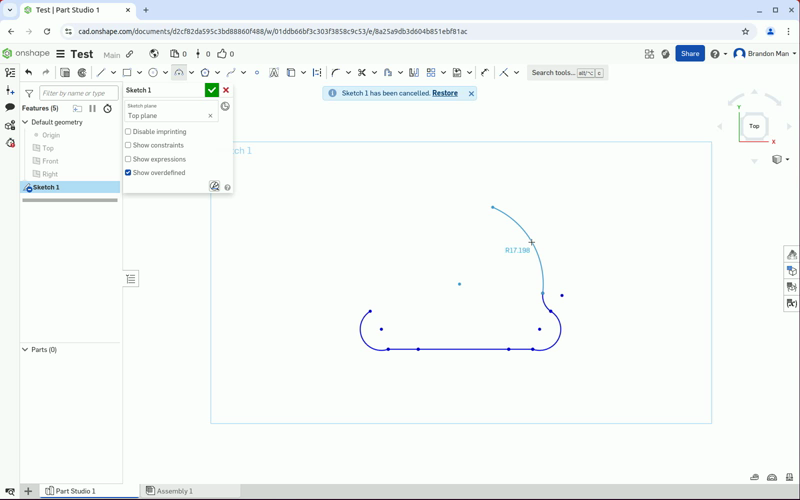
click(531, 241)
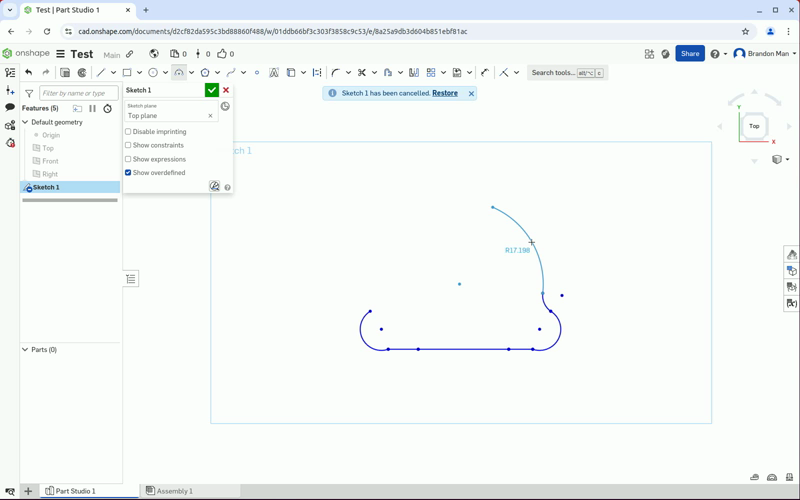
key_up(shift)
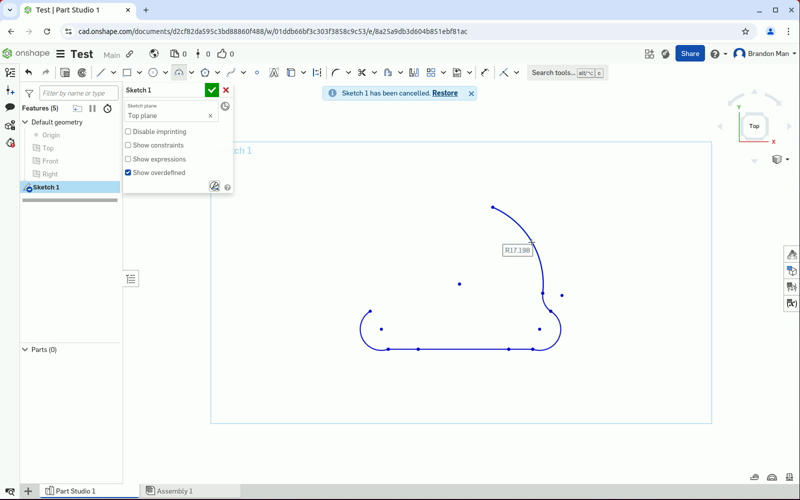
mouse_move(492, 207)
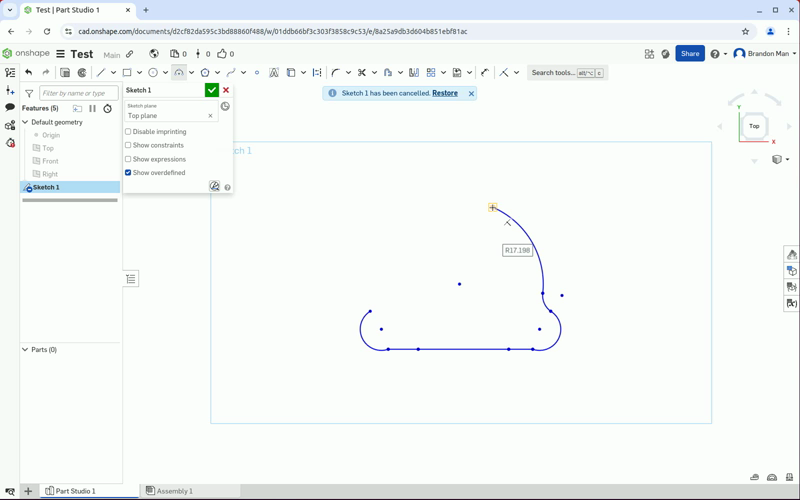
click(492, 207)
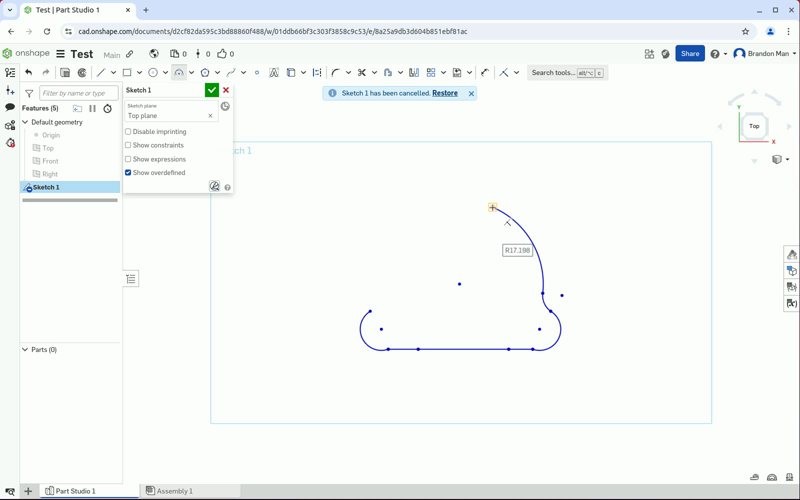
key_down(shift)
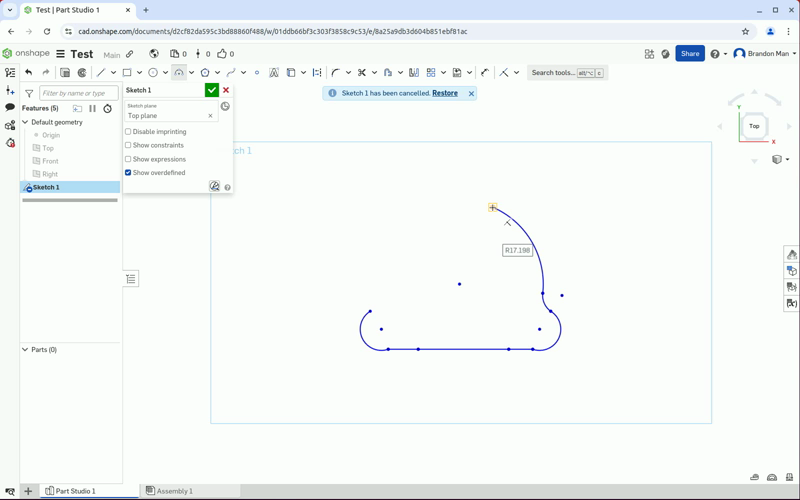
mouse_move(482, 191)
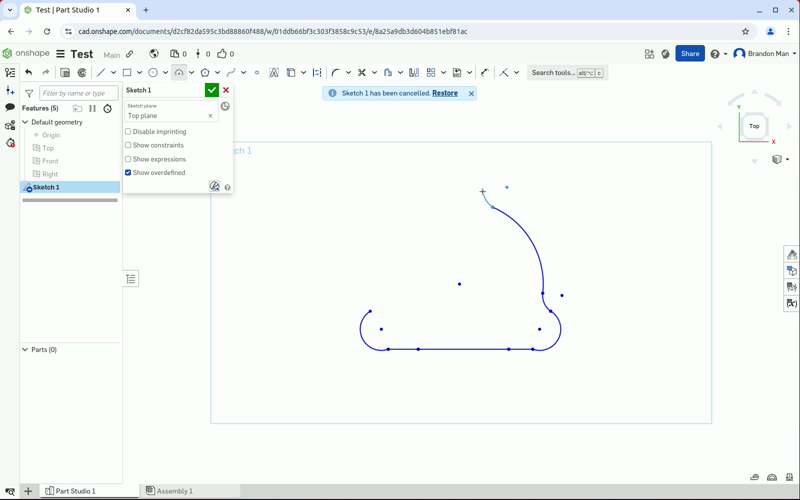
click(482, 191)
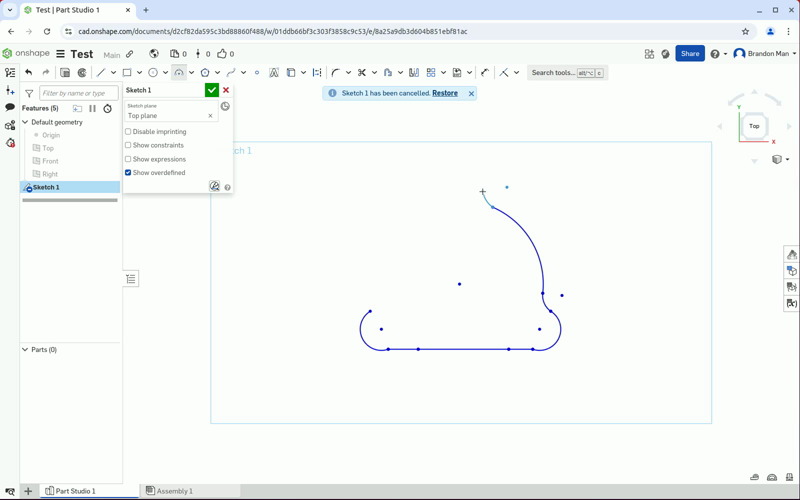
mouse_move(485, 200)
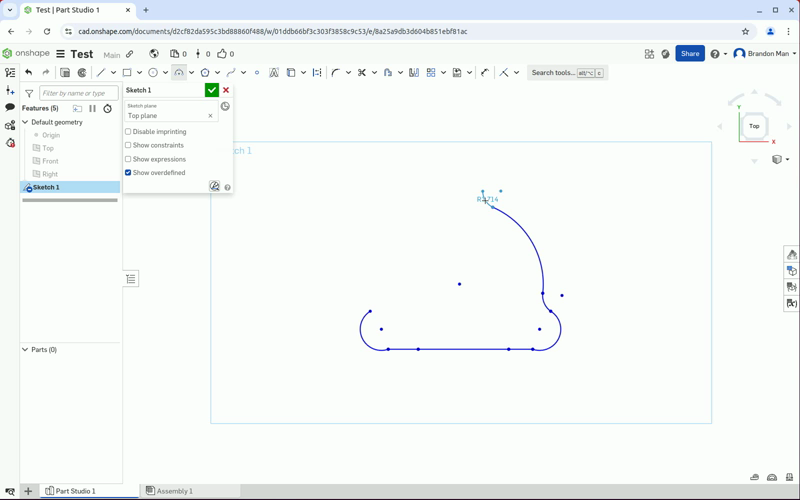
click(485, 200)
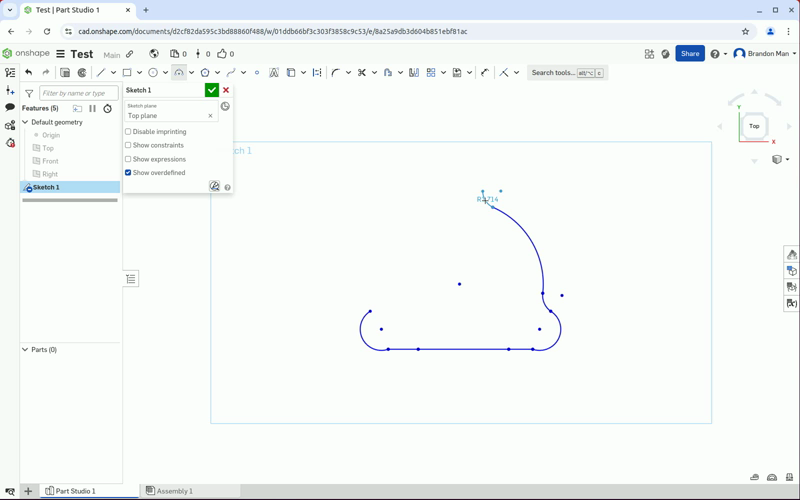
key_up(shift)
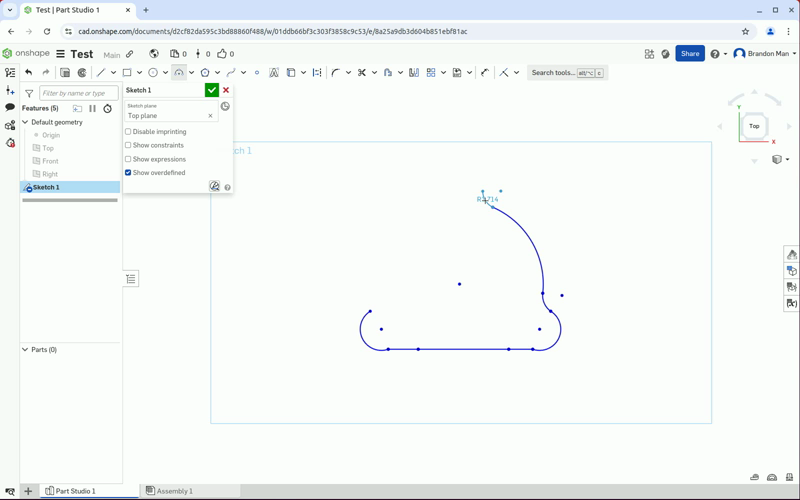
mouse_move(482, 191)
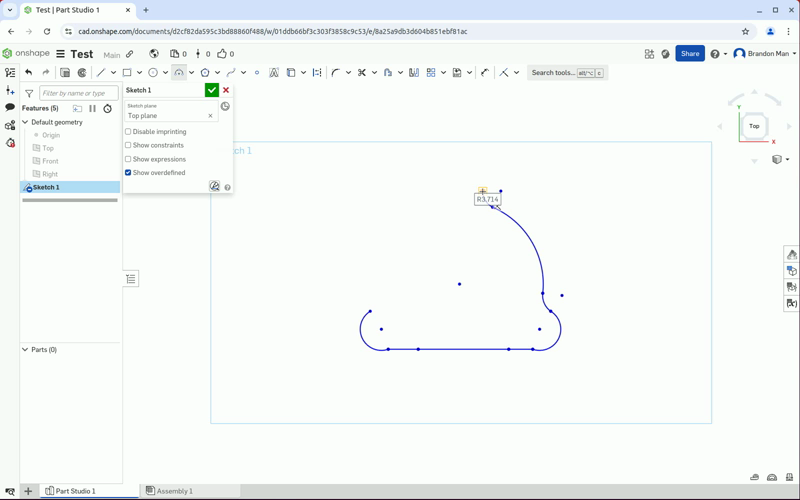
click(482, 191)
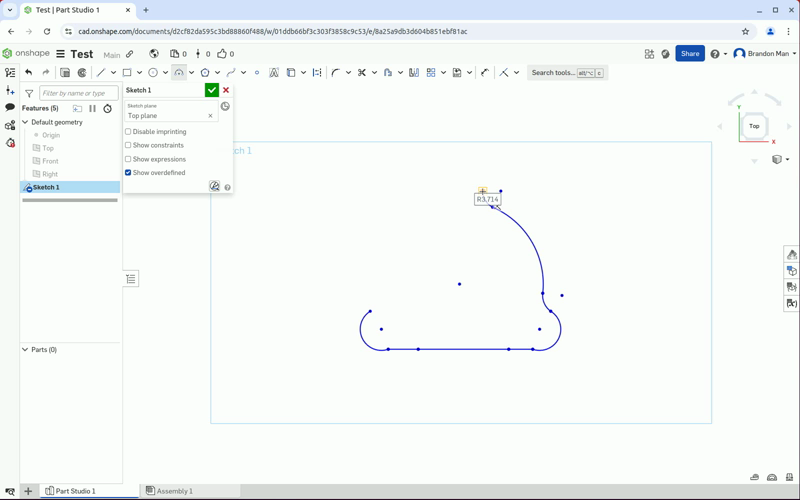
key_down(shift)
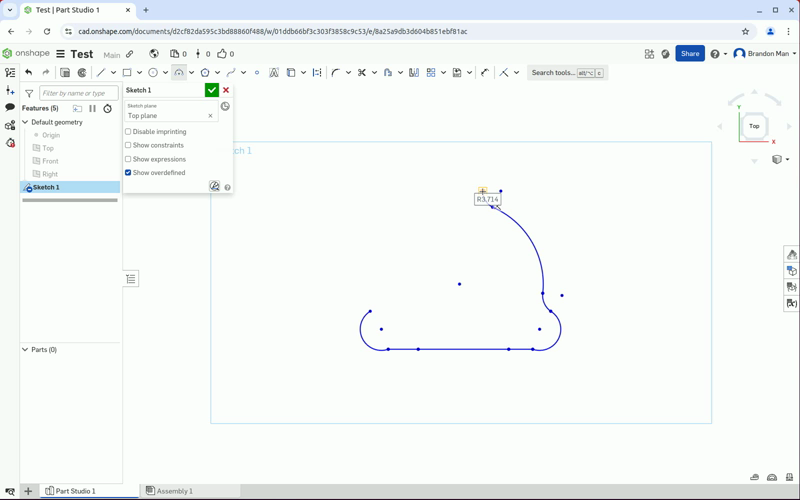
mouse_move(440, 191)
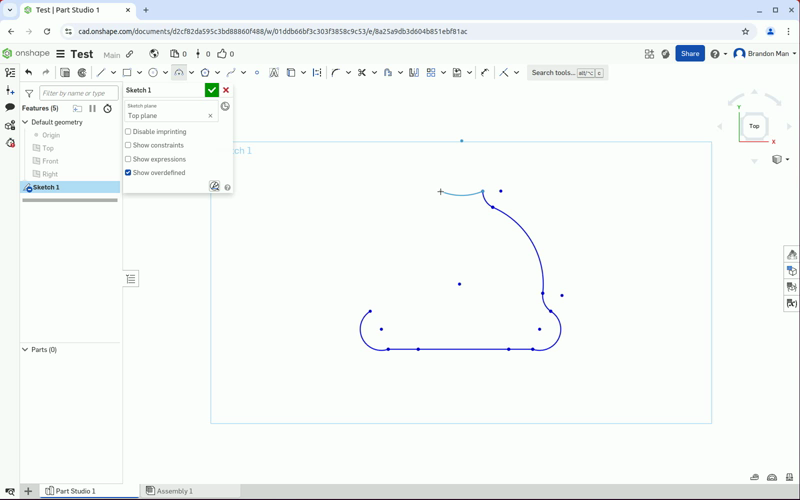
click(440, 191)
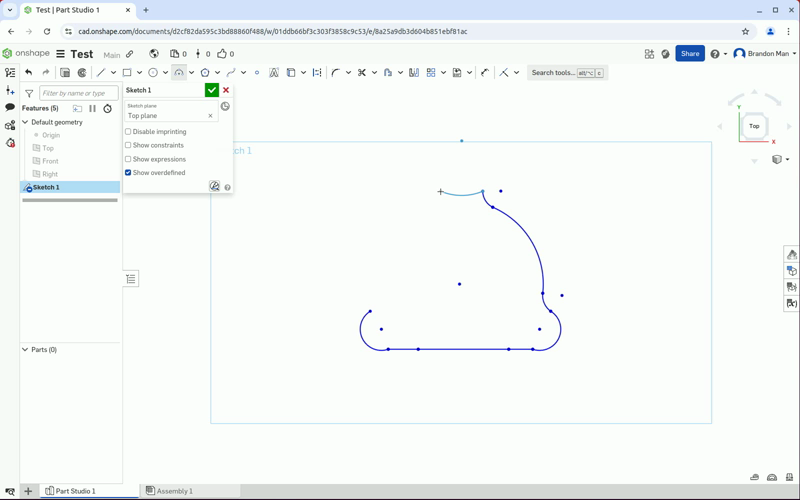
mouse_move(461, 170)
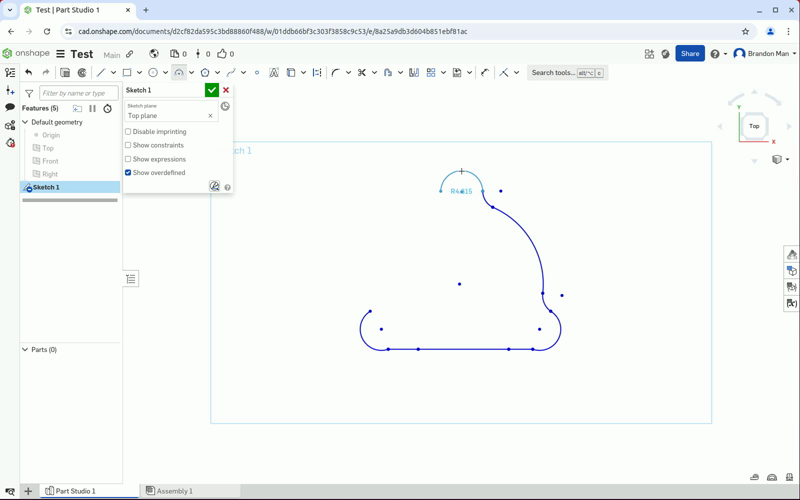
click(461, 170)
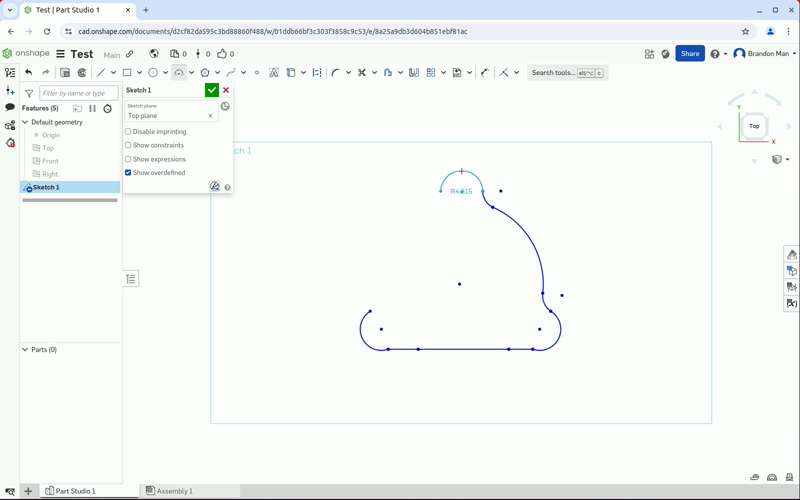
key_up(shift)
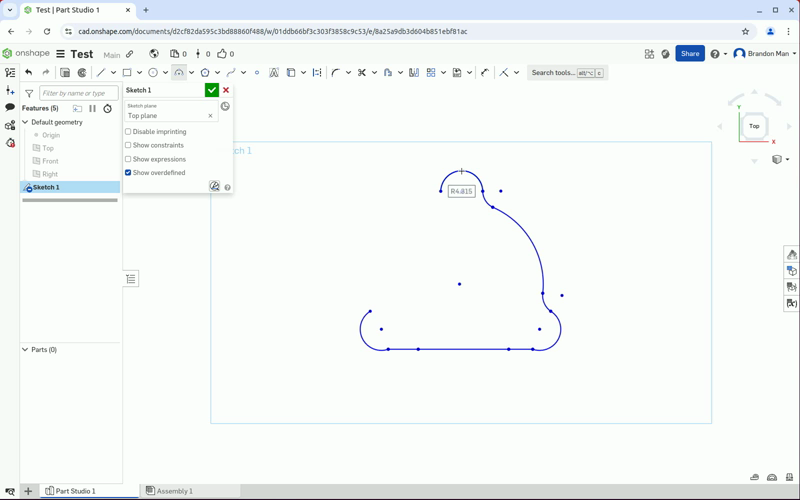
mouse_move(440, 191)
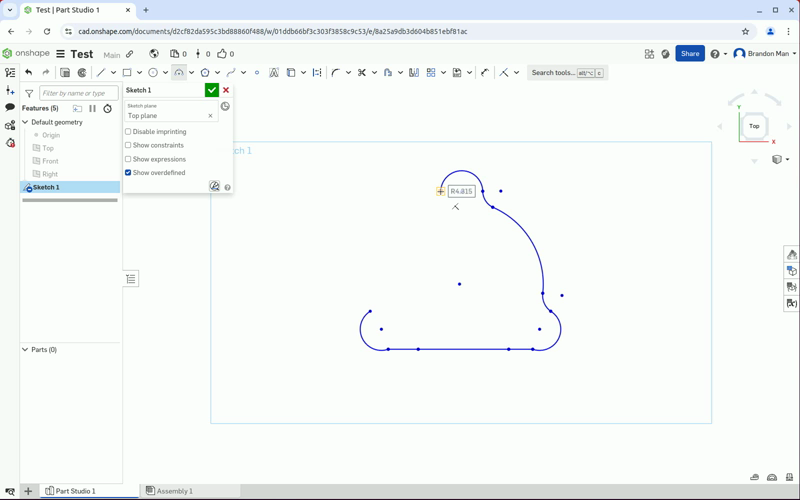
click(440, 191)
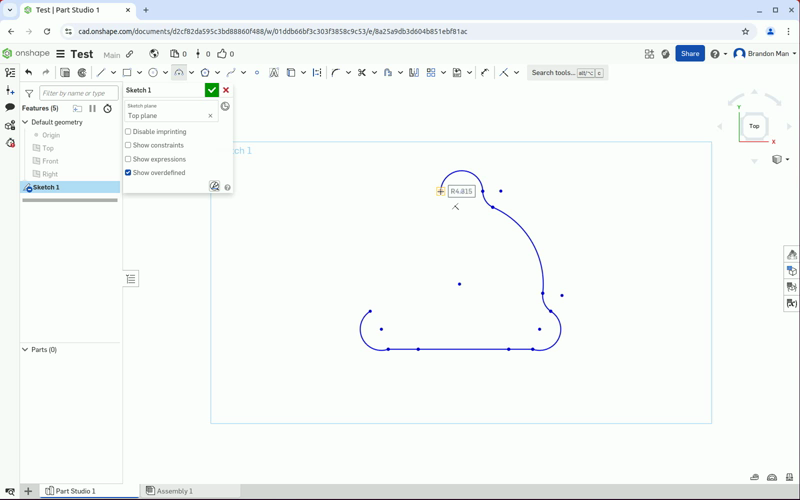
key_down(shift)
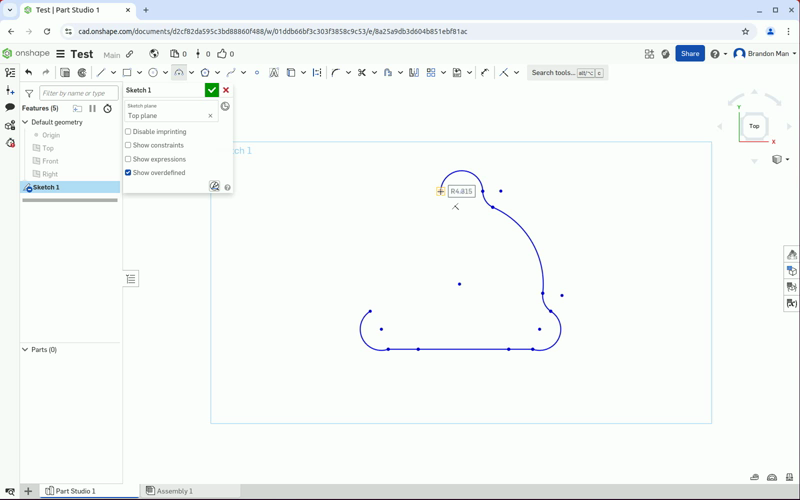
mouse_move(428, 207)
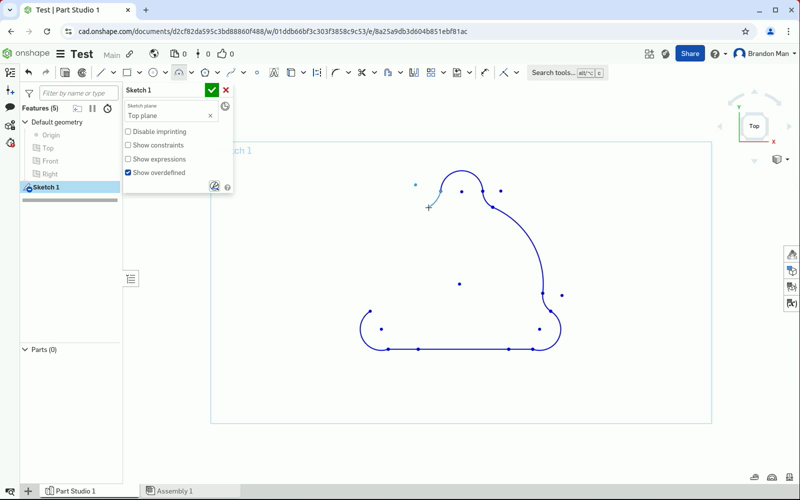
click(428, 207)
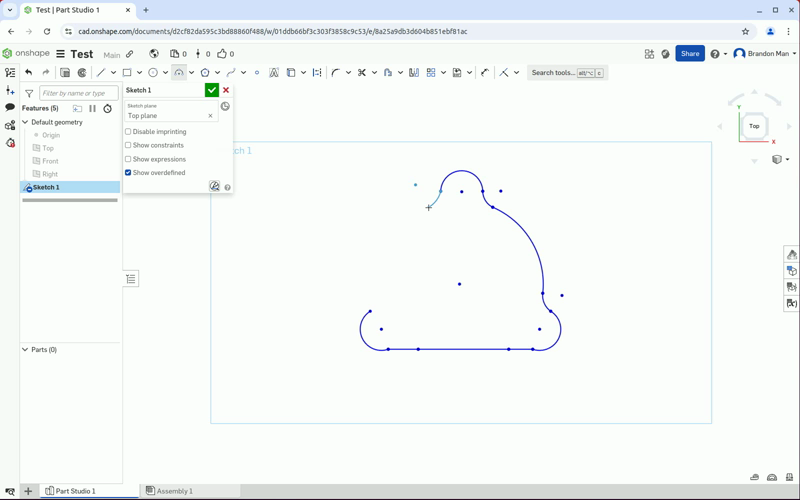
mouse_move(436, 200)
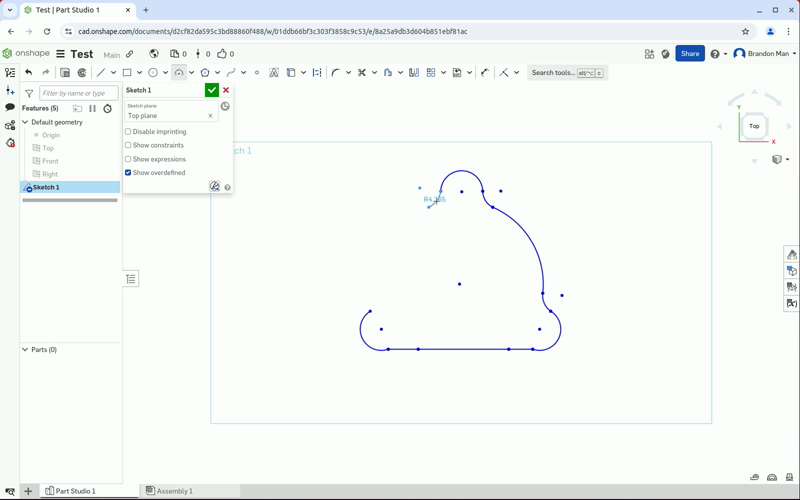
click(436, 200)
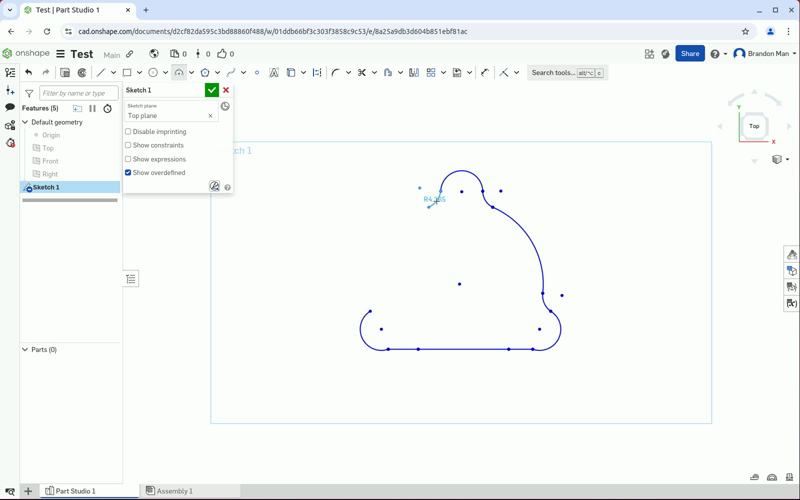
key_up(shift)
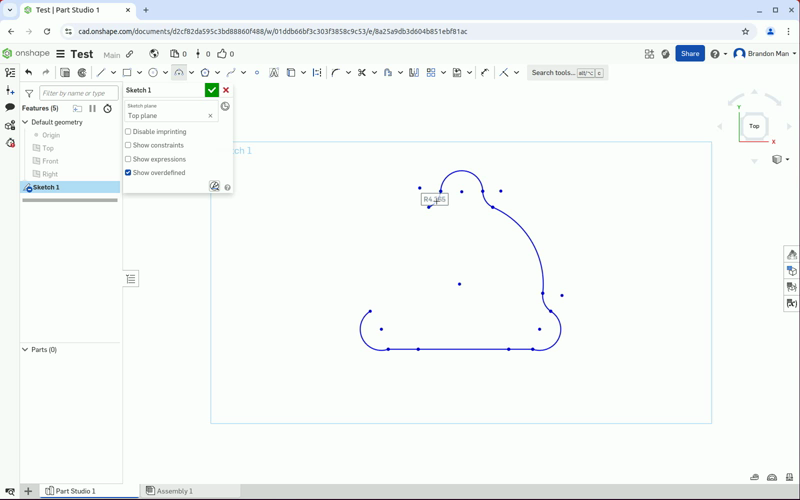
mouse_move(428, 207)
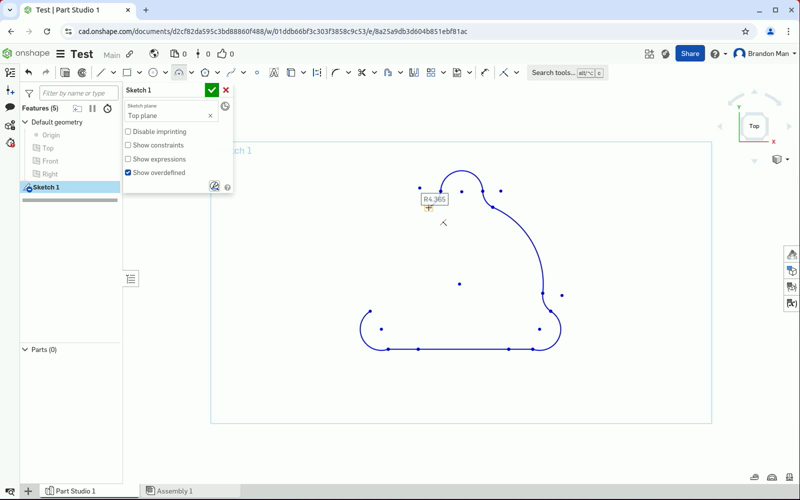
click(428, 207)
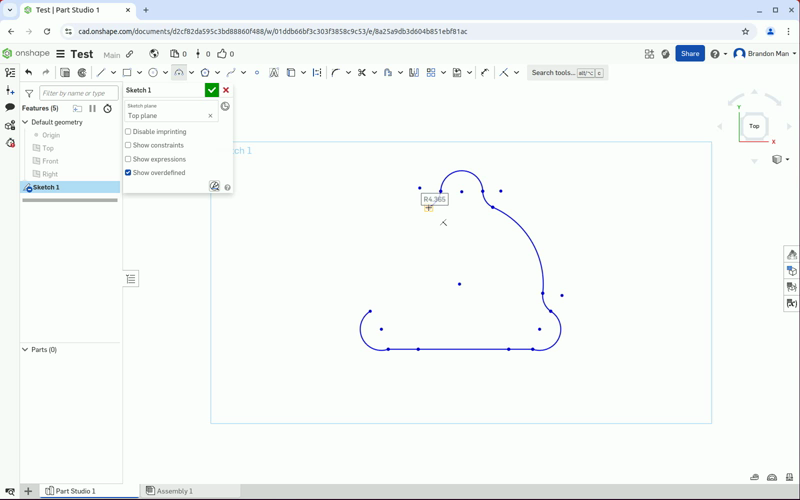
key_down(shift)
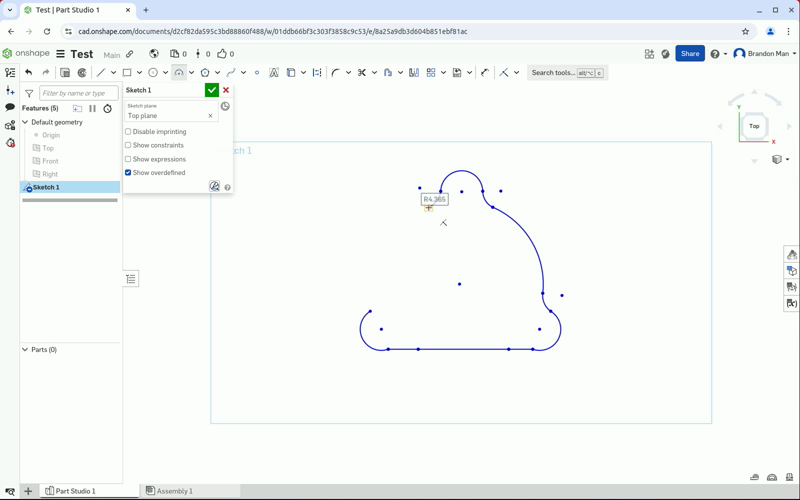
mouse_move(378, 293)
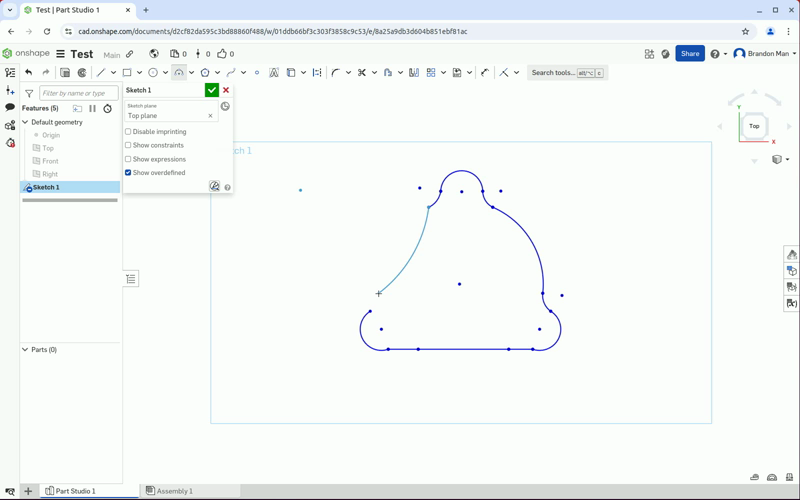
click(378, 293)
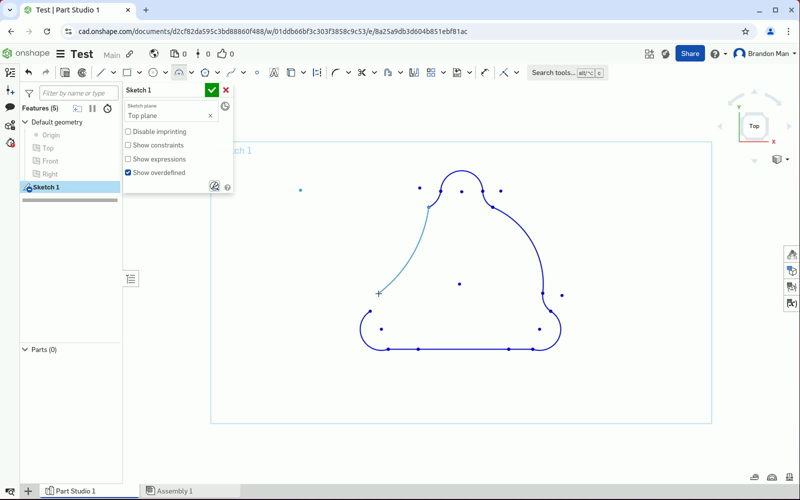
mouse_move(389, 241)
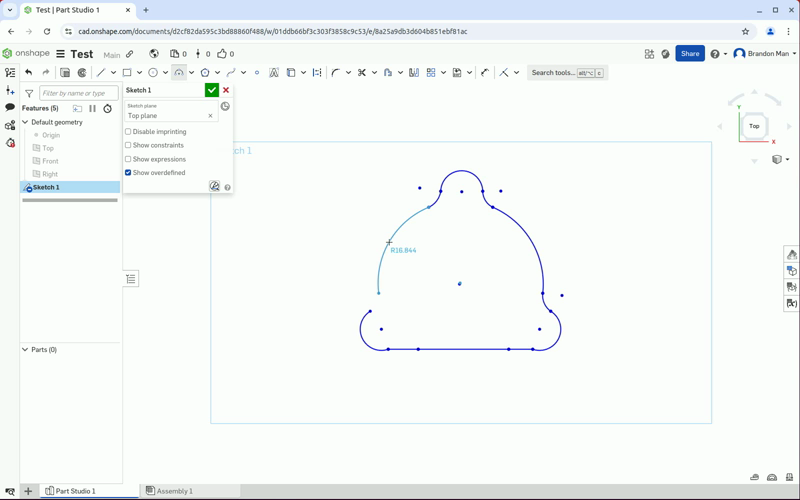
click(389, 241)
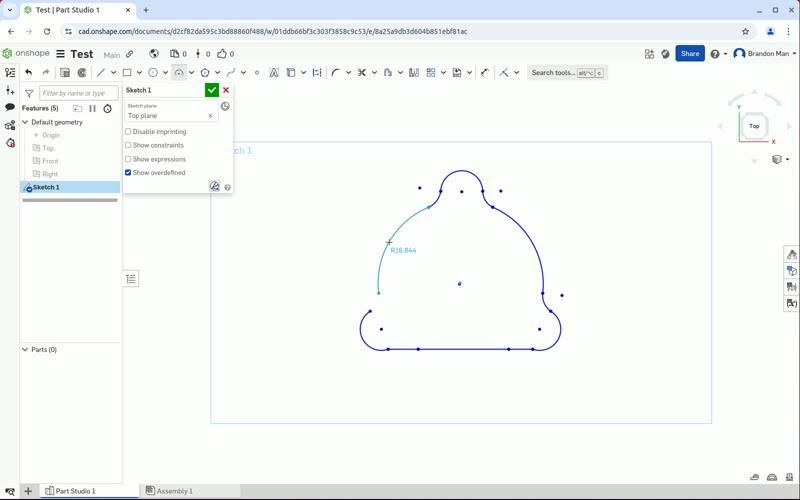
key_up(shift)
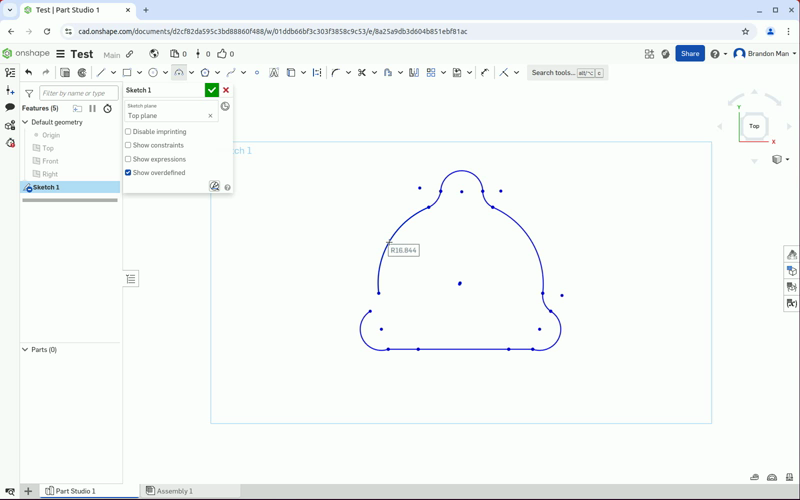
mouse_move(378, 293)
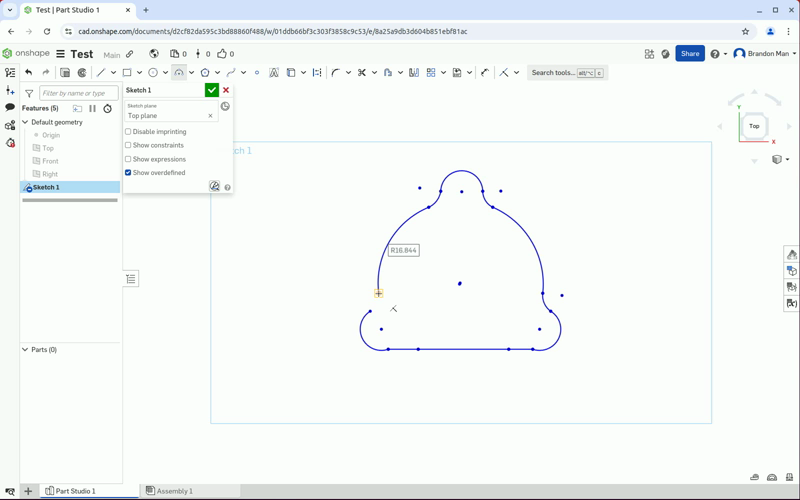
click(378, 293)
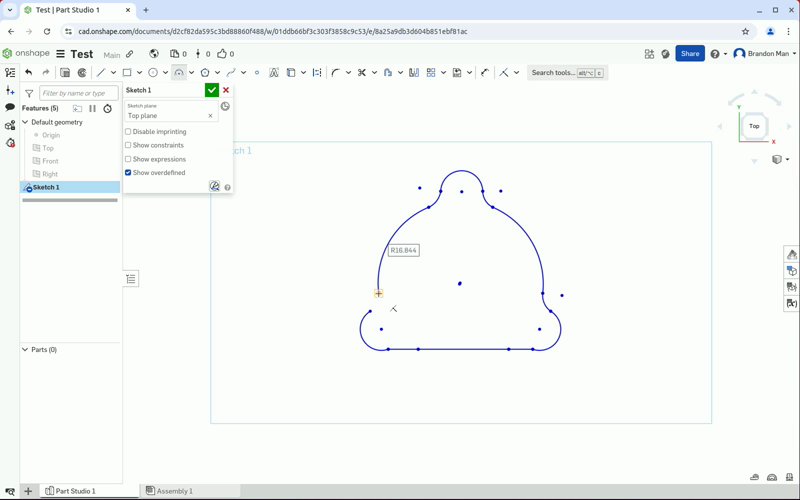
mouse_move(370, 311)
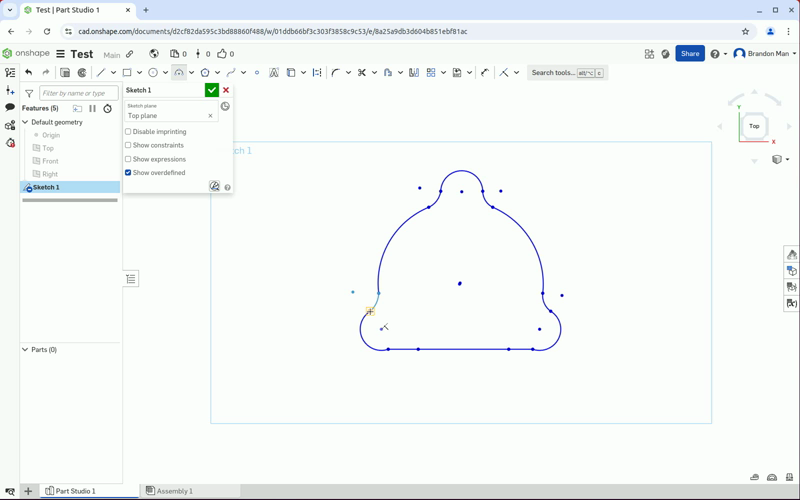
click(370, 311)
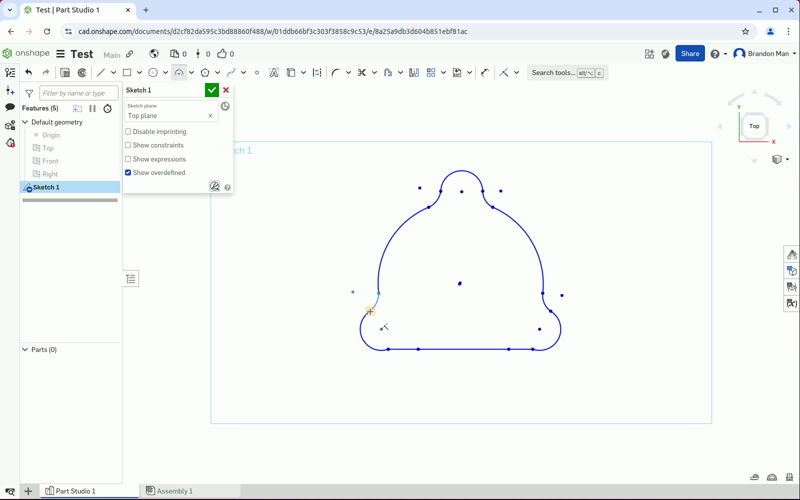
key_down(shift)
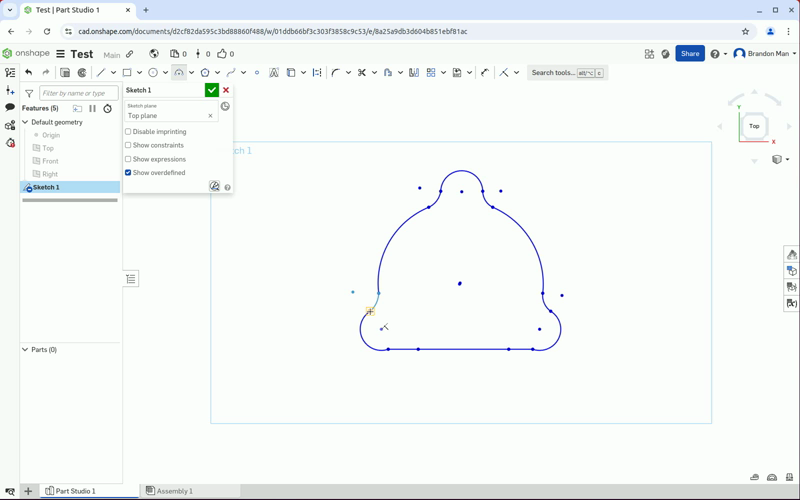
mouse_move(377, 303)
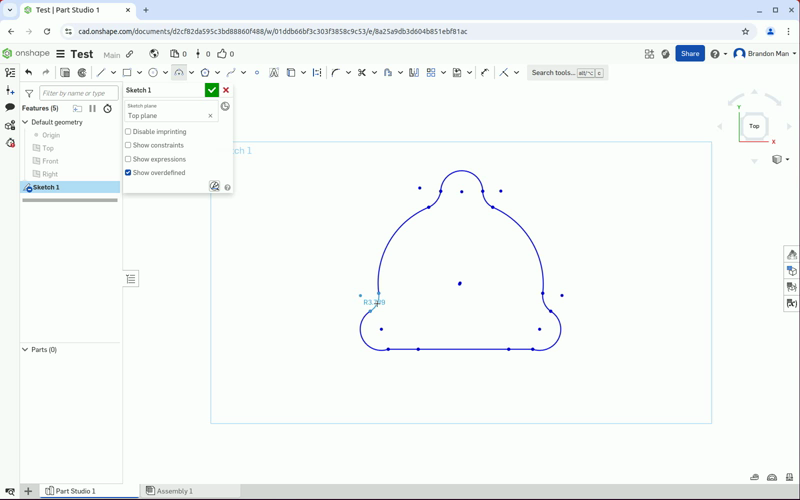
click(377, 303)
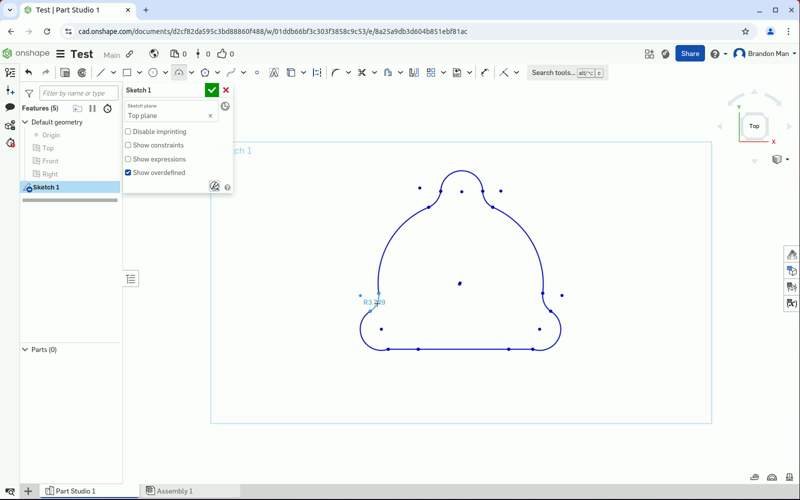
key_up(shift)
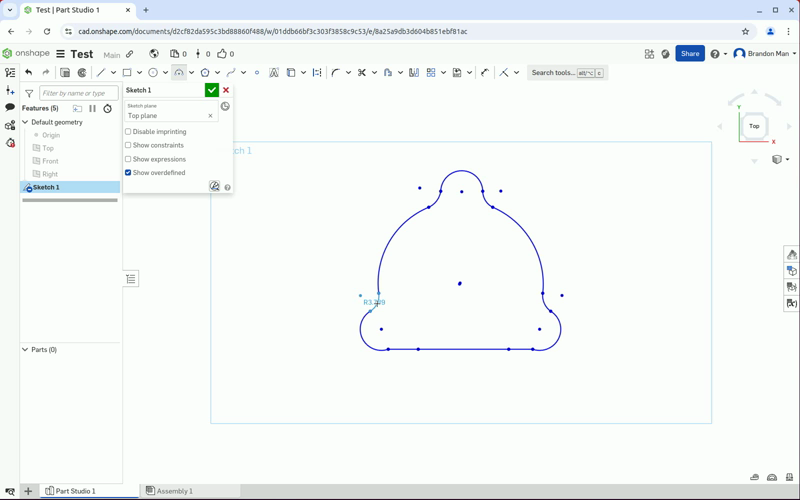
key(esc)
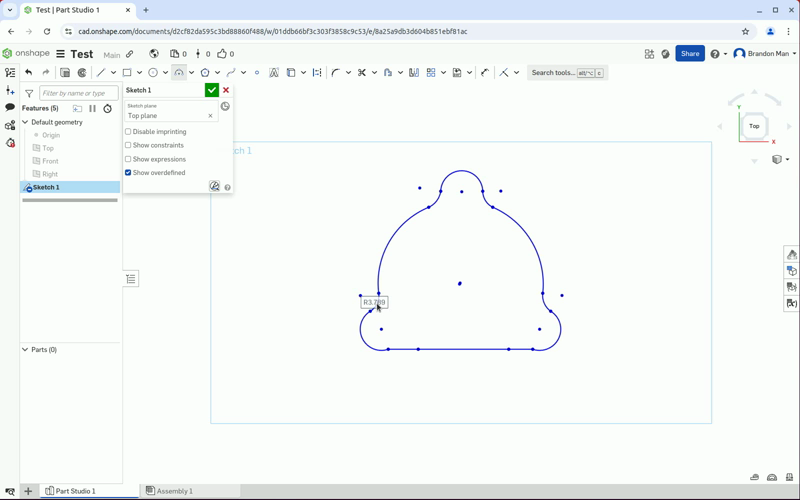
key(c)
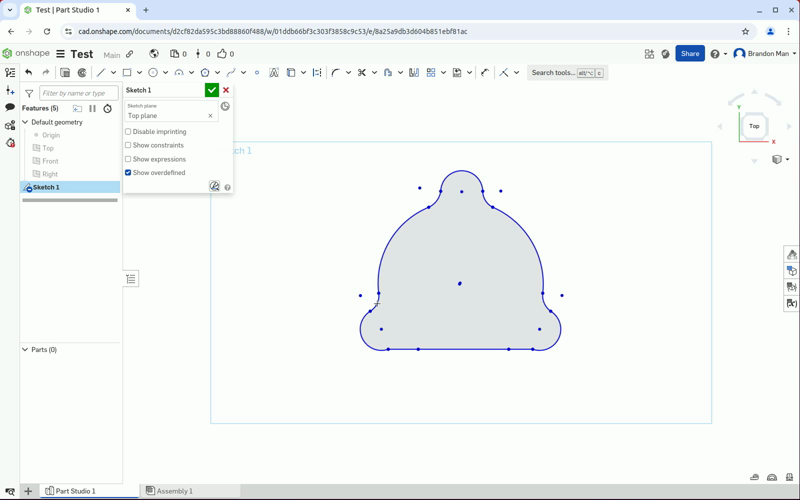
key_down(shift)
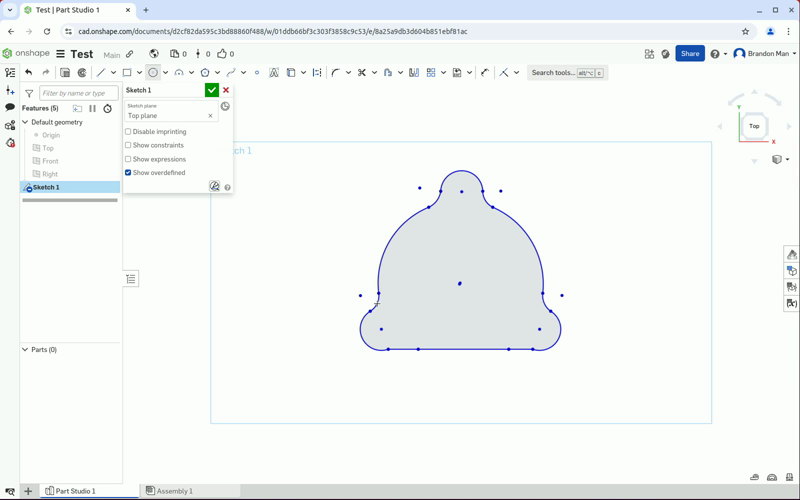
mouse_move(382, 329)
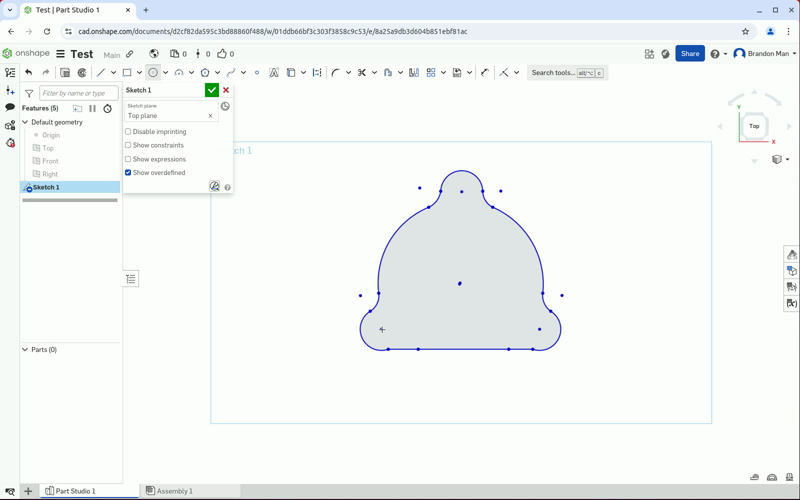
scroll(6)
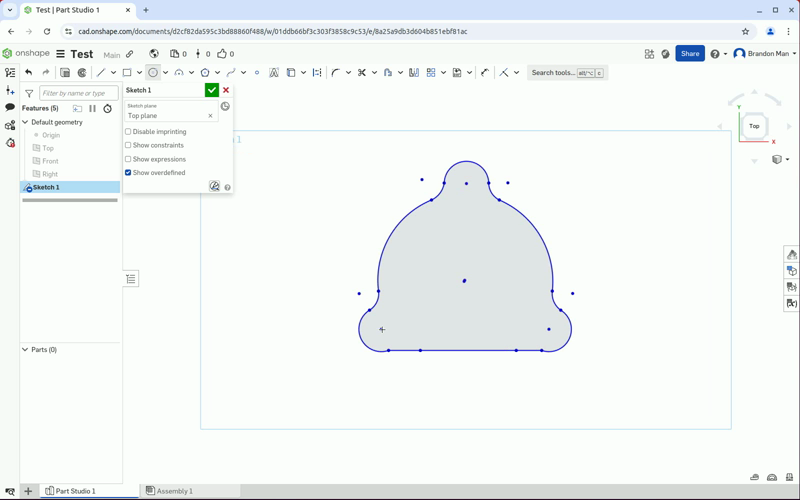
scroll(6)
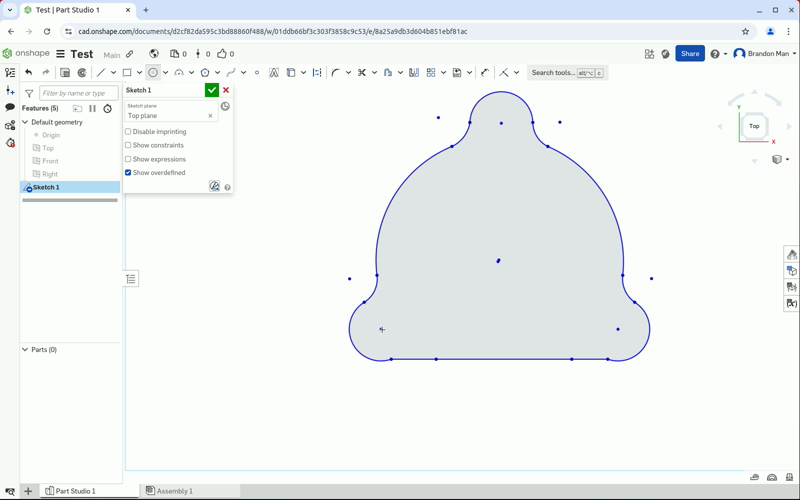
scroll(6)
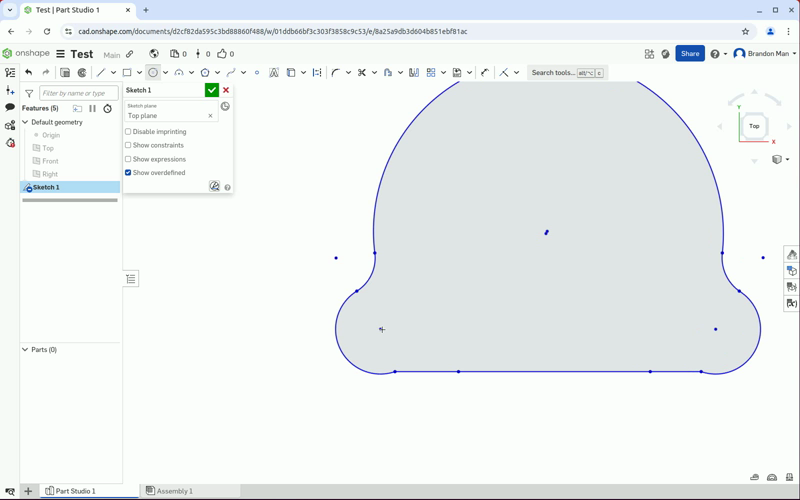
scroll(6)
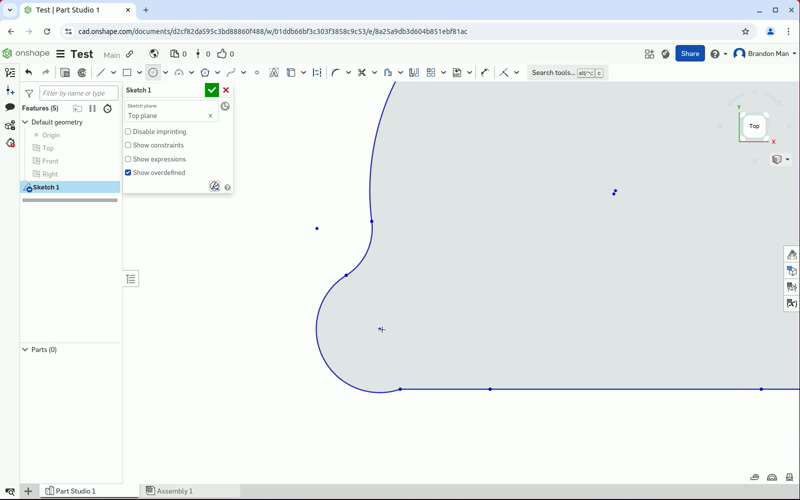
scroll(6)
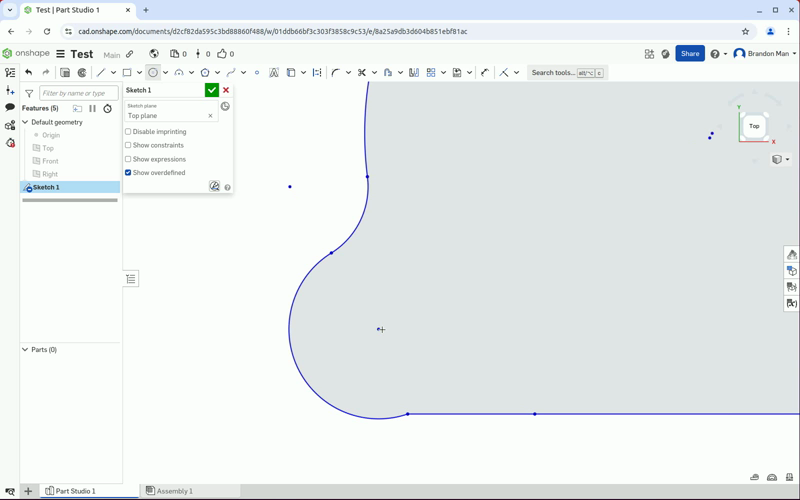
scroll(6)
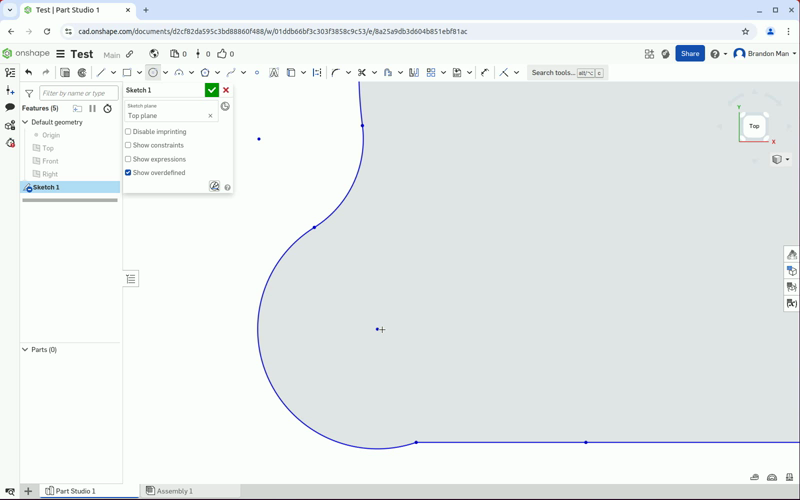
scroll(6)
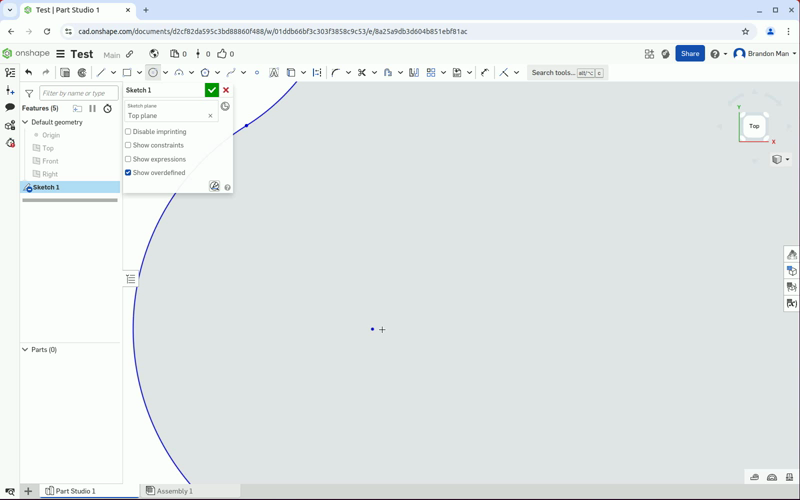
click(382, 329)
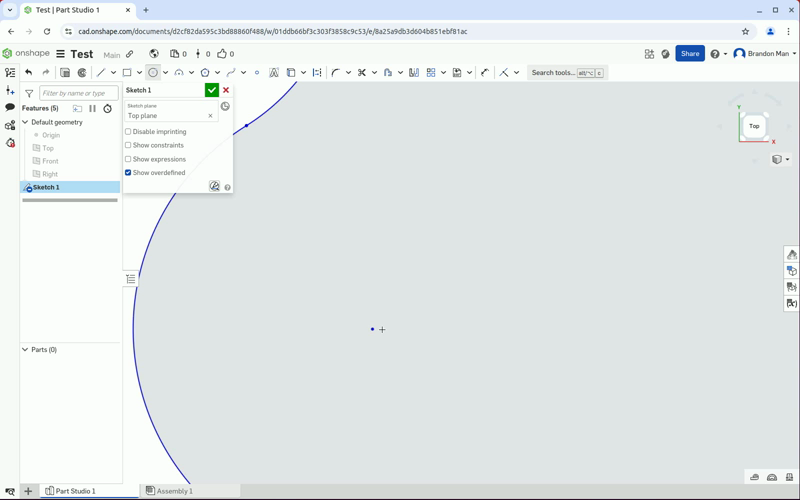
scroll(-6)
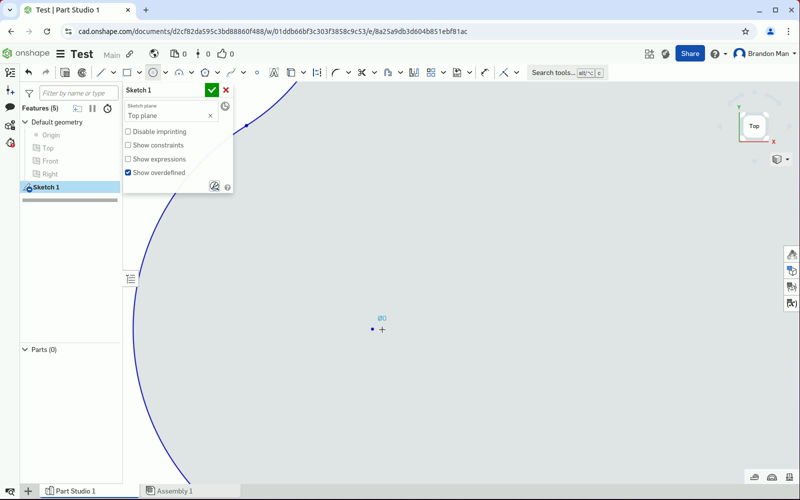
scroll(-6)
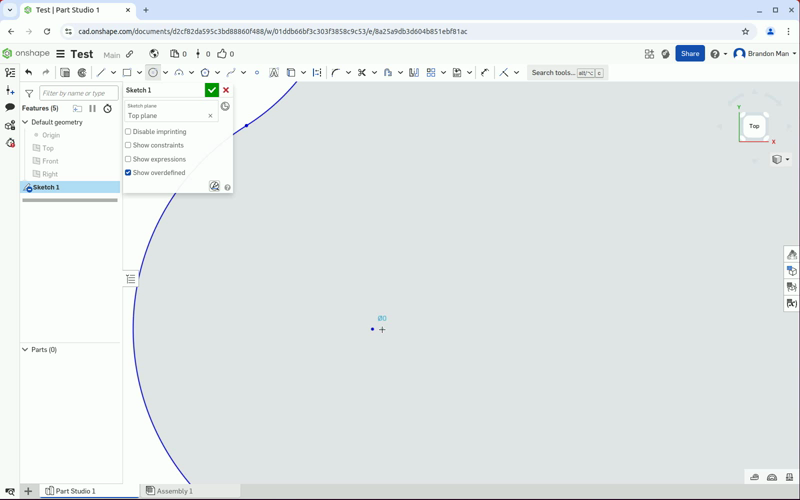
scroll(-6)
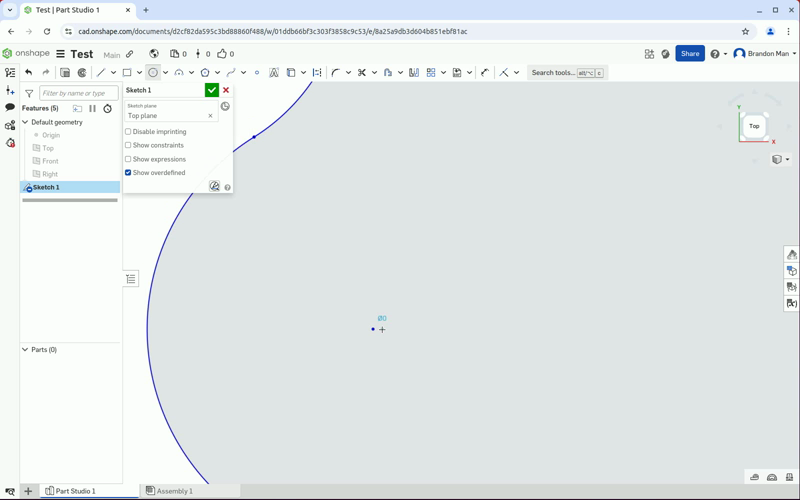
scroll(-6)
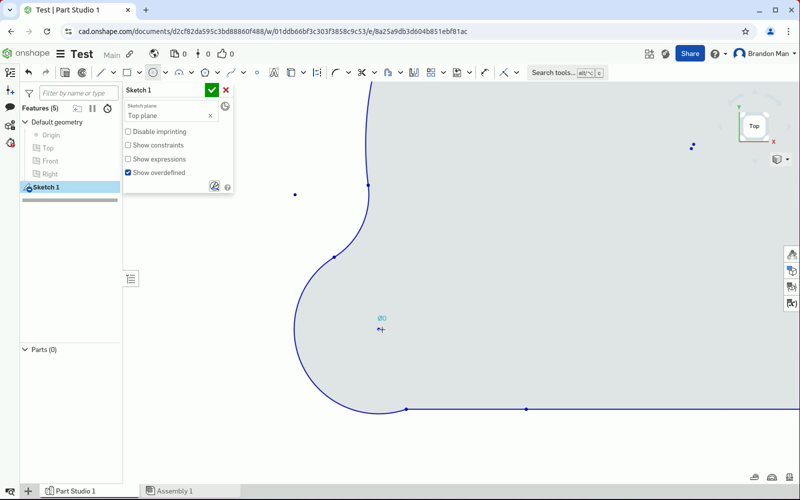
scroll(-6)
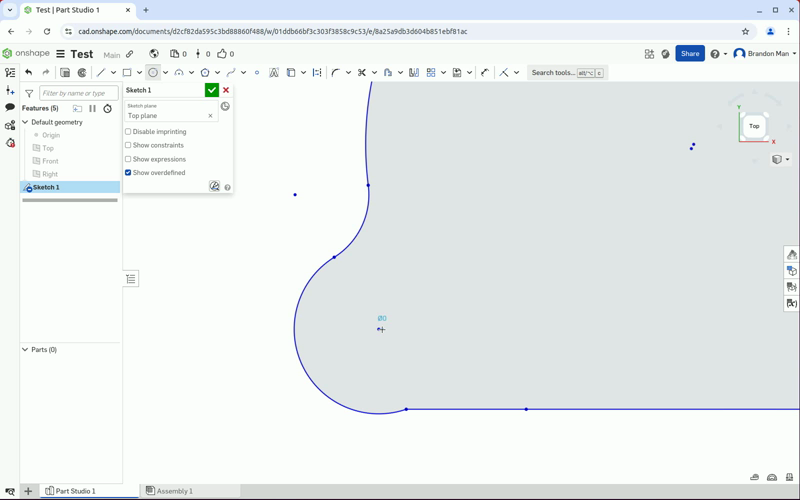
scroll(-6)
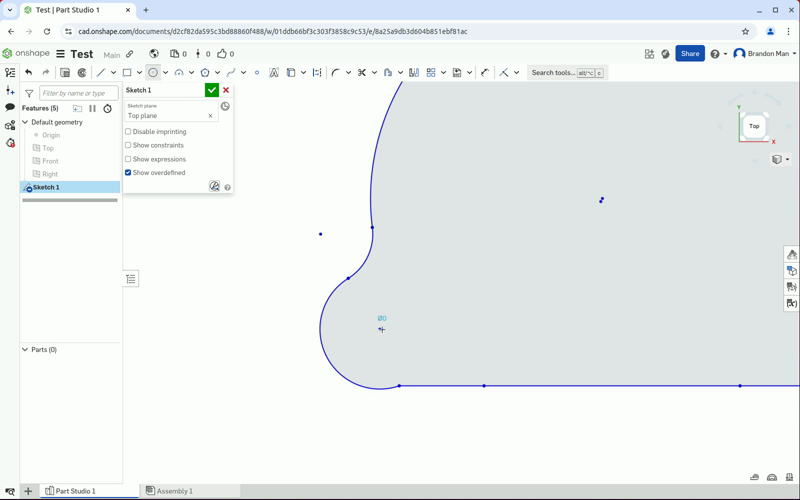
scroll(-6)
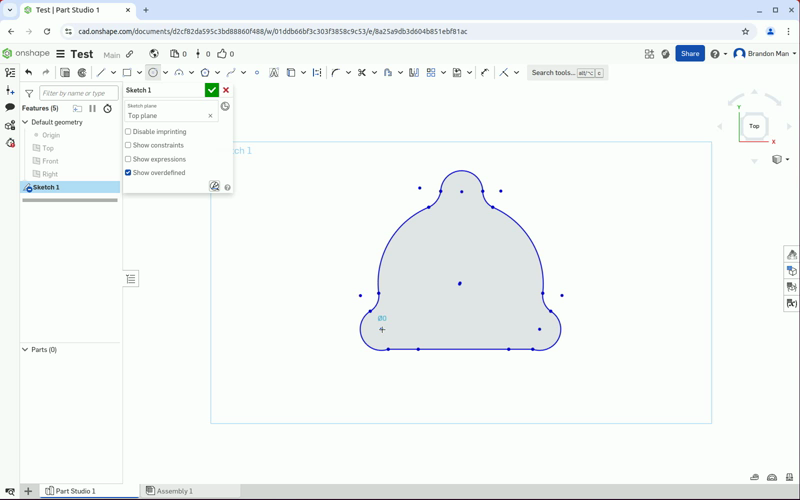
key_up(shift)
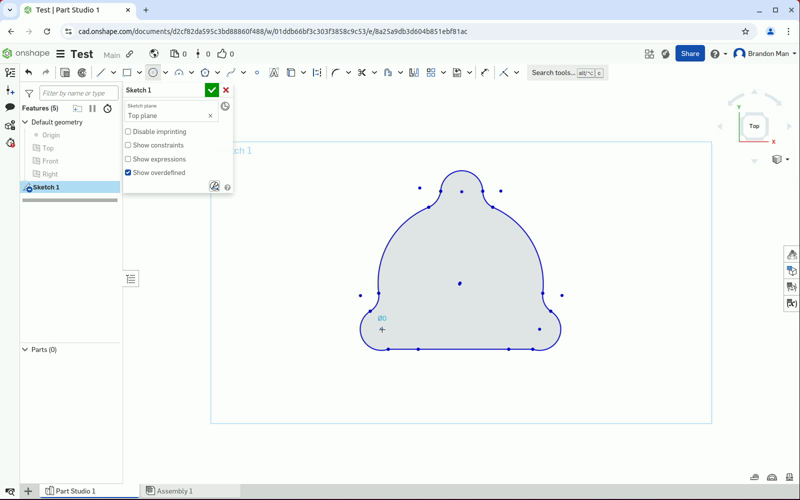
mouse_move(392, 329)
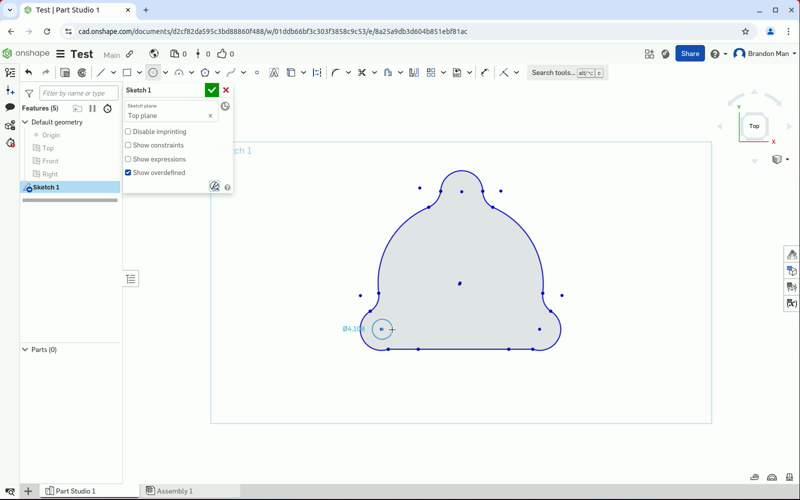
click(392, 329)
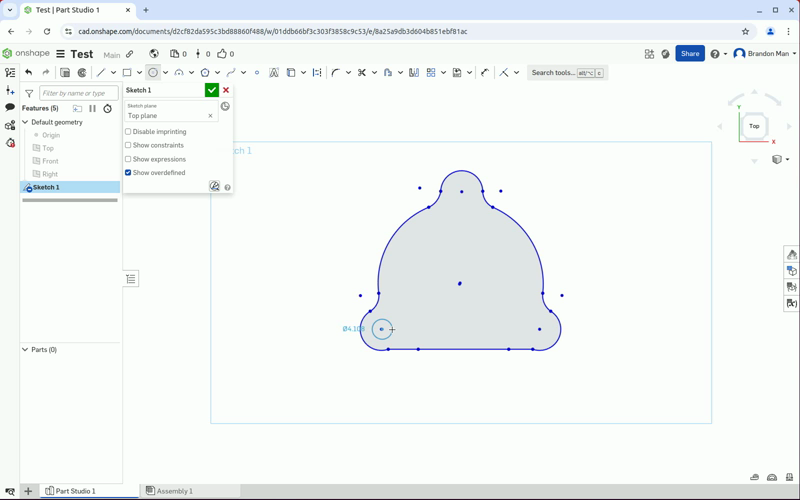
key(esc)
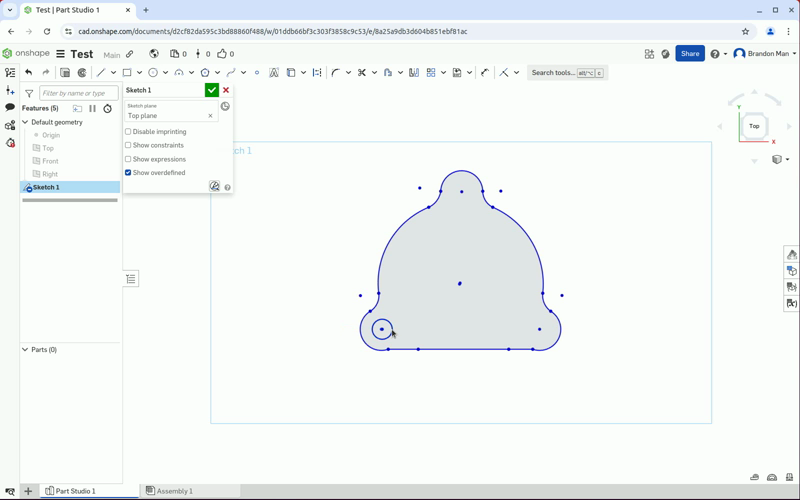
key(c)
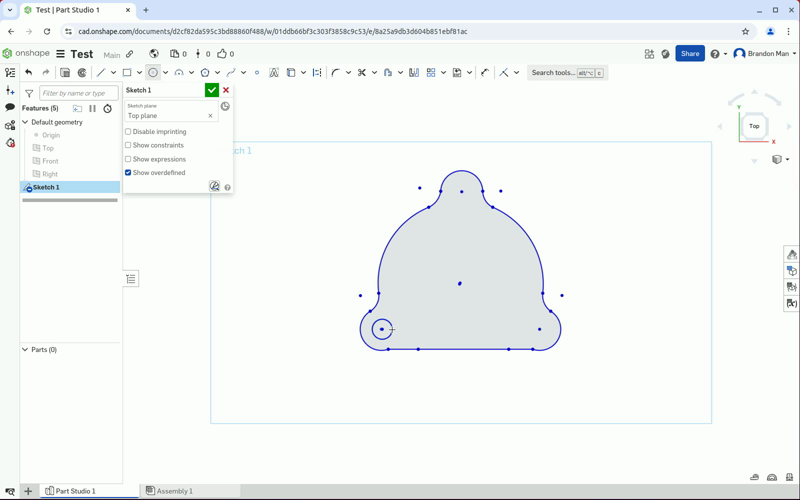
key_down(shift)
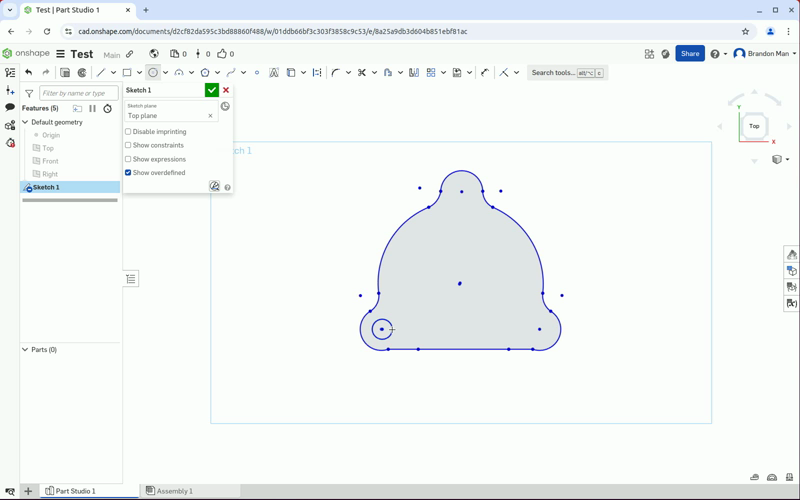
mouse_move(460, 191)
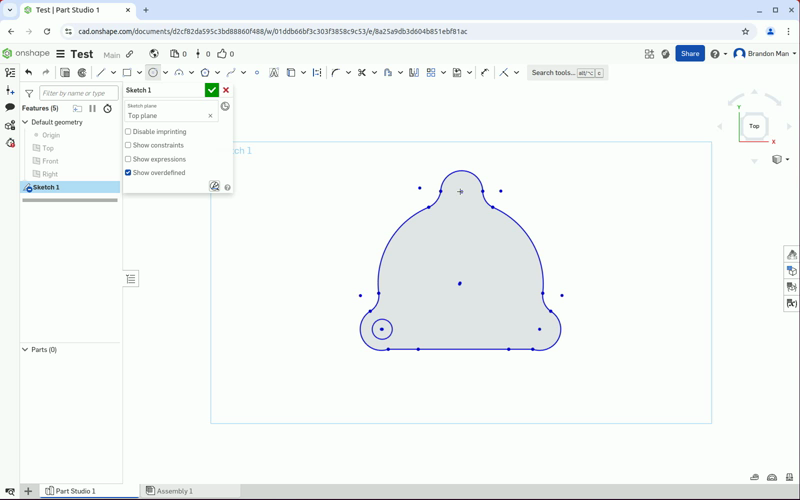
scroll(6)
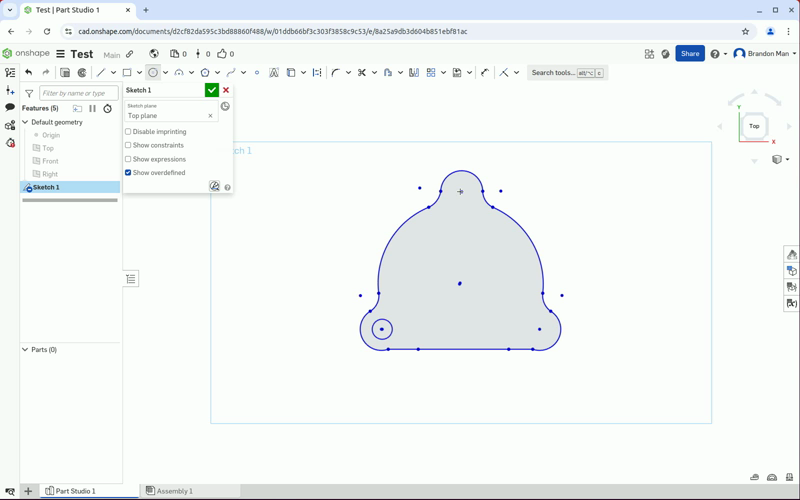
scroll(6)
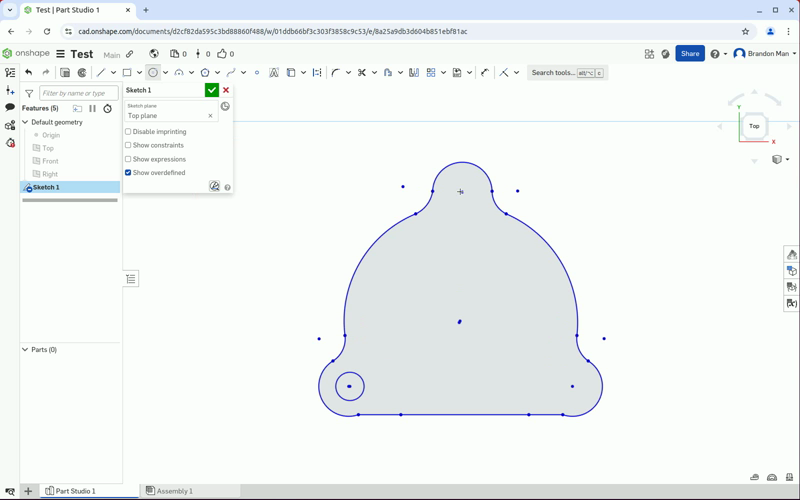
scroll(6)
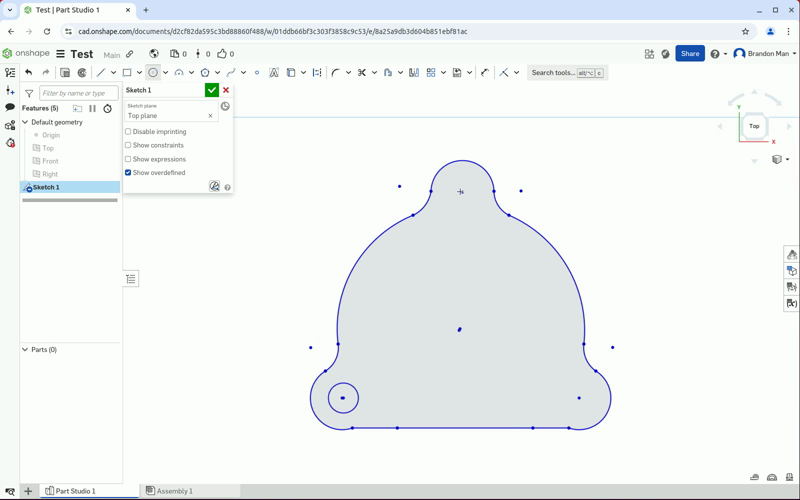
scroll(6)
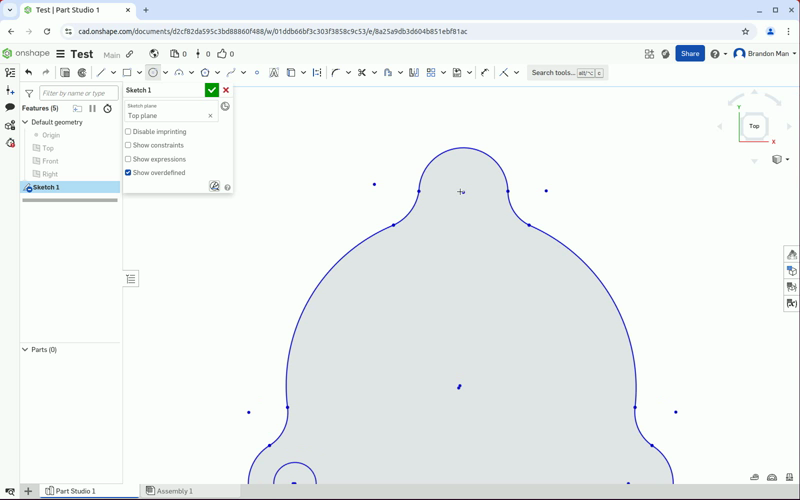
scroll(6)
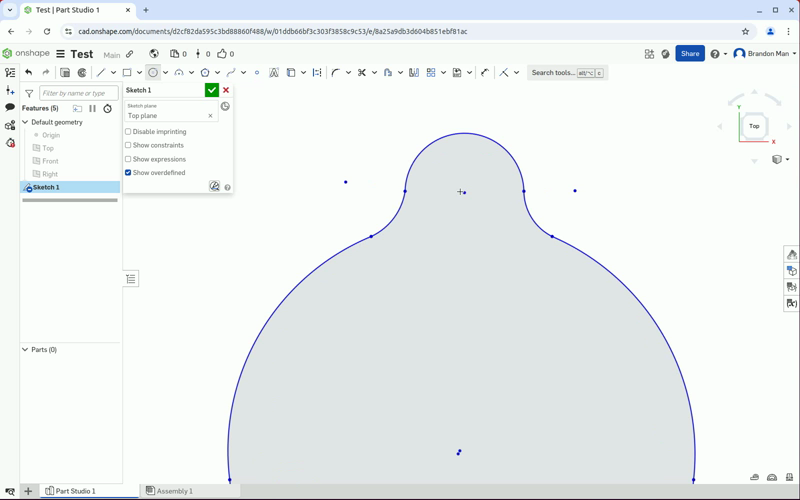
scroll(6)
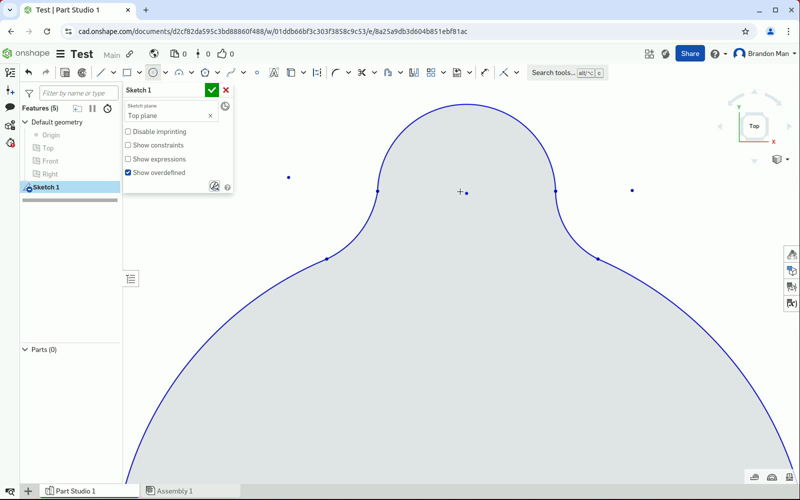
scroll(6)
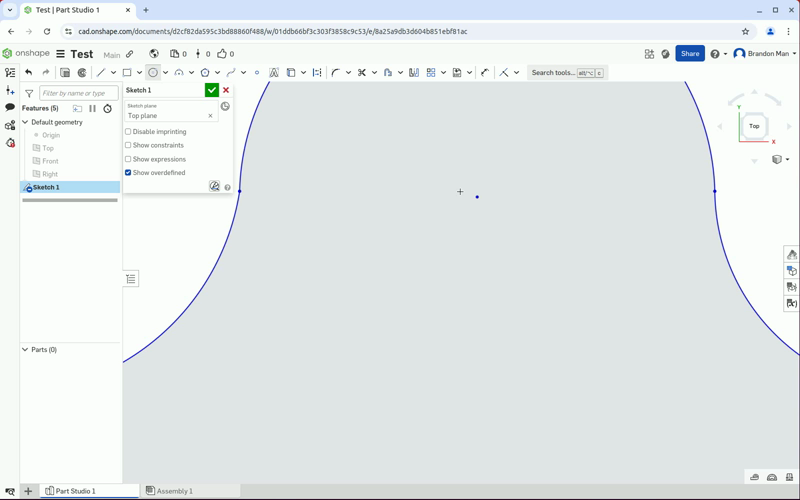
click(460, 191)
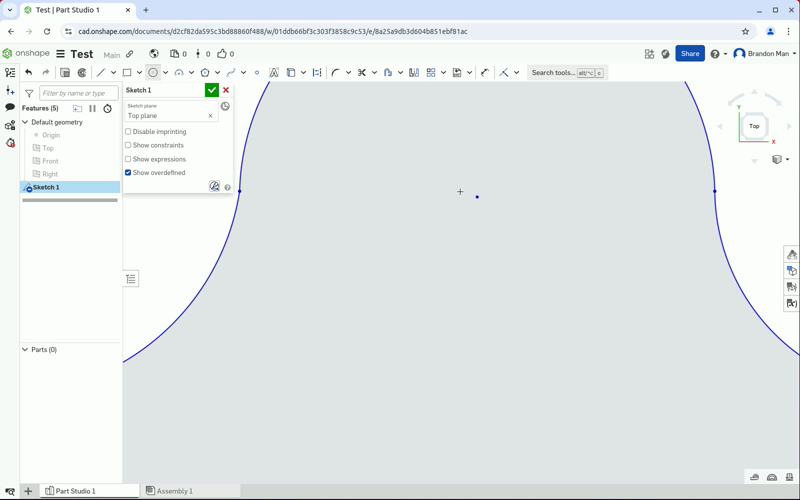
scroll(-6)
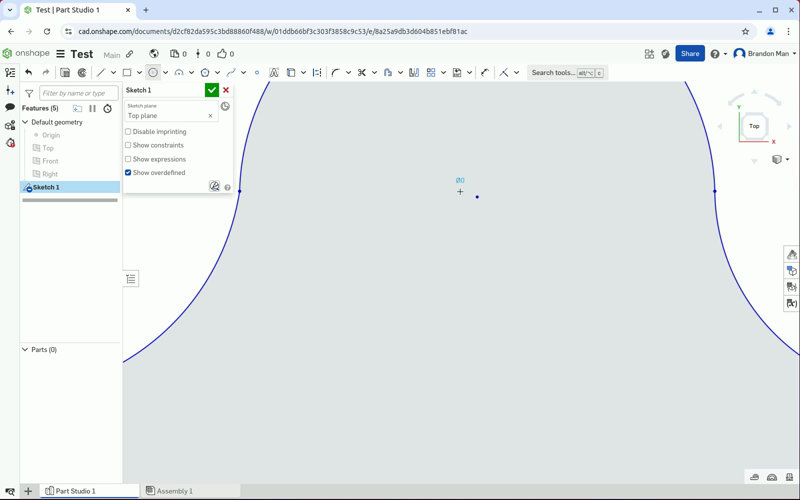
scroll(-6)
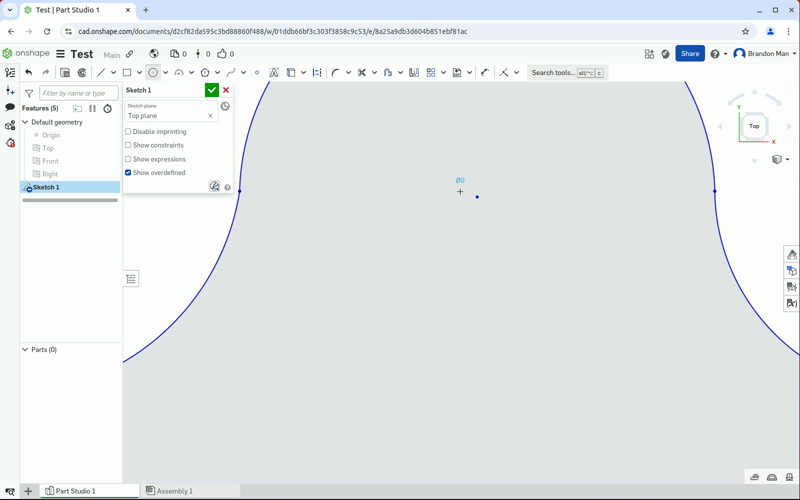
scroll(-6)
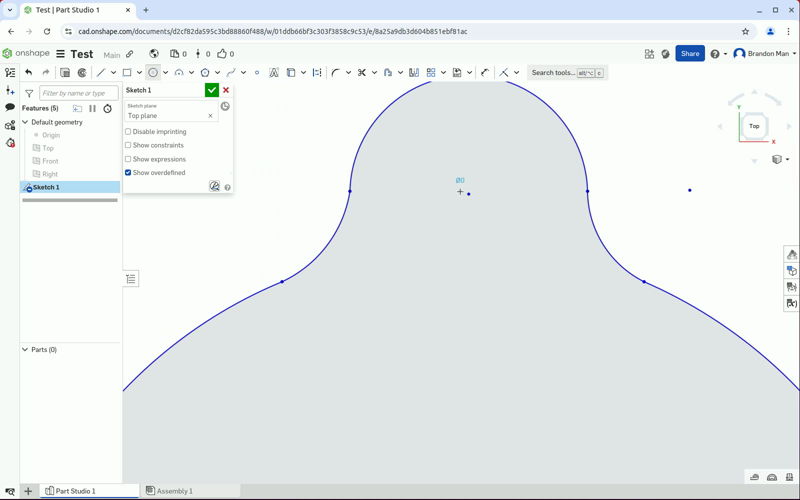
scroll(-6)
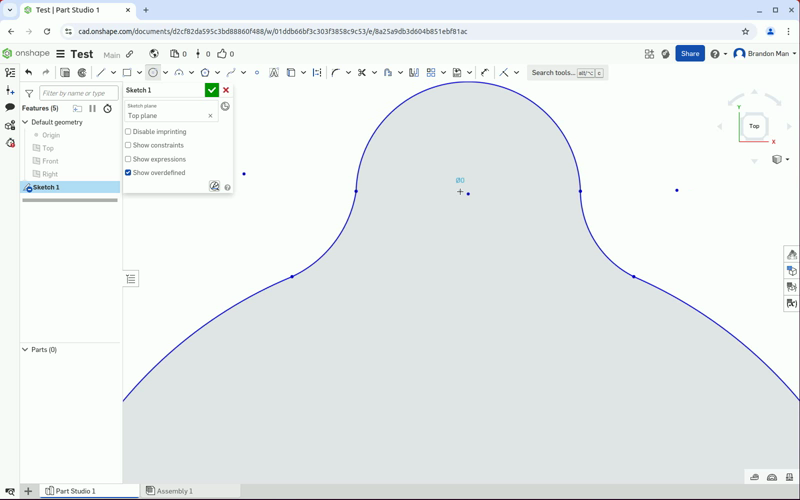
scroll(-6)
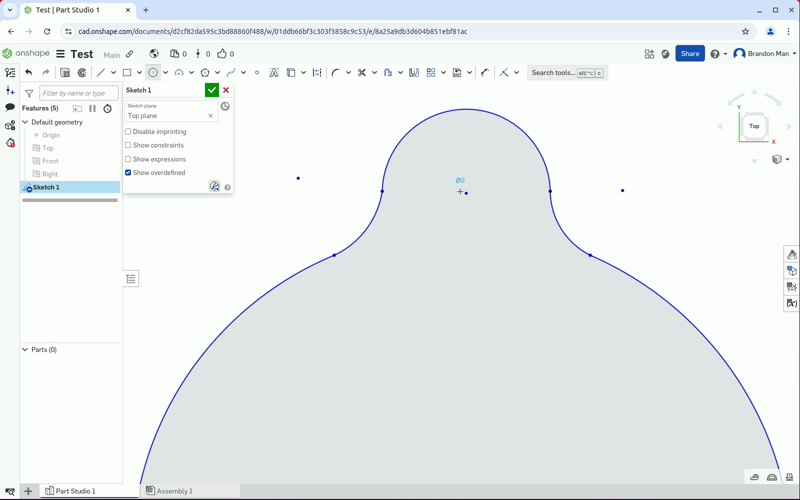
scroll(-6)
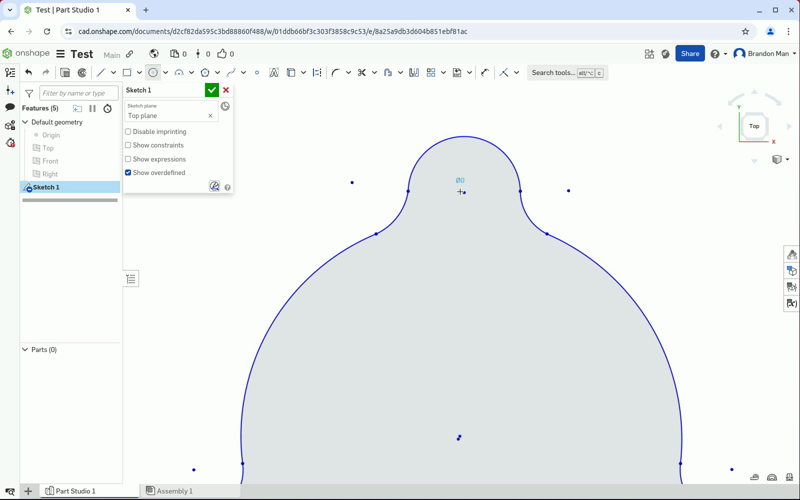
scroll(-6)
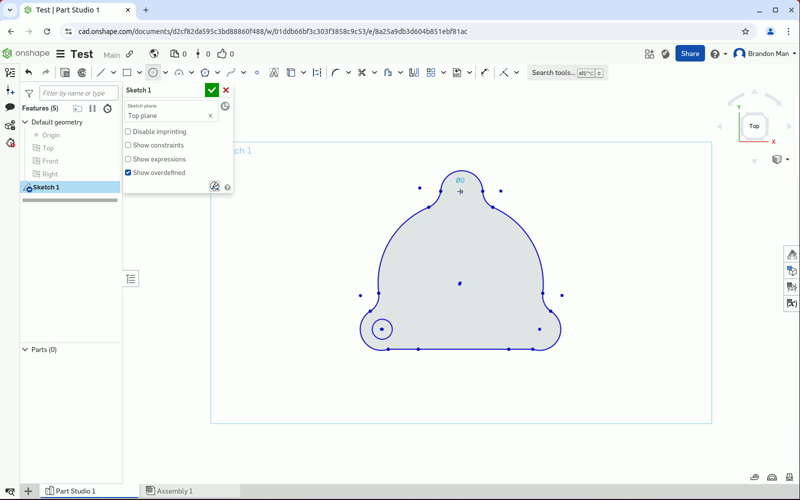
key_up(shift)
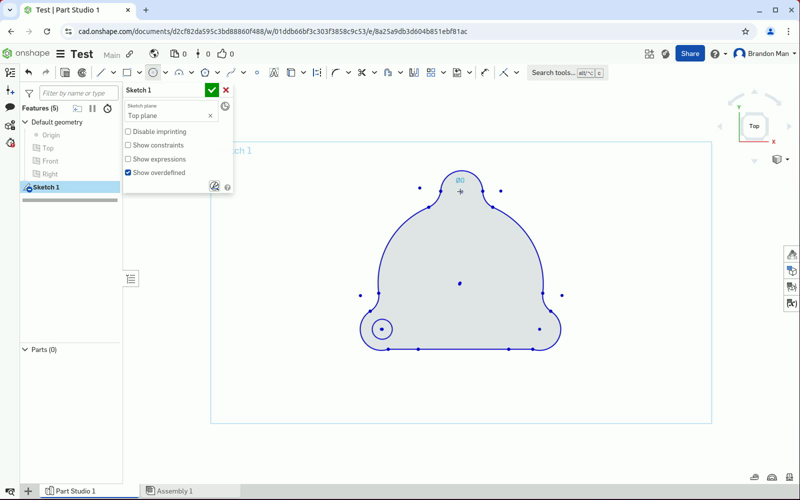
mouse_move(470, 191)
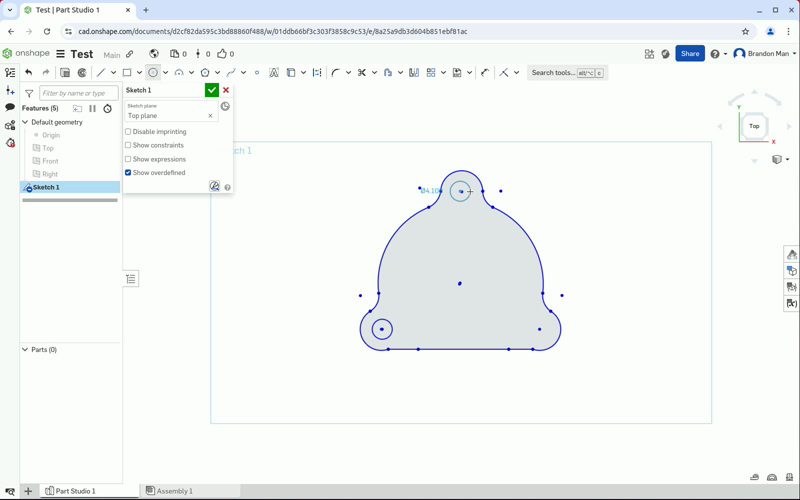
click(470, 191)
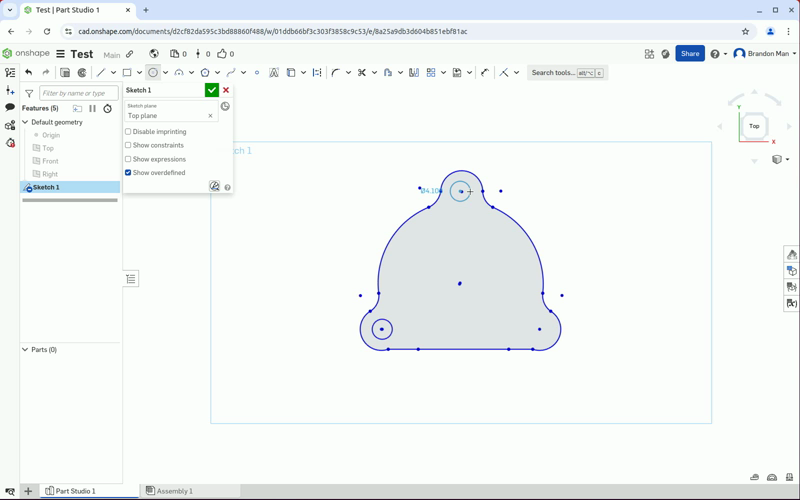
key(esc)
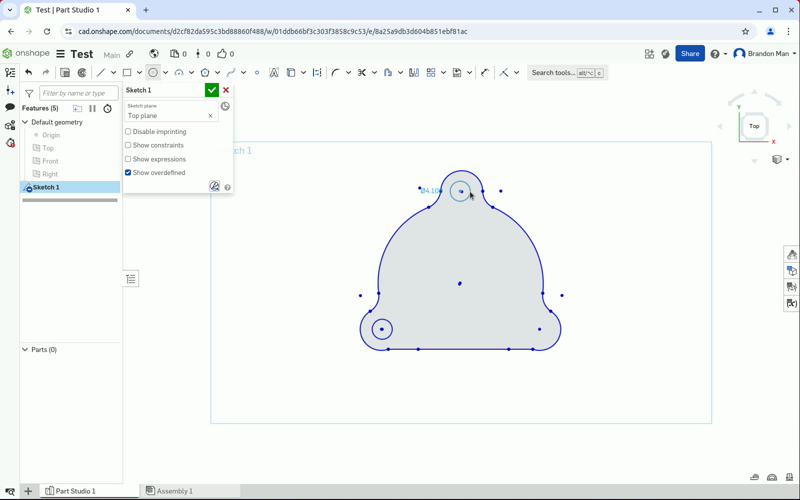
key(c)
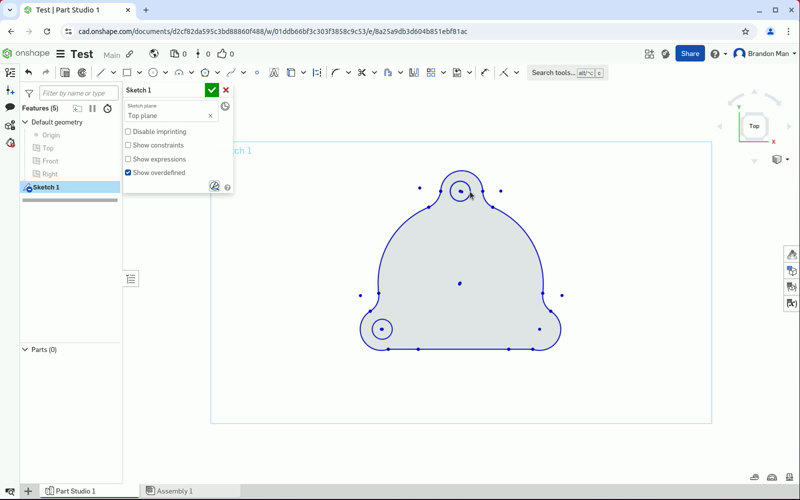
key_down(shift)
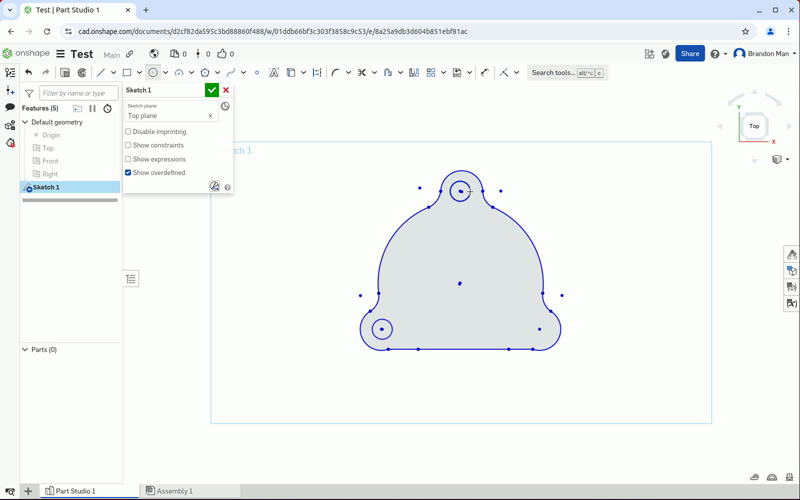
mouse_move(540, 329)
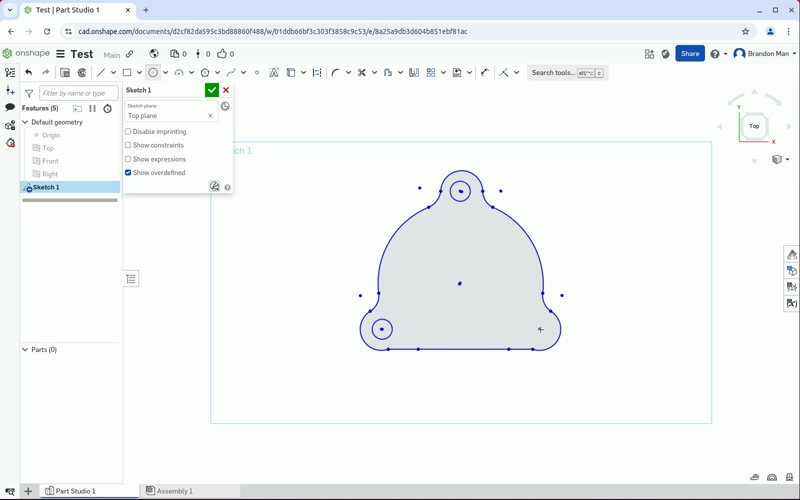
scroll(6)
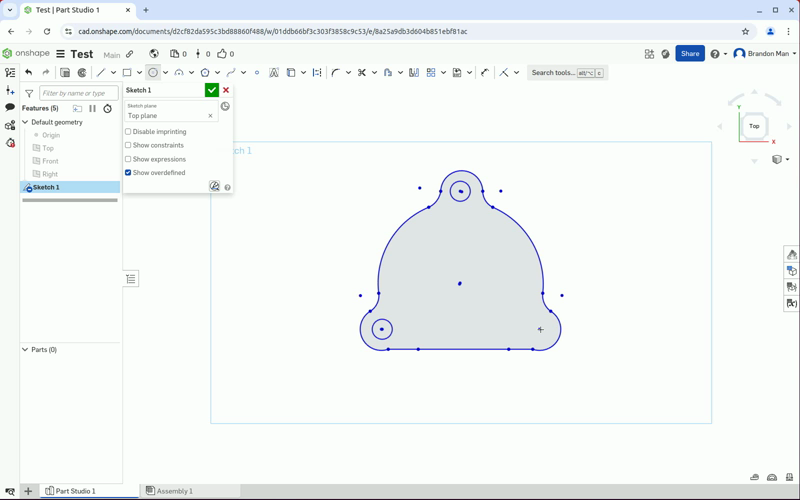
scroll(6)
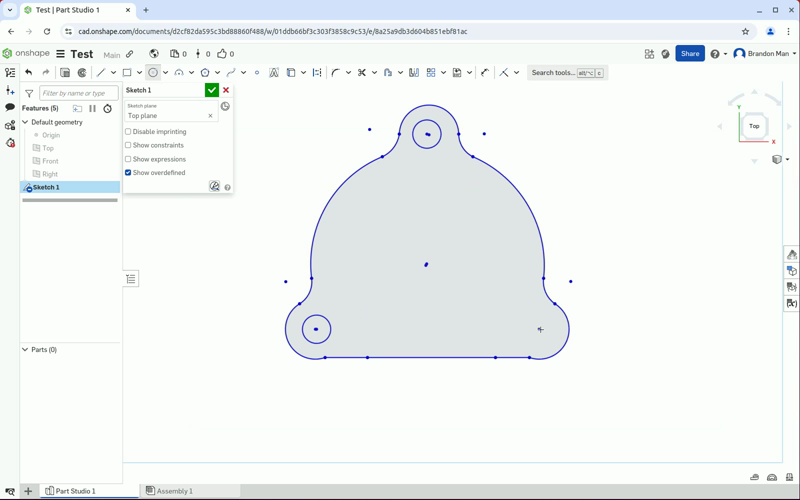
scroll(6)
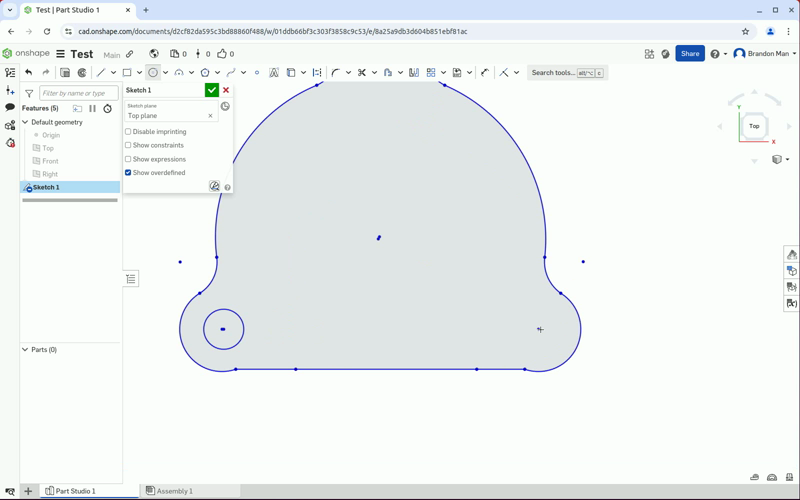
scroll(6)
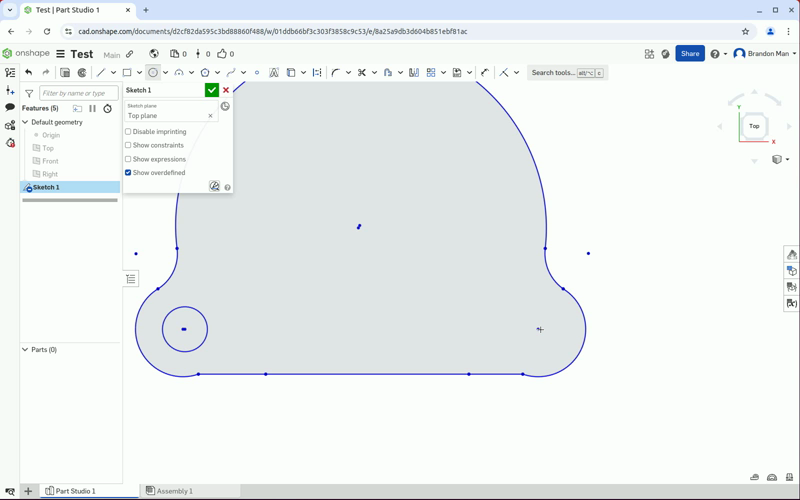
scroll(6)
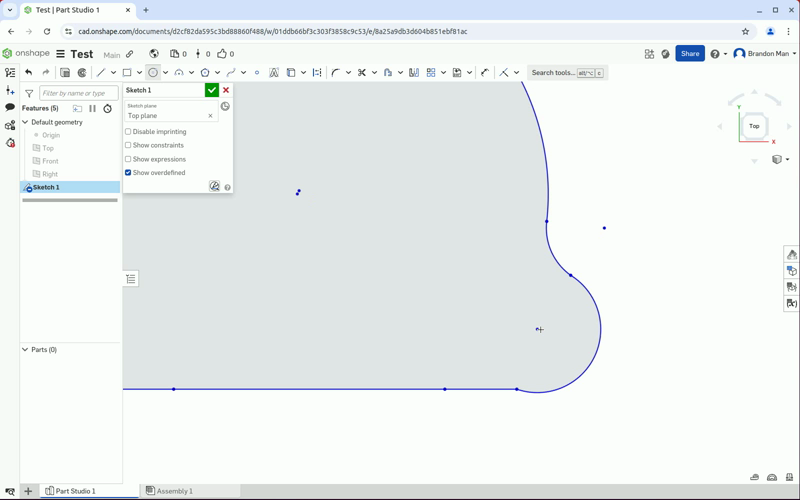
scroll(6)
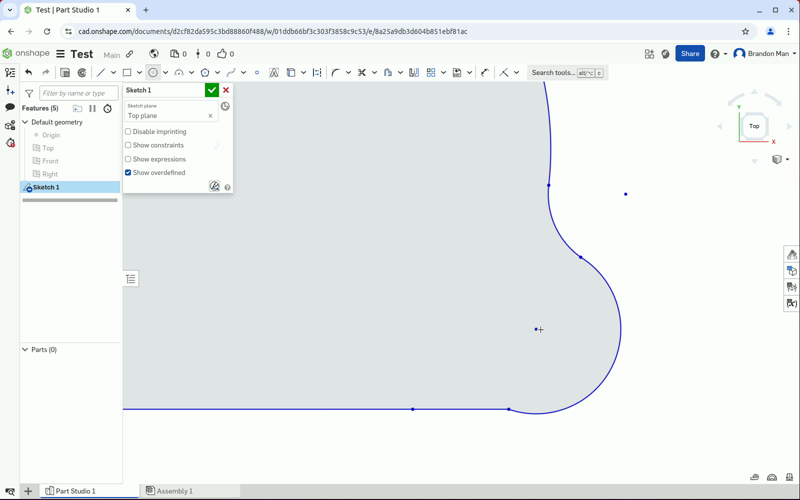
scroll(6)
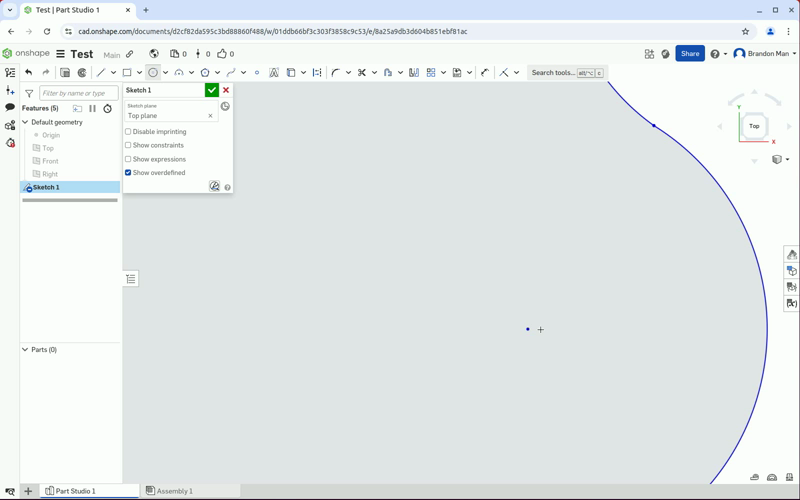
click(540, 329)
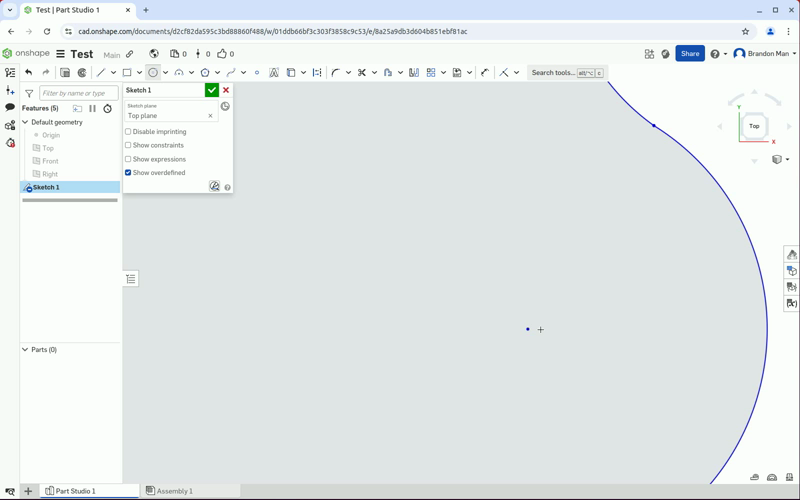
scroll(-6)
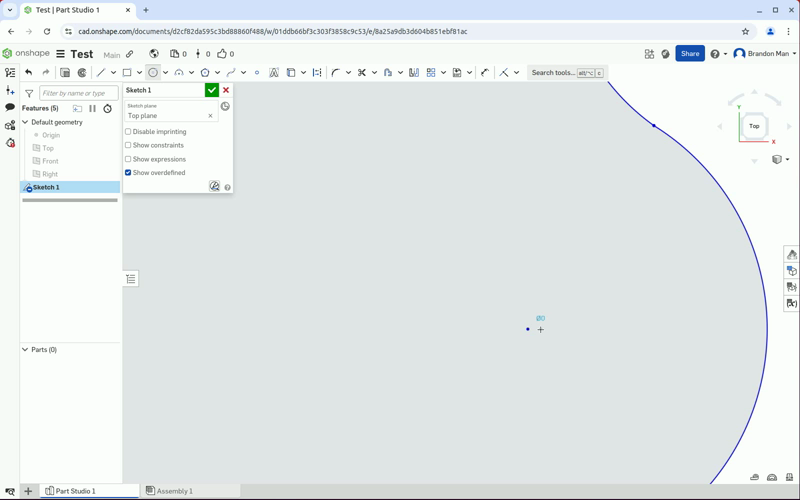
scroll(-6)
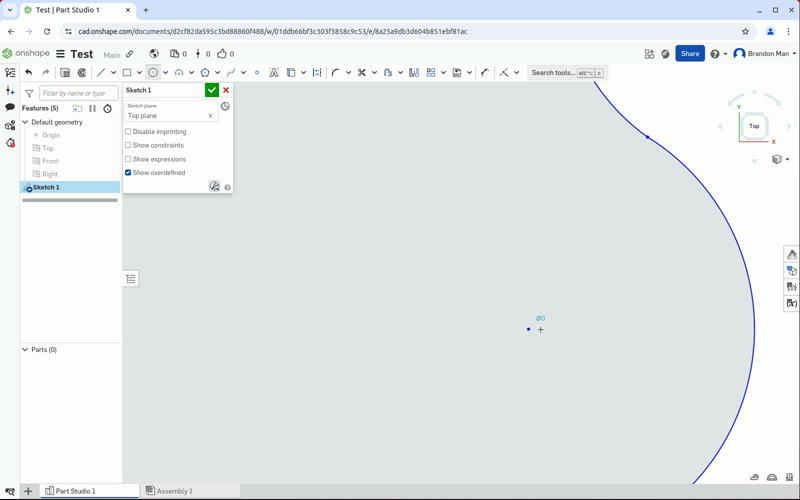
scroll(-6)
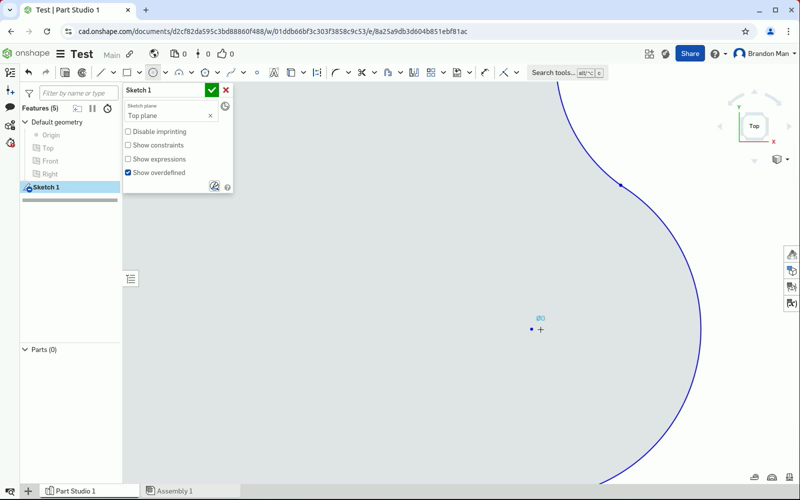
scroll(-6)
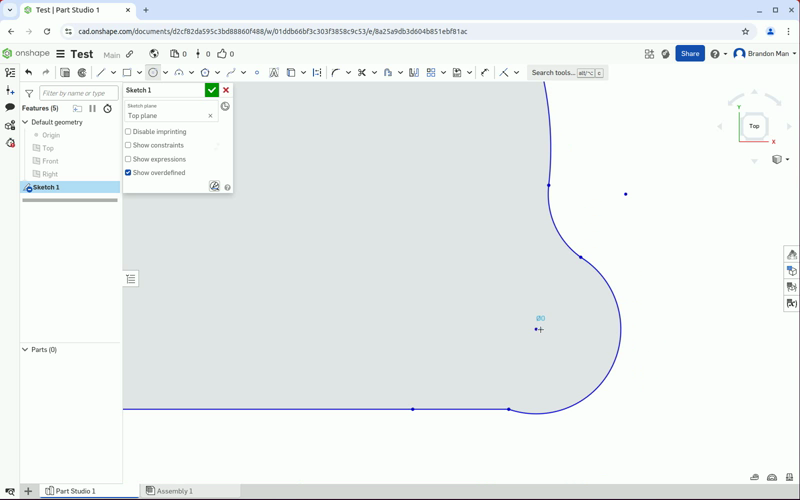
scroll(-6)
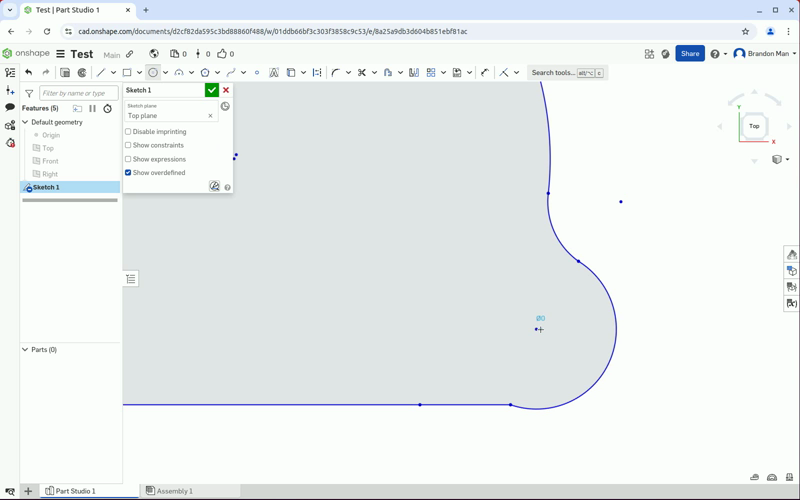
scroll(-6)
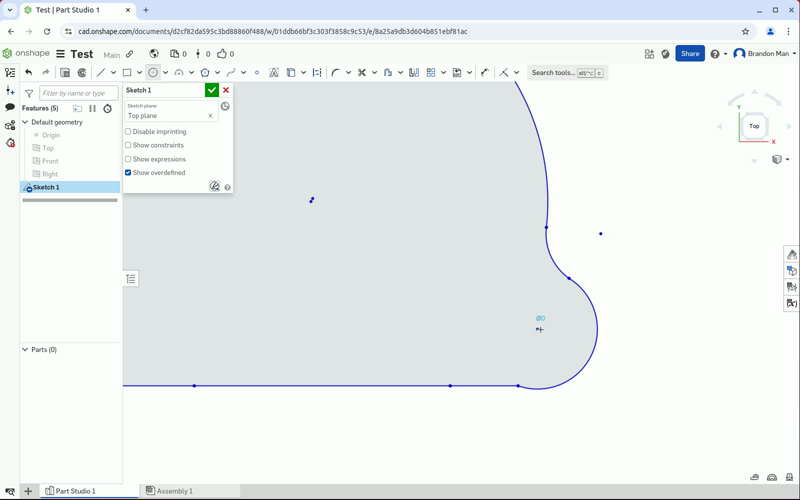
scroll(-6)
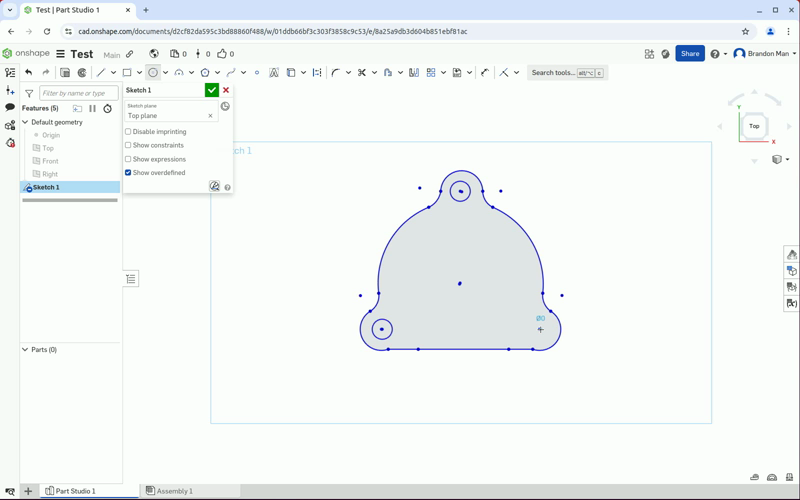
key_up(shift)
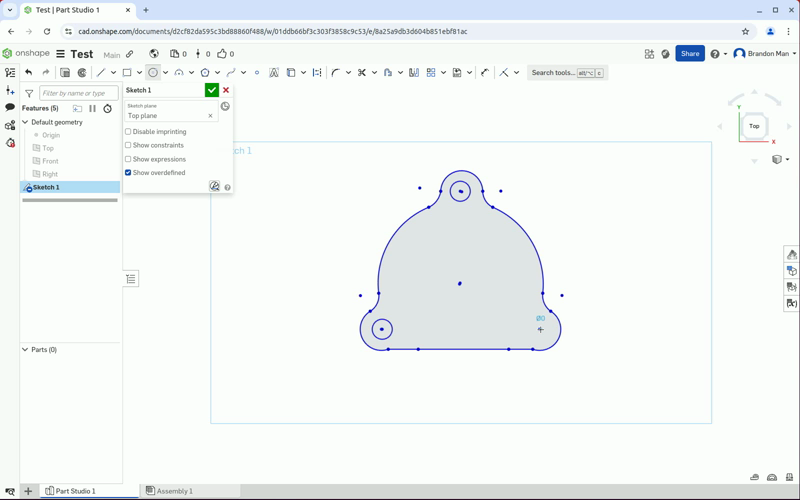
mouse_move(550, 329)
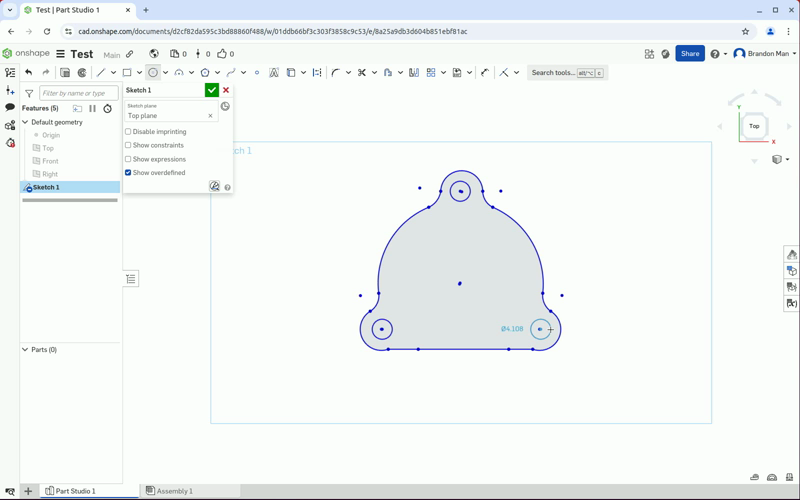
click(550, 329)
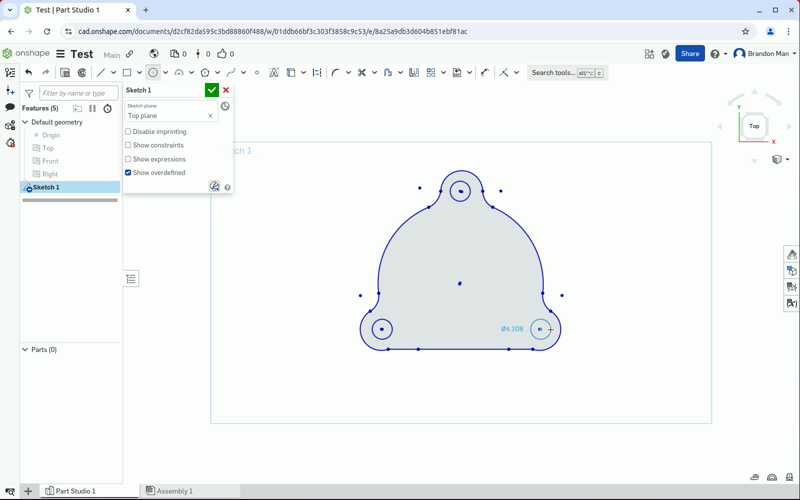
key(esc)
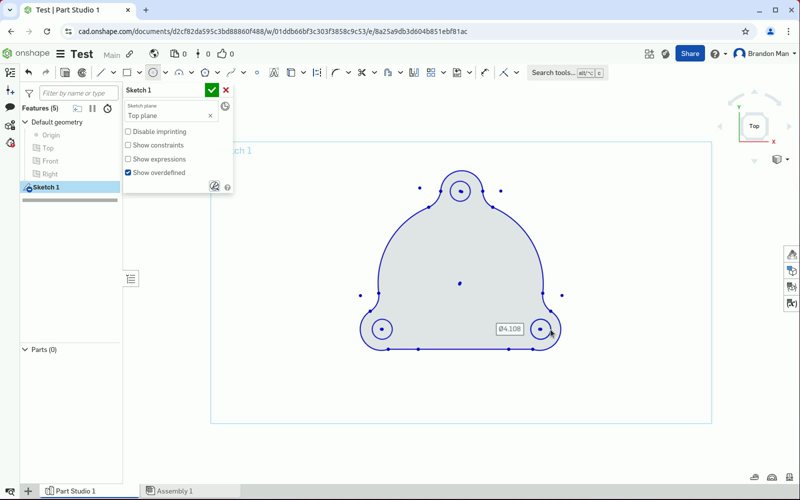
mouse_move(447, 267)
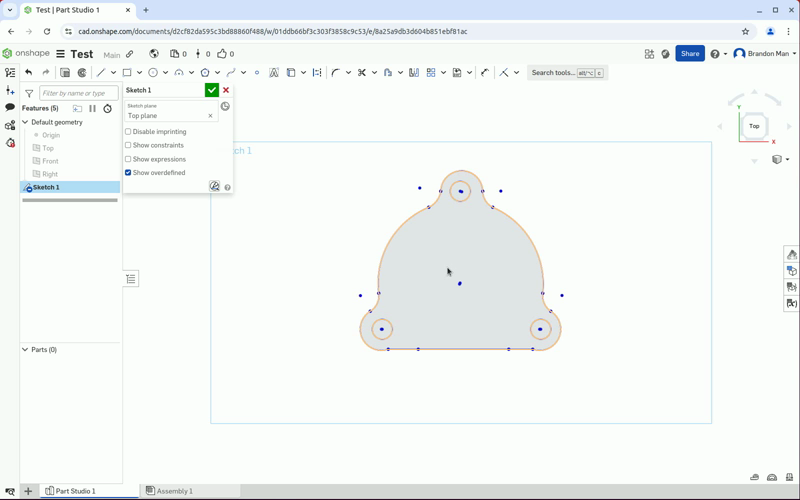
click(447, 267)
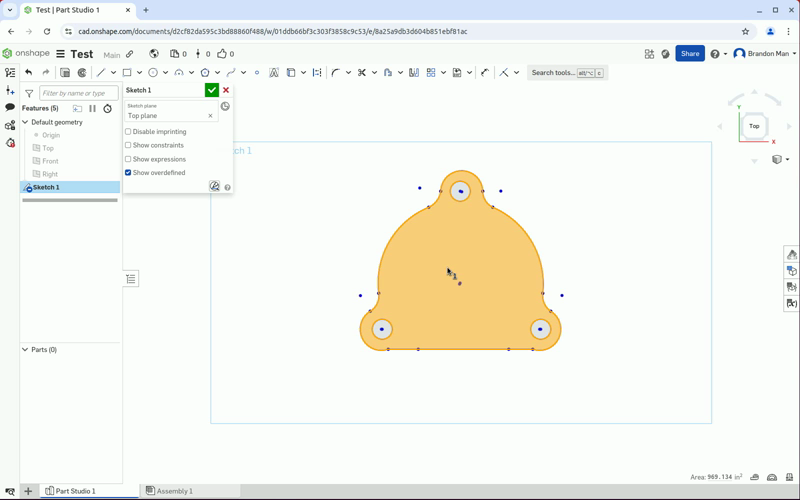
mouse_move(73, 352)
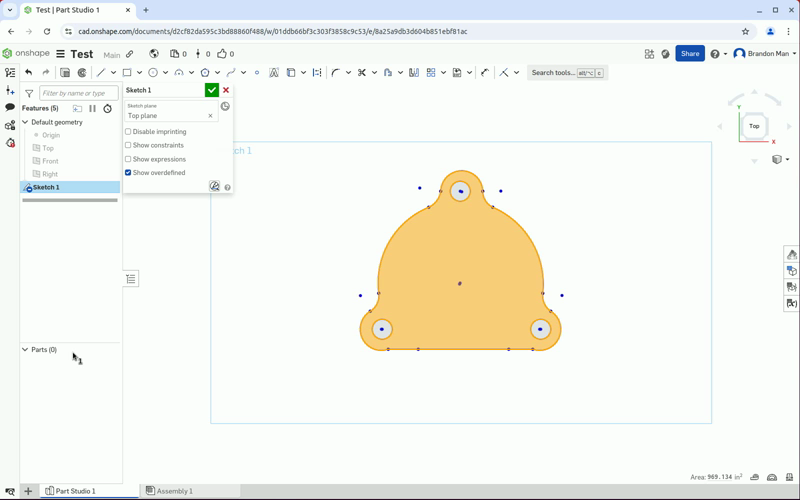
key(shift+y)
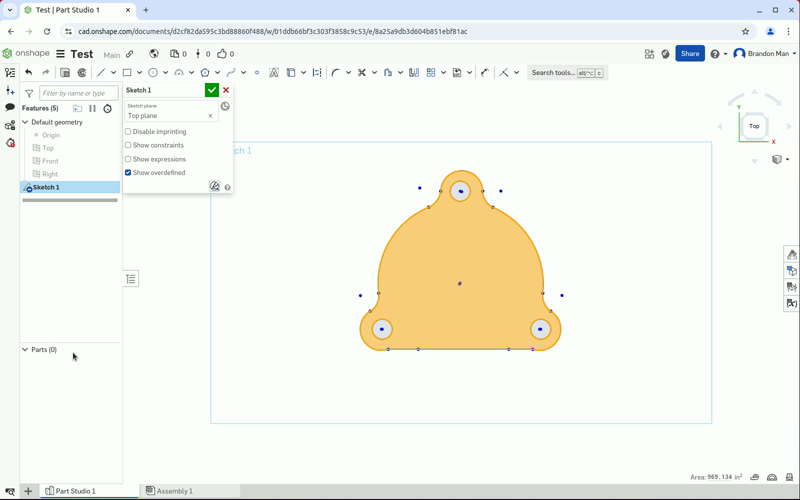
key(shift+e)
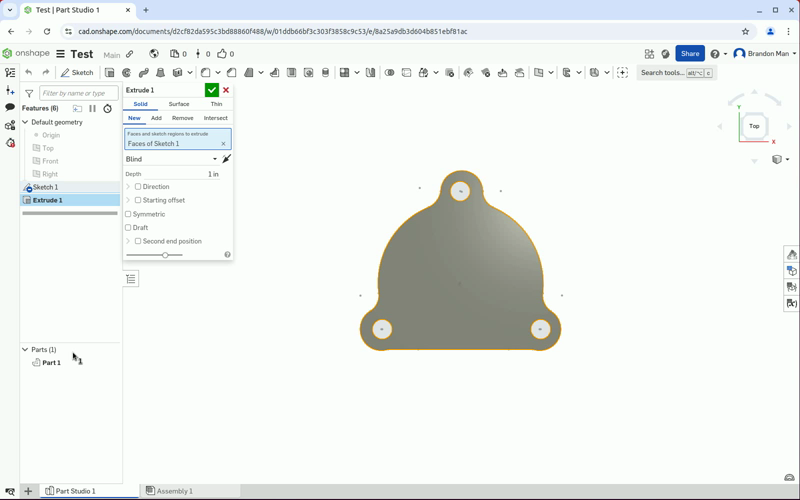
mouse_move(143, 106)
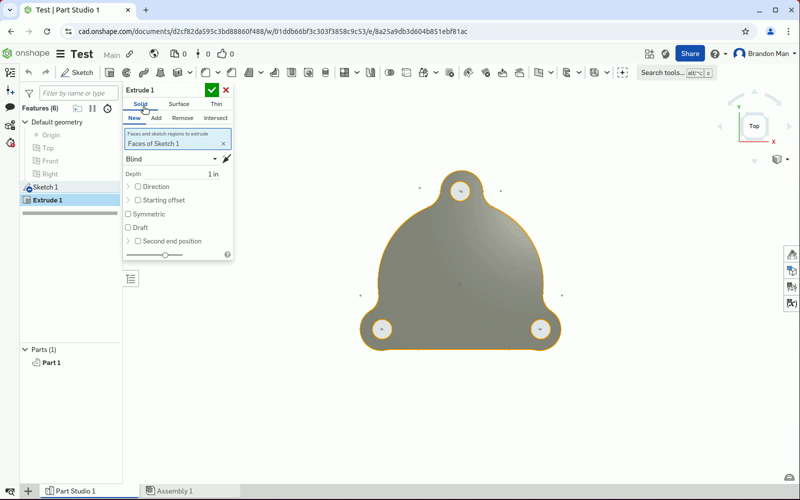
click(143, 106)
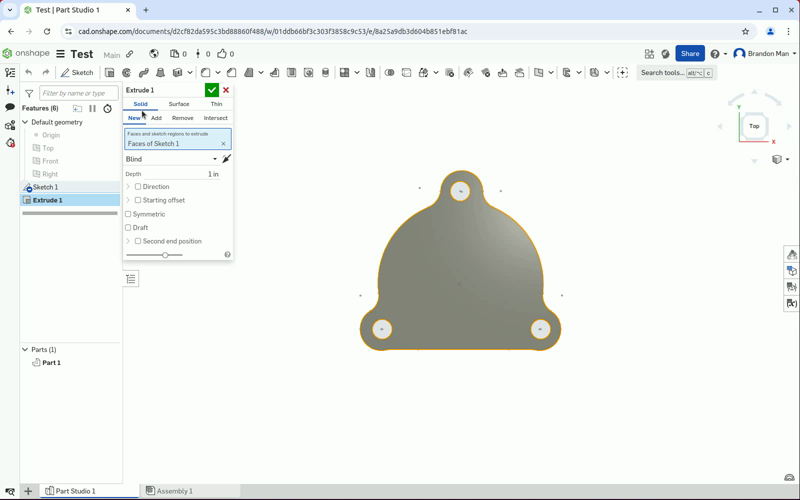
mouse_move(137, 120)
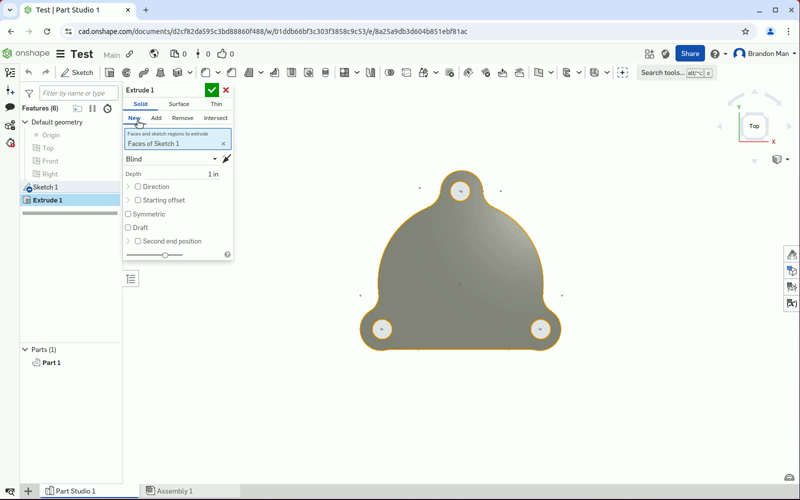
click(137, 120)
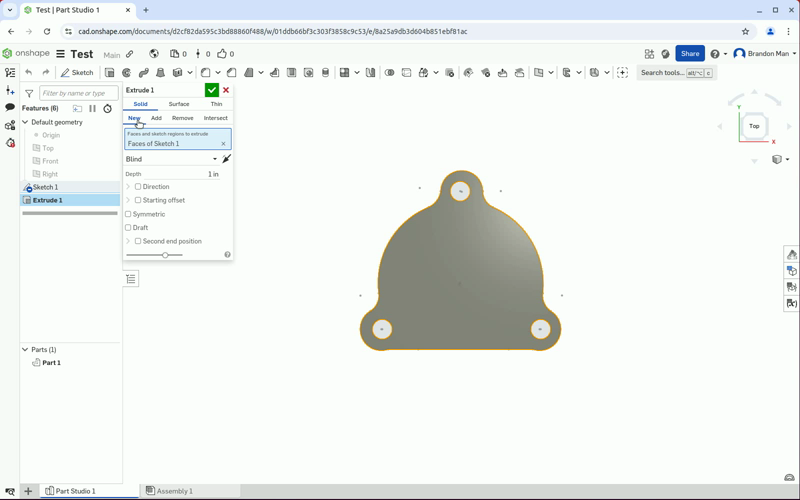
key(tab, 4)
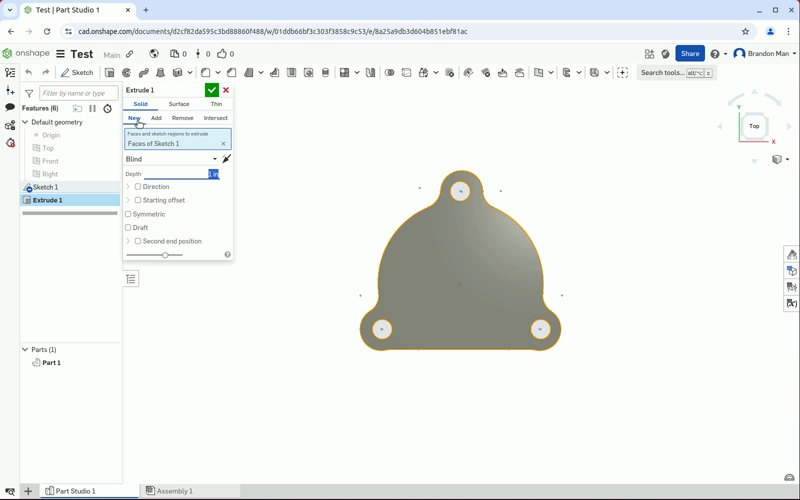
text(4.092)
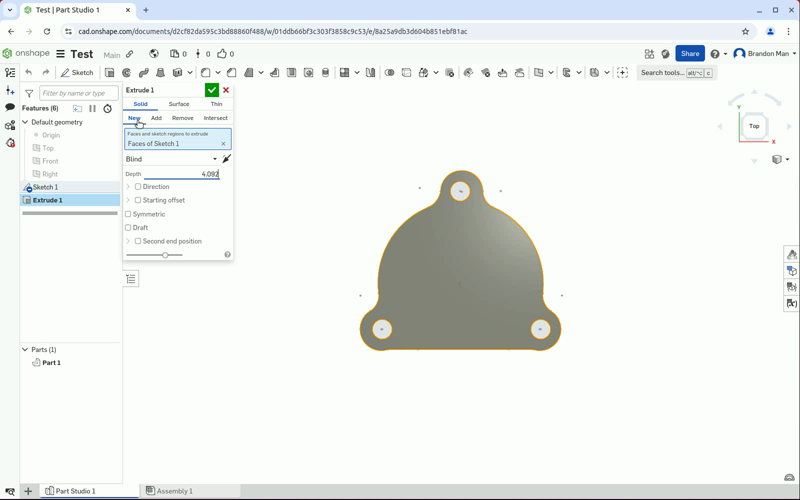
key(enter)
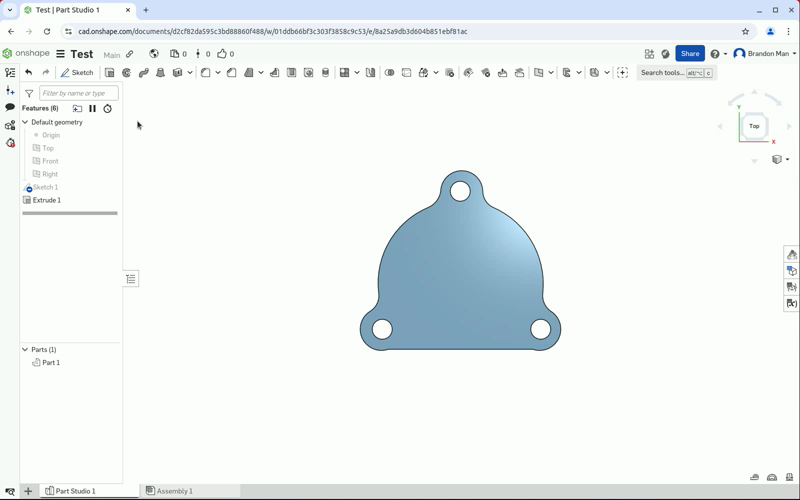
key(shift+h)
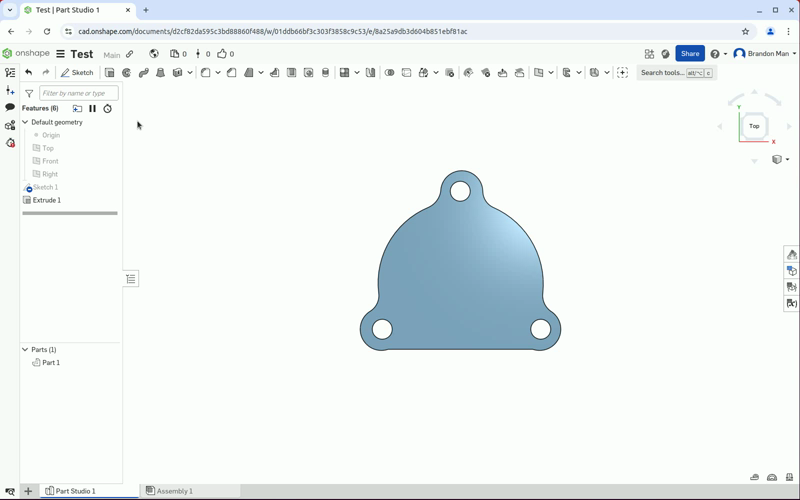
key(shift+h)
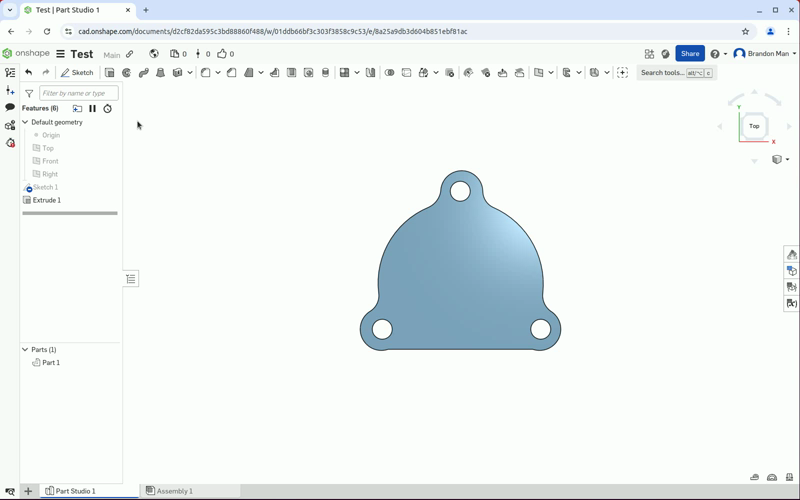
mouse_move(73, 189)
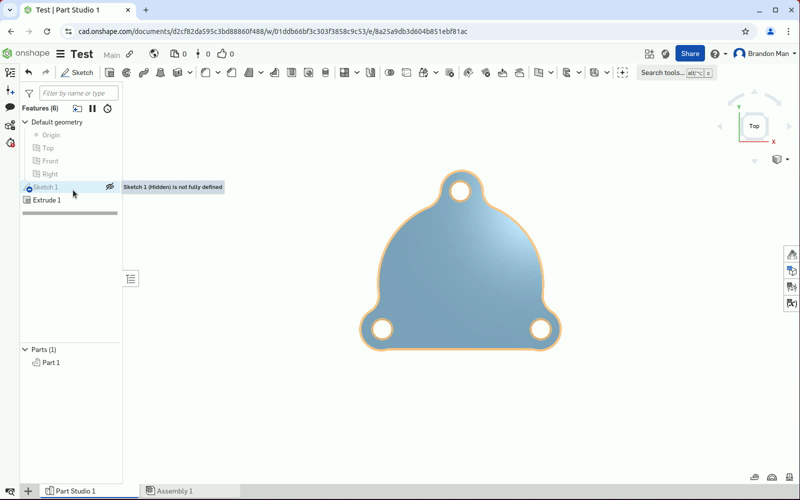
click(73, 189)
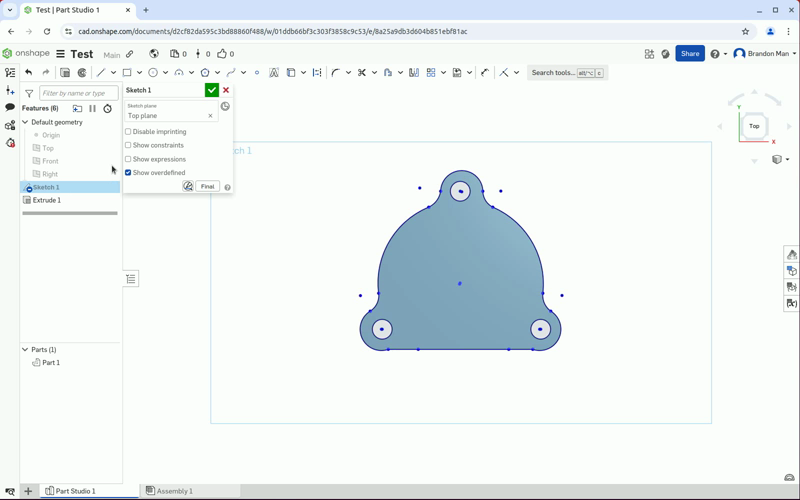
mouse_move(229, 92)
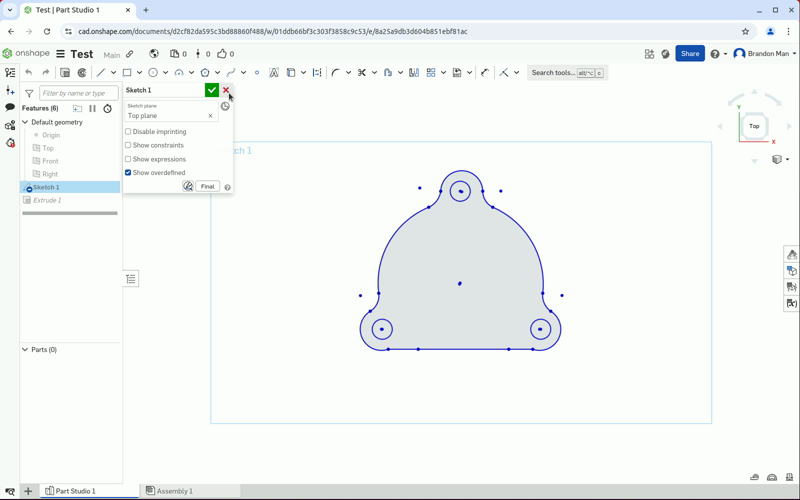
click(229, 92)
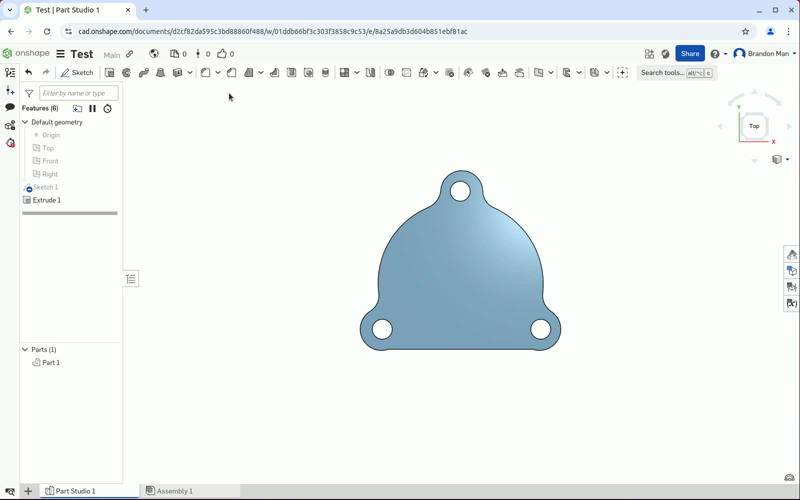
mouse_move(541, 75)
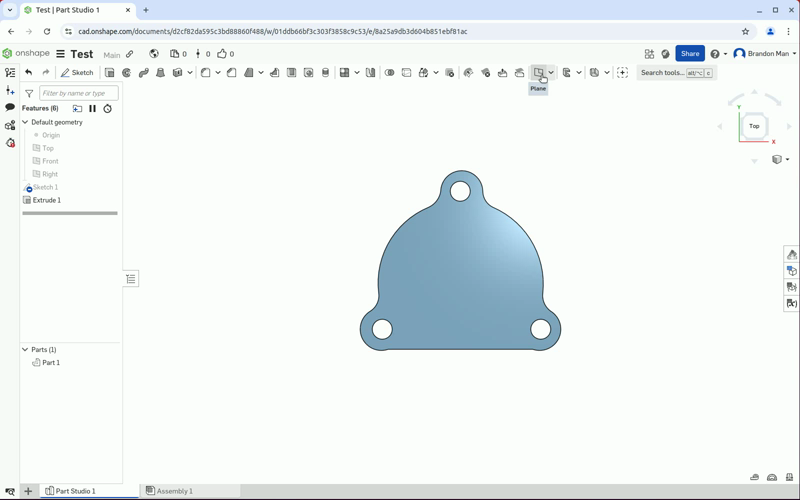
click(541, 75)
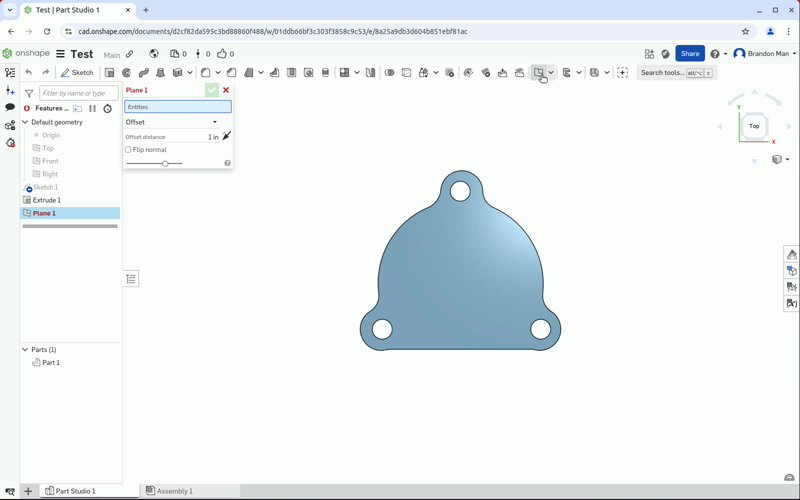
mouse_move(73, 150)
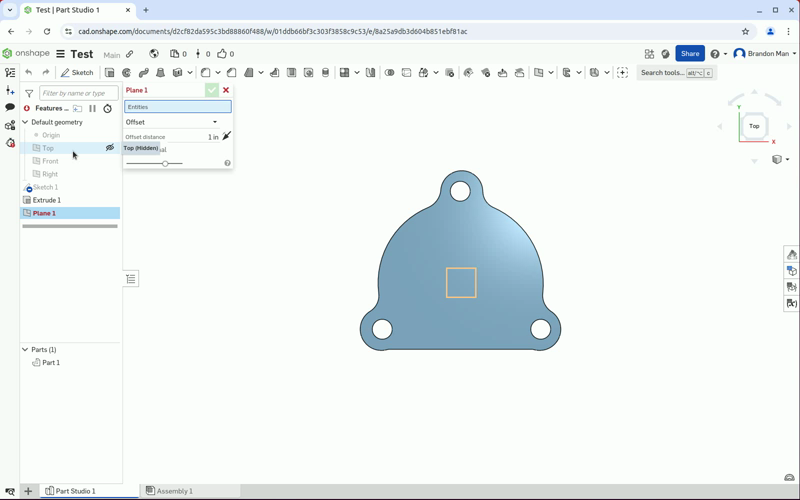
click(73, 150)
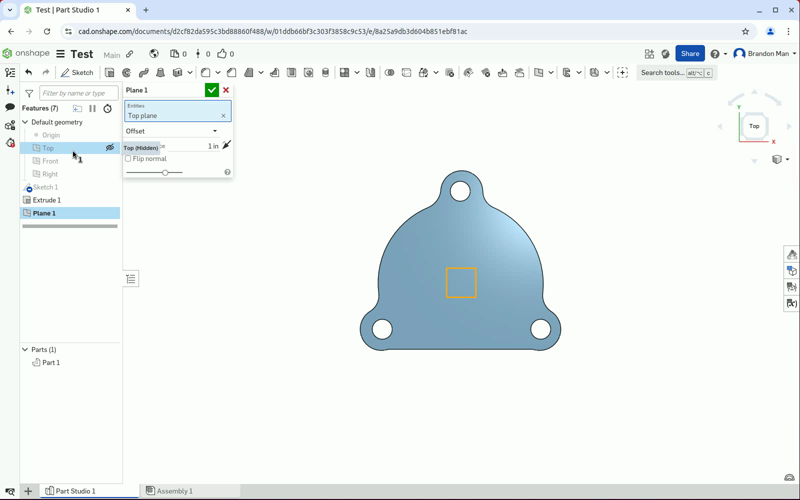
key(tab, 2)
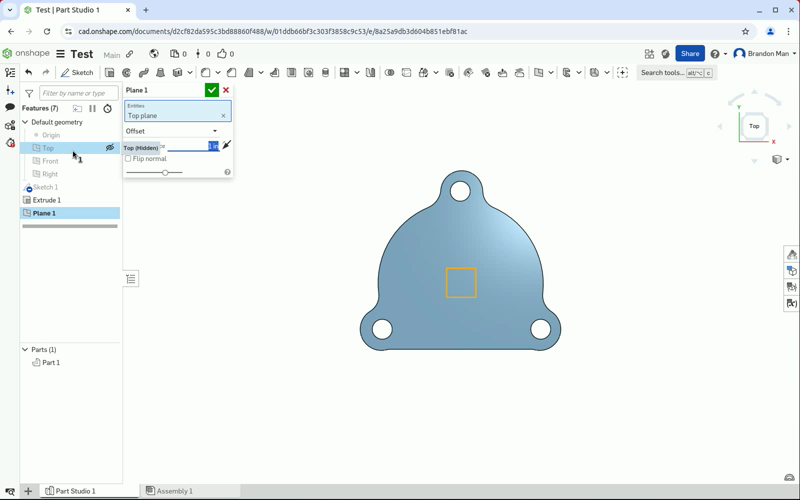
text(4.098)
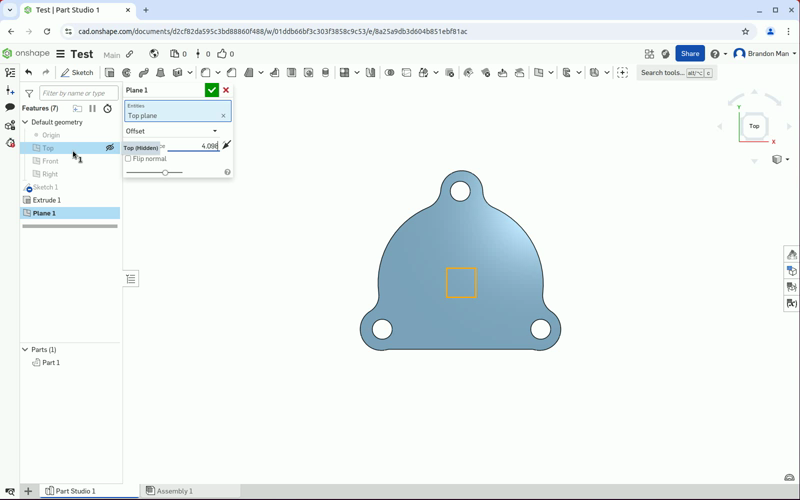
key(enter, 2)
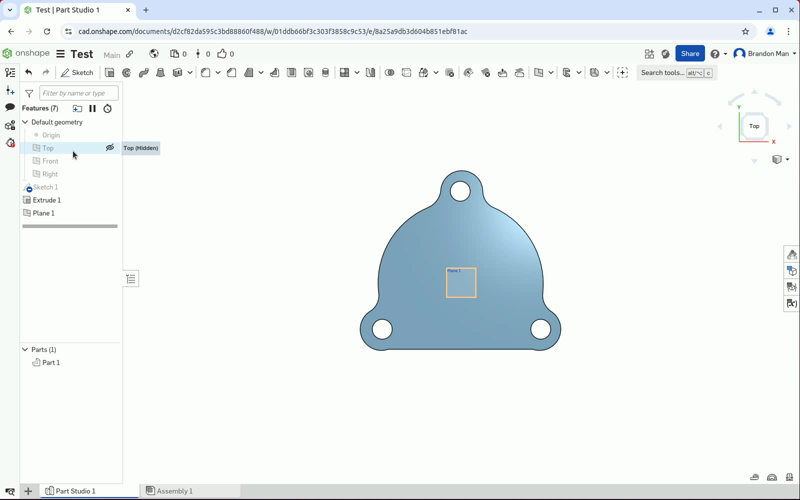
key(shift+s)
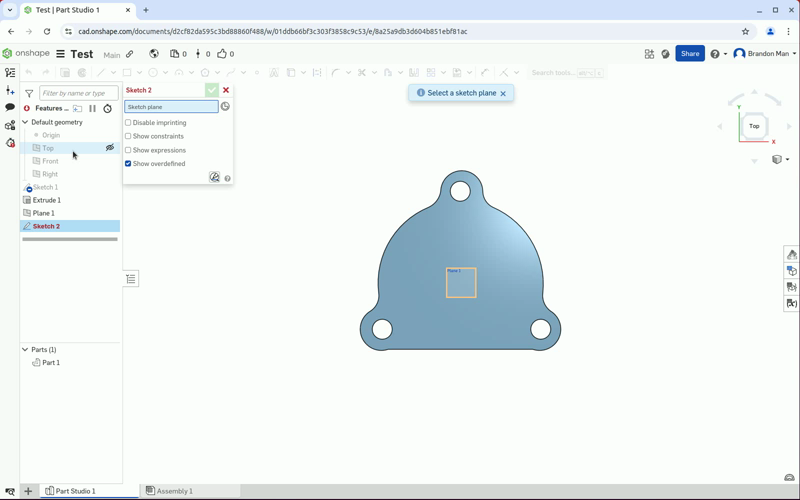
mouse_move(73, 215)
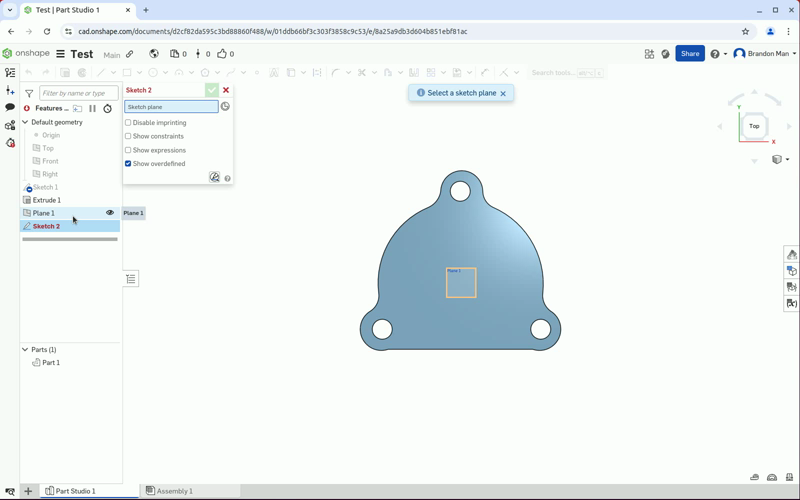
click(73, 215)
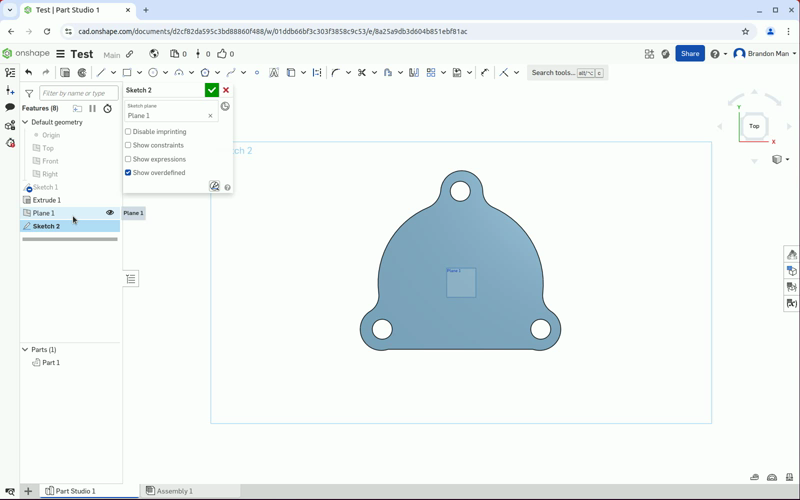
mouse_move(73, 352)
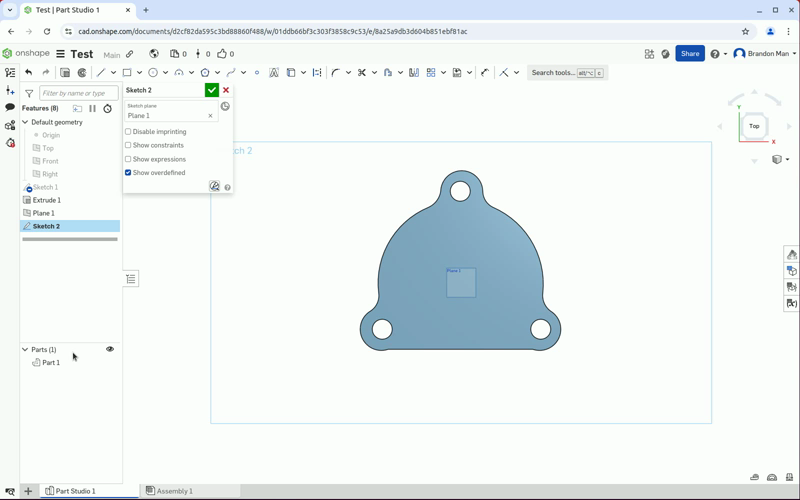
key(y)
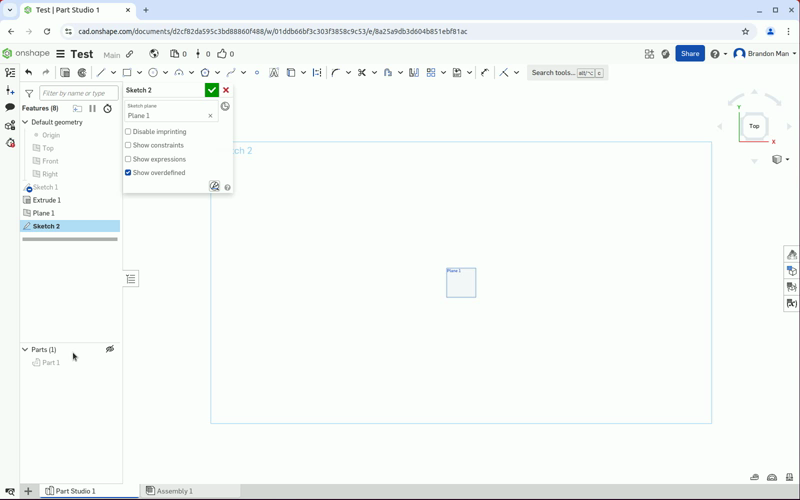
key(l)
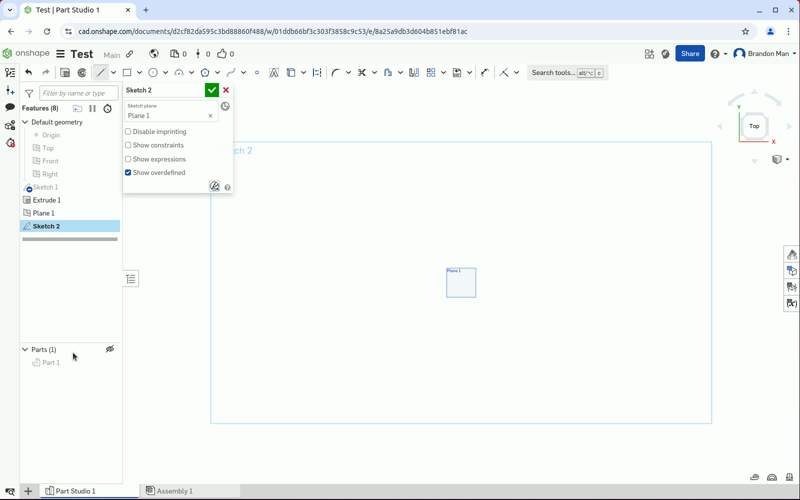
key_down(shift)
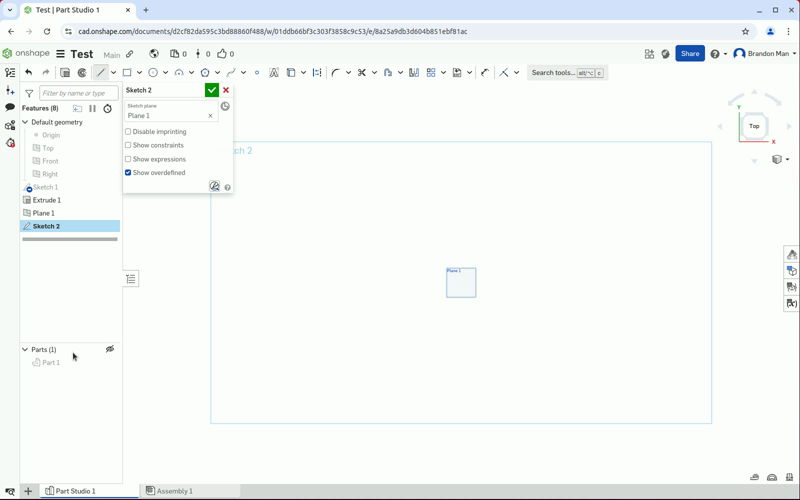
mouse_move(453, 293)
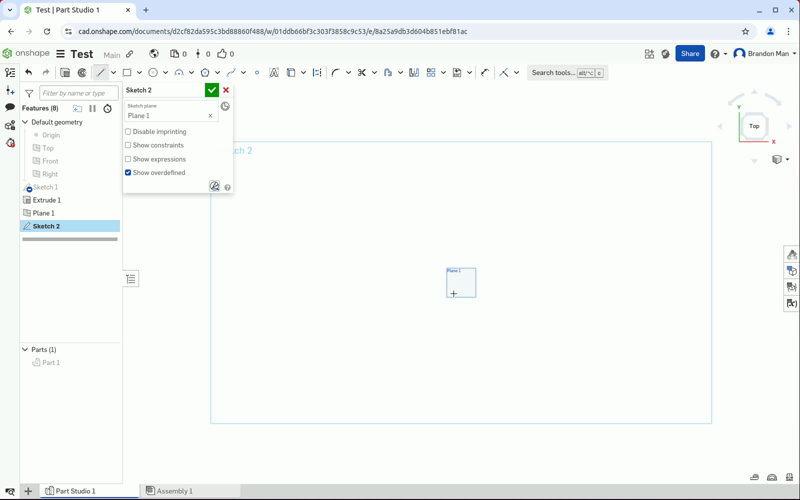
click(453, 293)
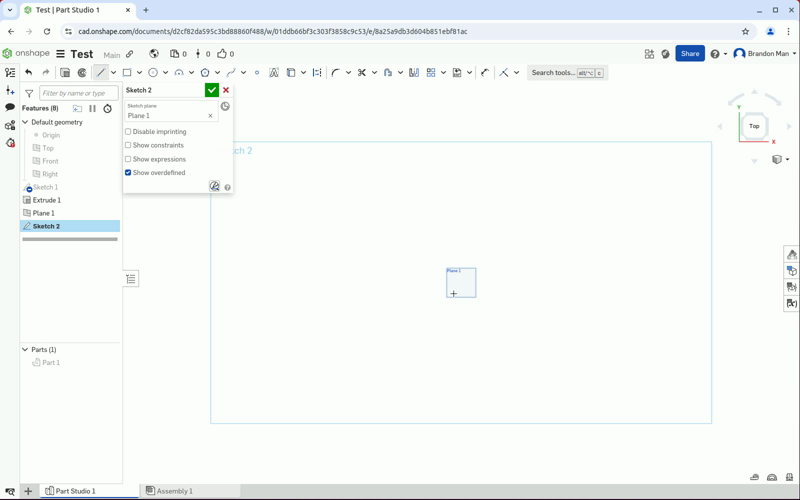
key_up(shift)
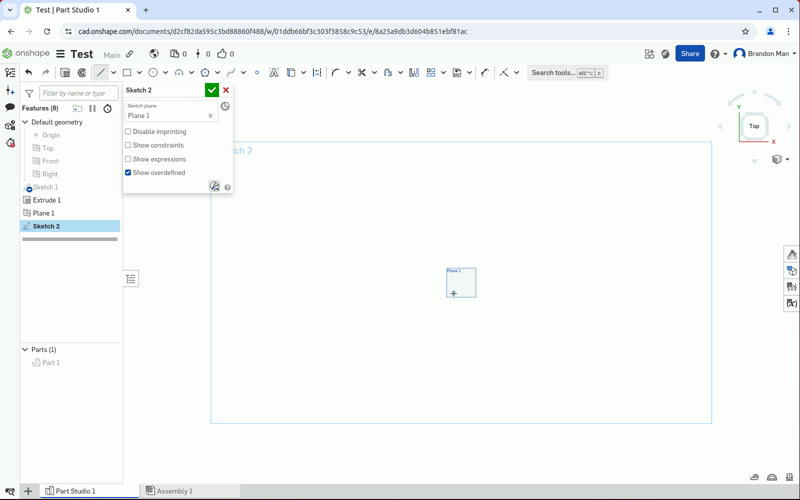
key_down(shift)
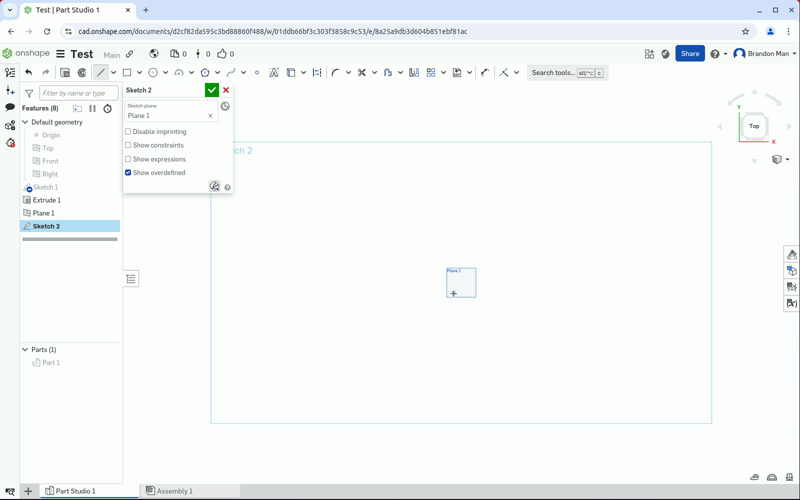
mouse_move(483, 293)
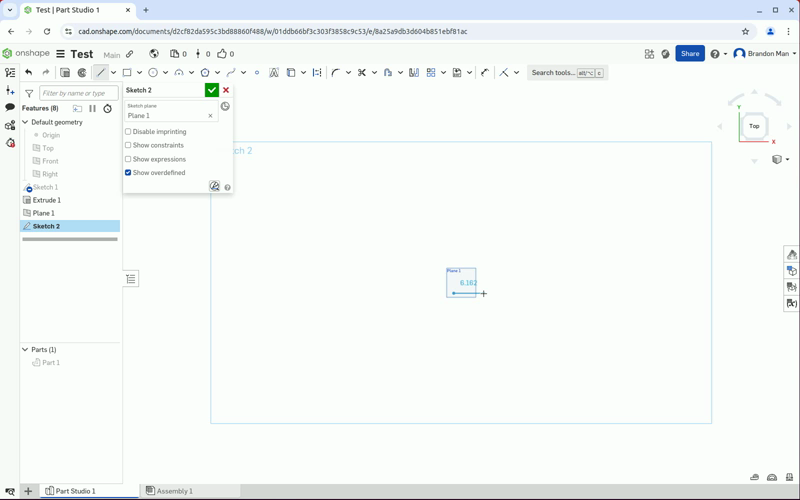
mouse_move(468, 293)
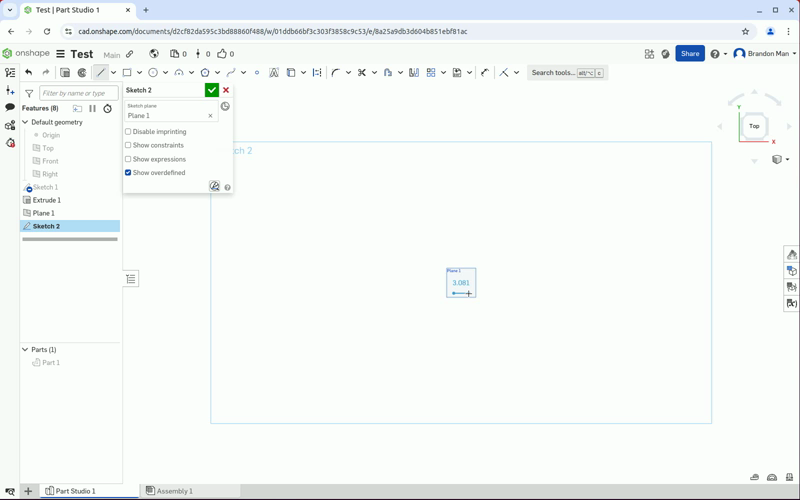
click(468, 293)
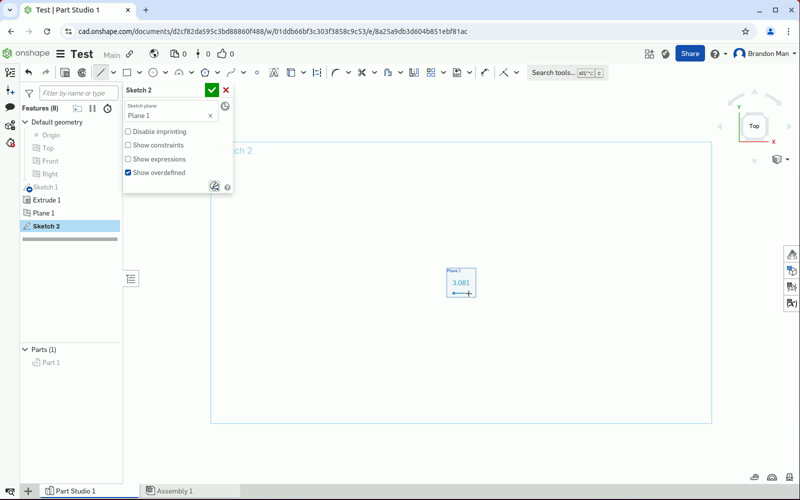
key_up(shift)
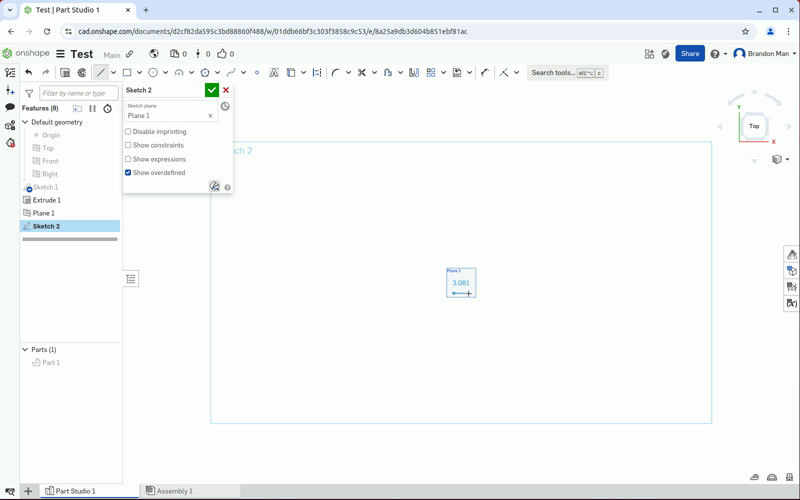
key_down(shift)
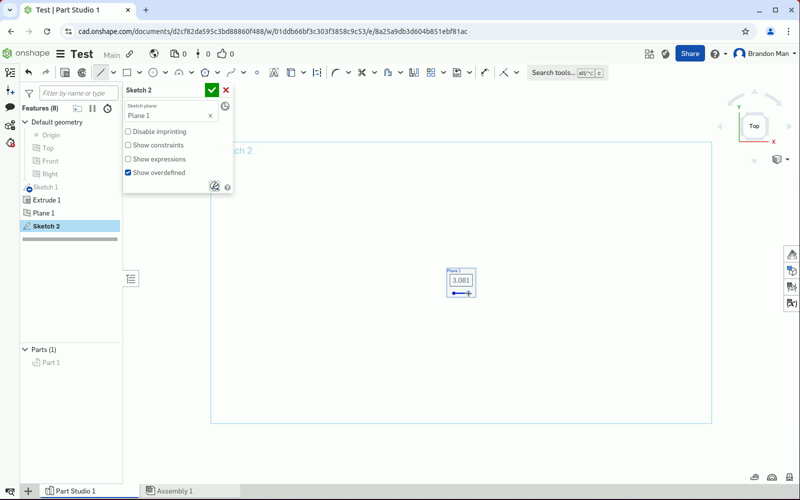
mouse_move(498, 293)
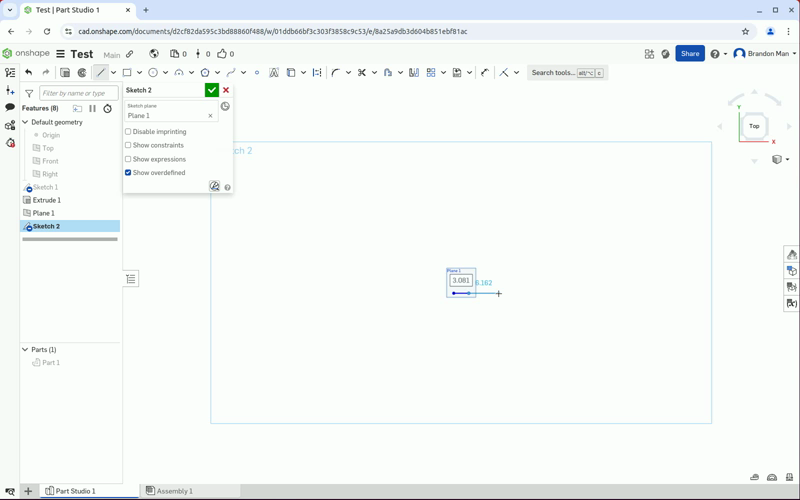
mouse_move(468, 278)
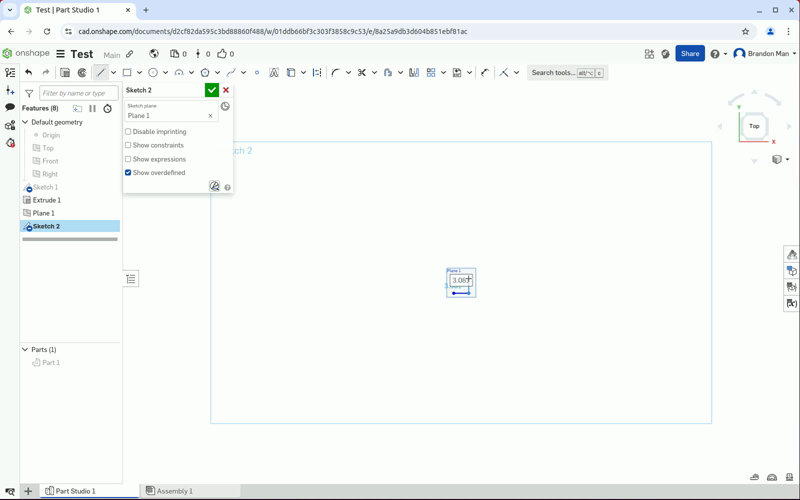
click(468, 278)
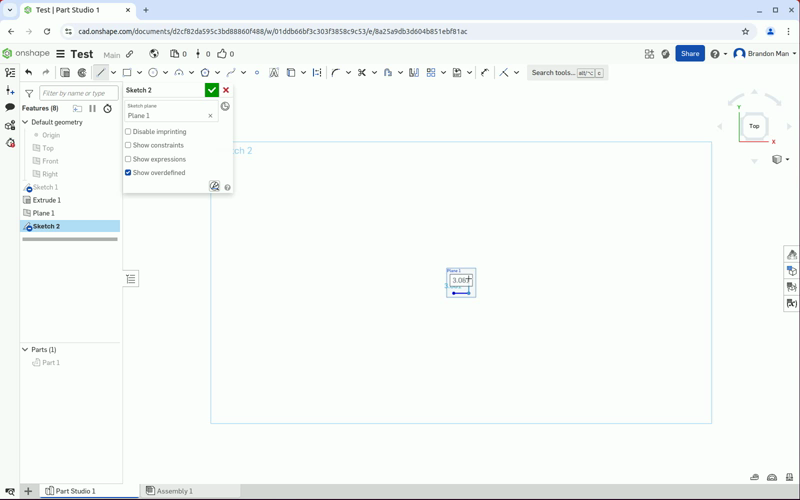
key_up(shift)
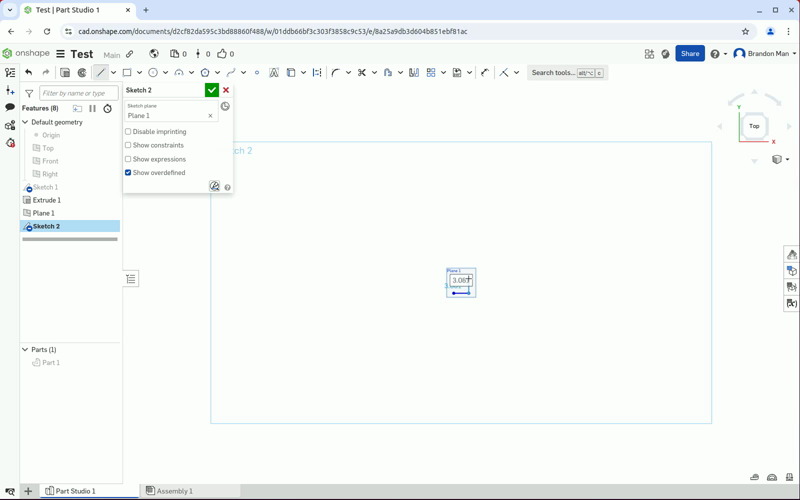
key_down(shift)
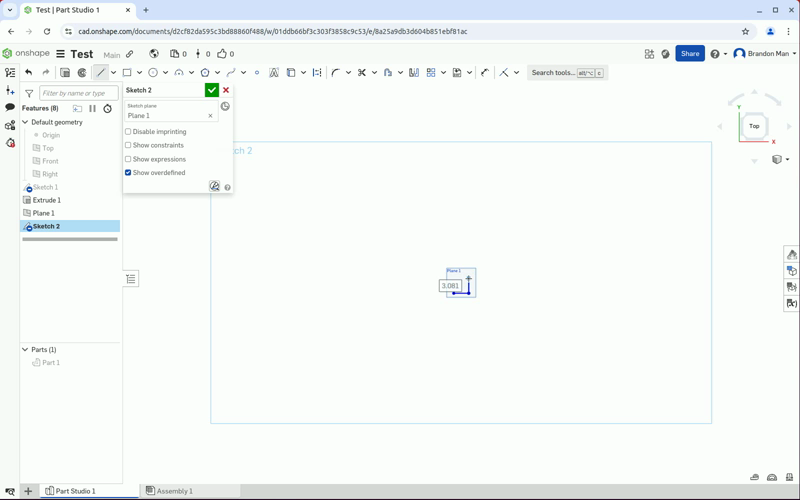
mouse_move(498, 278)
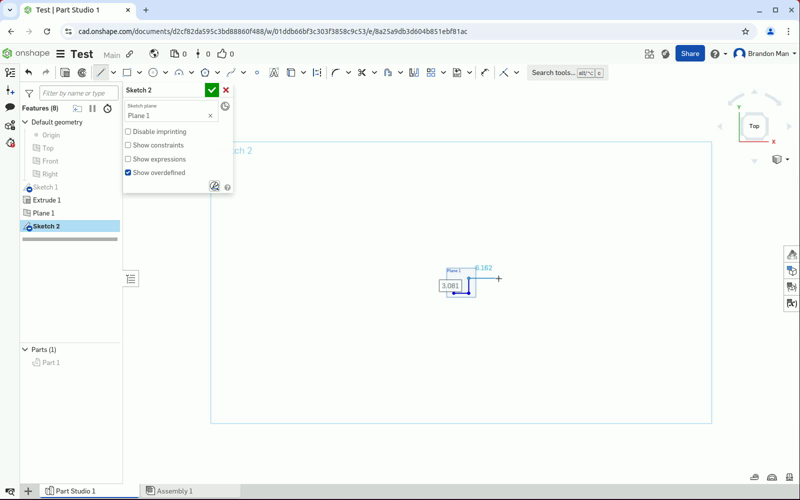
mouse_move(453, 278)
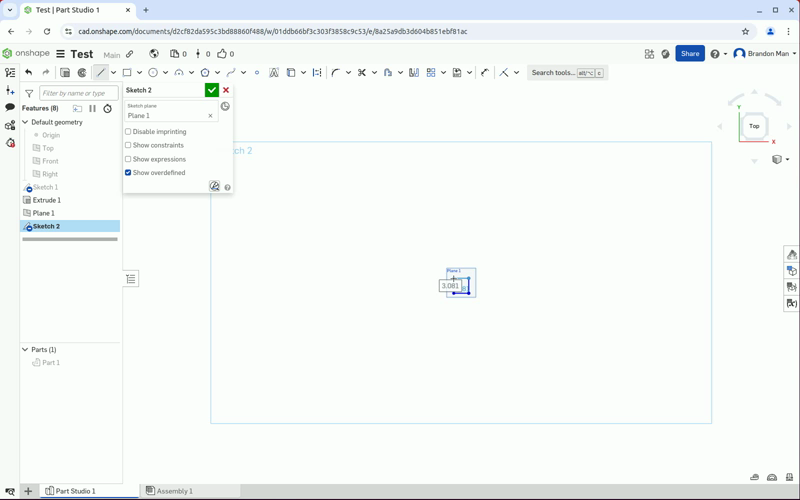
click(453, 278)
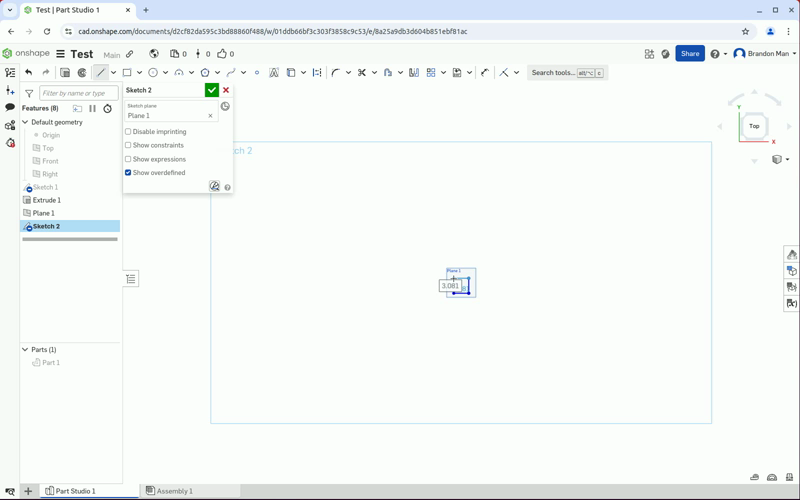
key_up(shift)
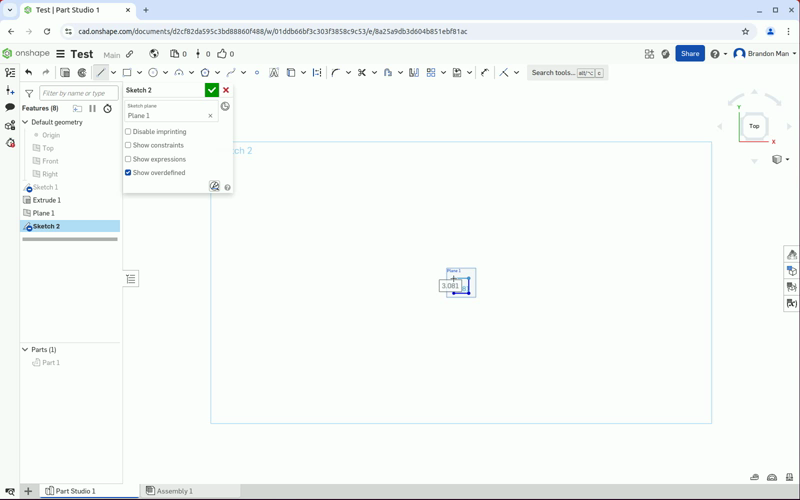
mouse_move(483, 278)
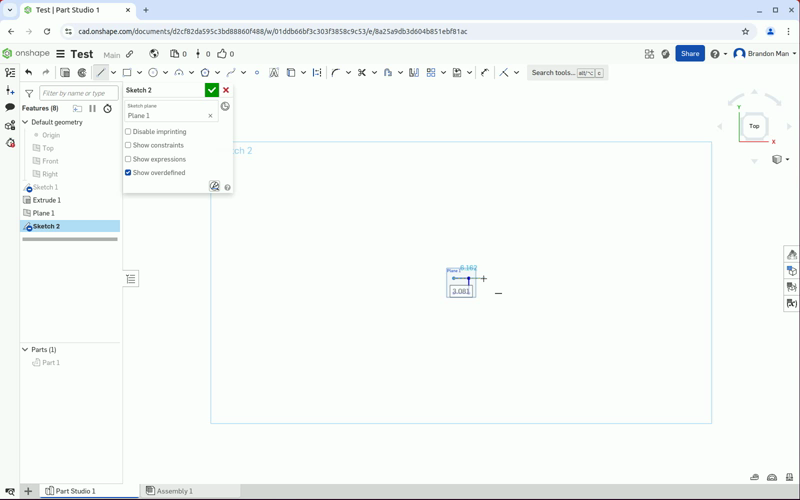
key_down(shift)
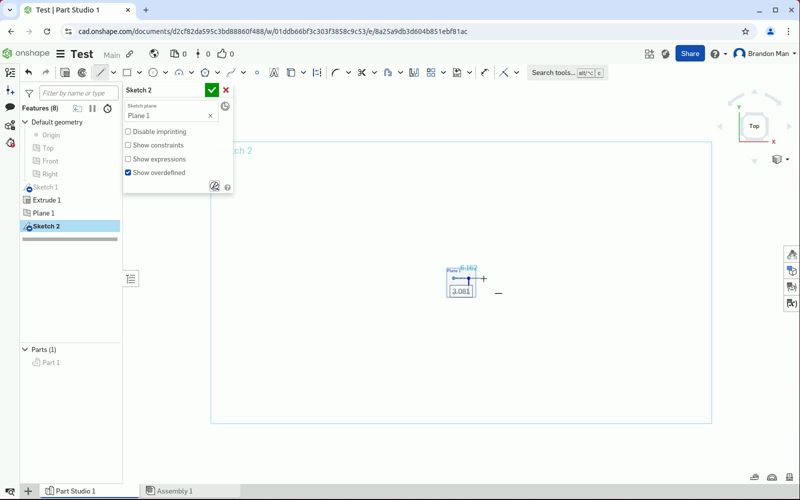
mouse_move(453, 293)
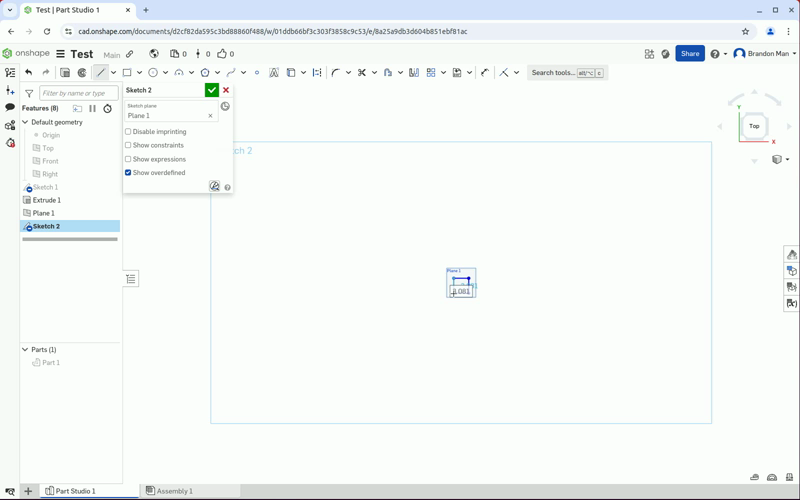
key_up(shift)
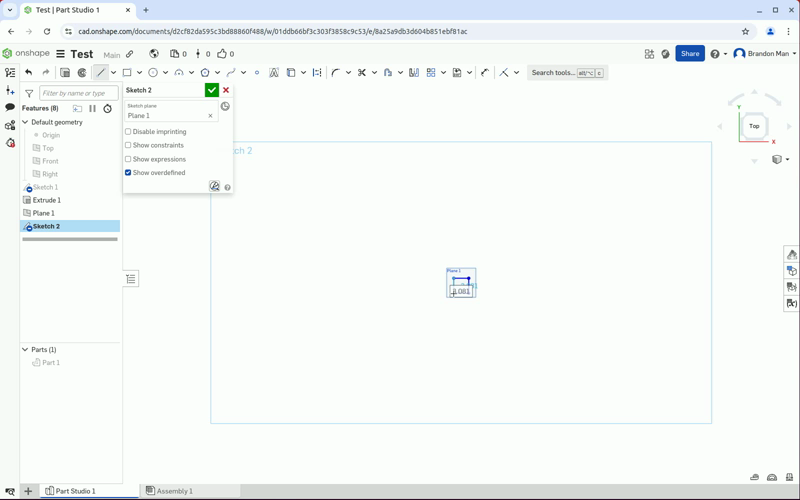
click(453, 293)
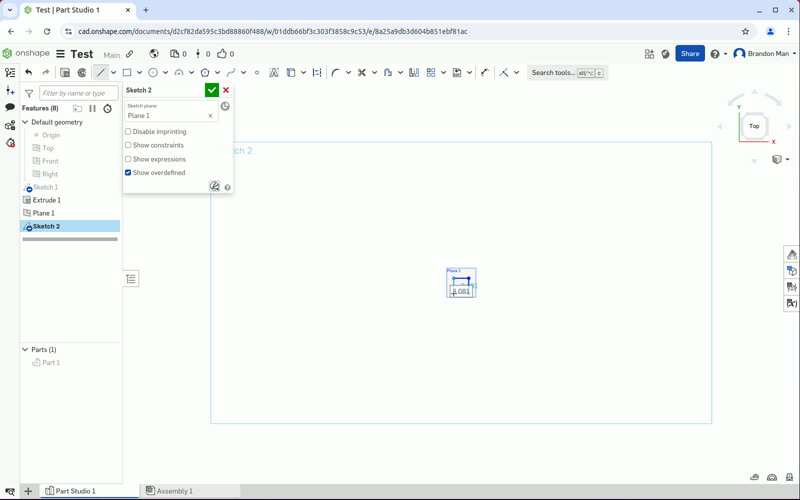
key(esc)
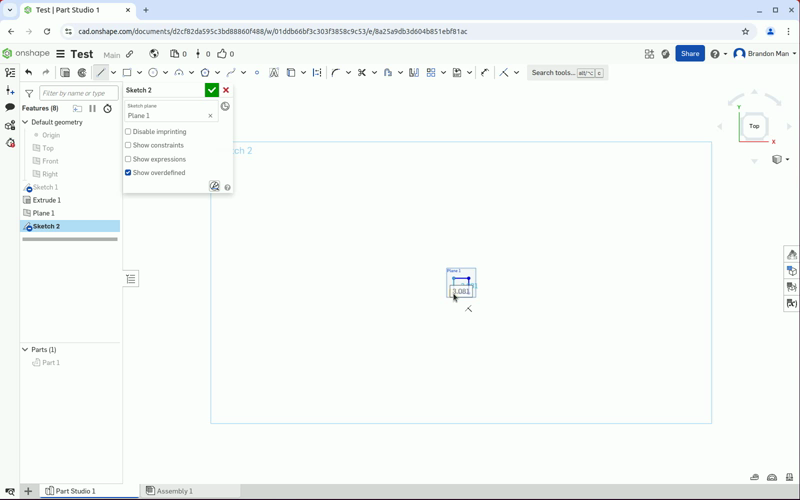
mouse_move(457, 289)
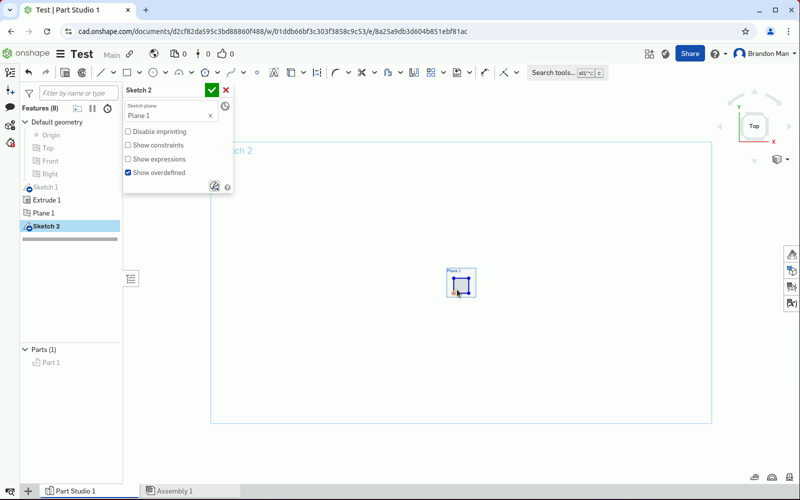
scroll(6)
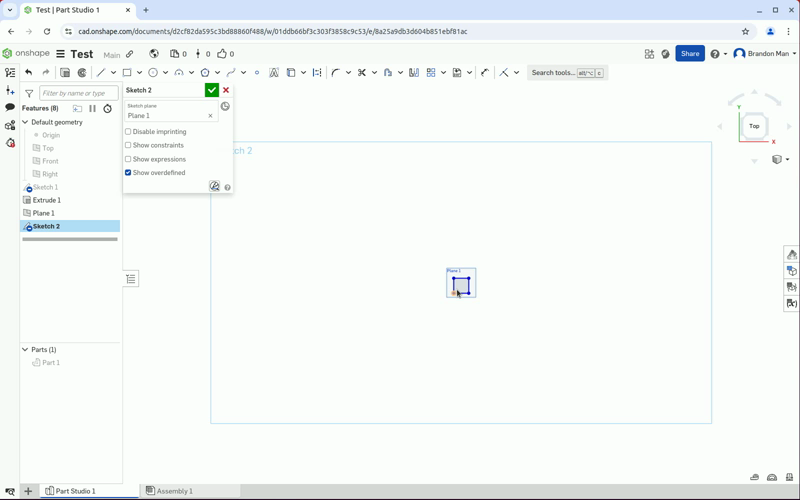
scroll(6)
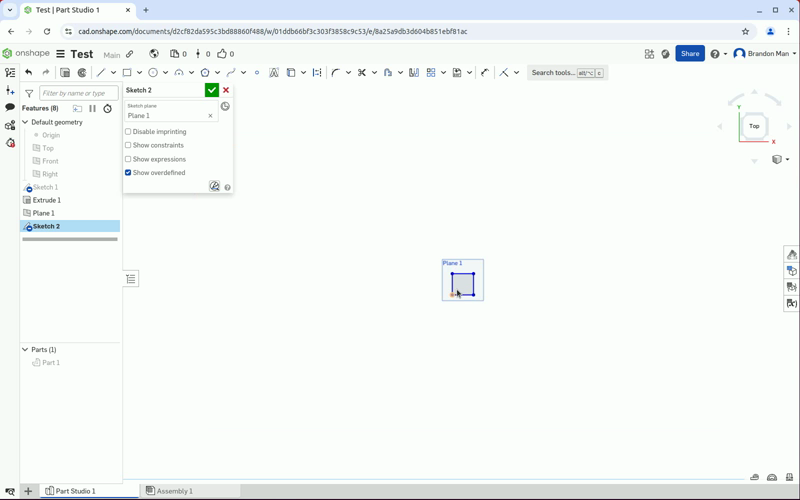
scroll(6)
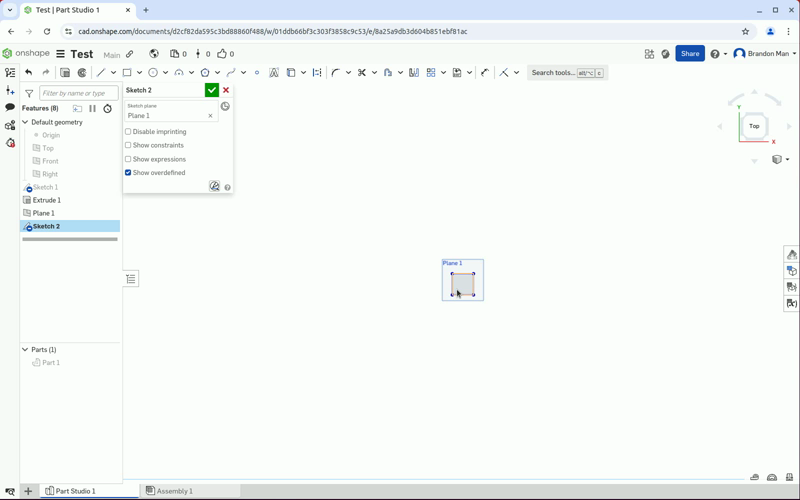
scroll(6)
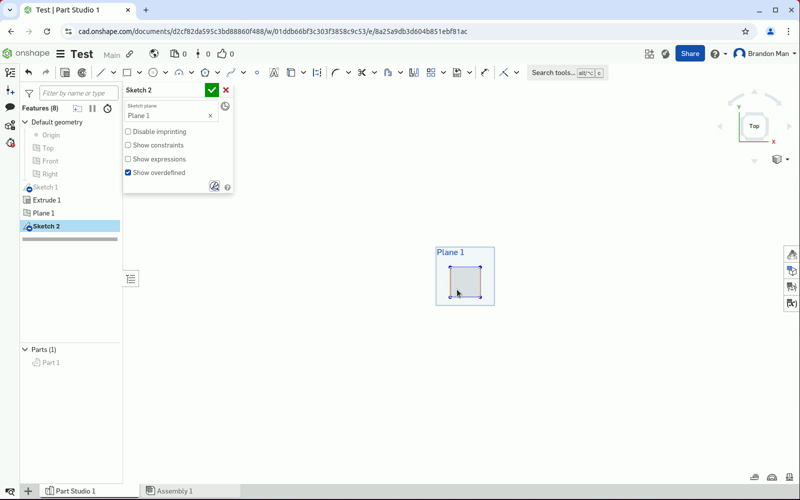
scroll(6)
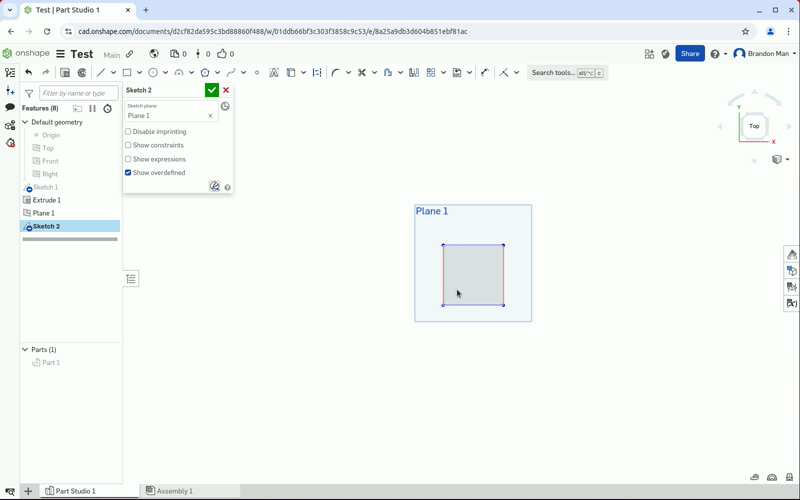
scroll(6)
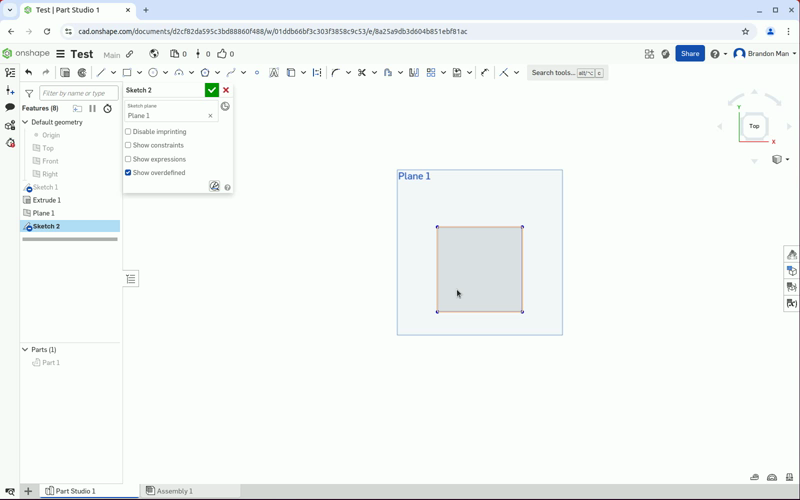
scroll(6)
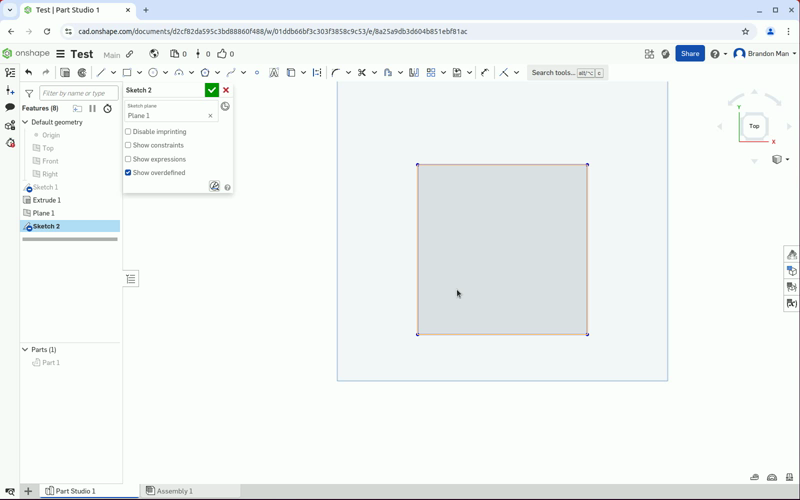
click(457, 289)
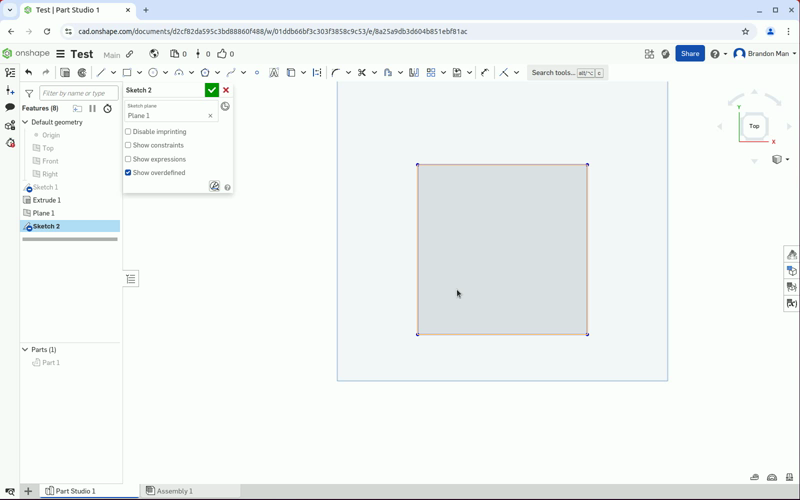
scroll(-6)
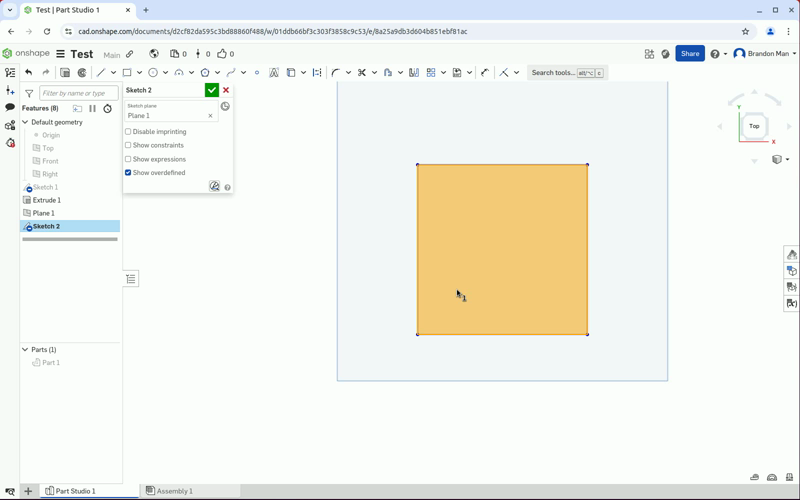
scroll(-6)
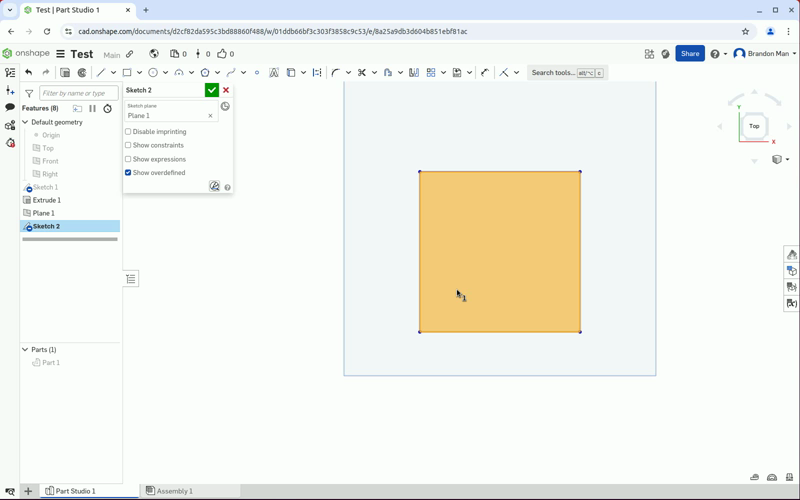
scroll(-6)
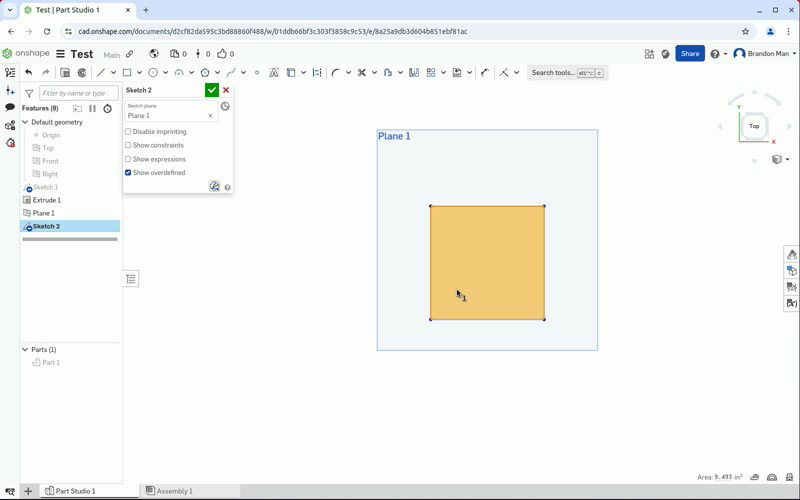
scroll(-6)
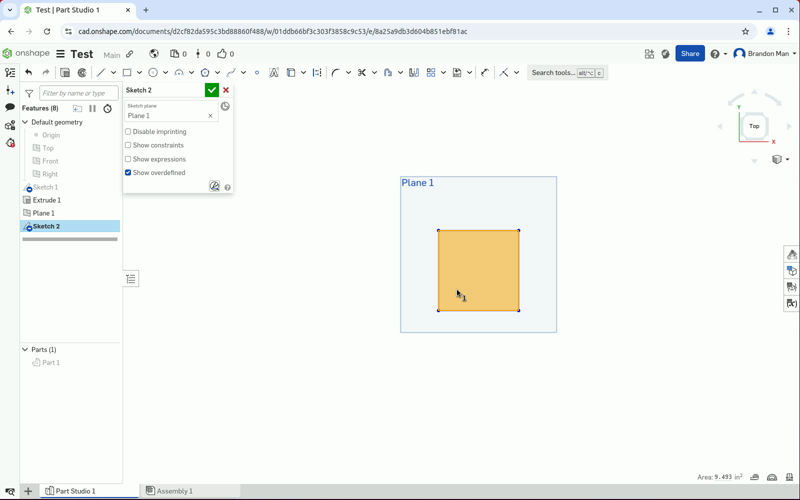
scroll(-6)
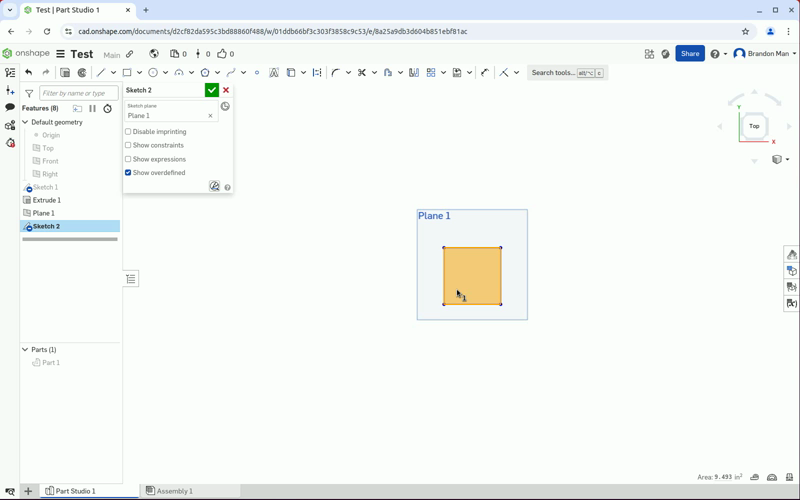
scroll(-6)
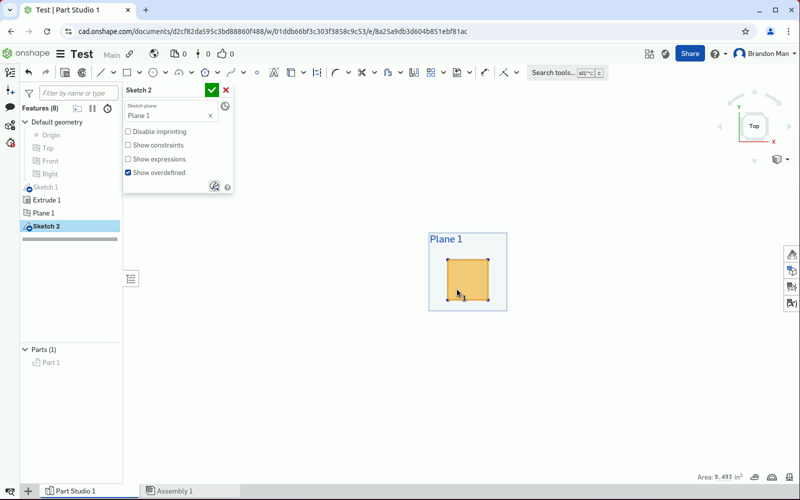
scroll(-6)
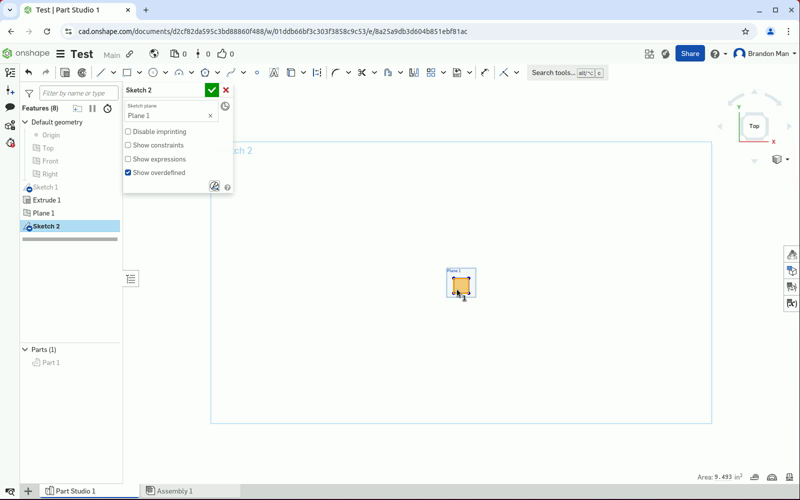
mouse_move(73, 352)
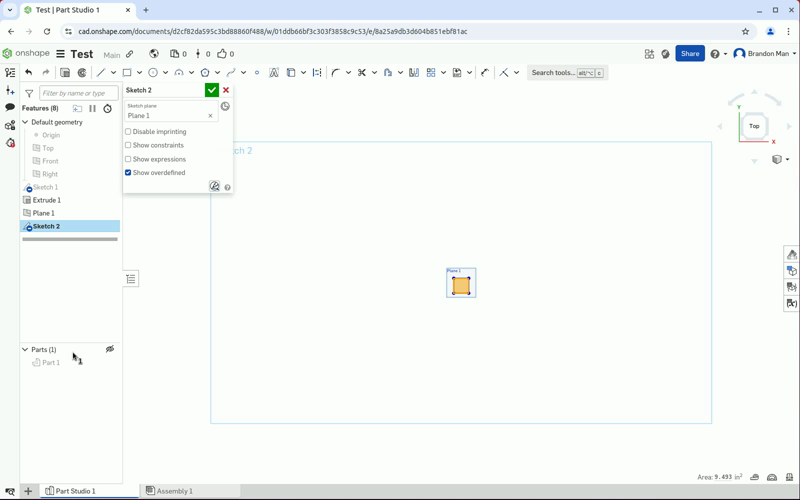
key(shift+y)
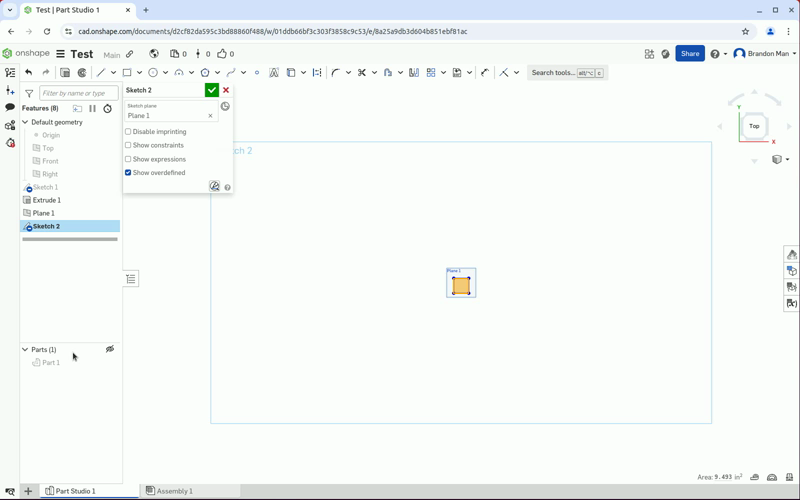
key(shift+e)
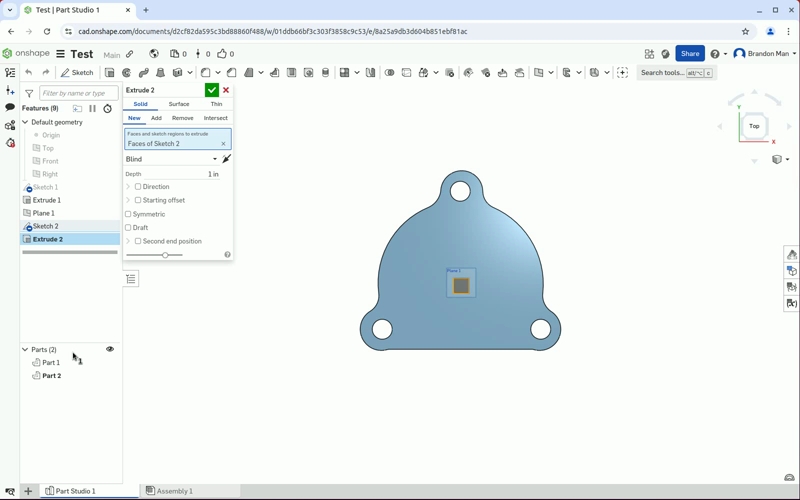
mouse_move(143, 106)
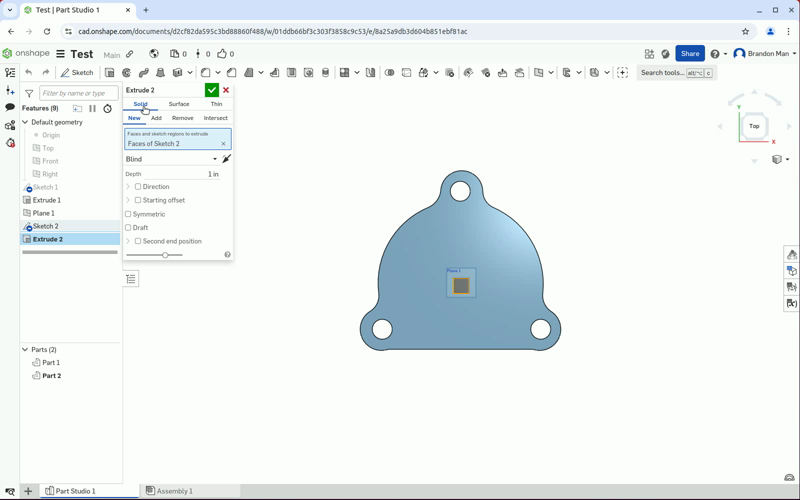
click(143, 106)
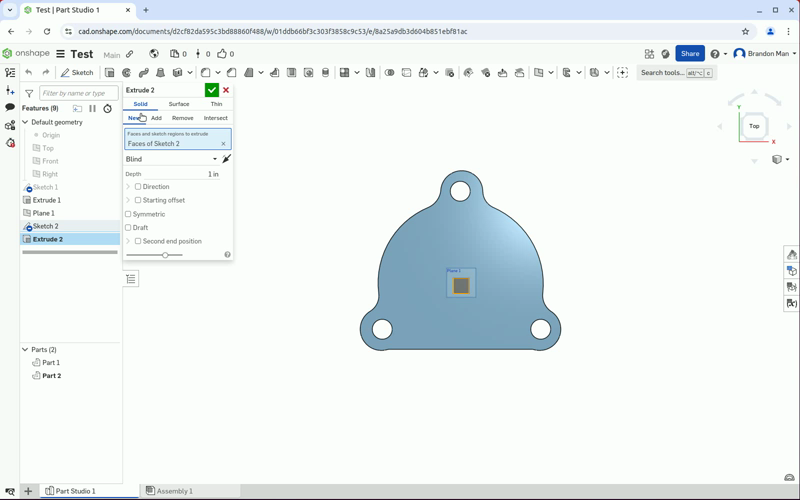
mouse_move(137, 120)
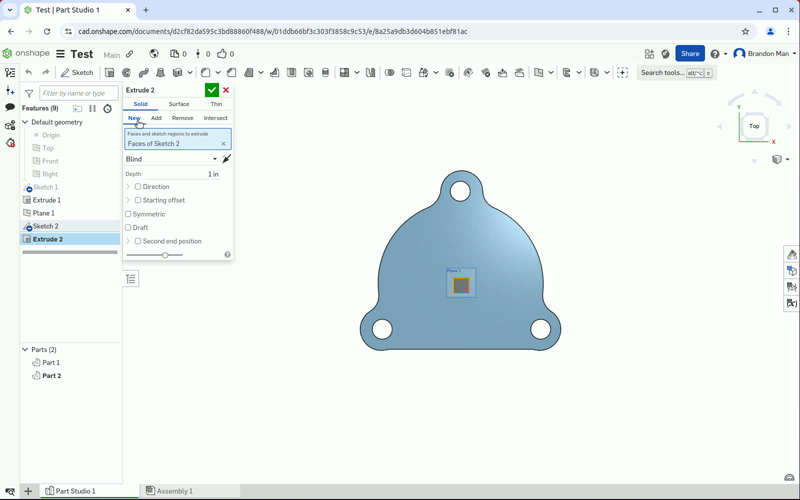
click(137, 120)
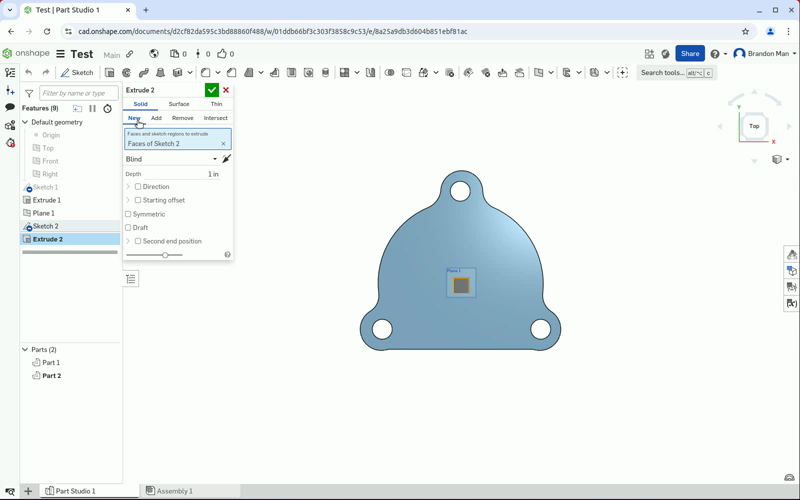
key(tab, 4)
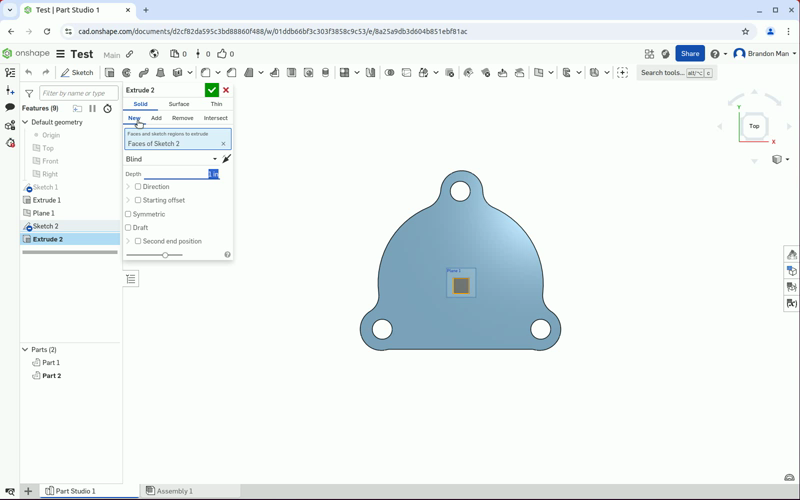
text(0.241)
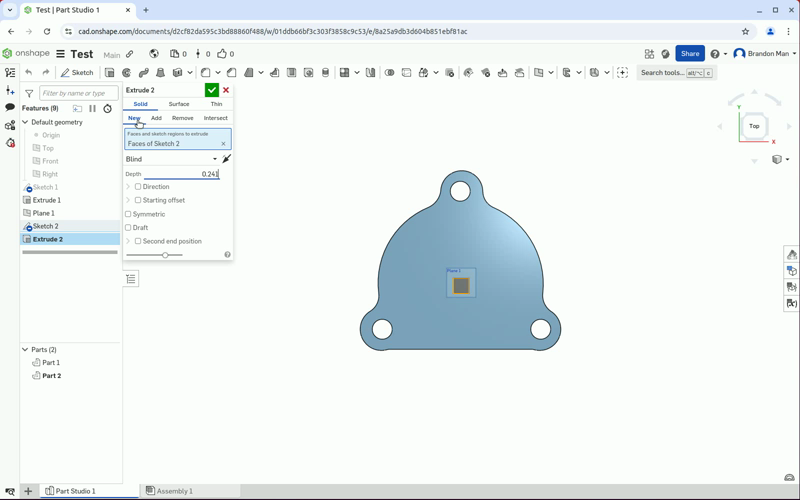
key(enter)
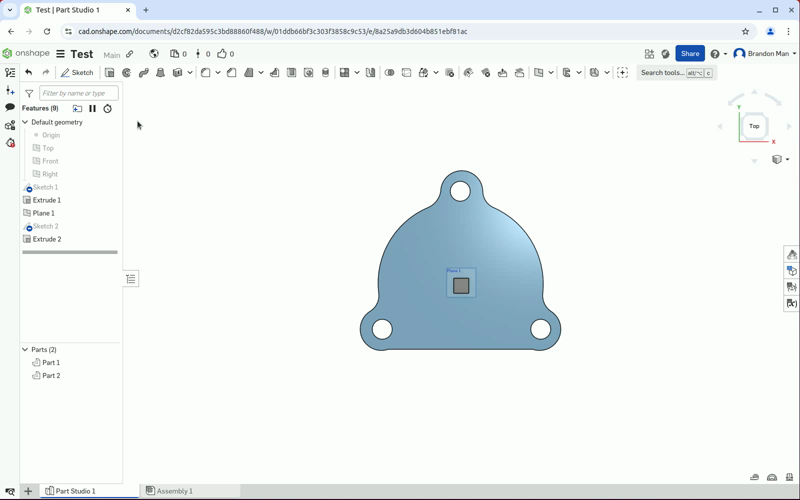
key(shift+h)
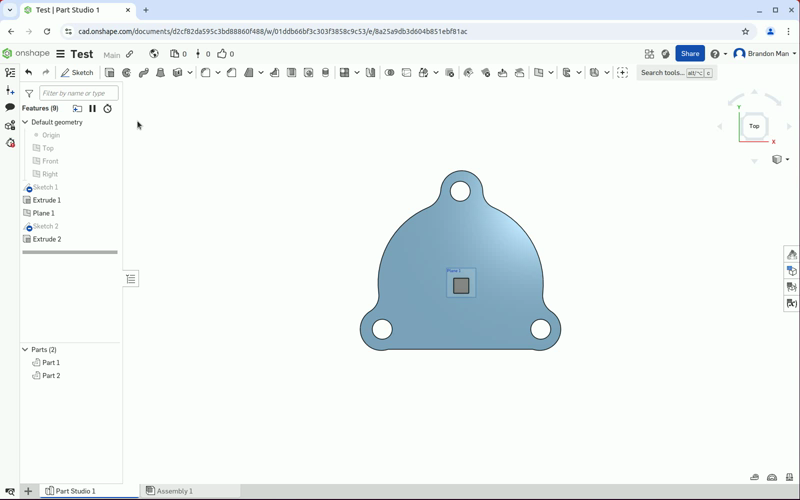
key(shift+h)
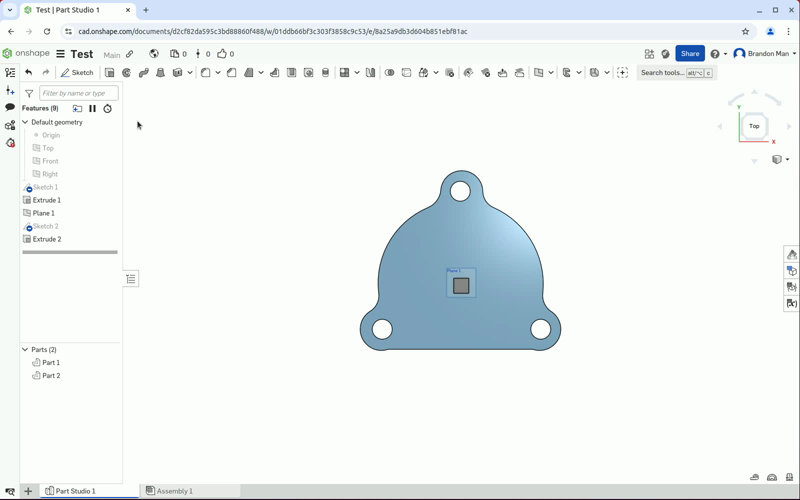
mouse_move(73, 189)
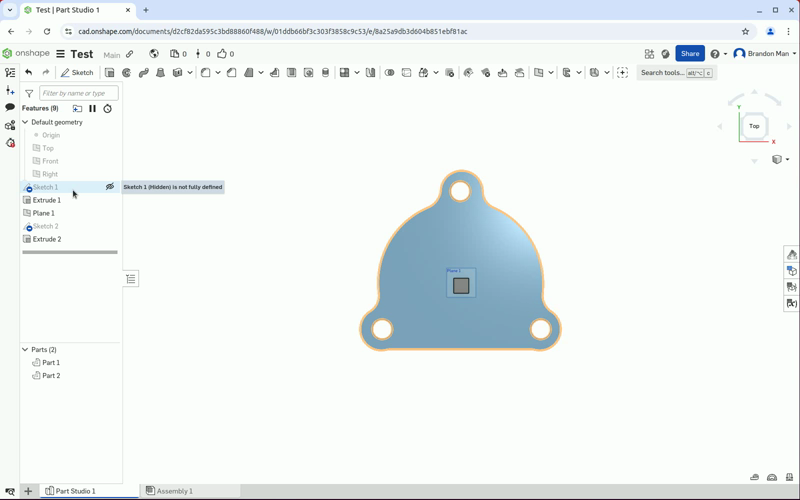
click(73, 189)
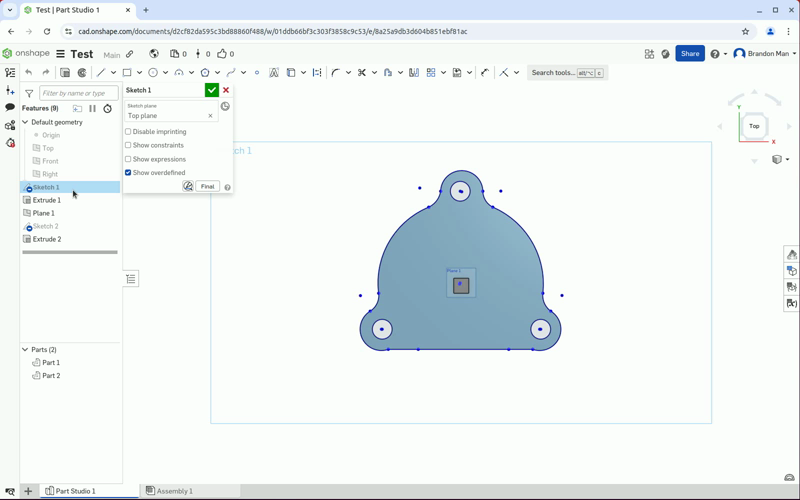
mouse_move(229, 92)
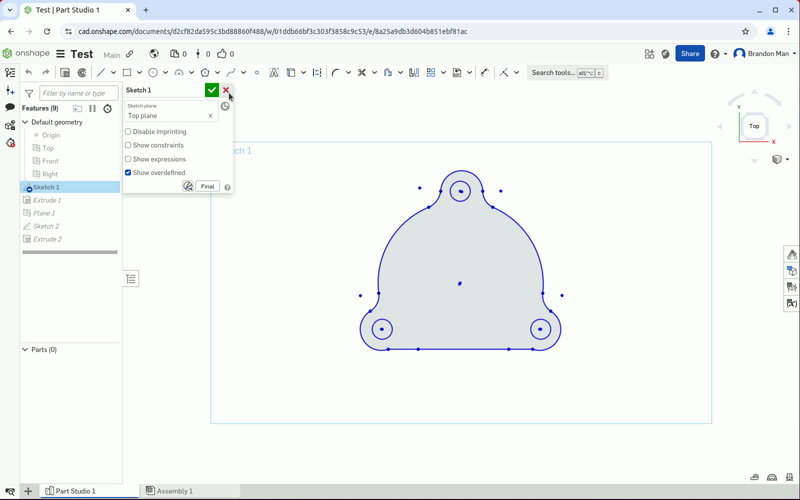
click(229, 92)
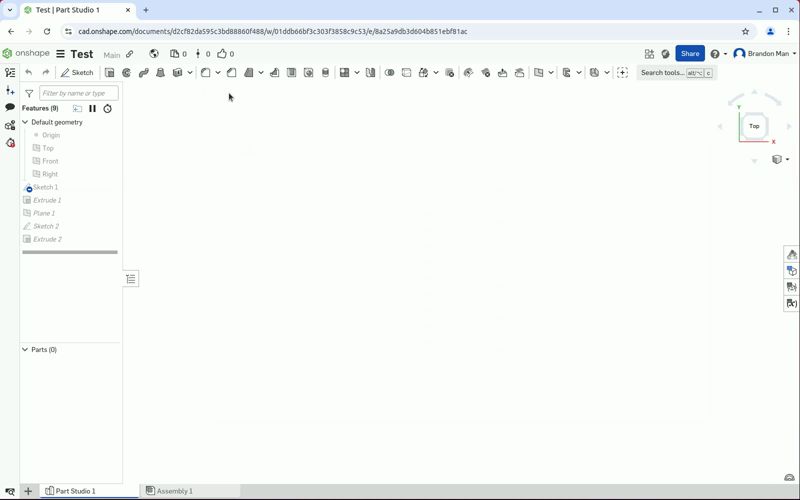
key(shift+s)
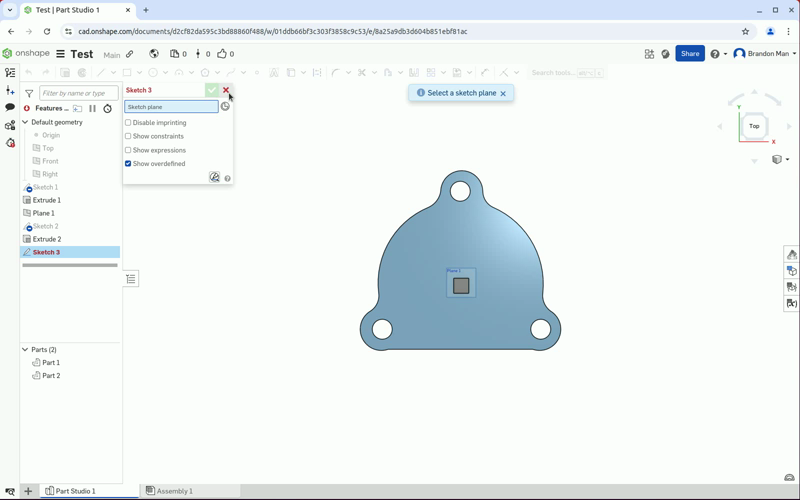
mouse_move(73, 215)
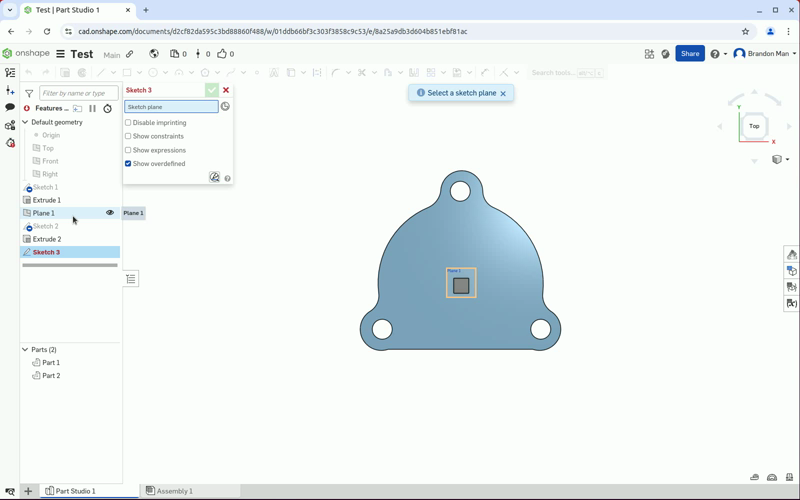
click(73, 215)
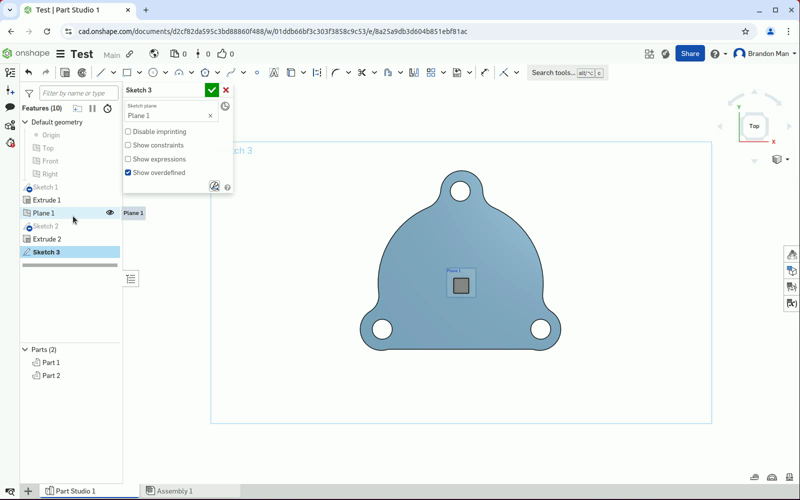
mouse_move(73, 352)
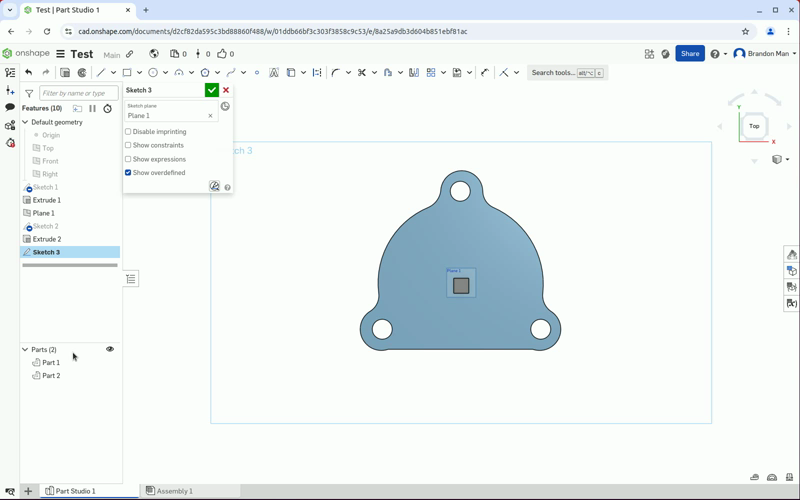
key(y)
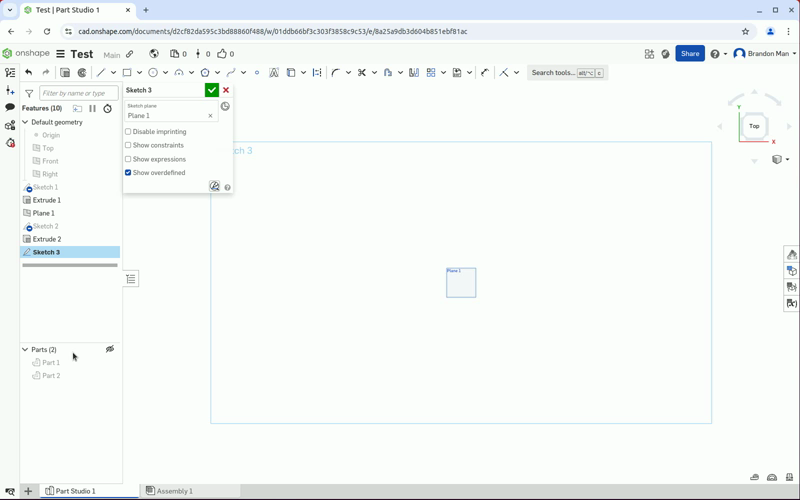
key(l)
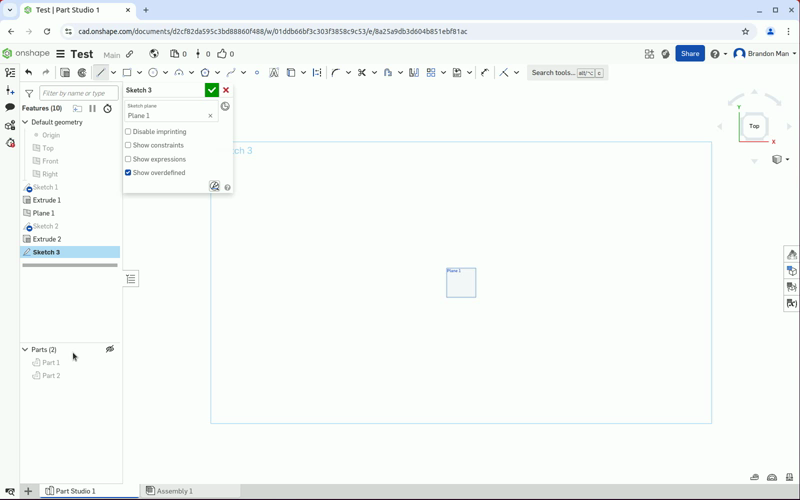
key_down(shift)
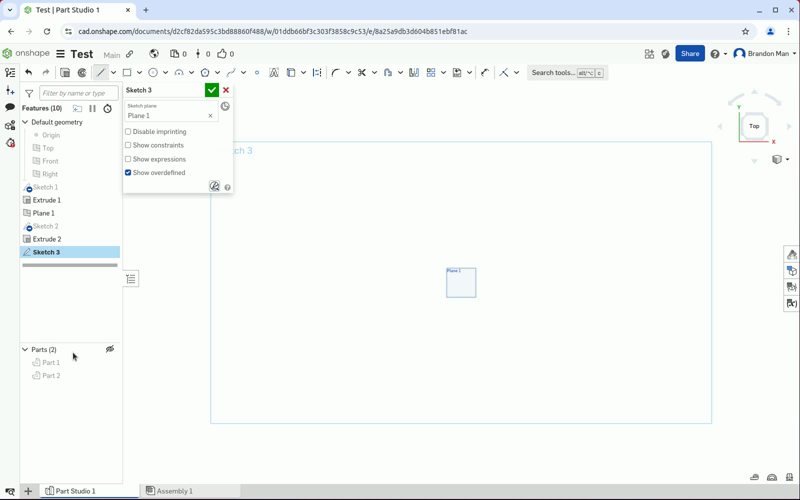
mouse_move(424, 343)
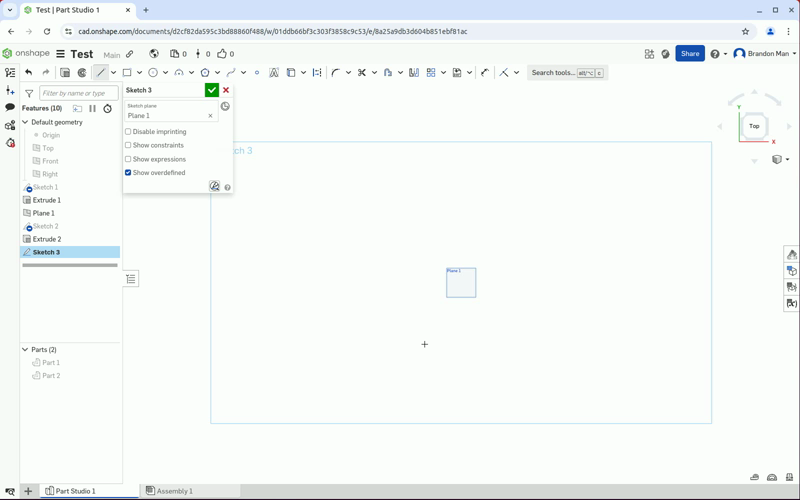
click(424, 343)
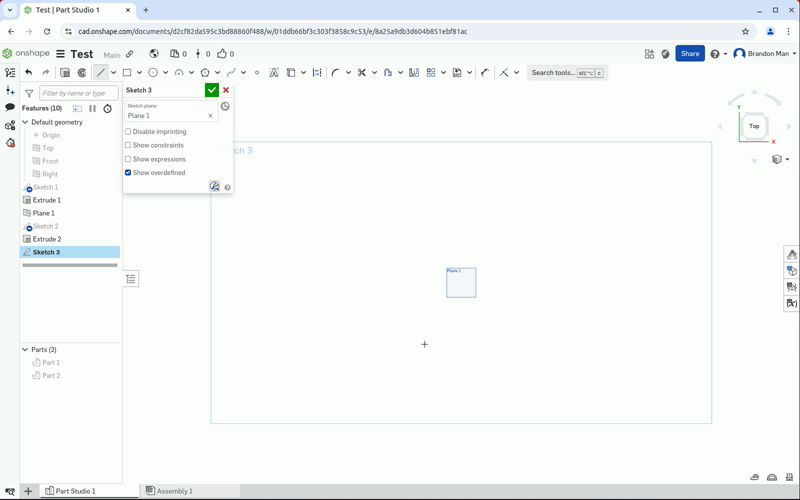
key_up(shift)
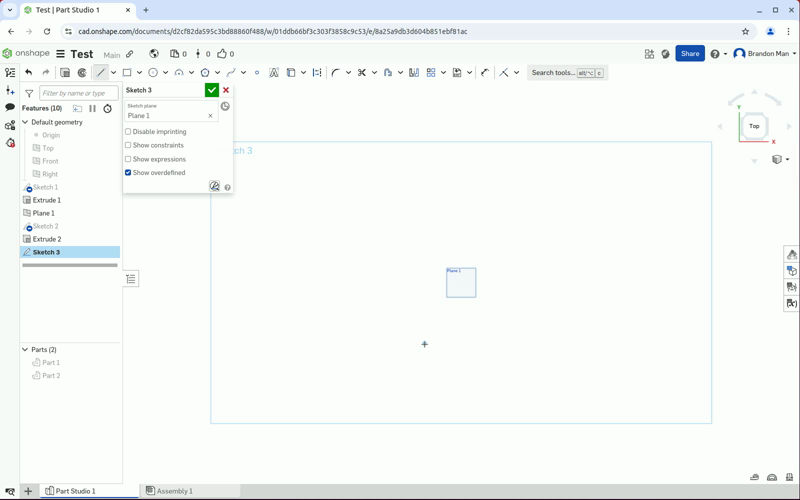
key_down(shift)
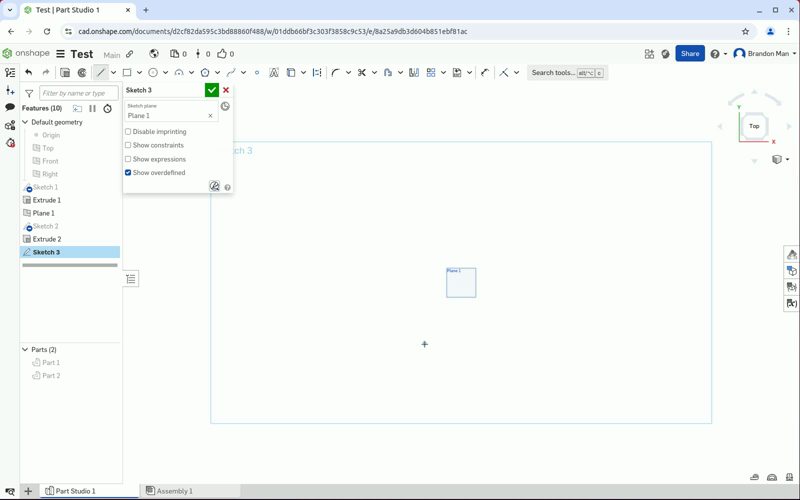
mouse_move(498, 343)
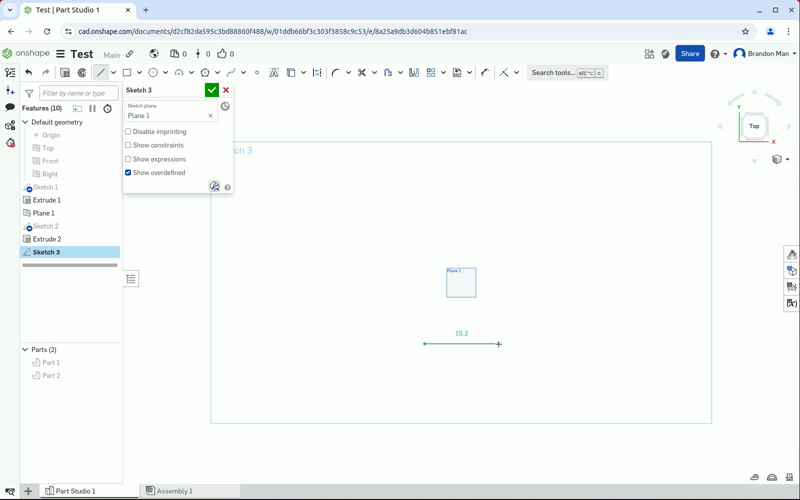
click(498, 343)
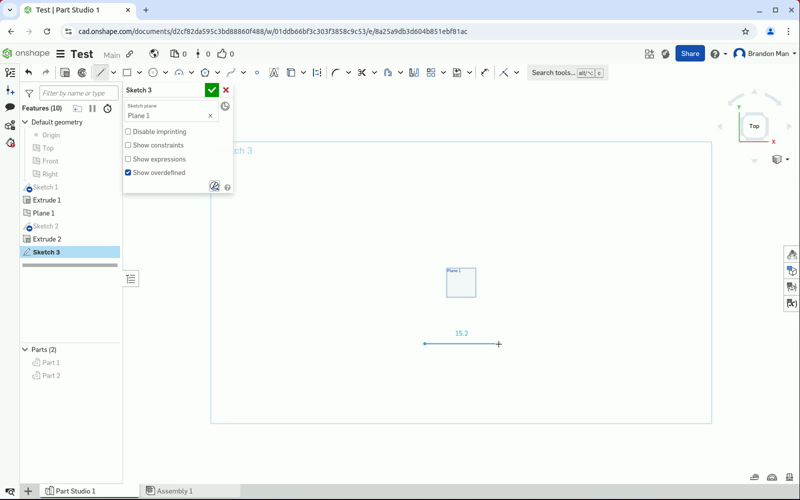
key_up(shift)
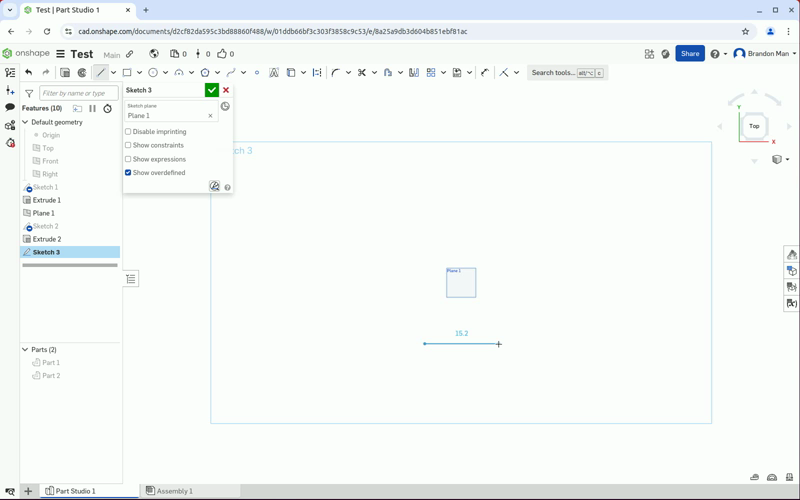
key_down(shift)
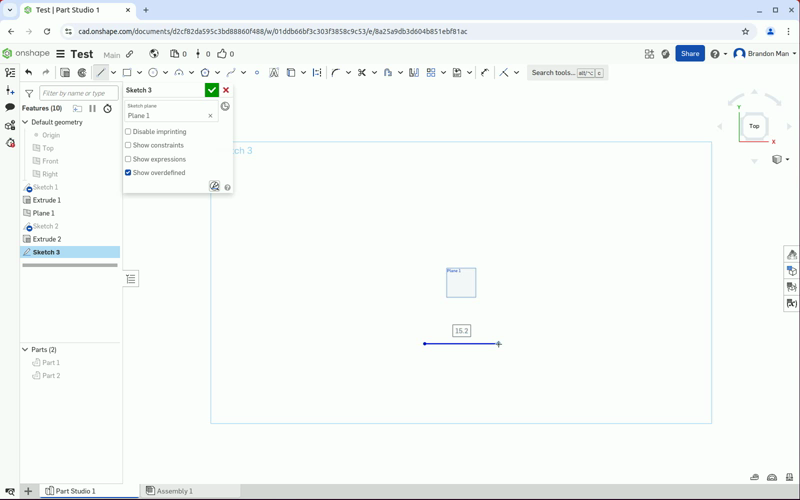
mouse_move(528, 343)
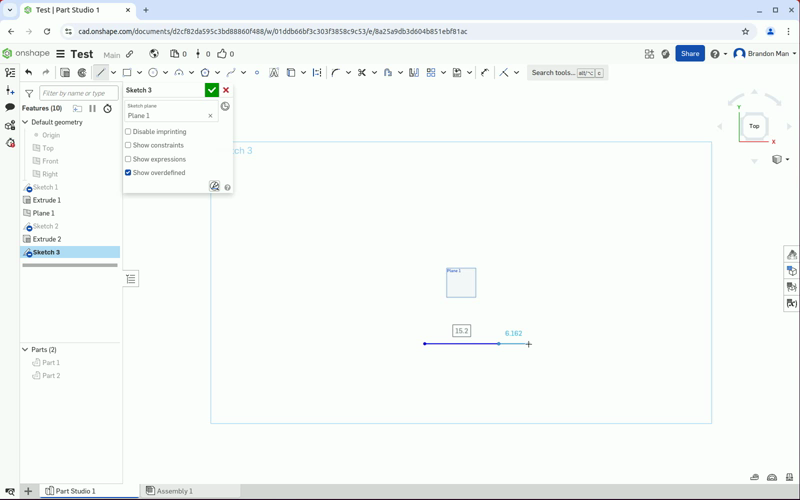
mouse_move(498, 325)
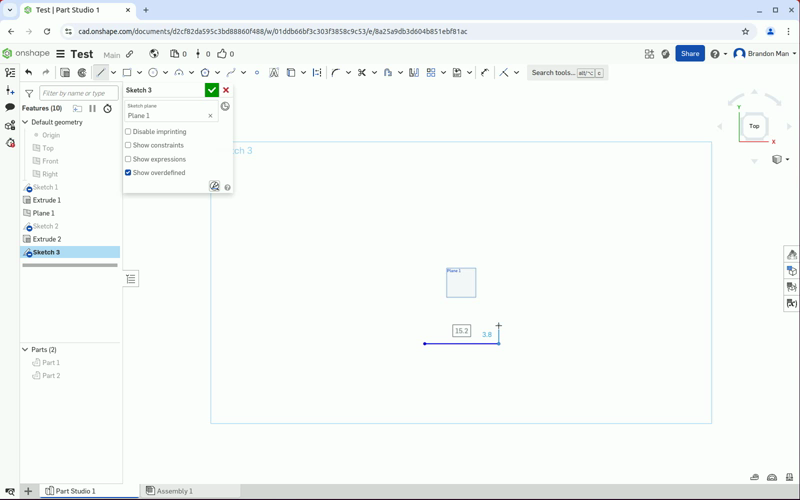
click(498, 325)
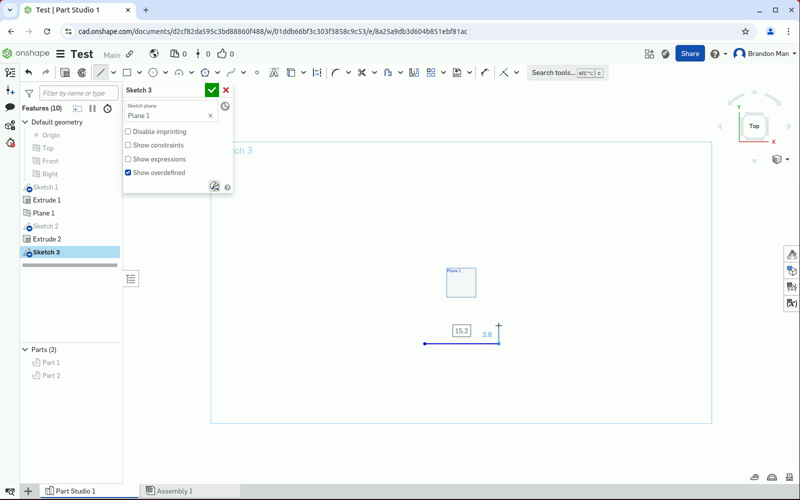
key_up(shift)
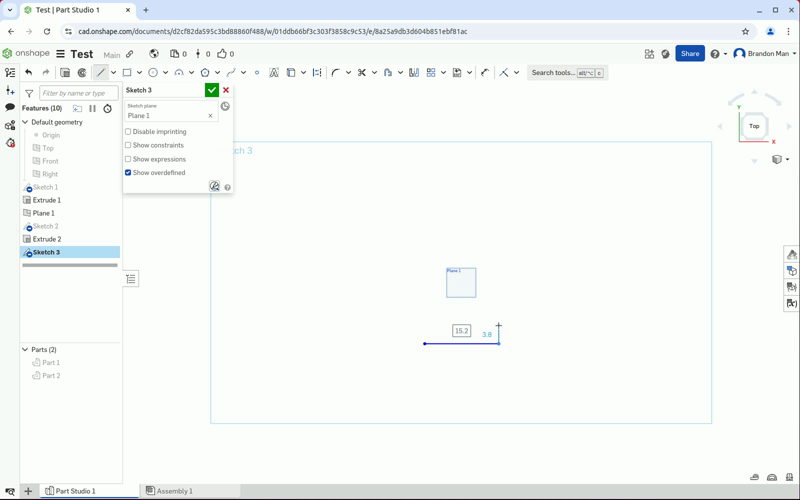
key_down(shift)
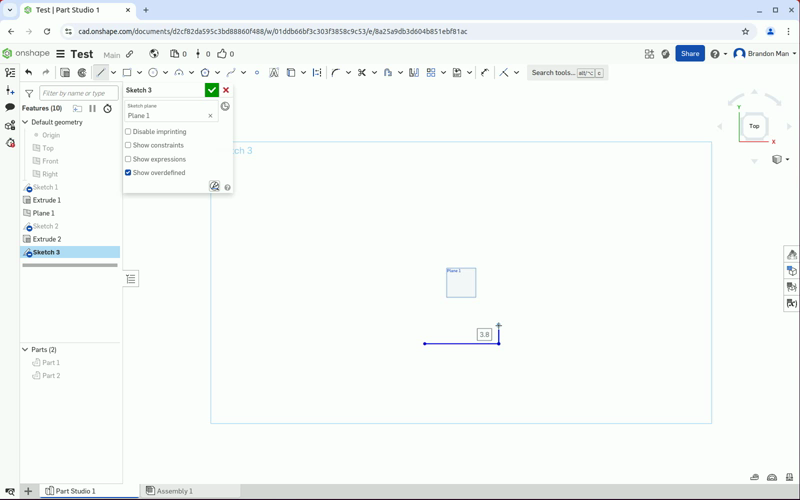
mouse_move(424, 325)
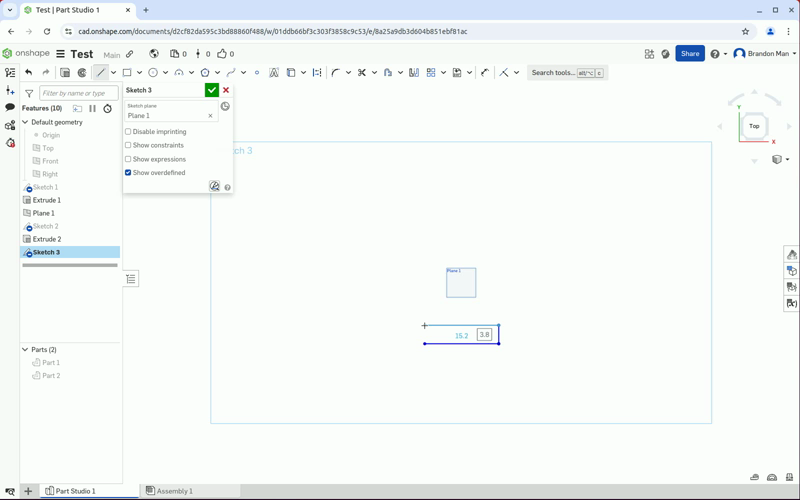
click(424, 325)
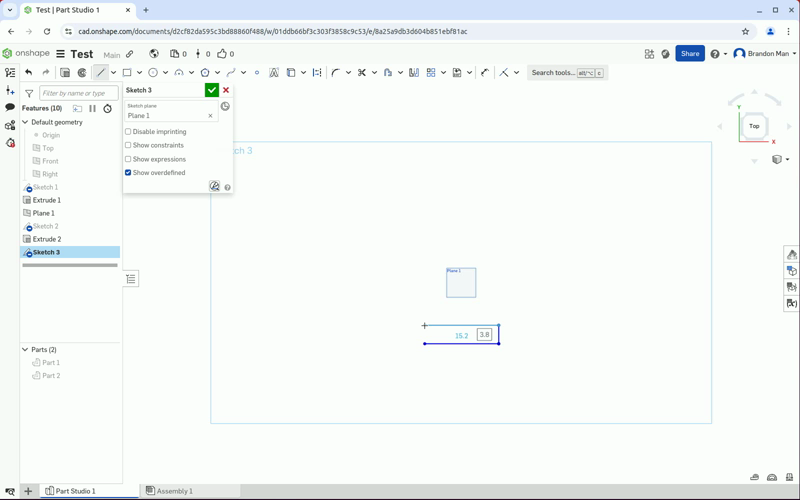
key_up(shift)
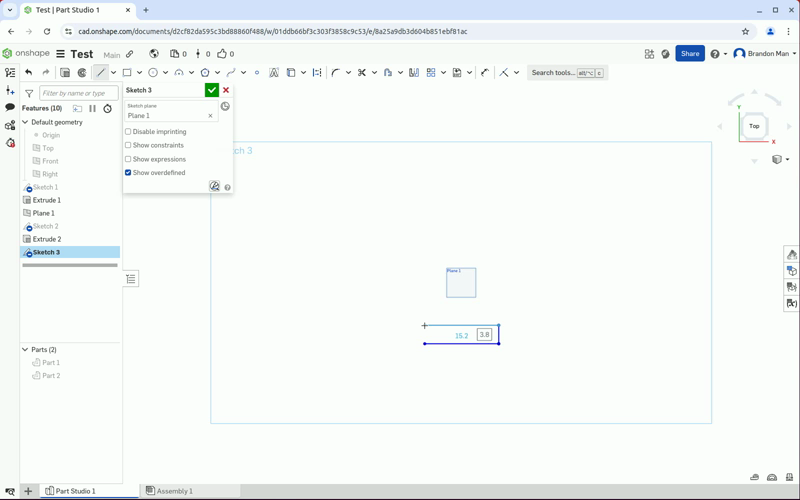
mouse_move(454, 325)
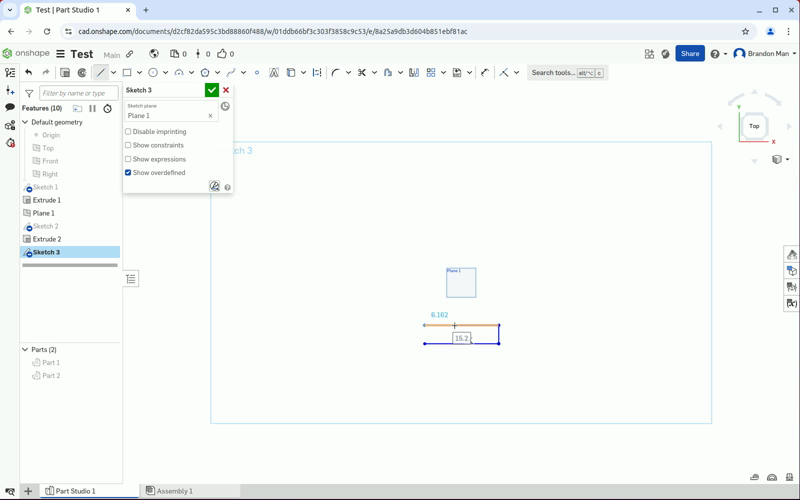
key_down(shift)
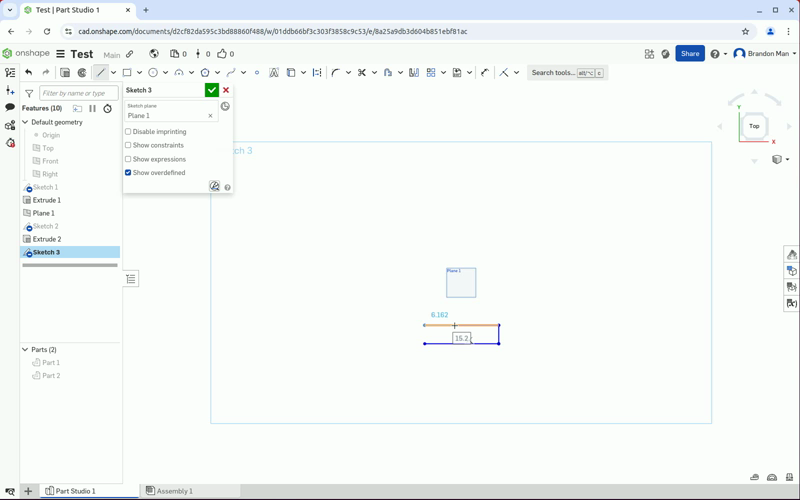
mouse_move(424, 343)
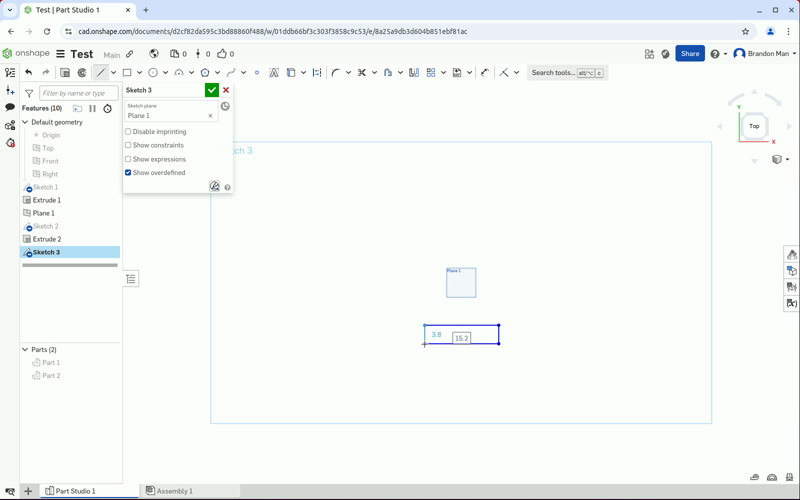
key_up(shift)
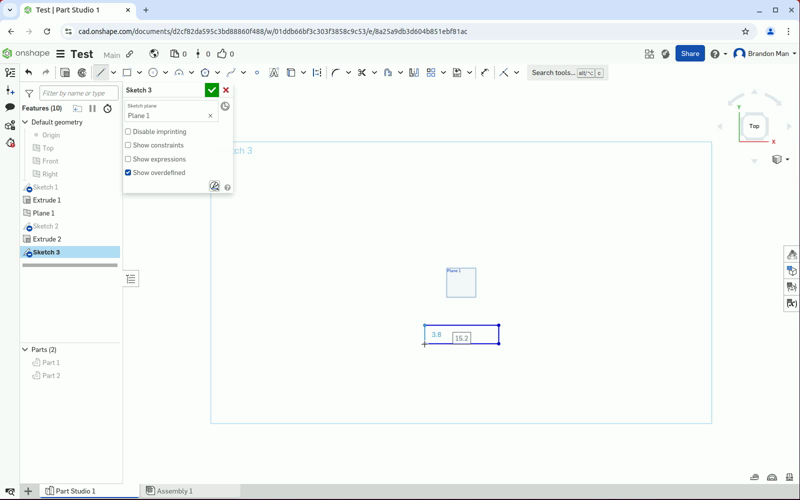
click(424, 343)
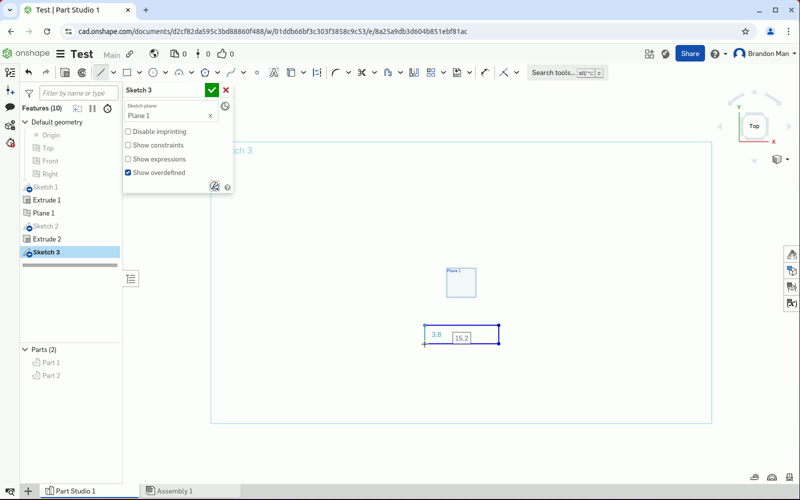
key(esc)
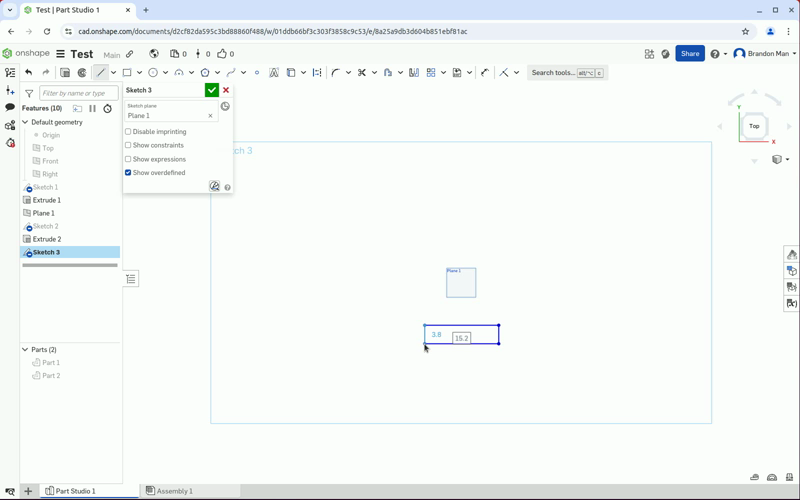
mouse_move(455, 335)
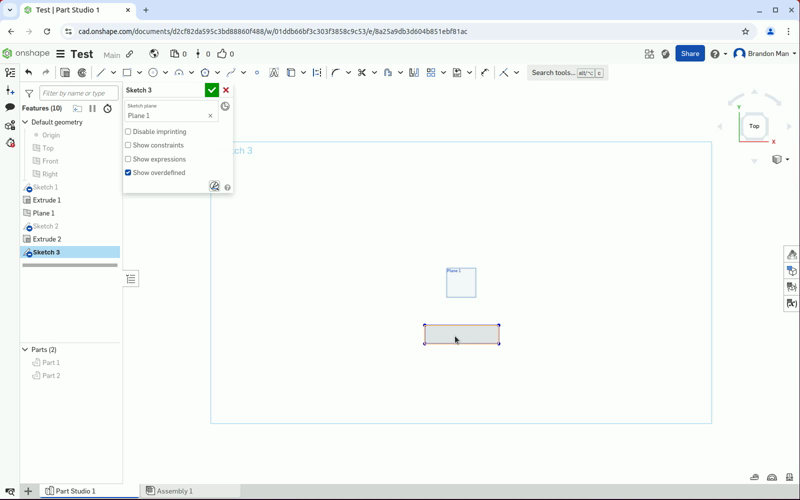
scroll(6)
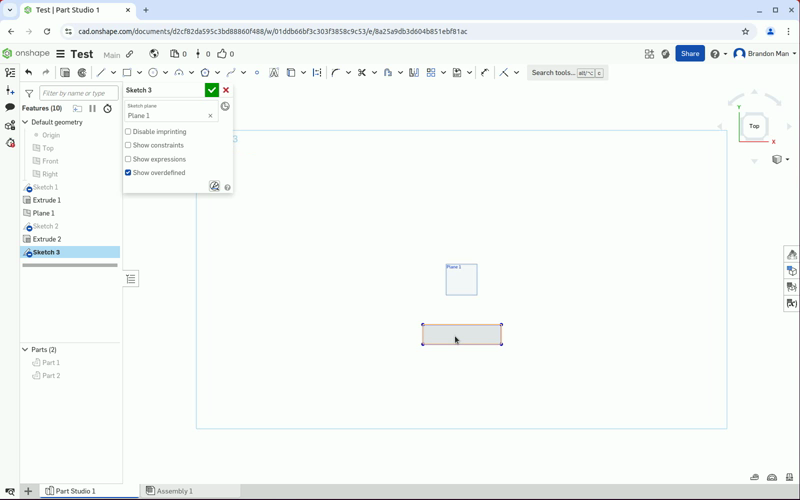
scroll(6)
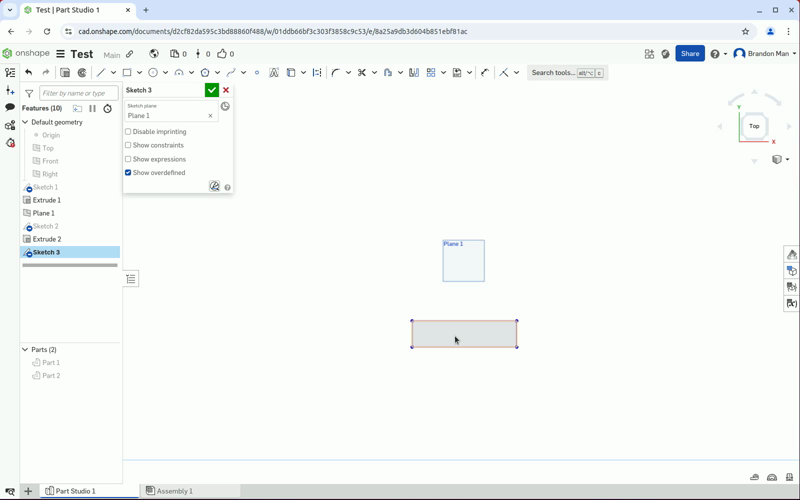
scroll(6)
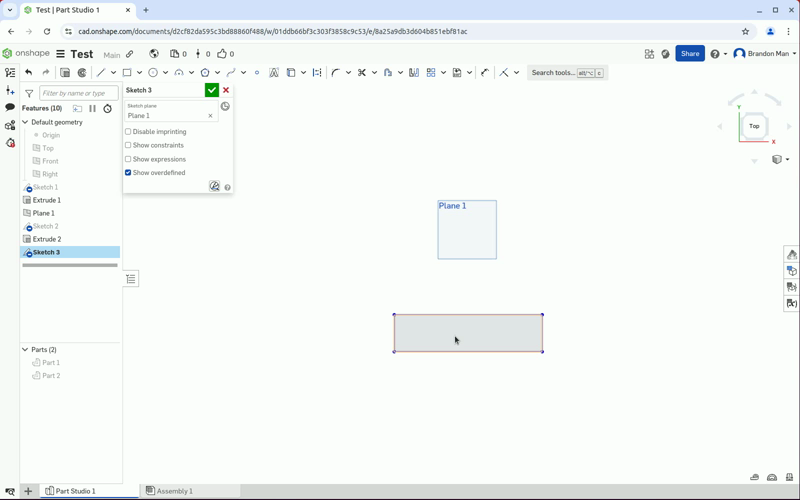
scroll(6)
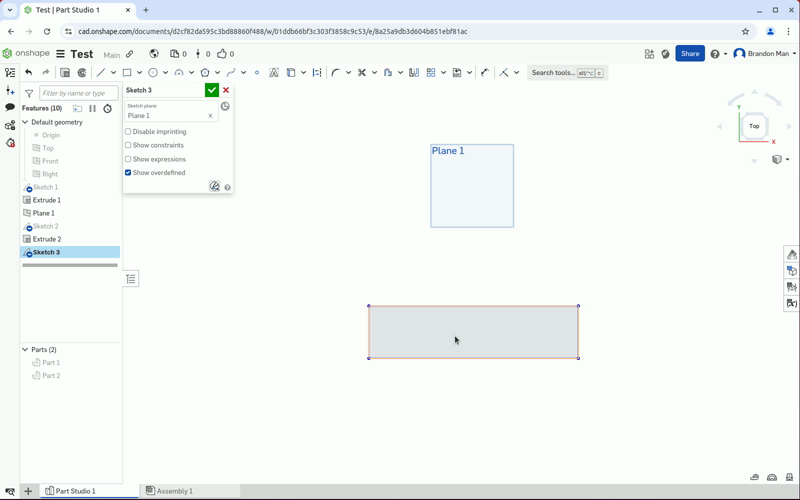
scroll(6)
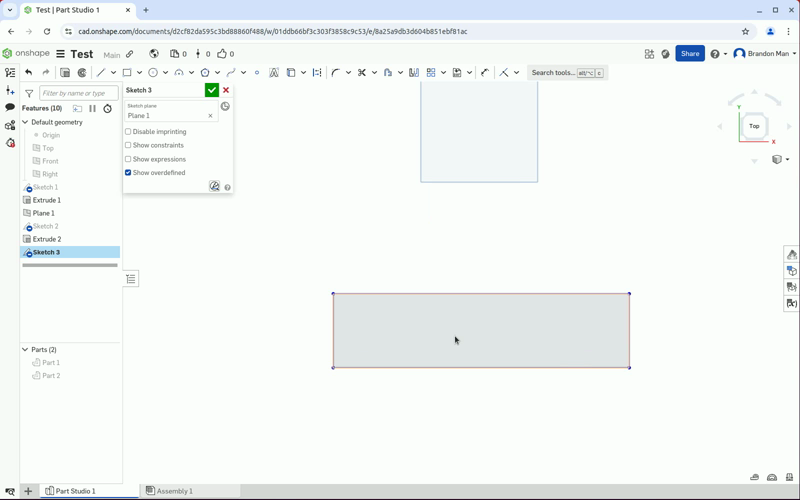
scroll(6)
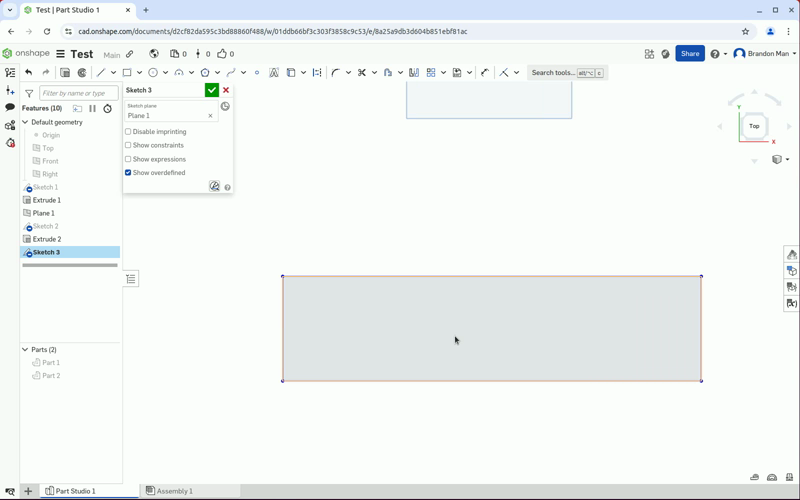
scroll(6)
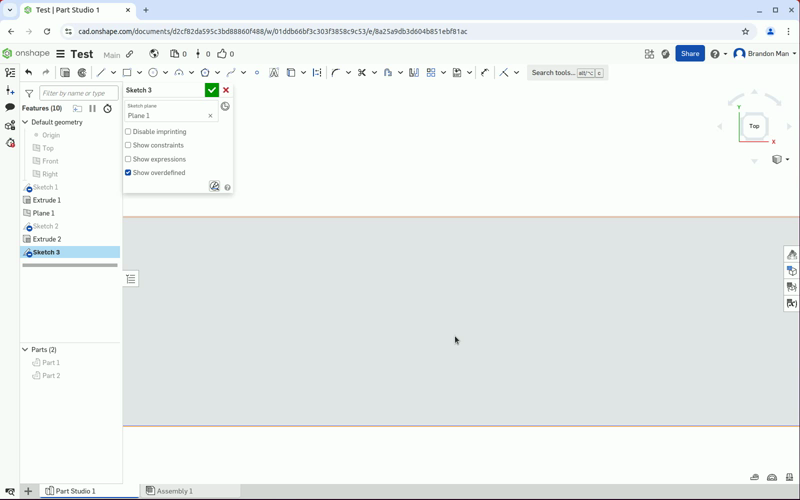
click(455, 335)
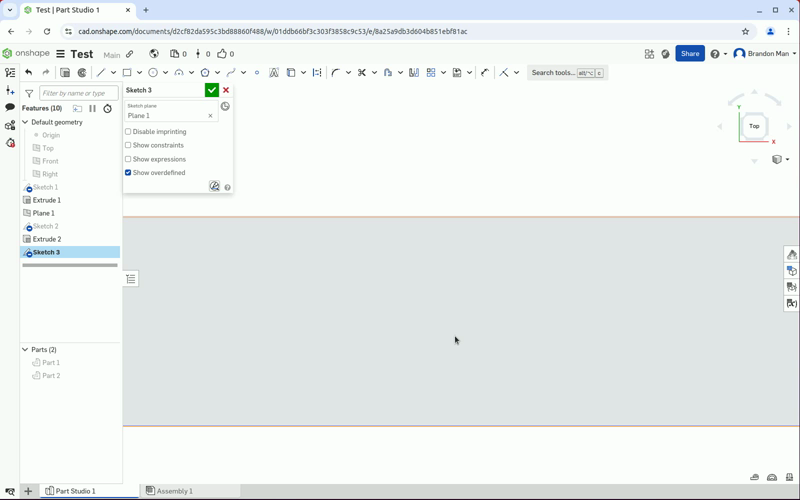
scroll(-6)
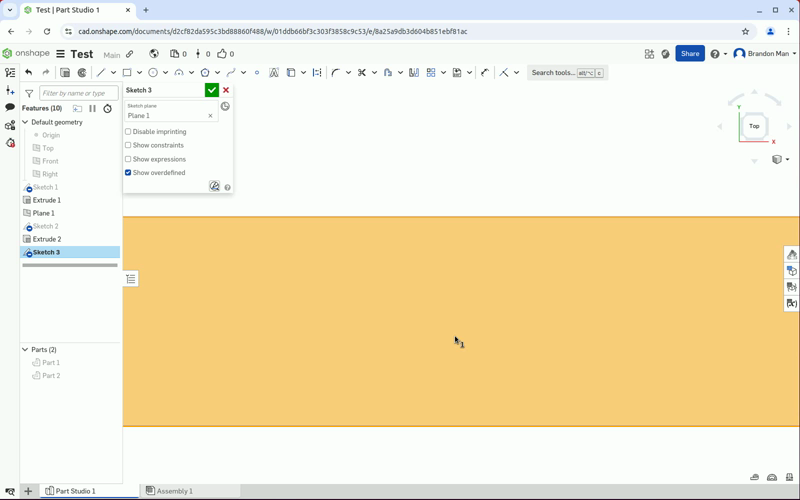
scroll(-6)
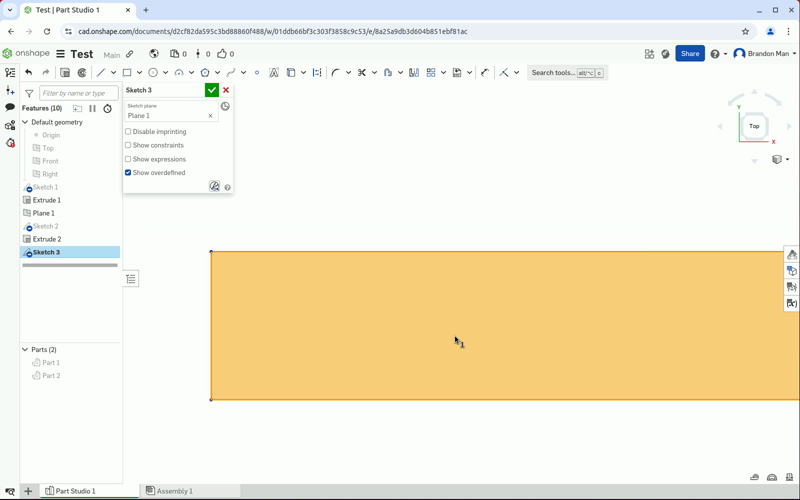
scroll(-6)
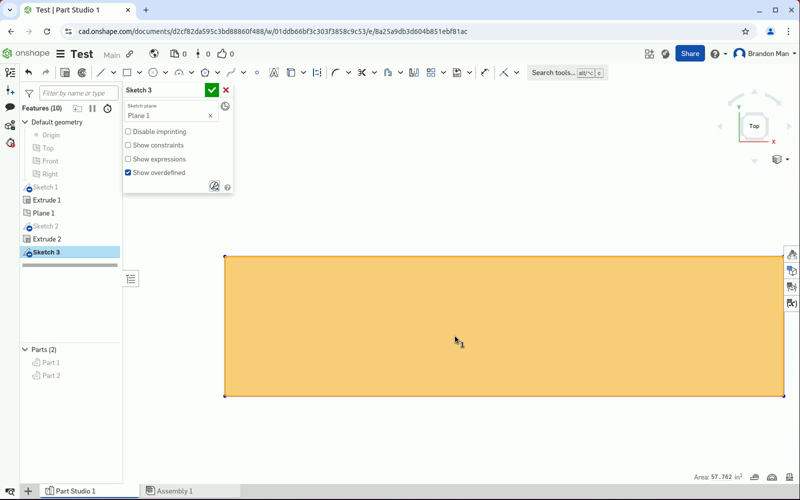
scroll(-6)
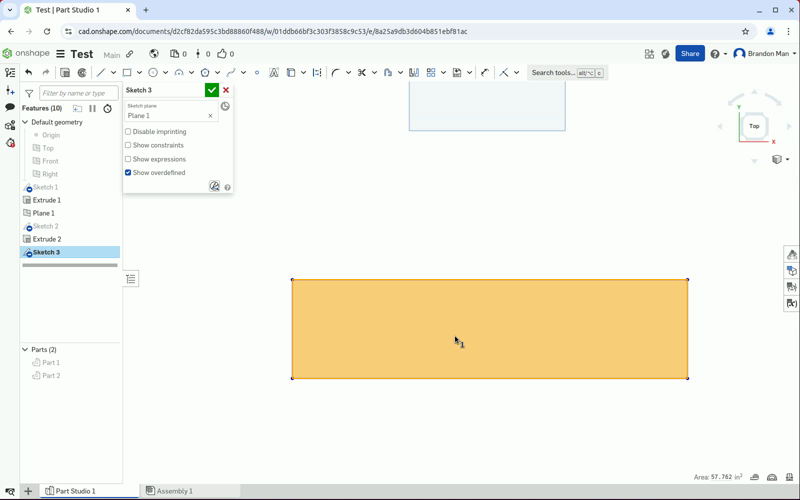
scroll(-6)
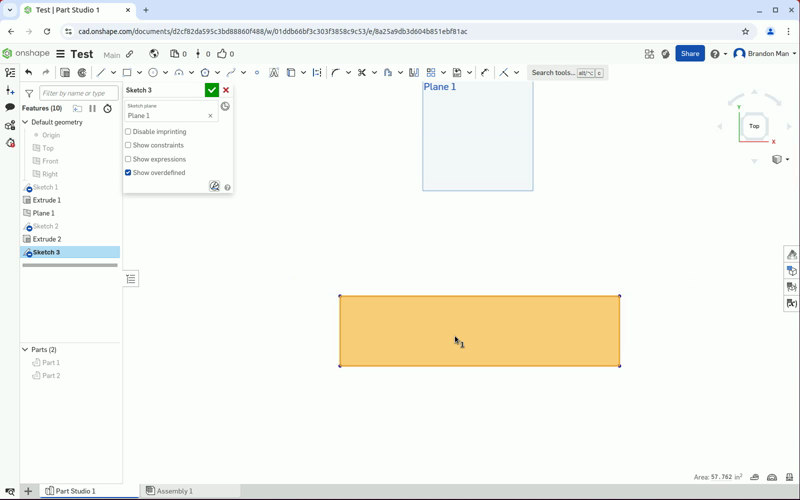
scroll(-6)
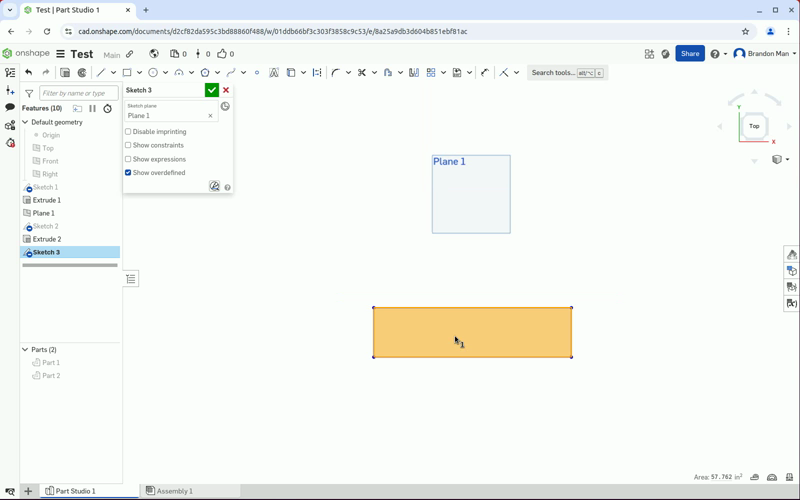
scroll(-6)
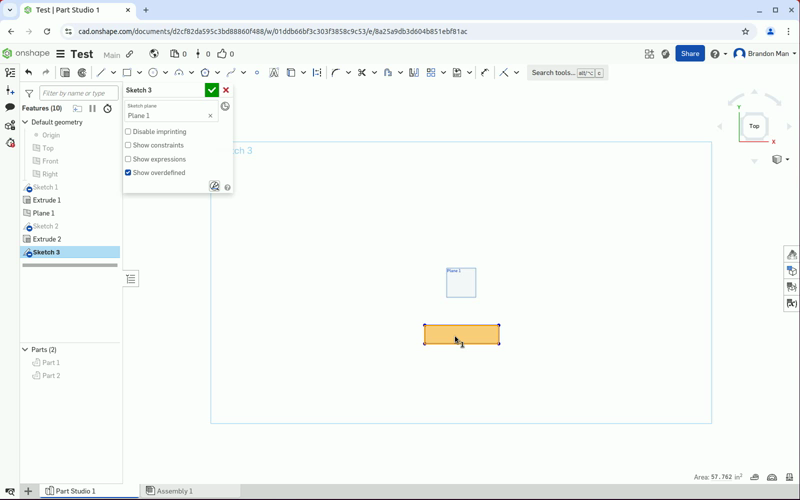
mouse_move(73, 352)
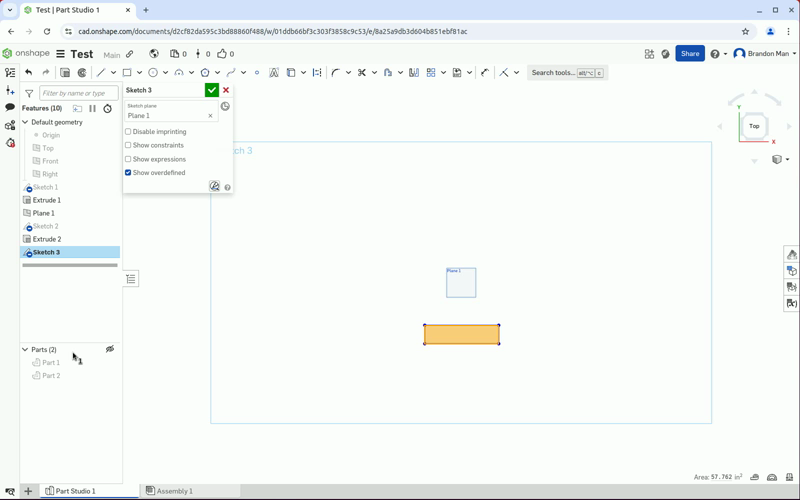
key(shift+y)
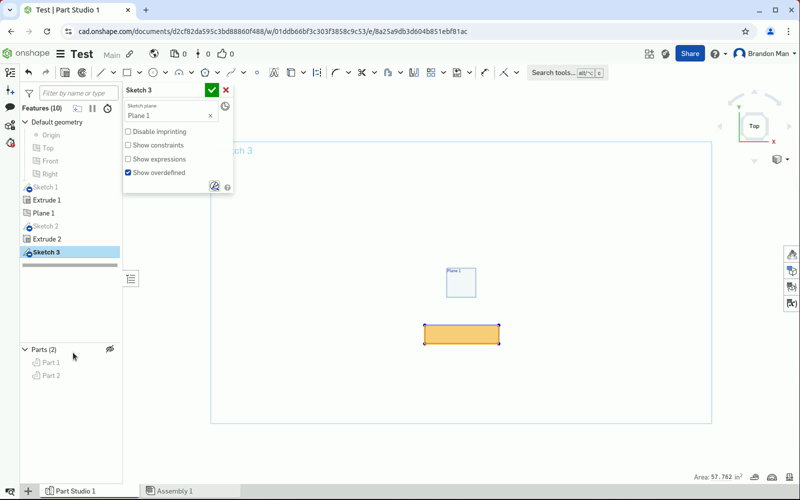
key(shift+e)
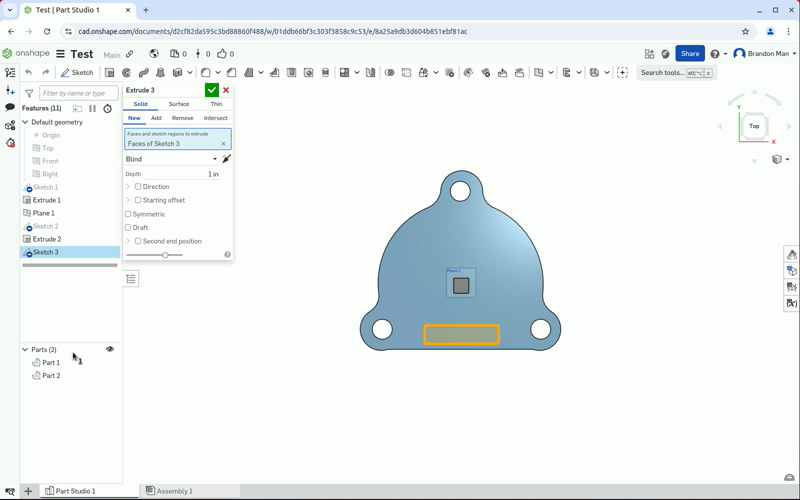
mouse_move(143, 106)
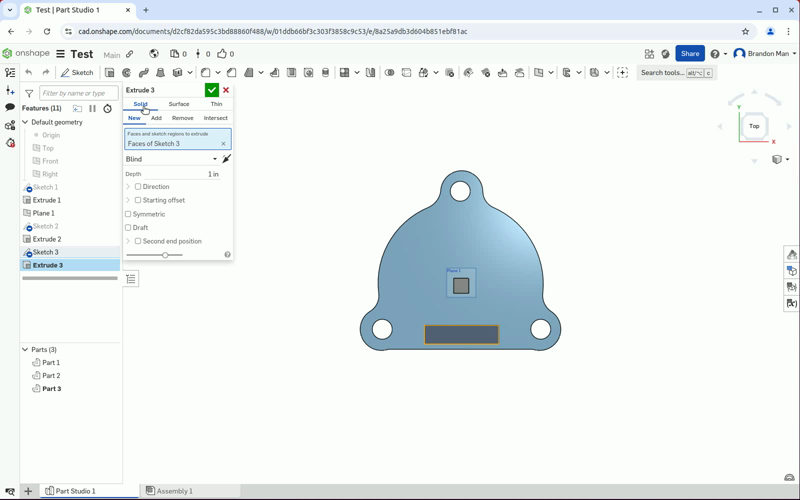
click(143, 106)
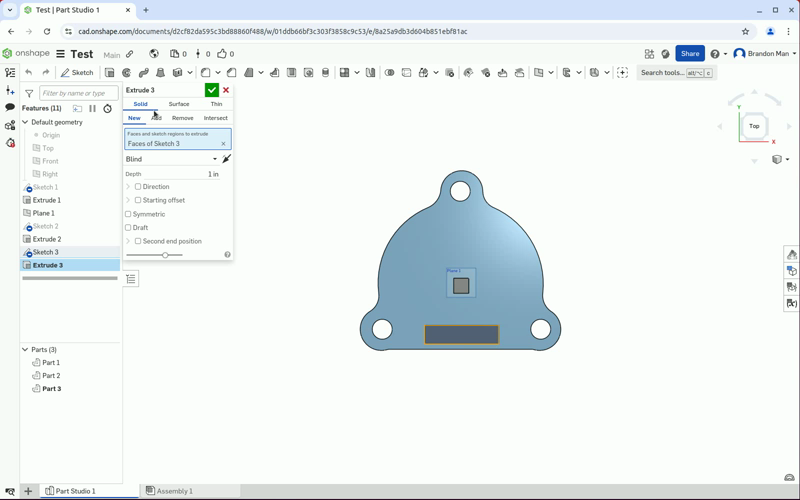
mouse_move(186, 120)
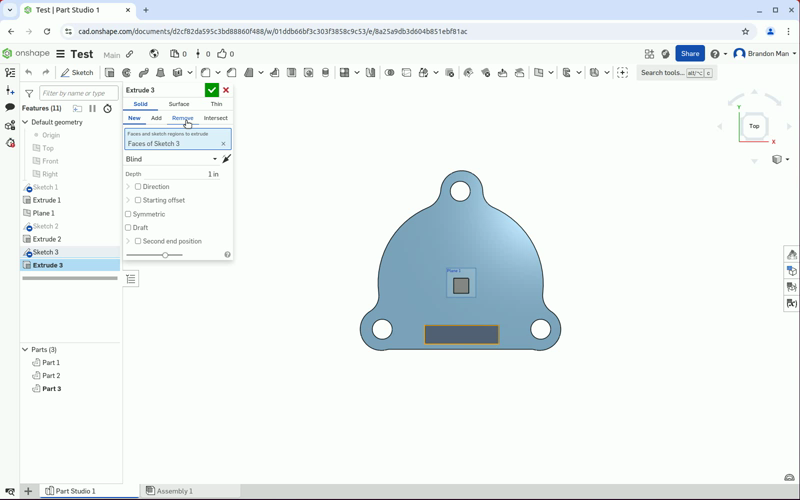
click(186, 120)
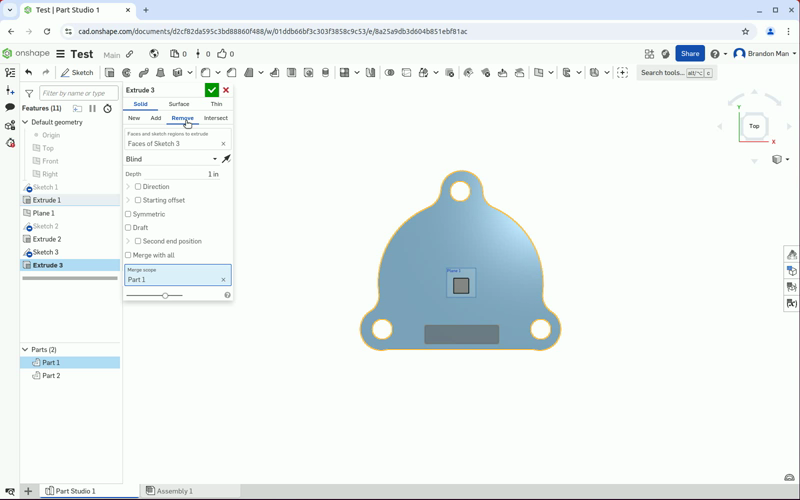
key(tab, 4)
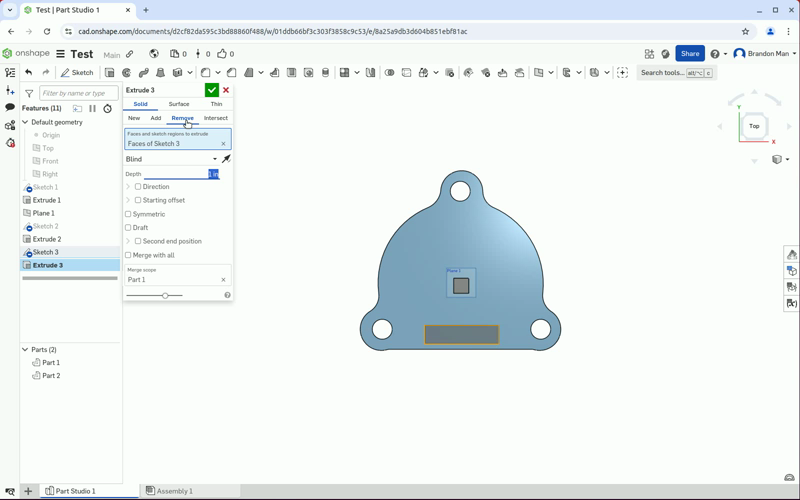
text(0.241)
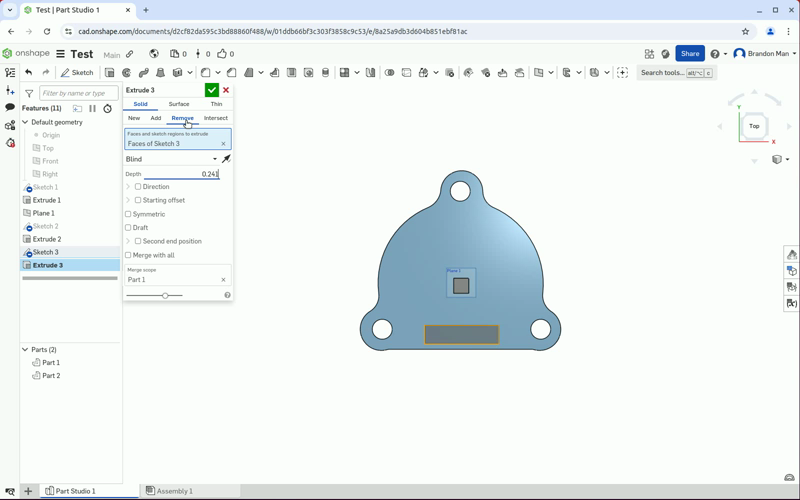
key(tab, 6)
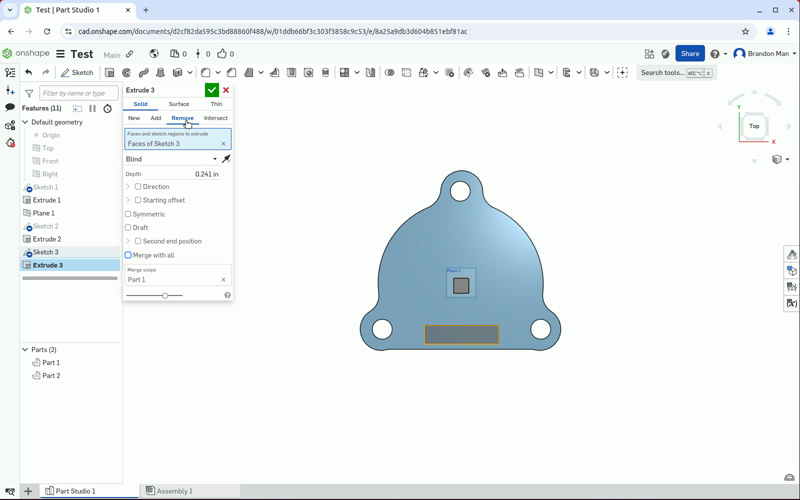
key(space)
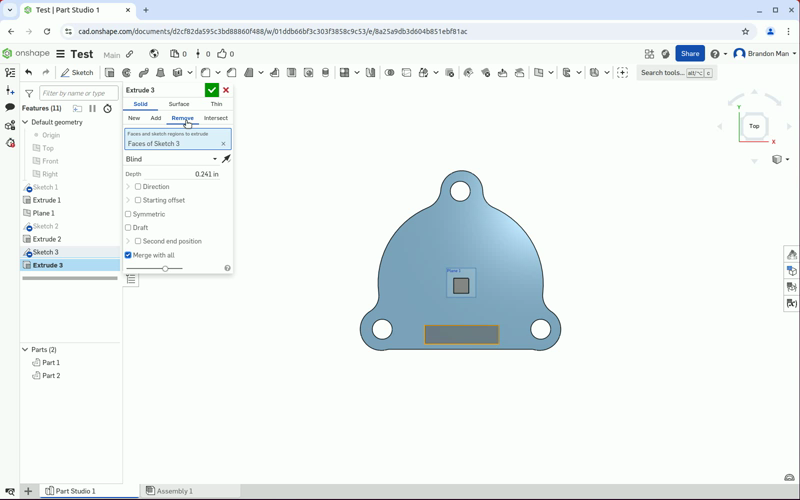
key(enter)
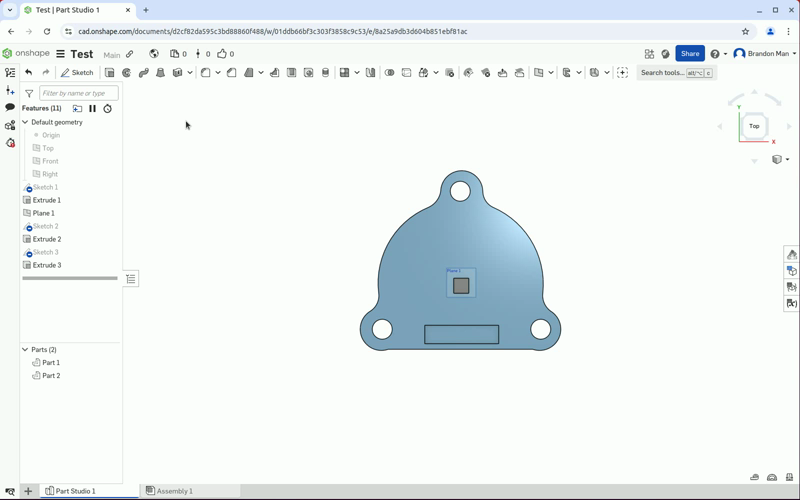
key(shift+h)
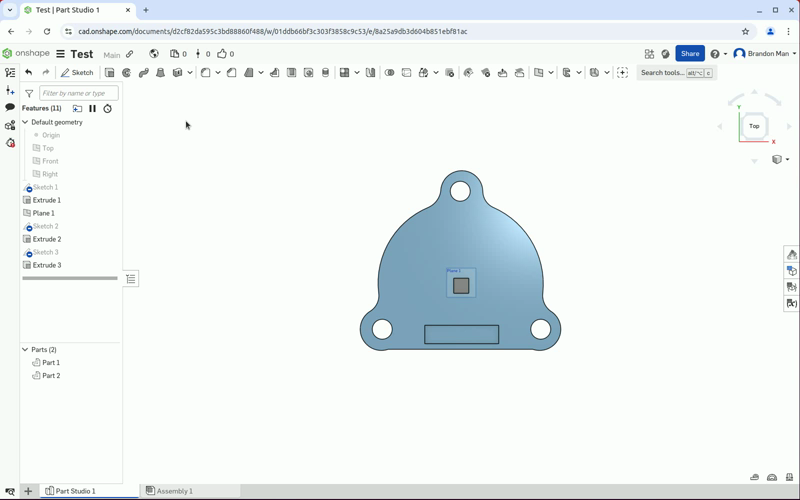
key(shift+h)
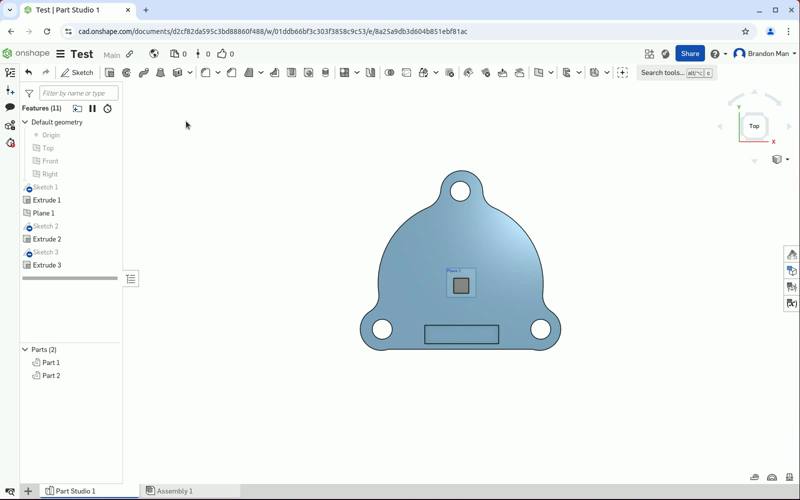
mouse_move(73, 189)
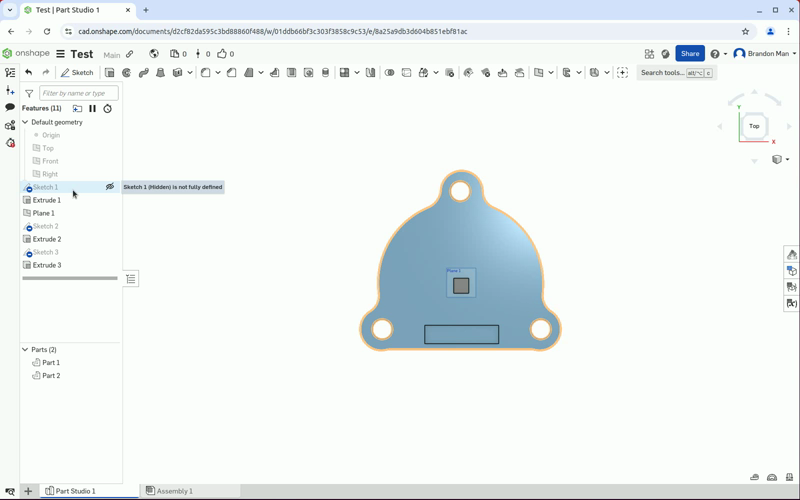
click(73, 189)
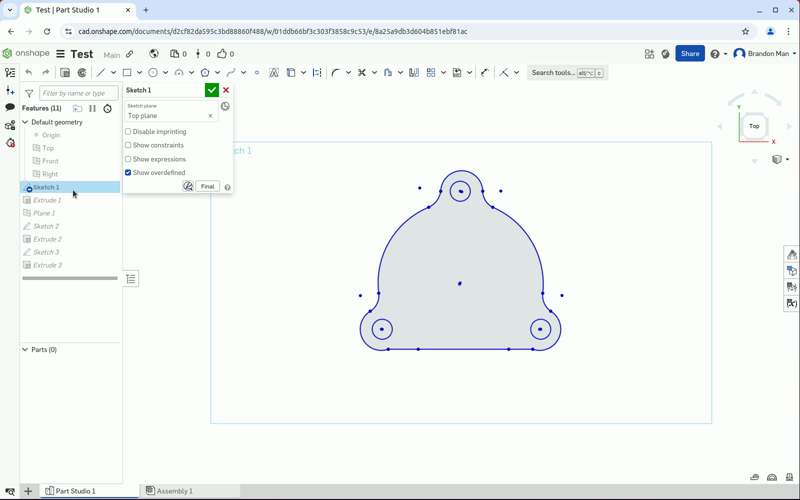
mouse_move(229, 92)
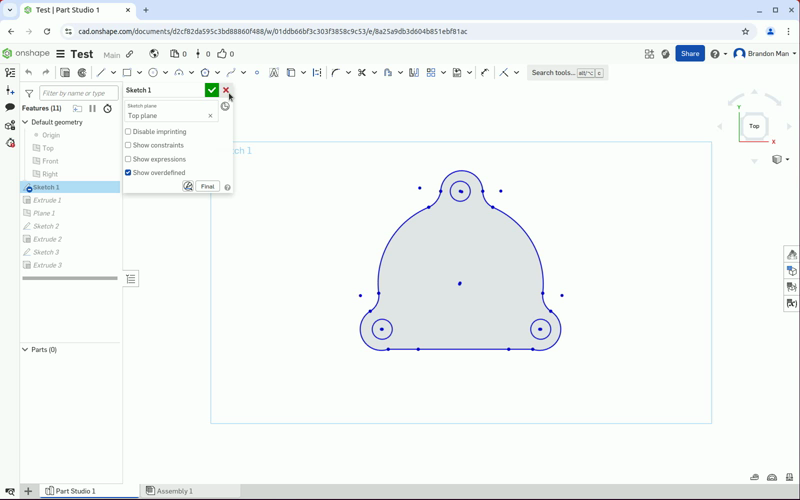
click(229, 92)
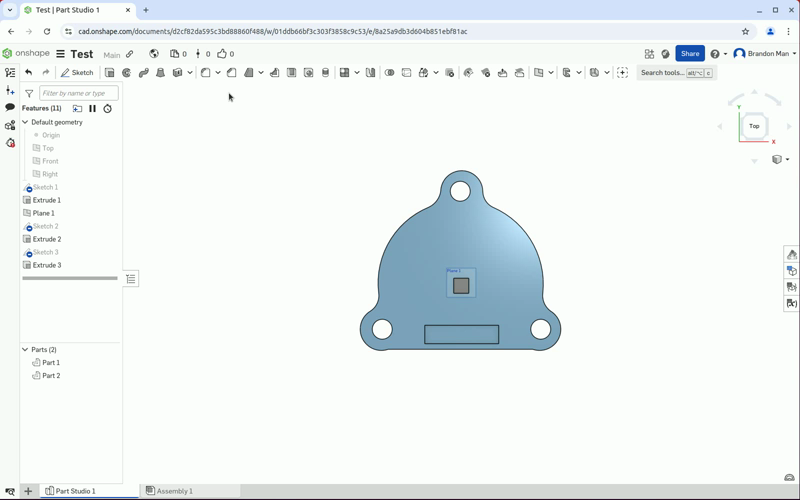
mouse_move(541, 75)
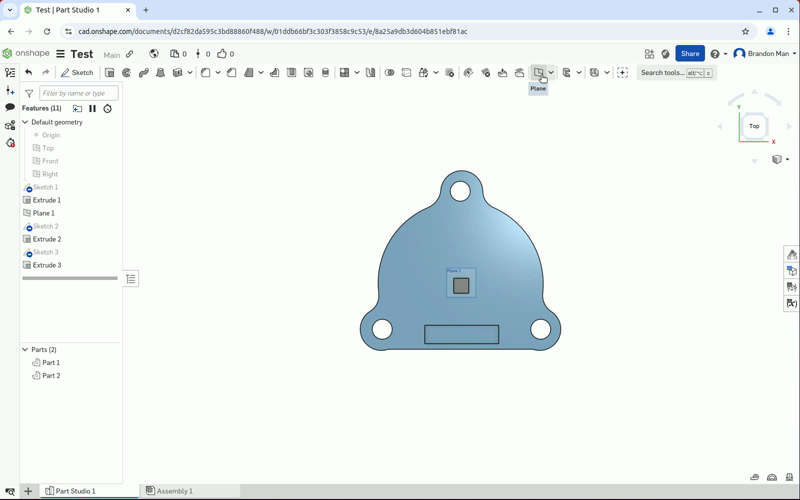
click(541, 75)
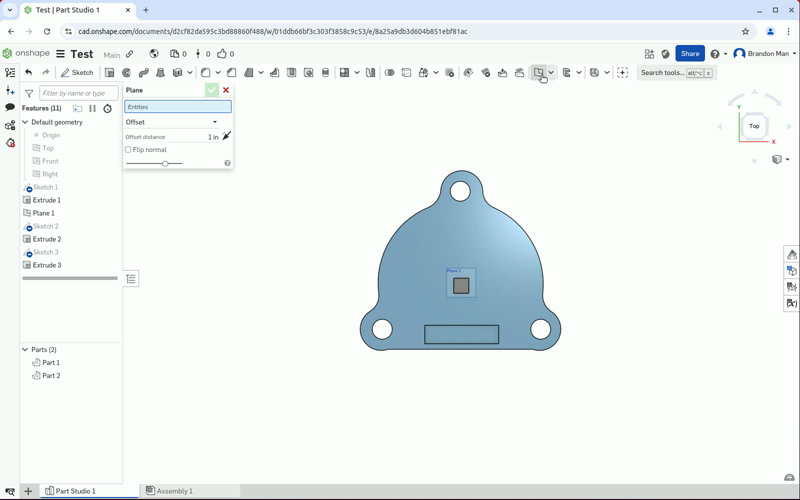
mouse_move(73, 150)
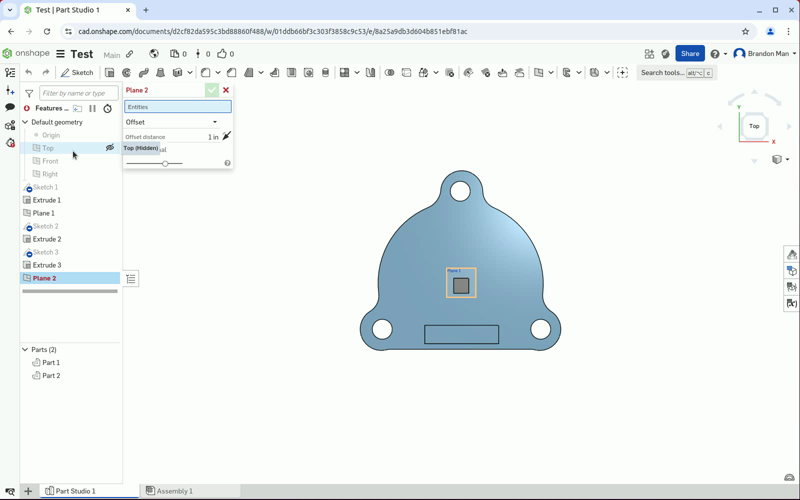
click(73, 150)
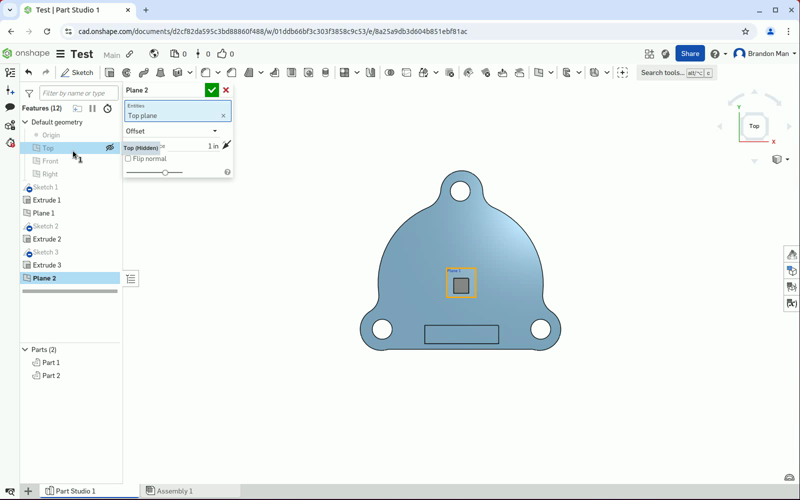
key(tab, 2)
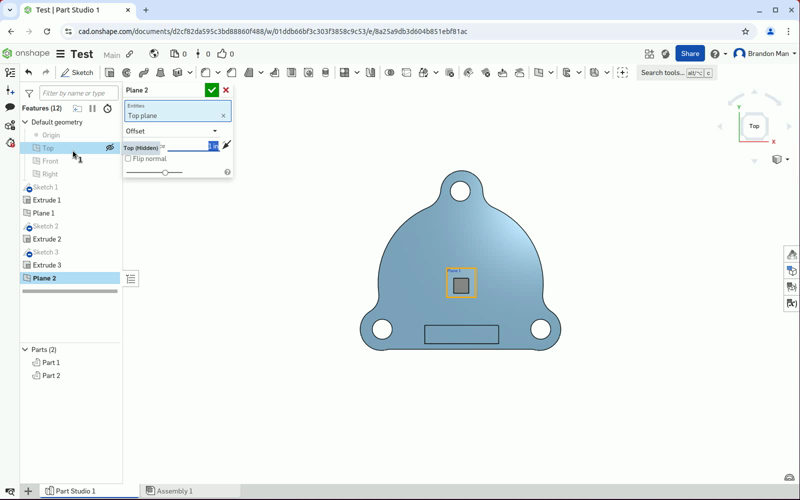
text(3.851)
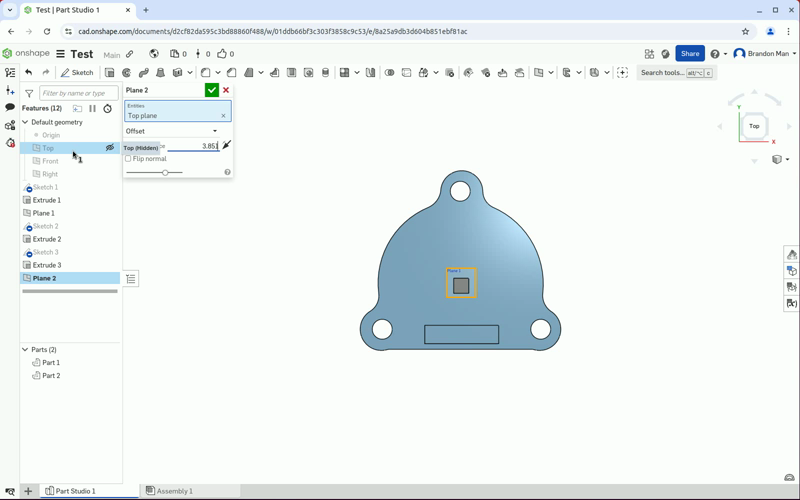
key(enter, 2)
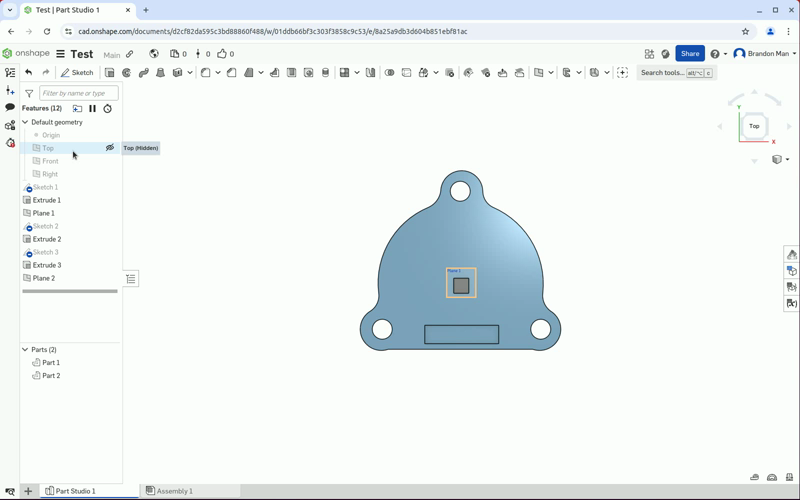
key(shift+s)
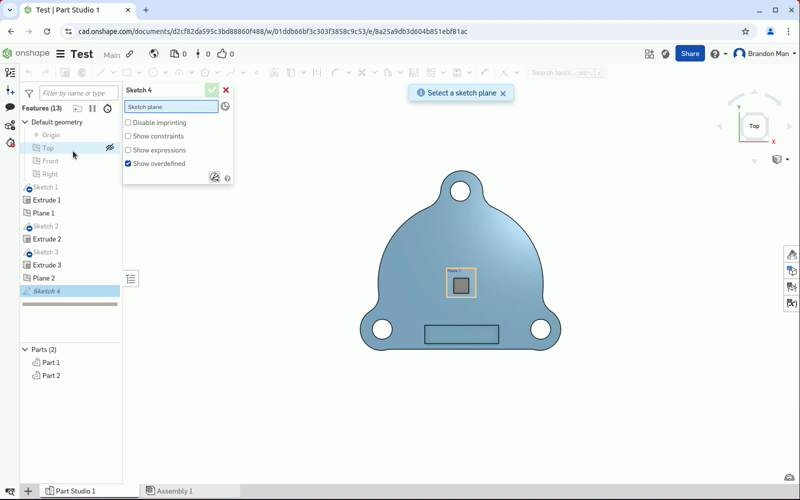
mouse_move(73, 280)
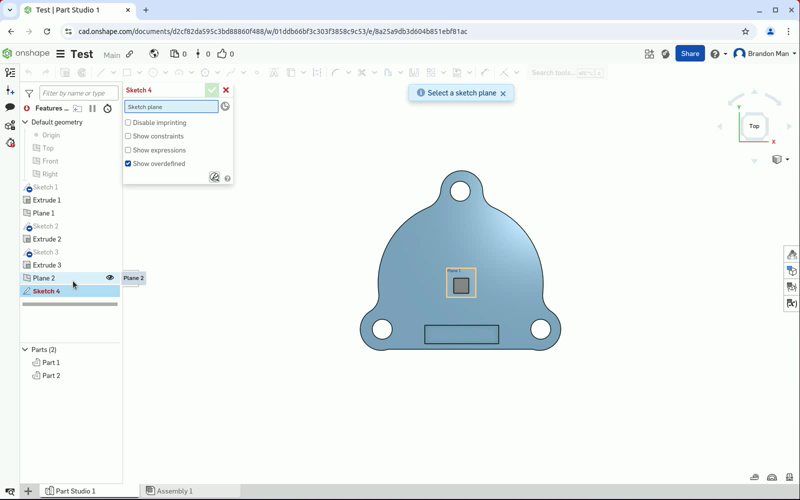
click(73, 280)
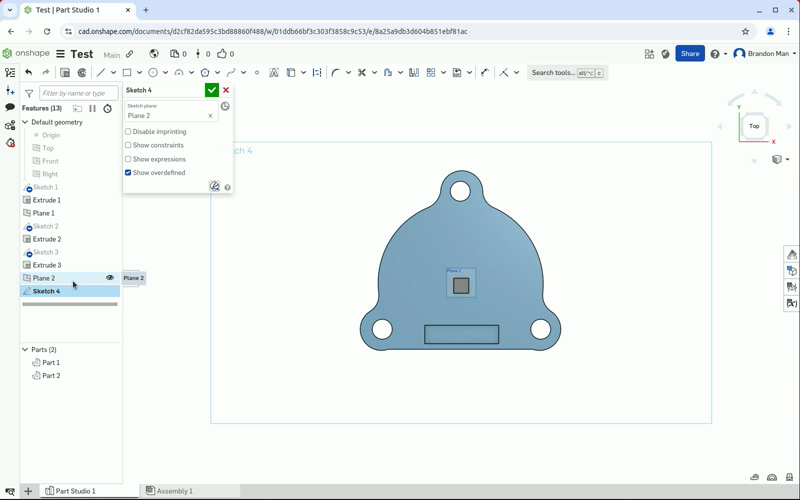
mouse_move(73, 352)
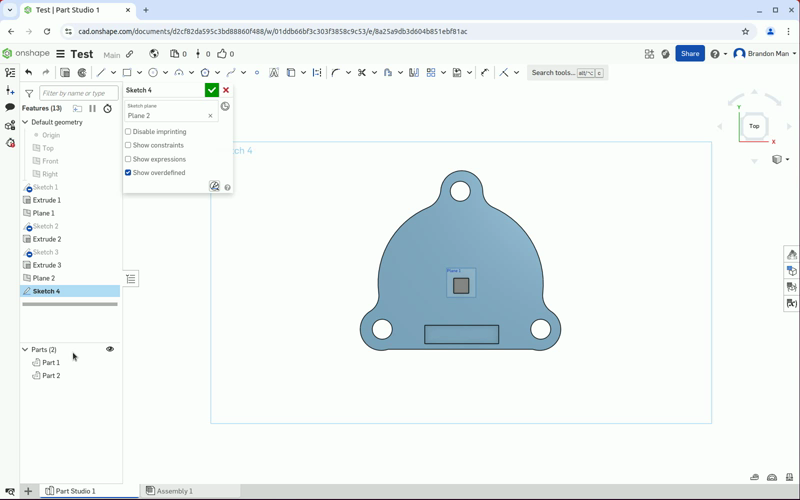
key(y)
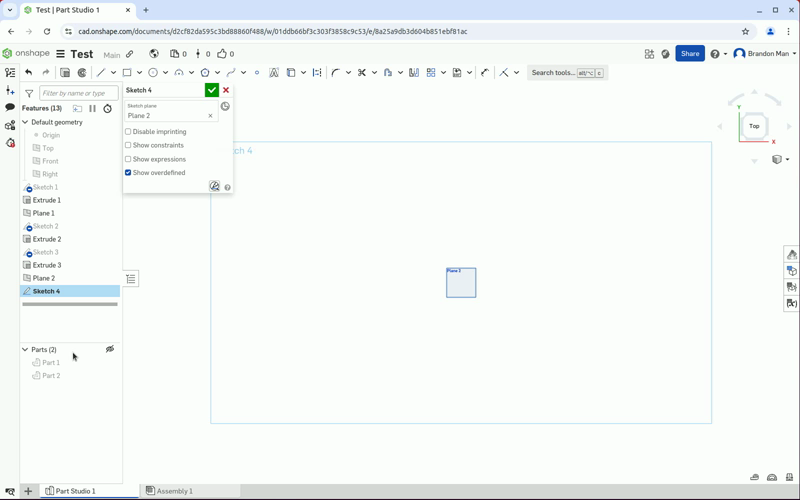
key(l)
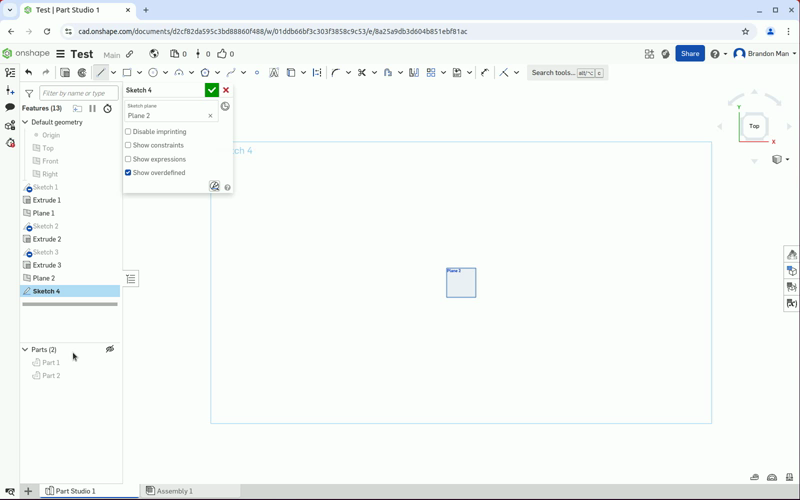
key_down(shift)
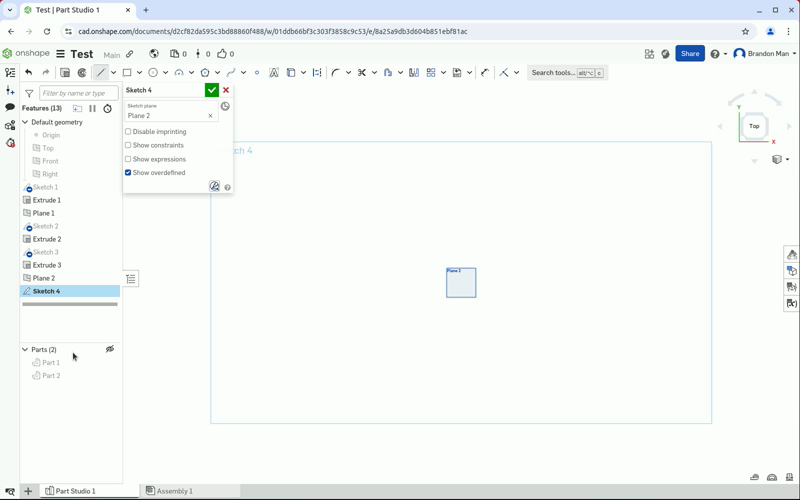
mouse_move(444, 343)
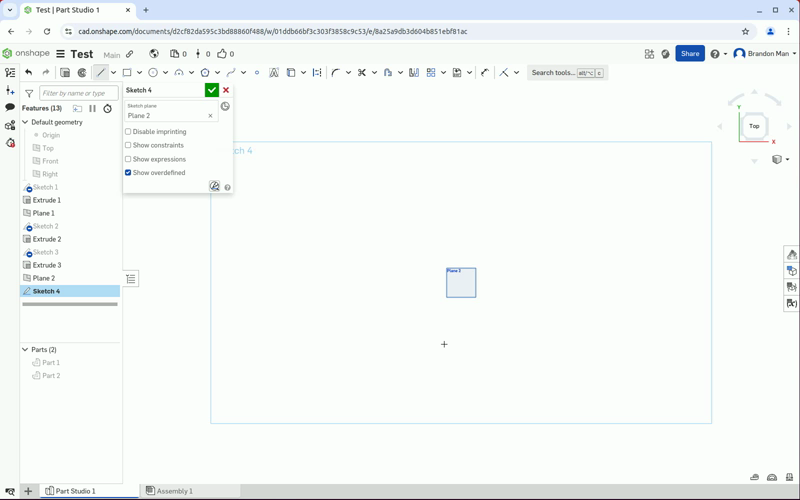
click(444, 343)
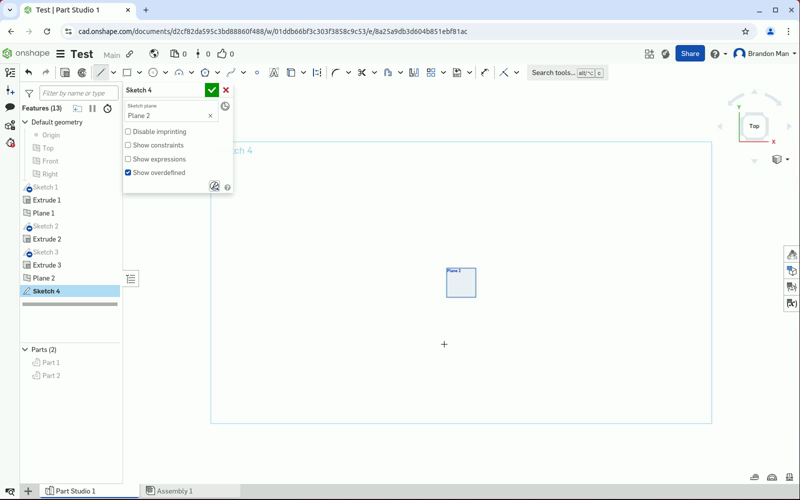
key_up(shift)
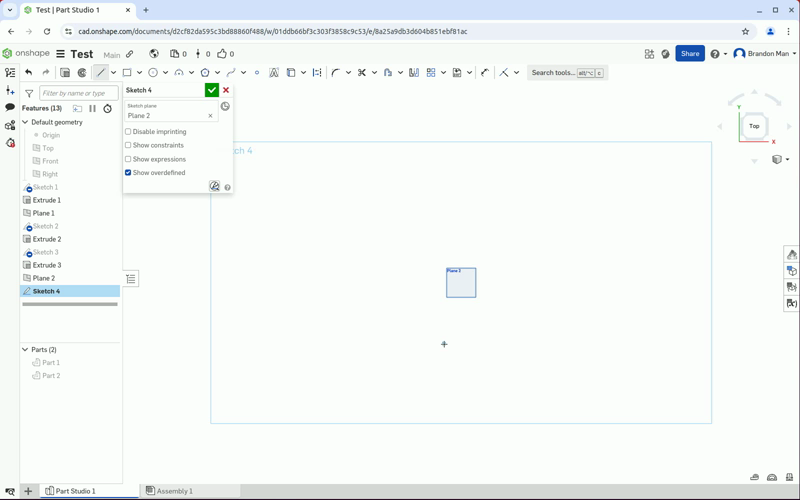
key_down(shift)
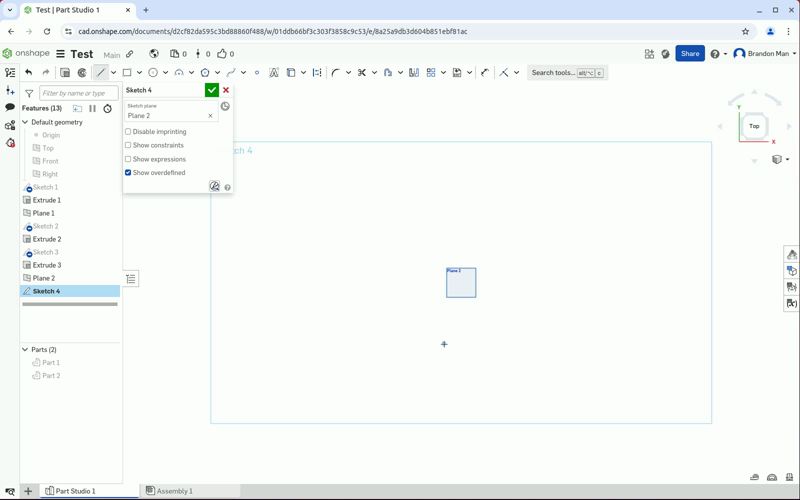
mouse_move(474, 343)
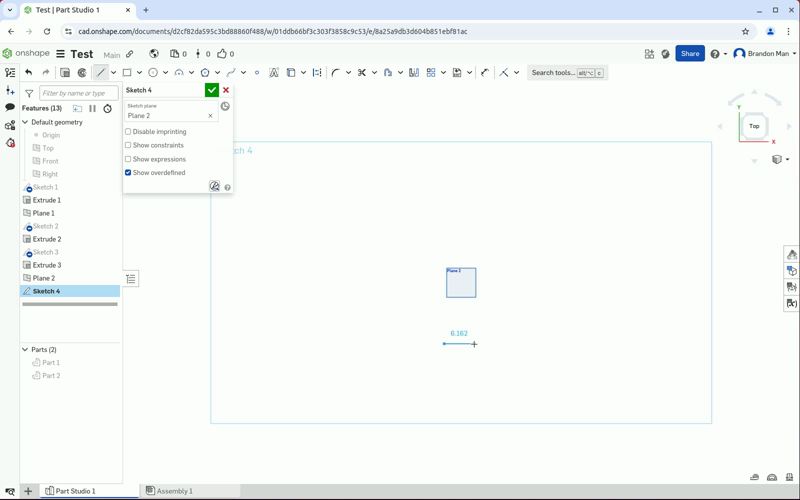
mouse_move(458, 343)
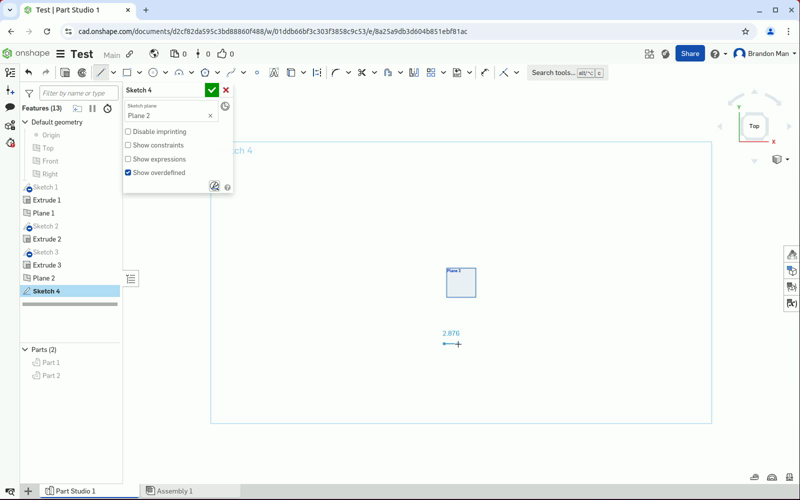
click(458, 343)
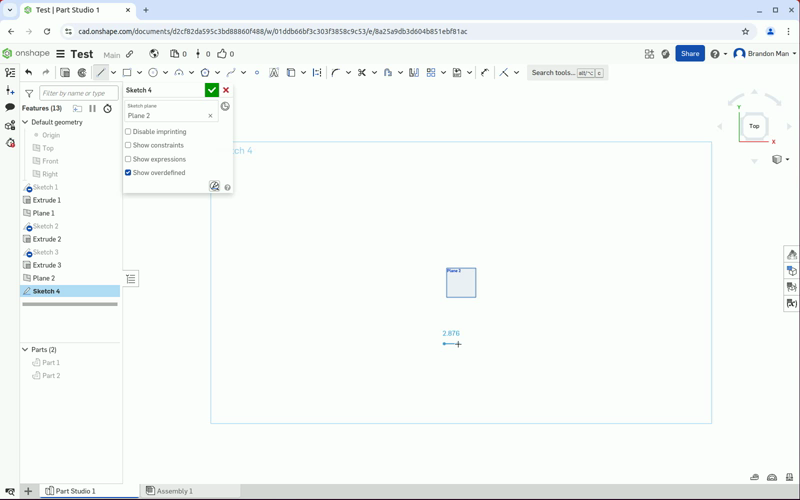
key_up(shift)
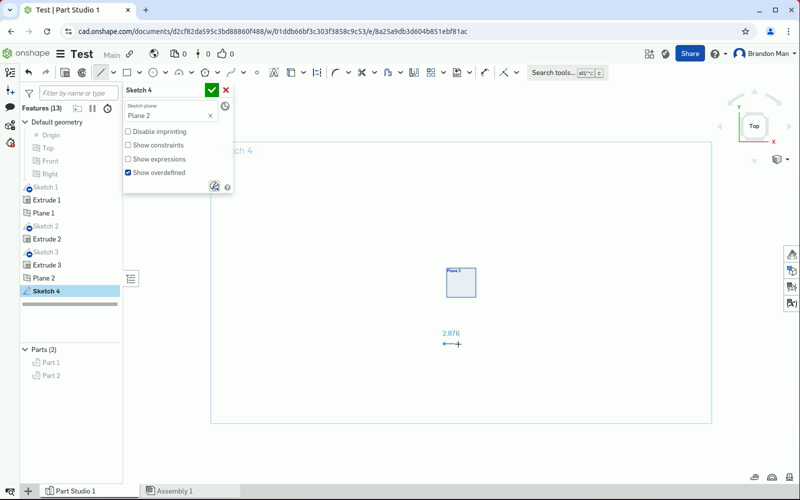
key_down(shift)
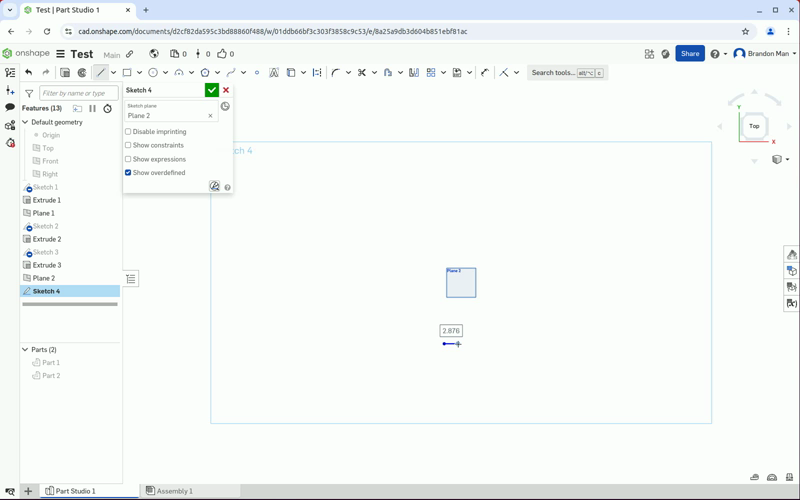
mouse_move(488, 343)
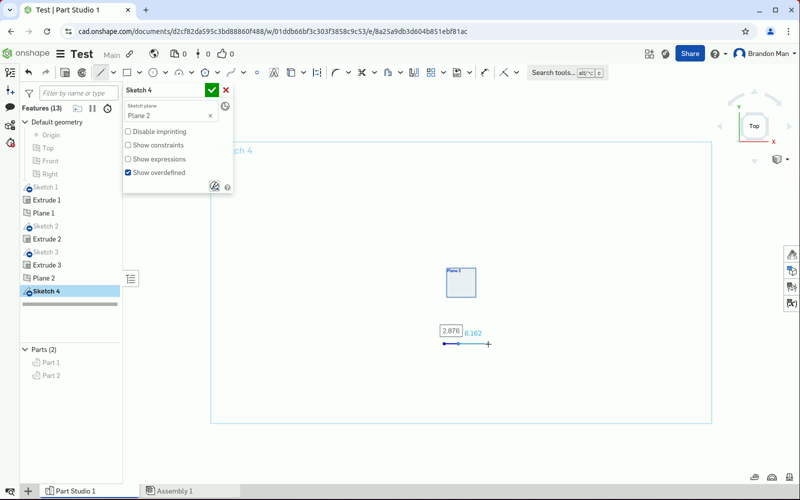
mouse_move(458, 324)
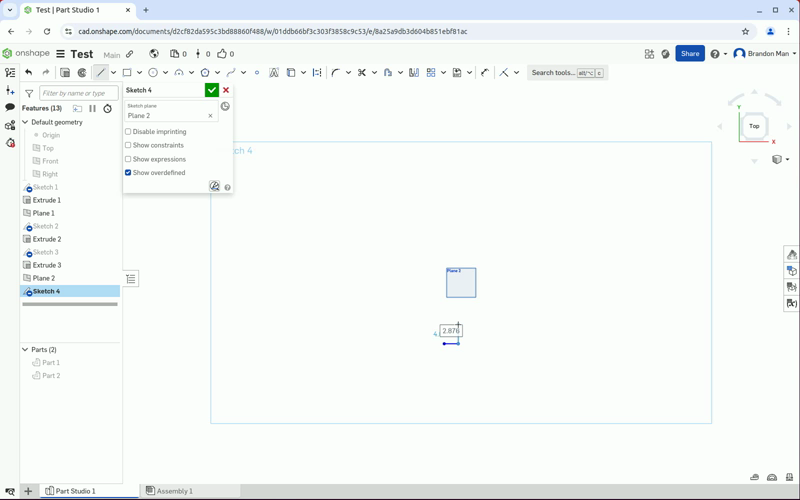
click(458, 324)
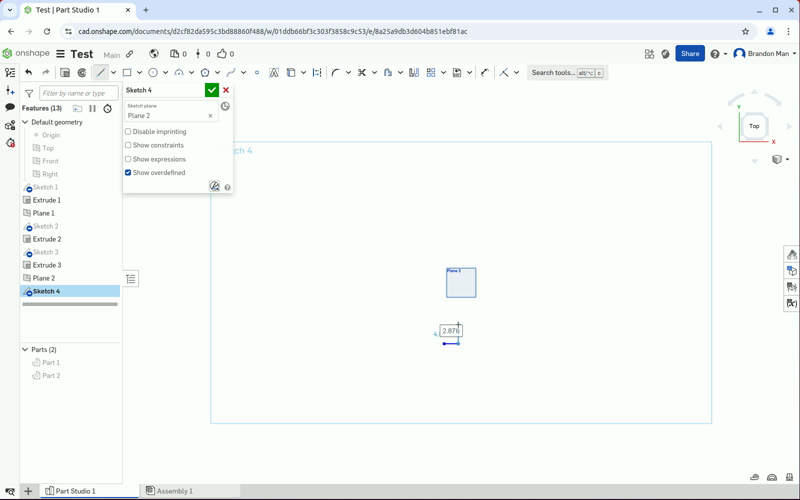
key_up(shift)
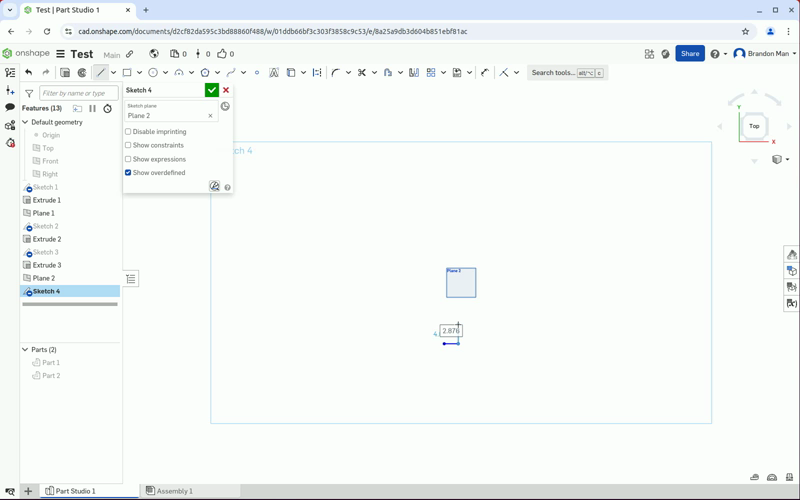
key_down(shift)
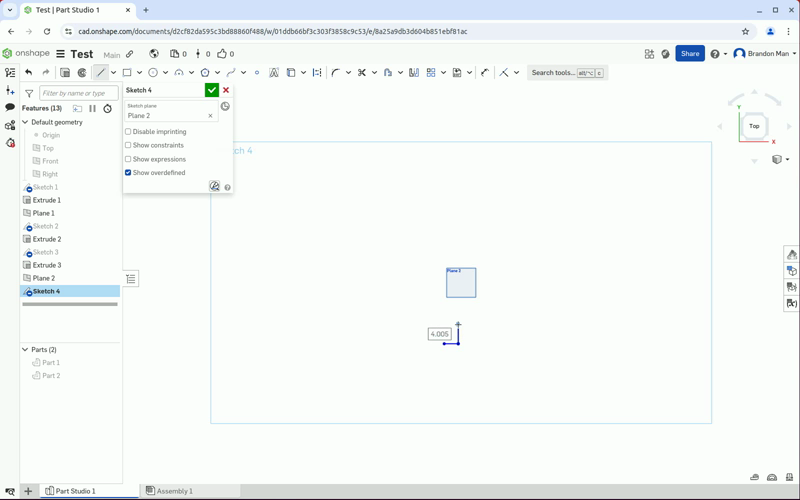
mouse_move(488, 324)
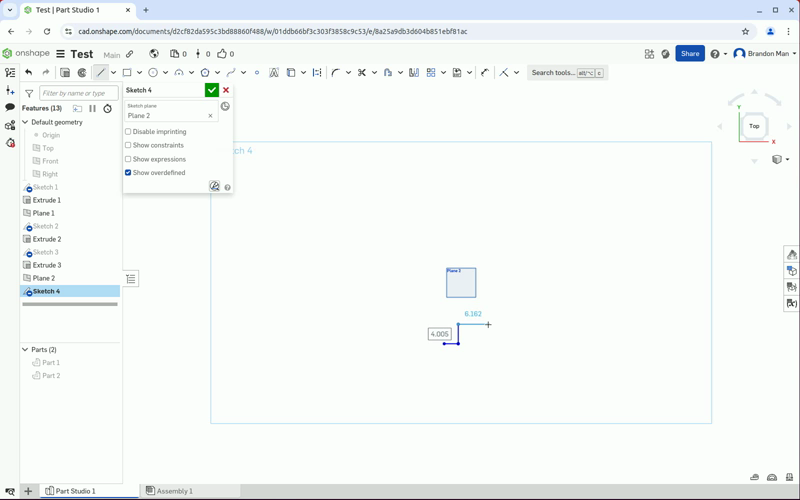
mouse_move(444, 324)
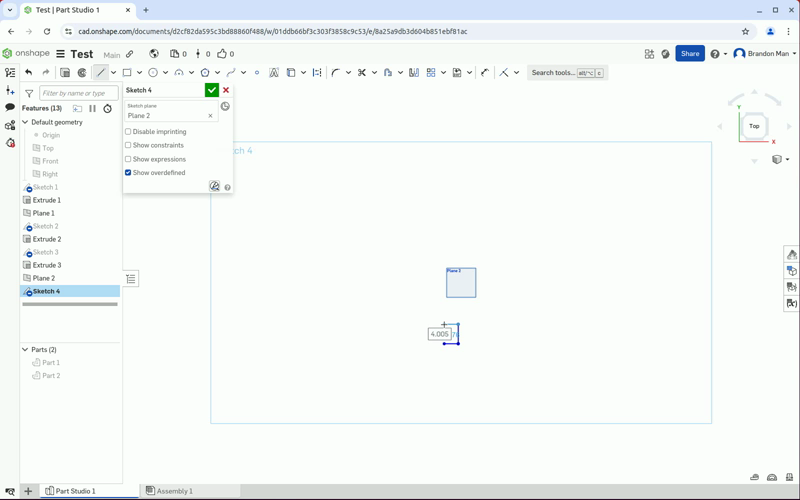
click(444, 324)
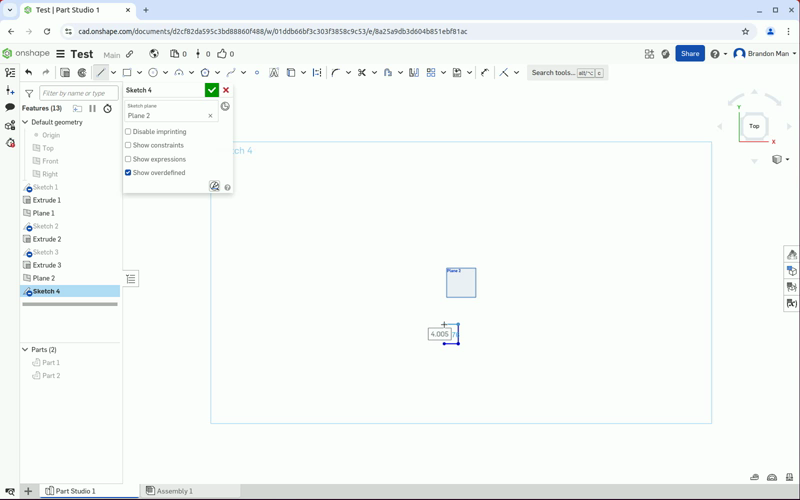
key_up(shift)
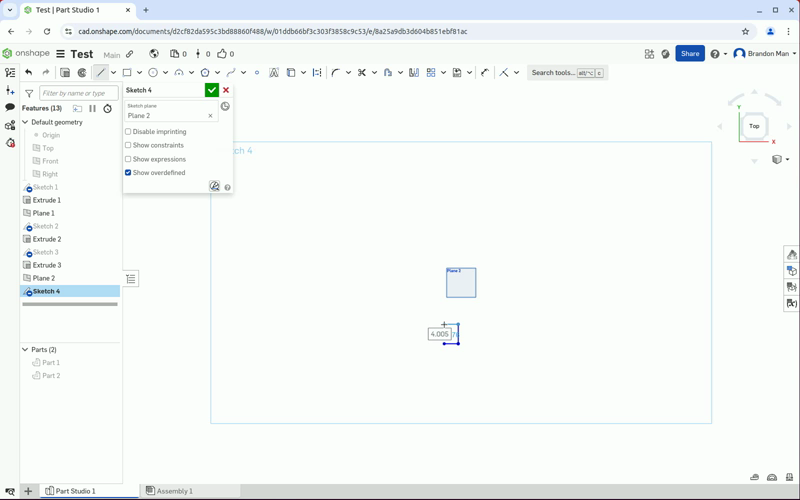
mouse_move(474, 324)
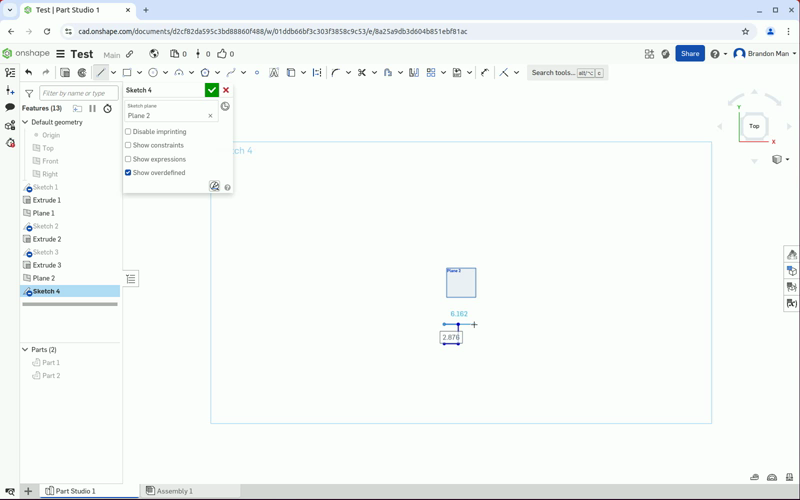
key_down(shift)
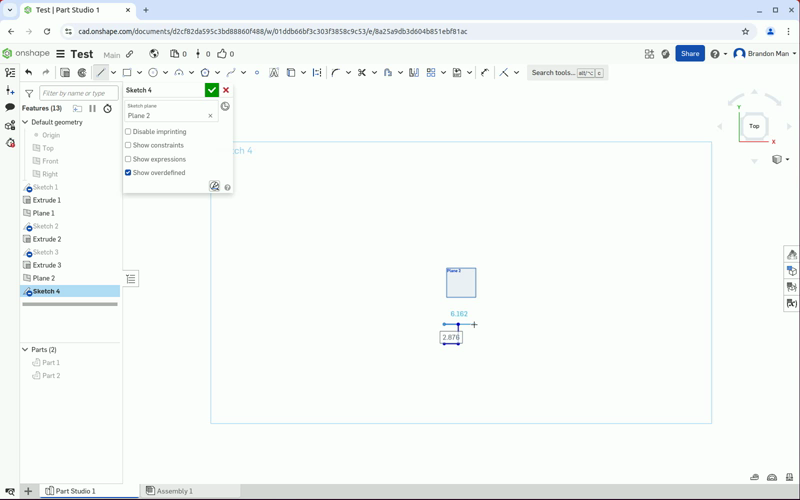
mouse_move(444, 343)
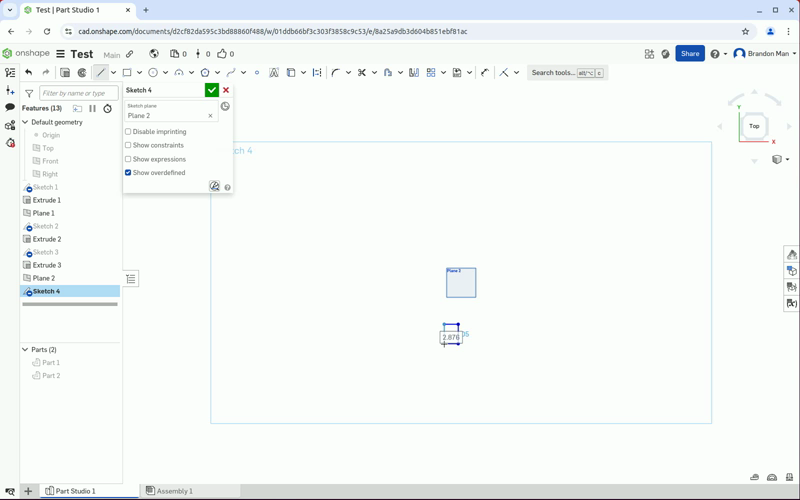
key_up(shift)
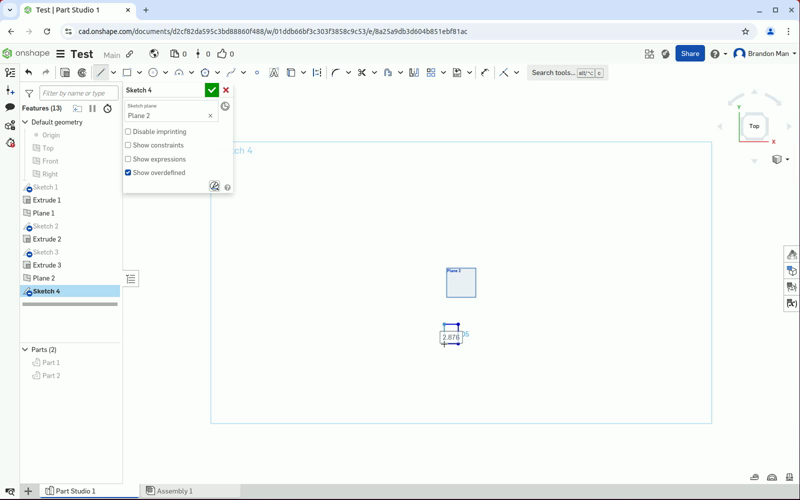
click(444, 343)
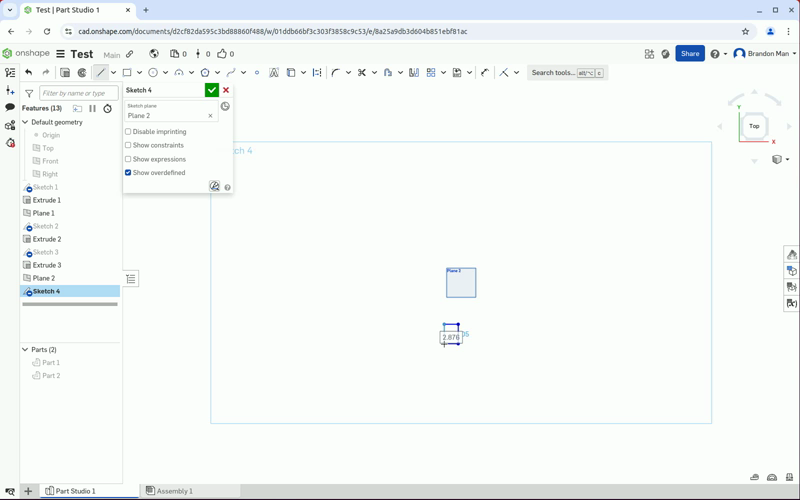
key(esc)
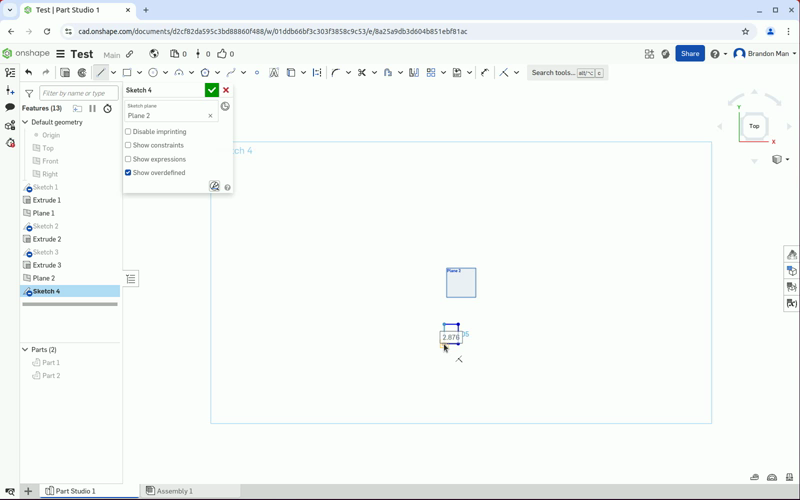
mouse_move(450, 327)
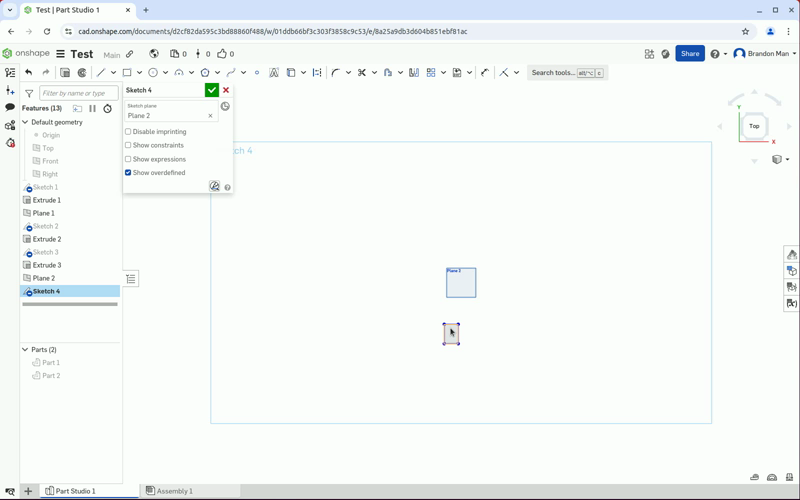
scroll(6)
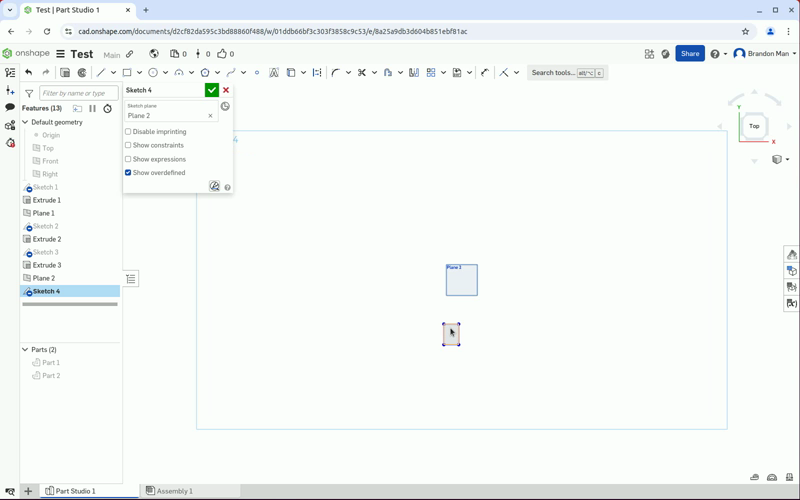
scroll(6)
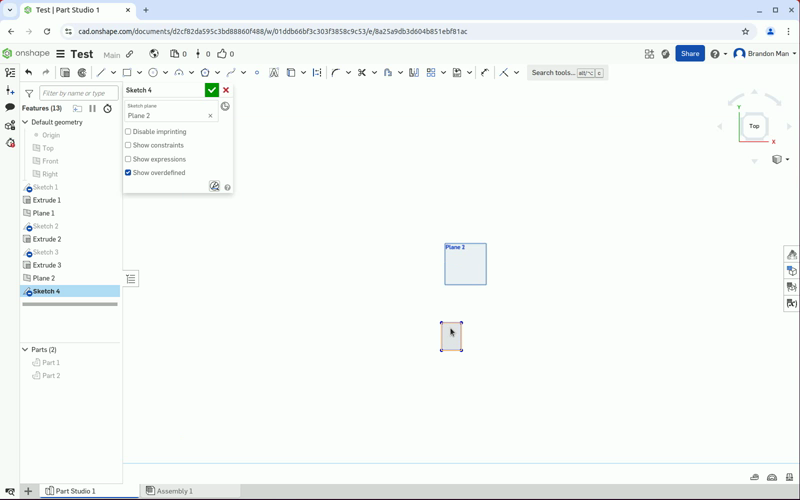
scroll(6)
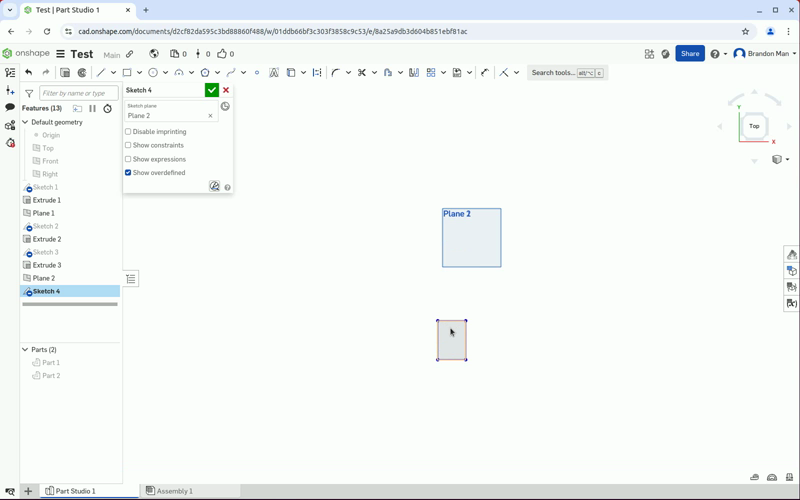
scroll(6)
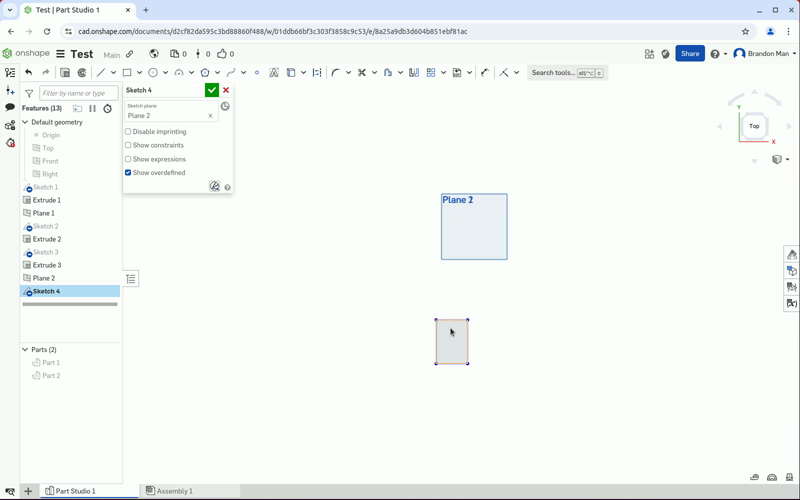
scroll(6)
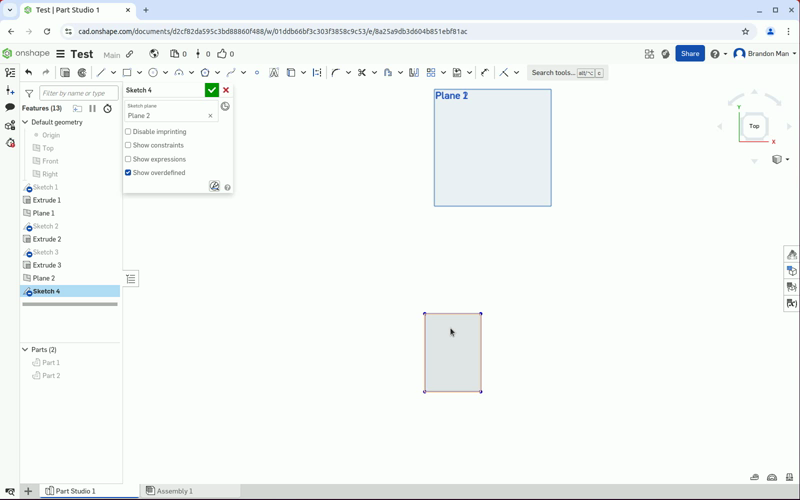
scroll(6)
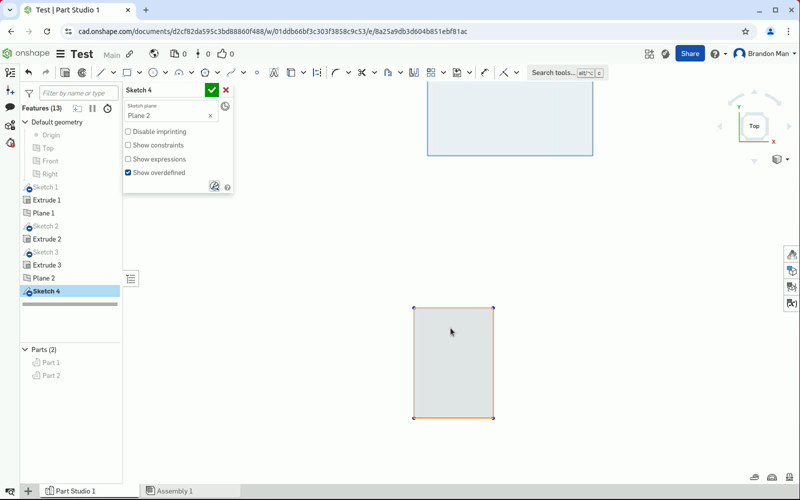
scroll(6)
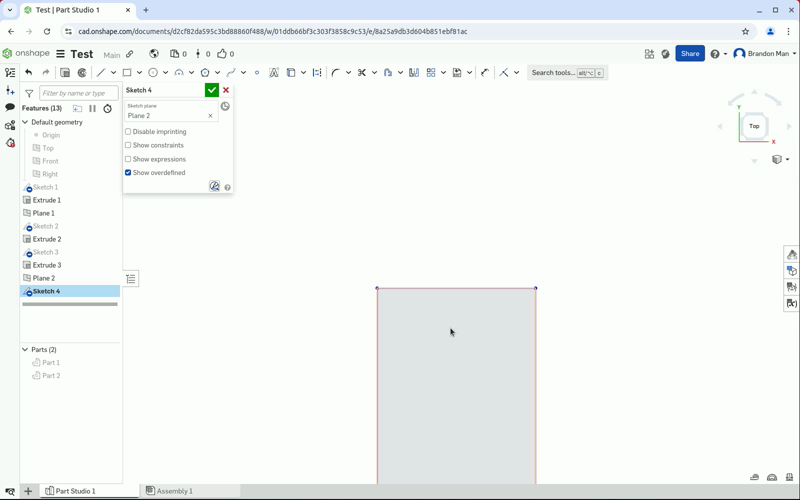
click(450, 327)
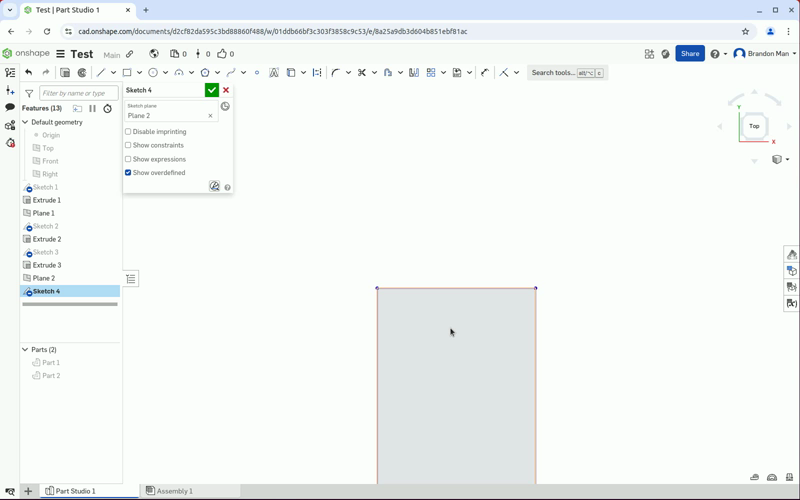
scroll(-6)
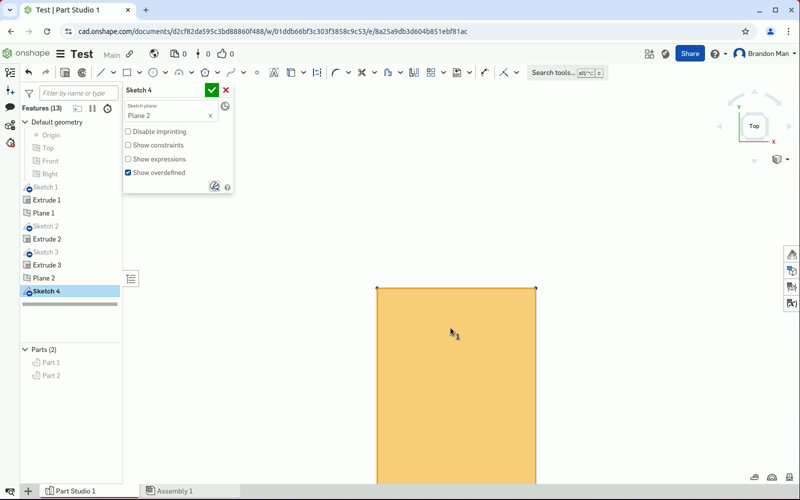
scroll(-6)
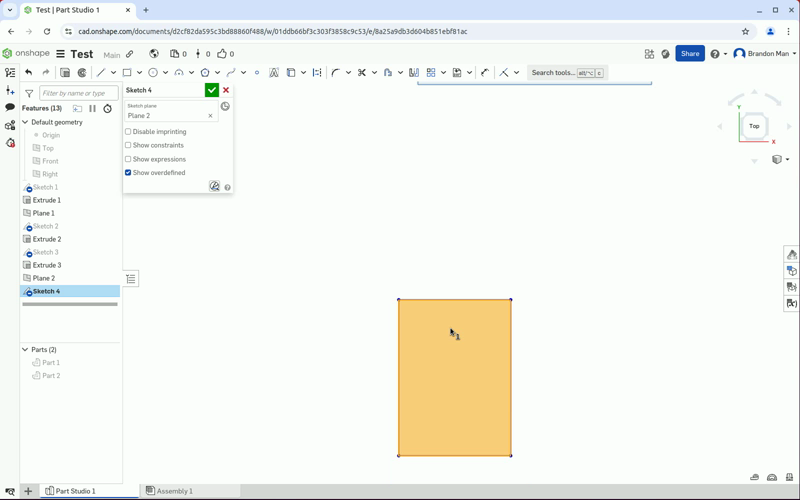
scroll(-6)
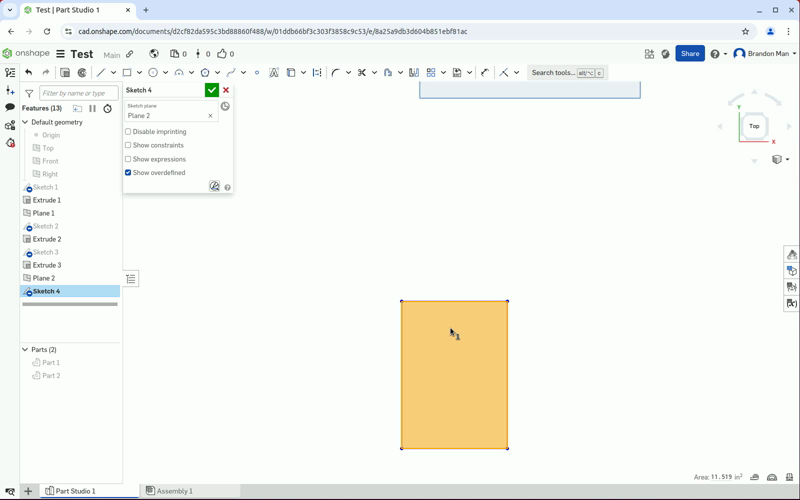
scroll(-6)
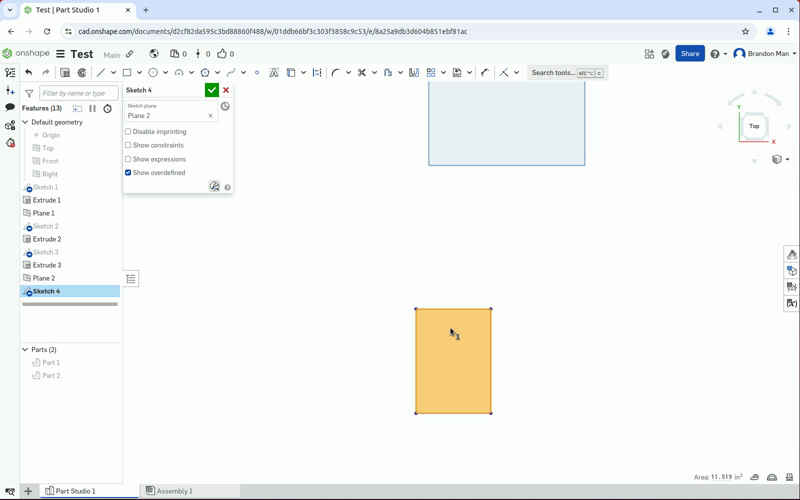
scroll(-6)
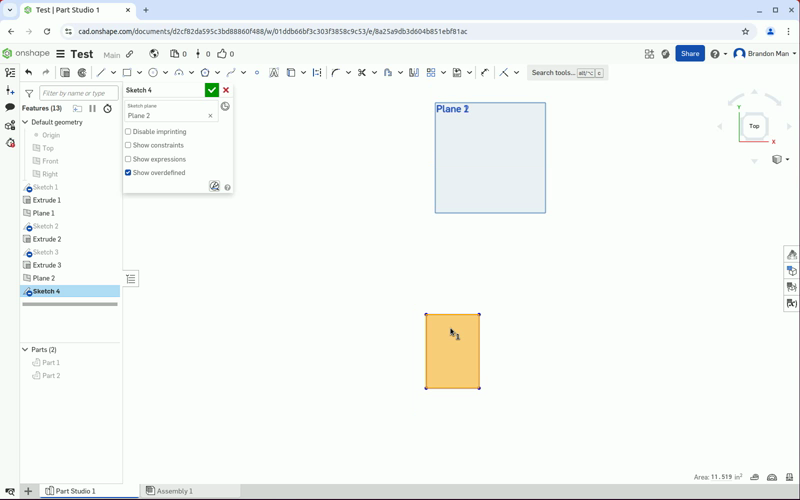
scroll(-6)
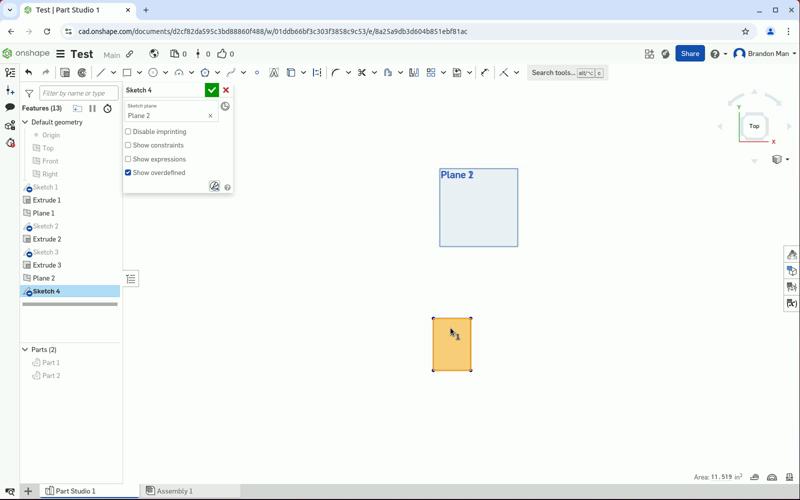
scroll(-6)
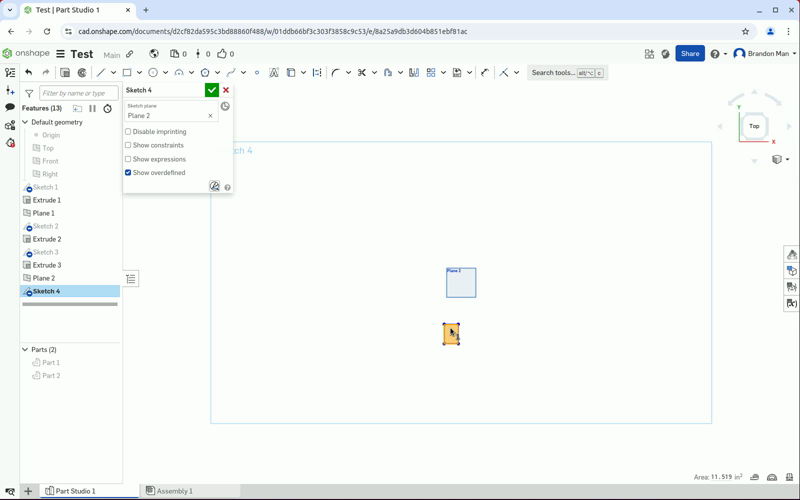
mouse_move(73, 352)
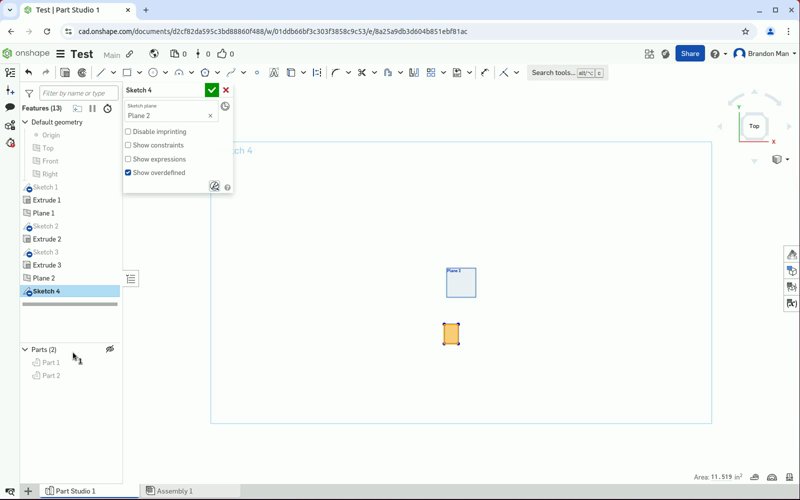
key(shift+y)
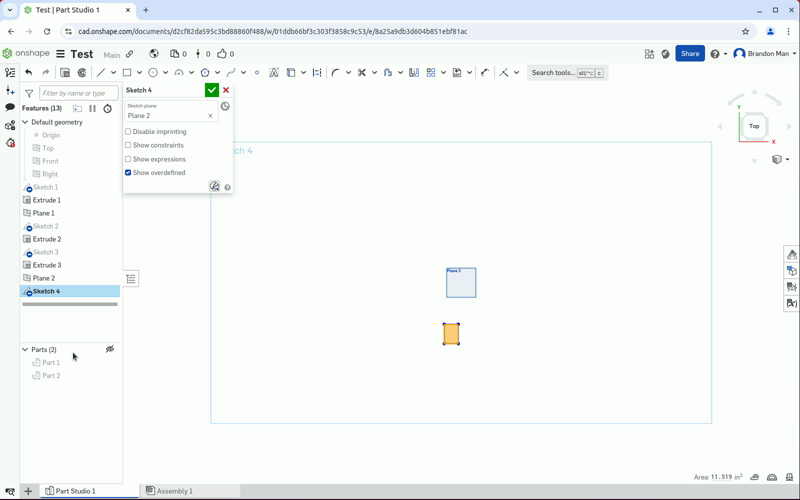
key(shift+e)
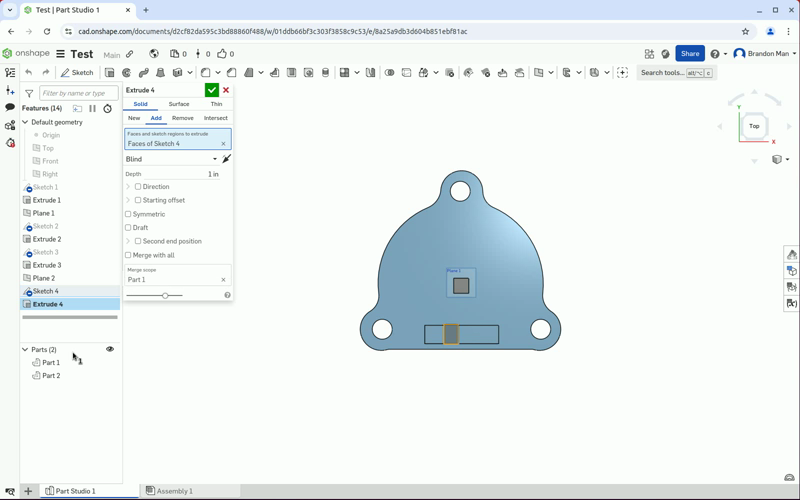
mouse_move(143, 106)
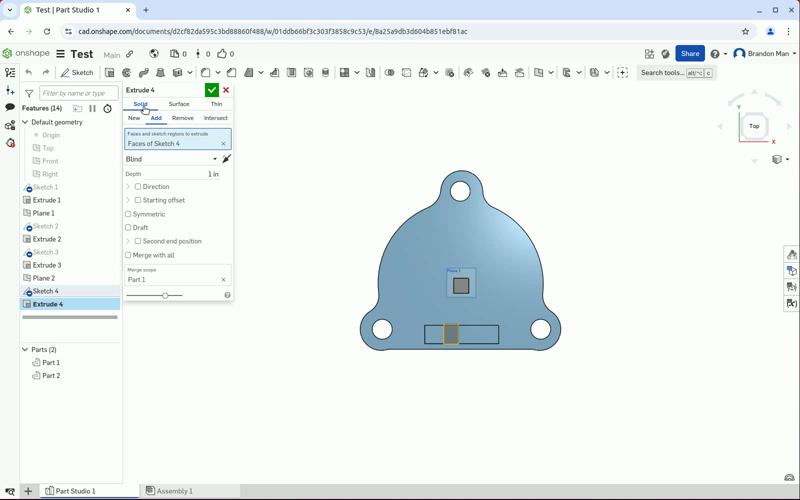
click(143, 106)
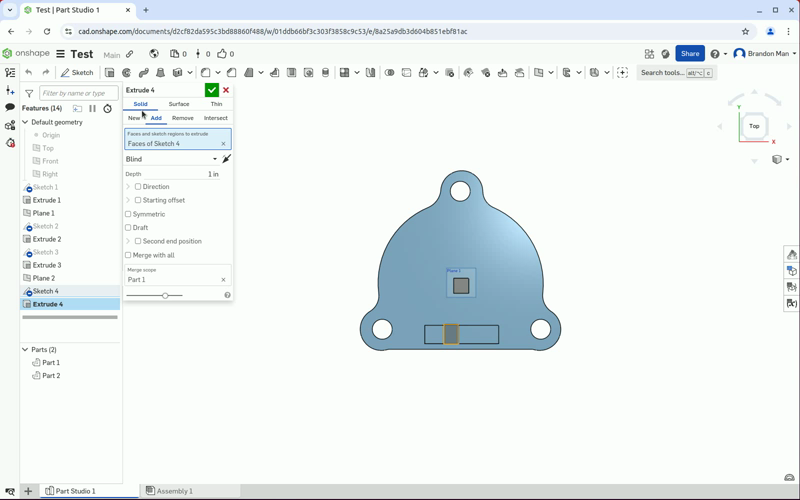
mouse_move(137, 120)
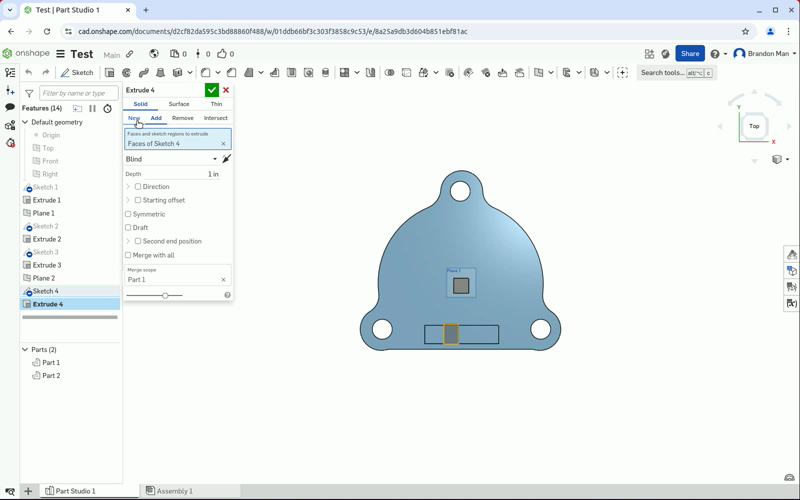
click(137, 120)
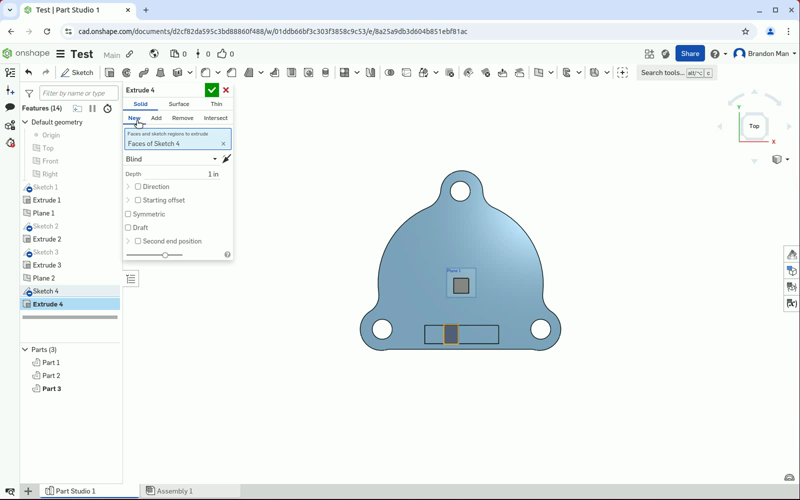
key(tab, 4)
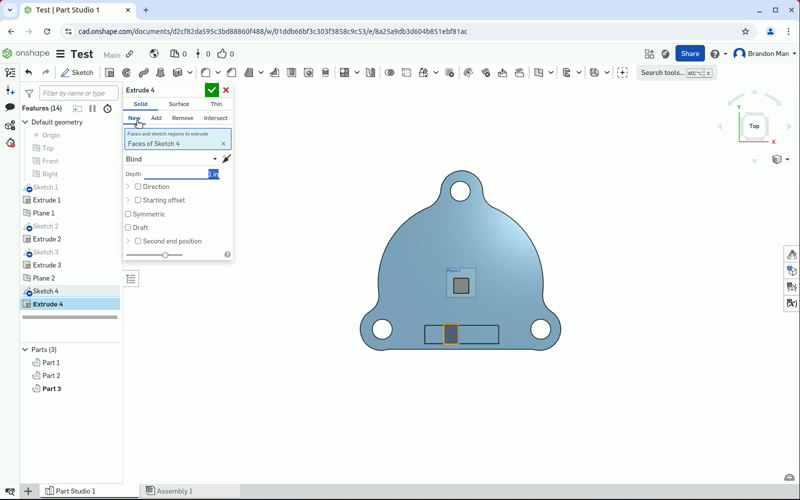
text(0.241)
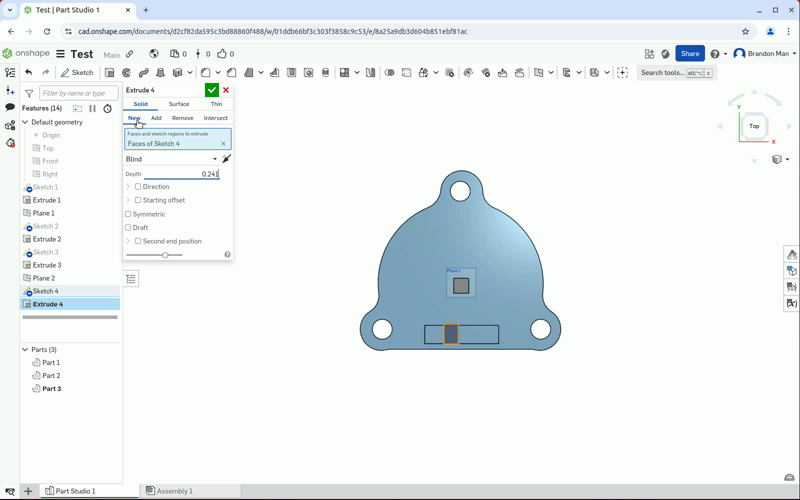
key(enter)
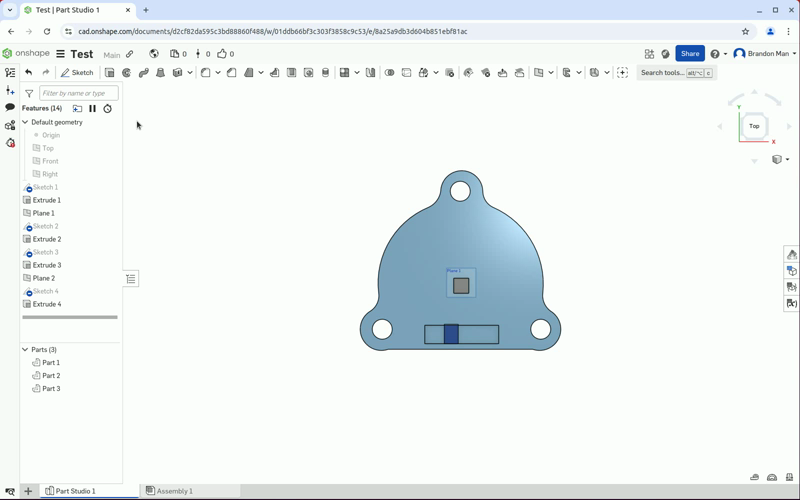
key(shift+h)
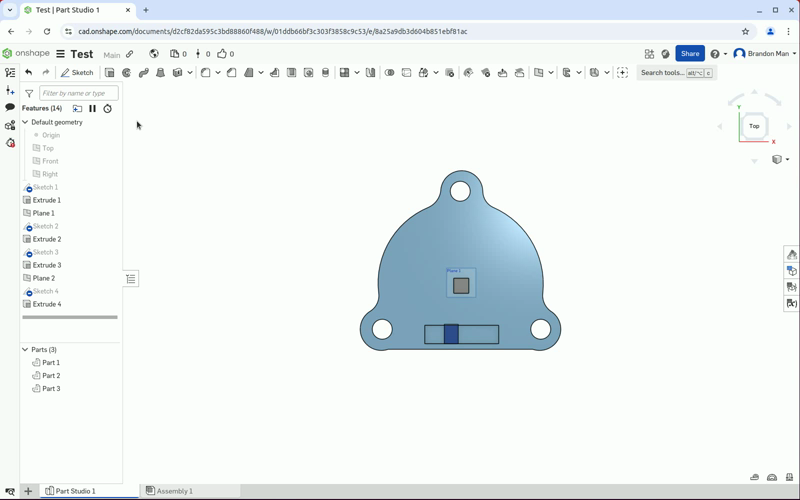
key(shift+h)
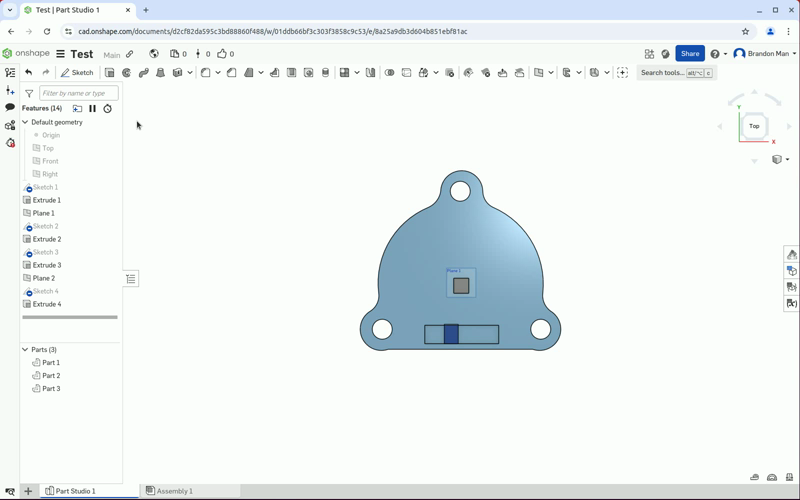
mouse_move(73, 189)
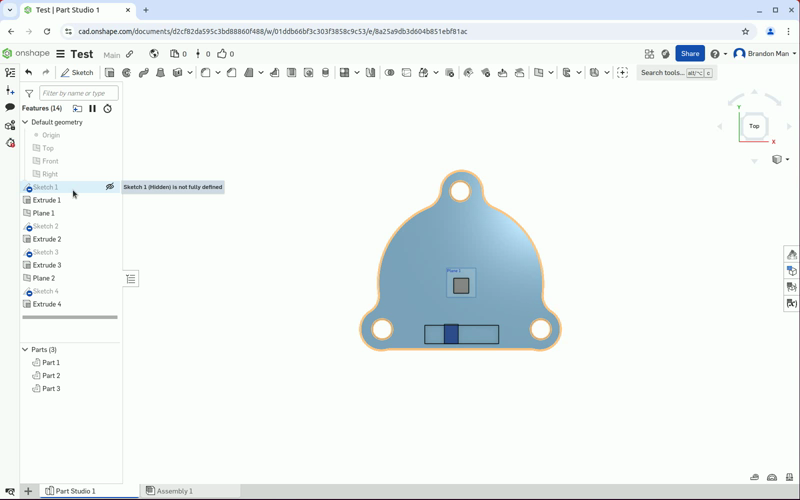
click(73, 189)
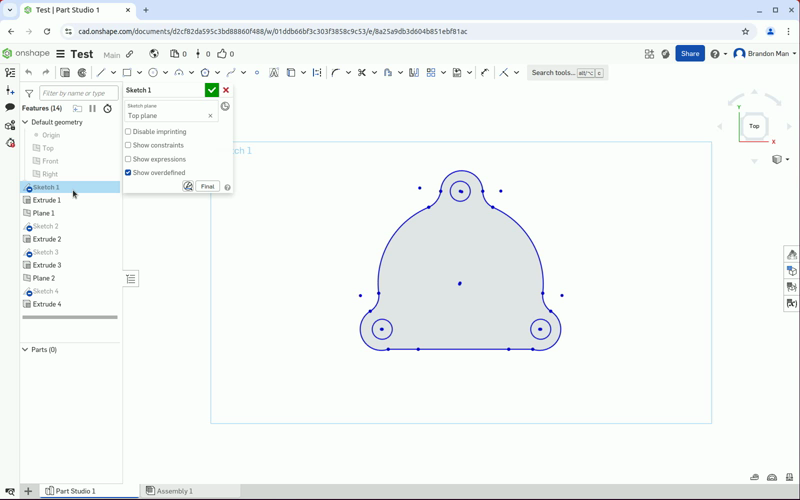
mouse_move(229, 92)
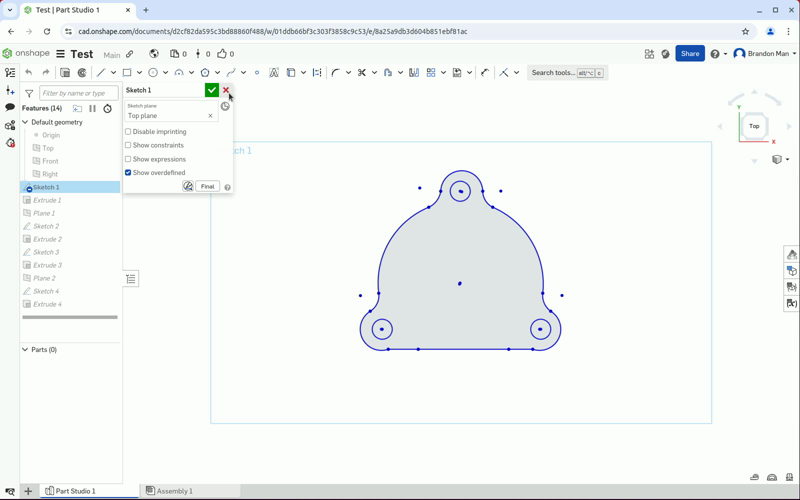
click(229, 92)
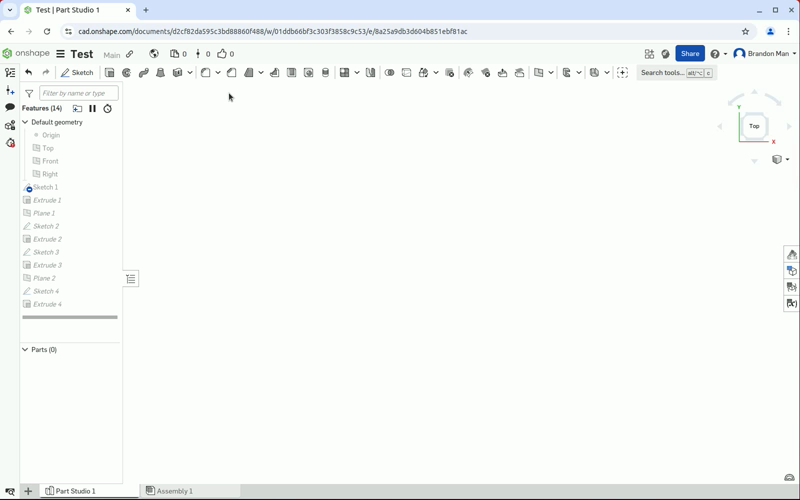
key(shift+s)
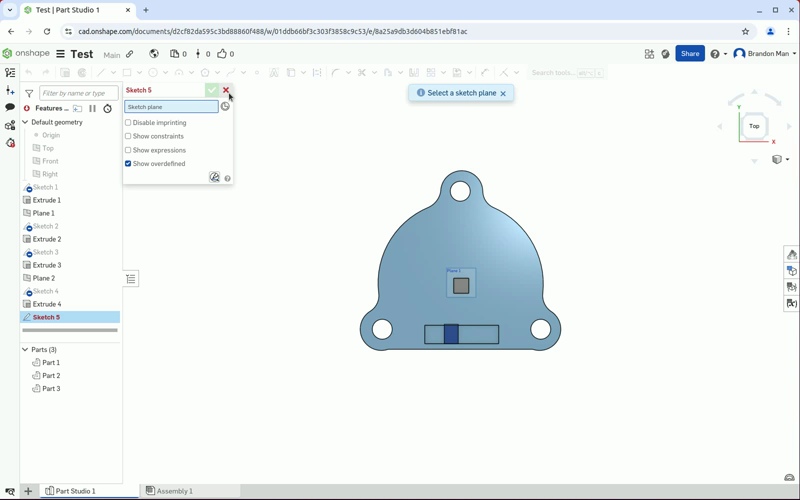
mouse_move(73, 280)
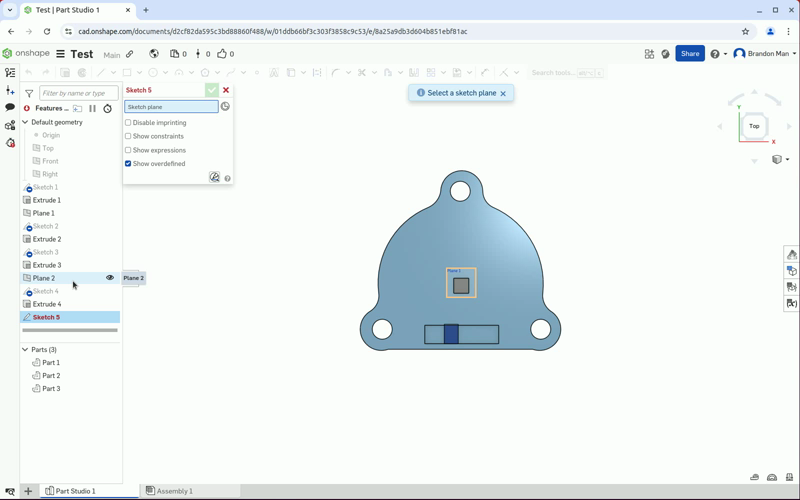
click(73, 280)
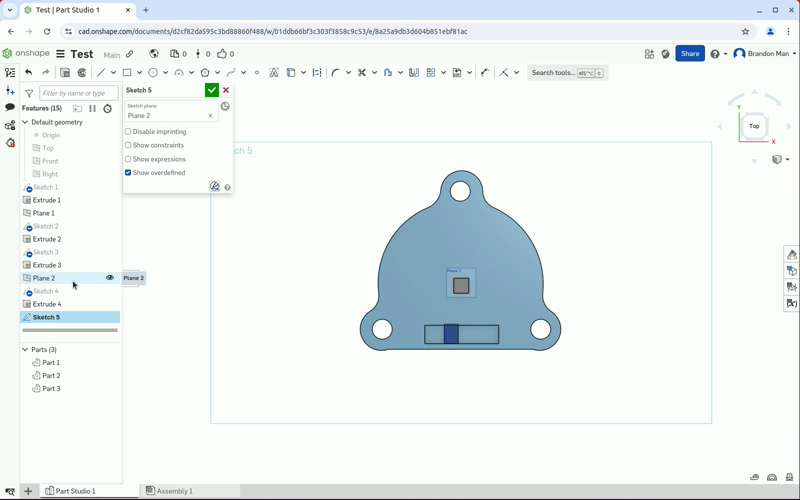
mouse_move(73, 352)
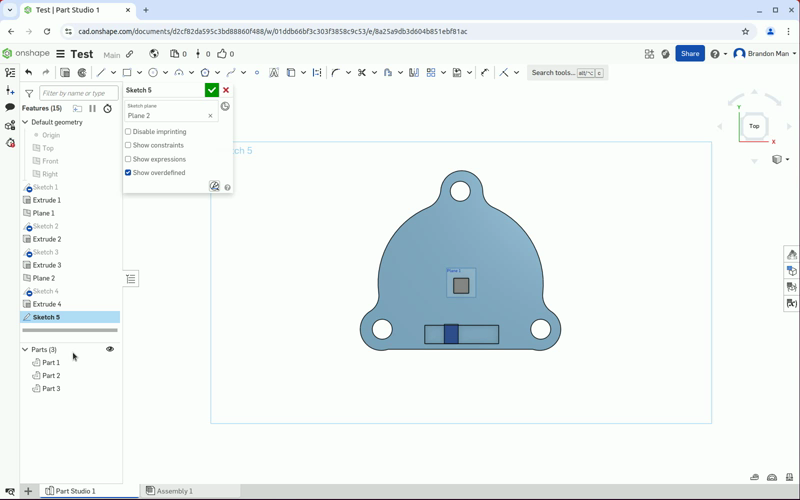
key(y)
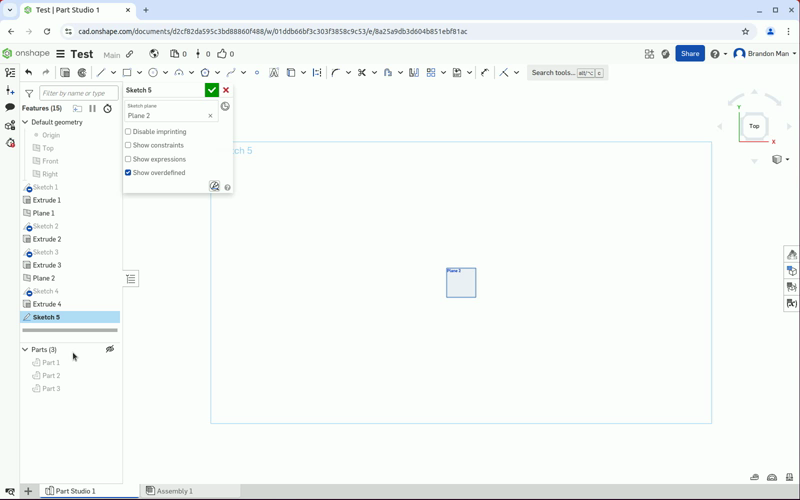
key(l)
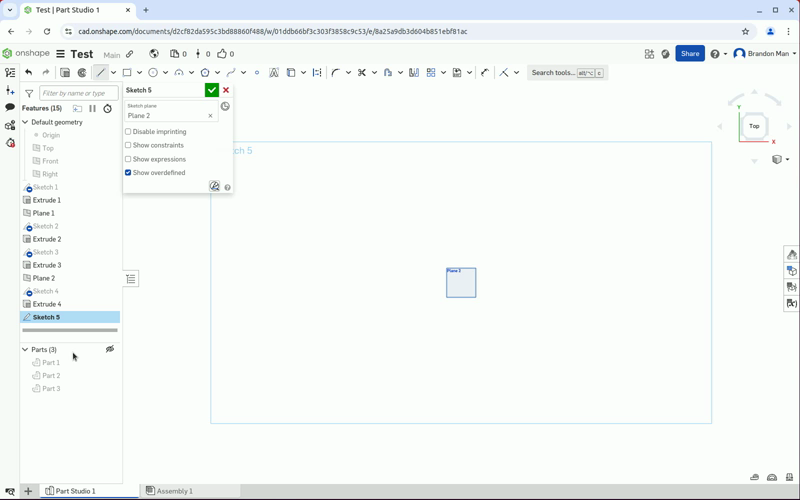
key_down(shift)
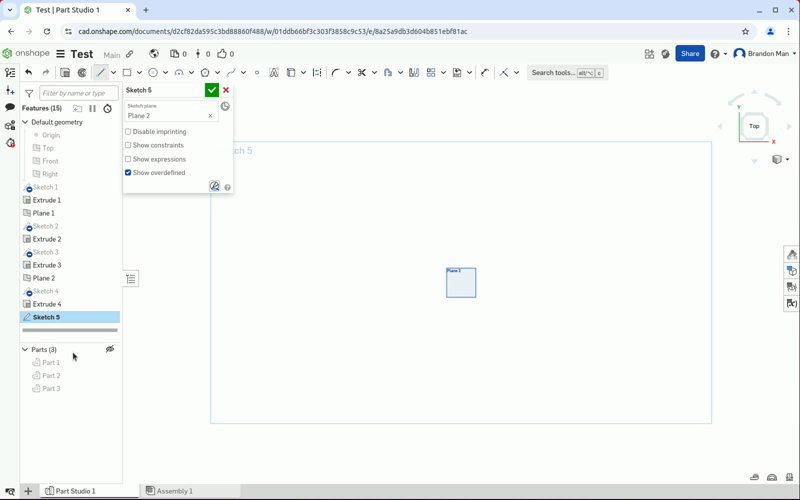
mouse_move(425, 343)
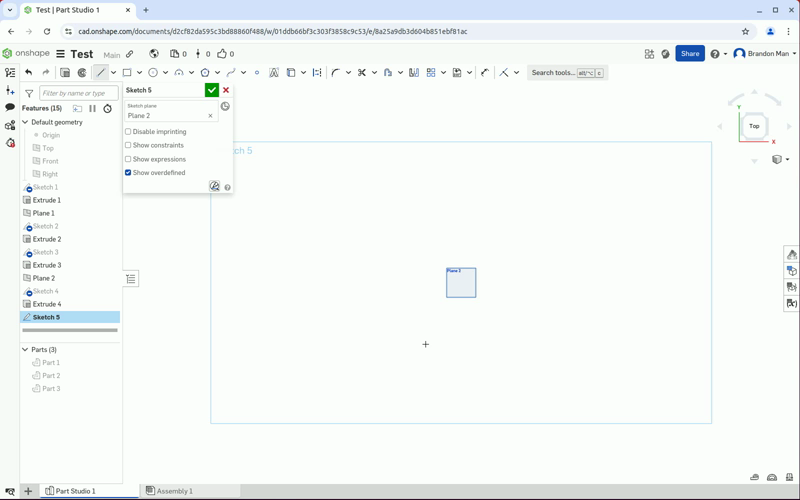
click(425, 343)
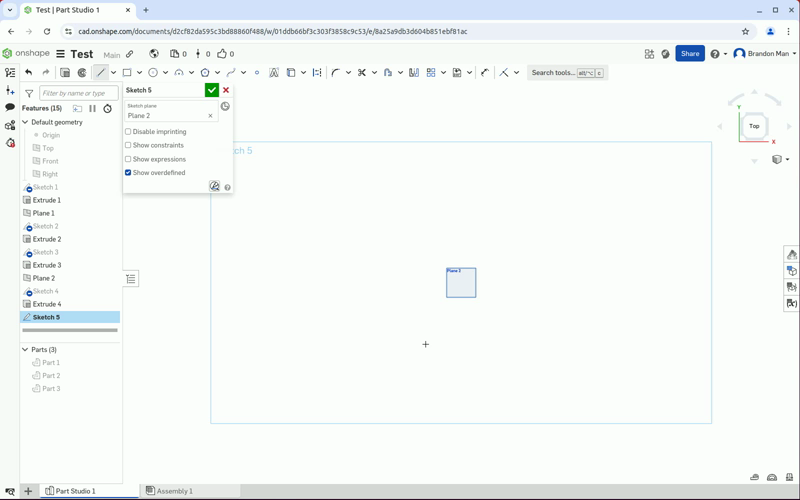
key_up(shift)
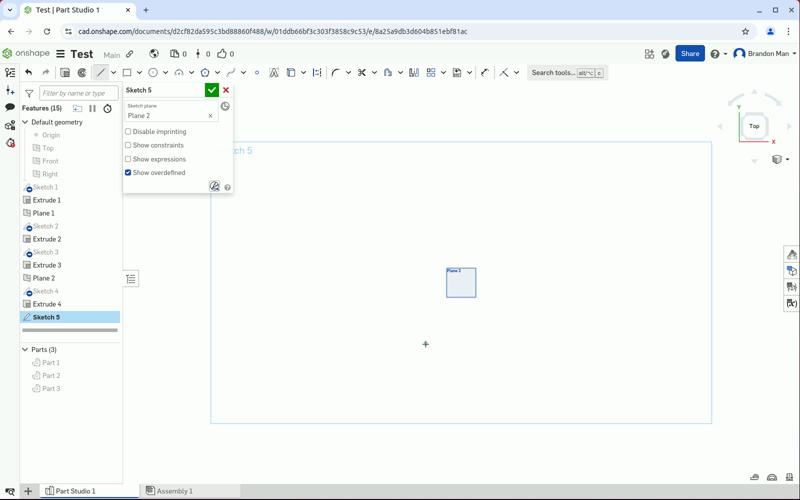
key_down(shift)
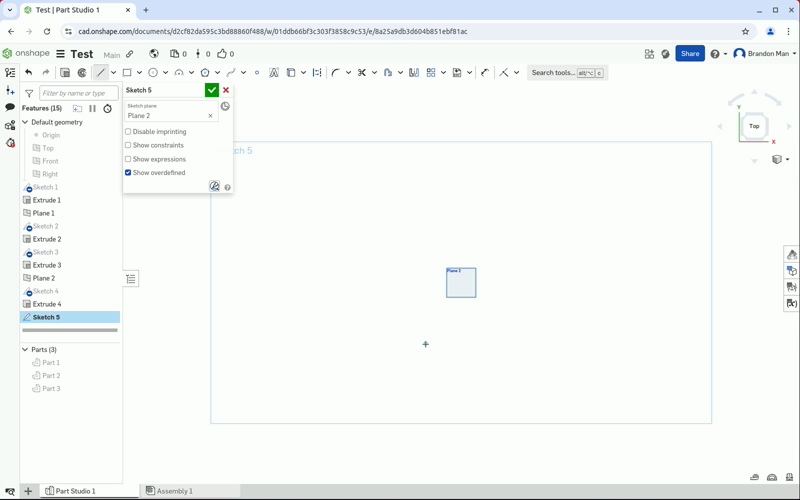
mouse_move(455, 343)
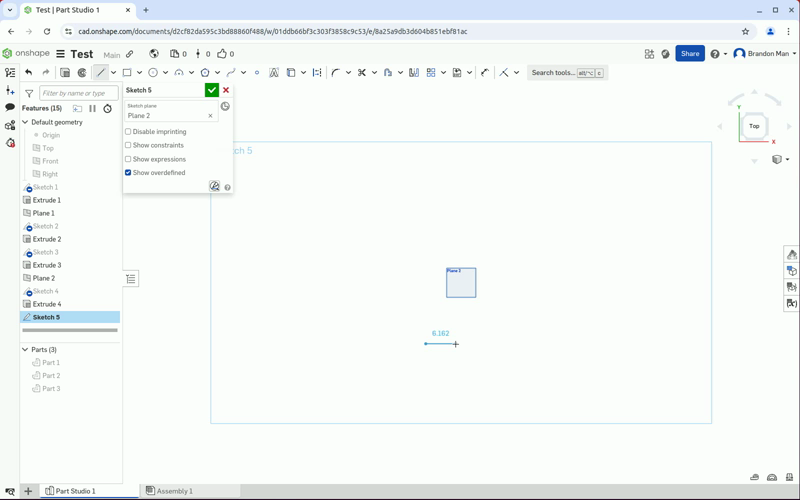
mouse_move(439, 343)
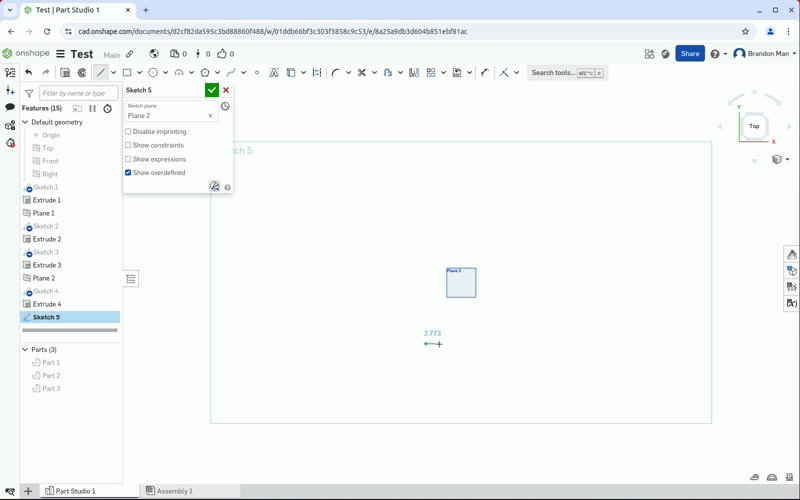
click(439, 343)
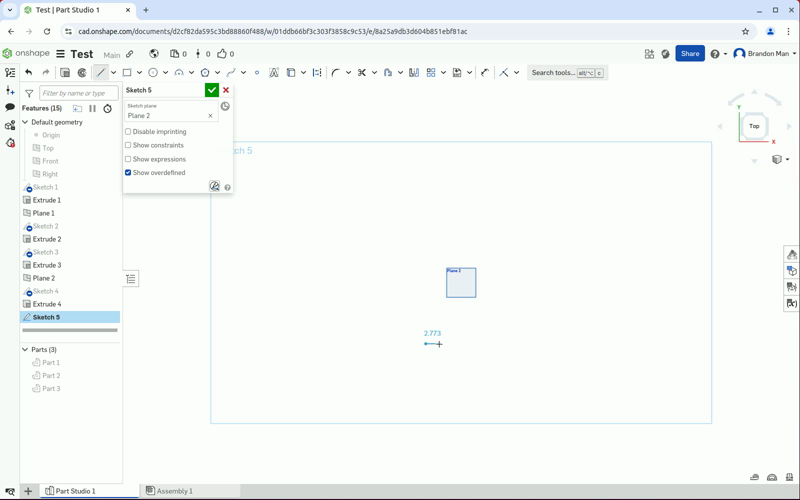
key_up(shift)
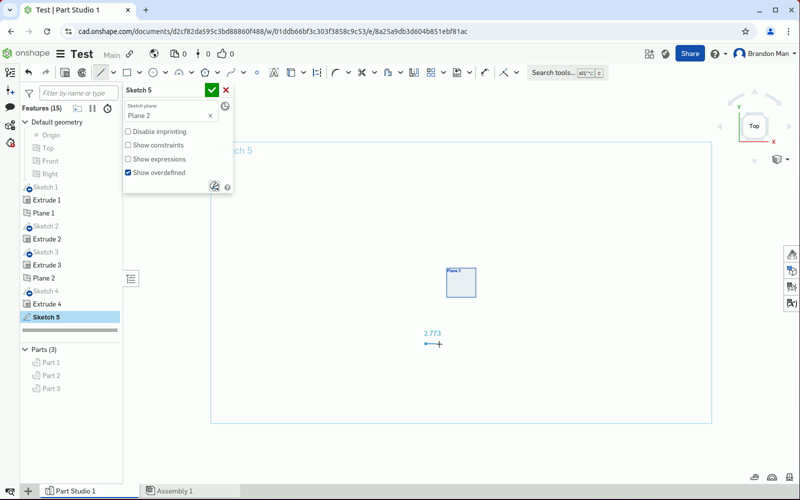
key_down(shift)
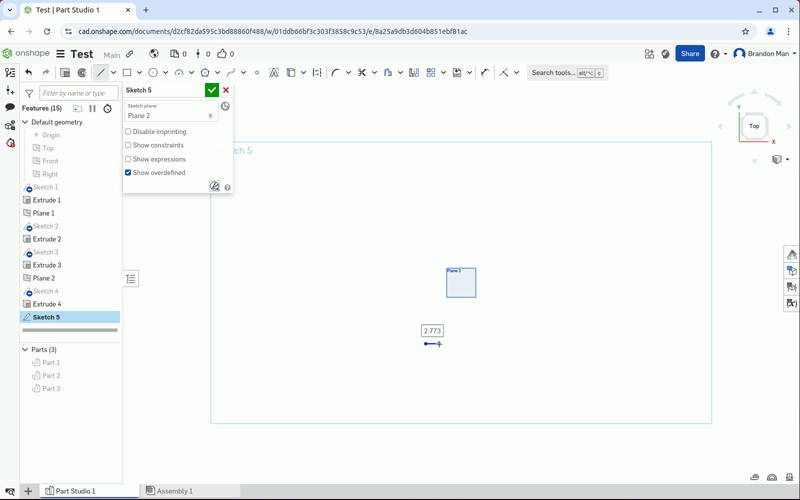
mouse_move(469, 343)
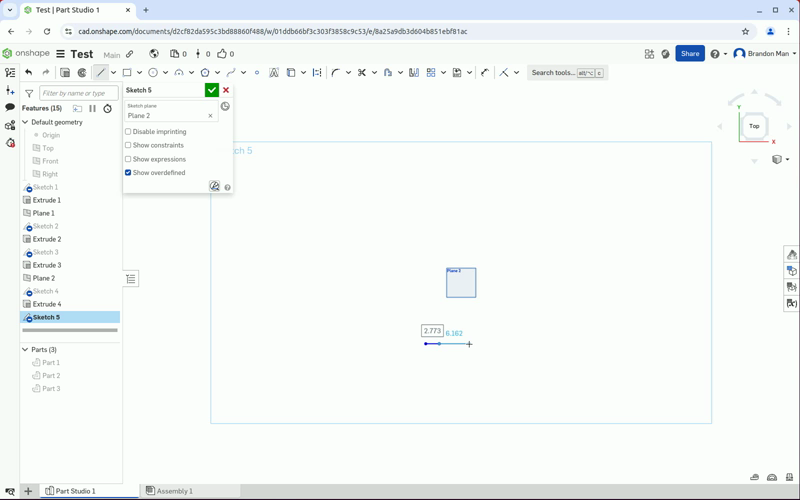
mouse_move(439, 324)
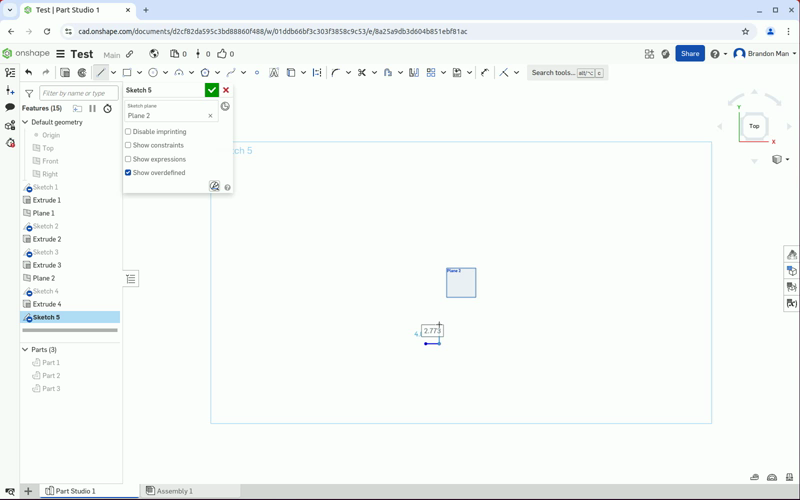
click(439, 324)
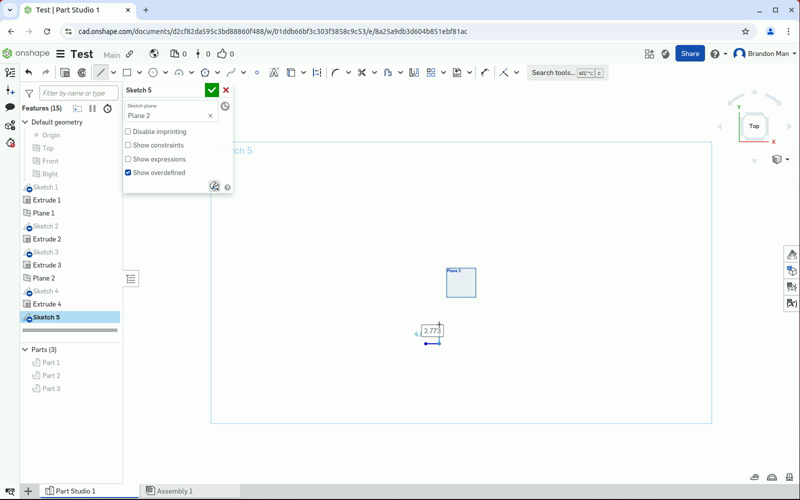
key_up(shift)
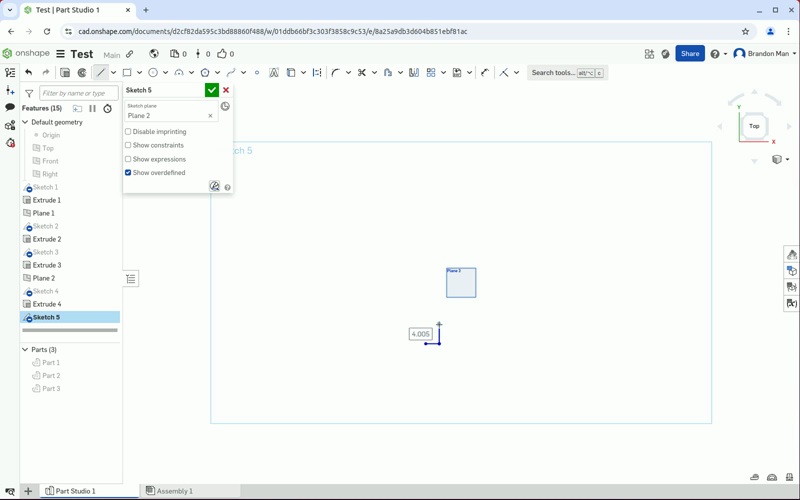
key_down(shift)
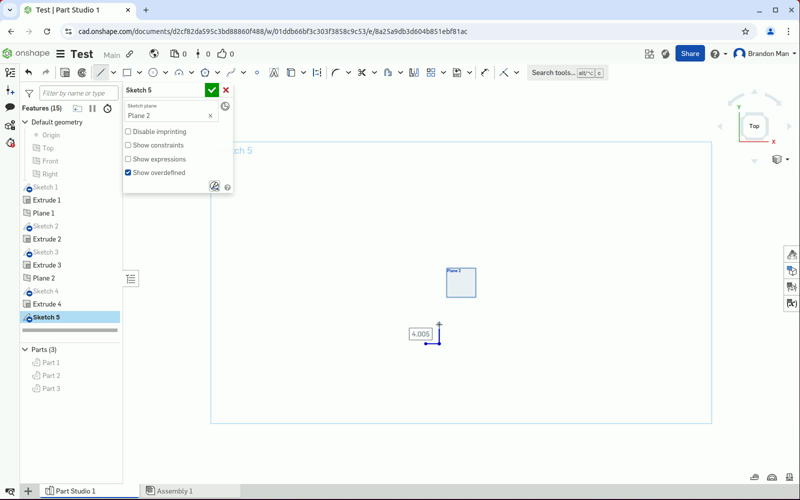
mouse_move(469, 324)
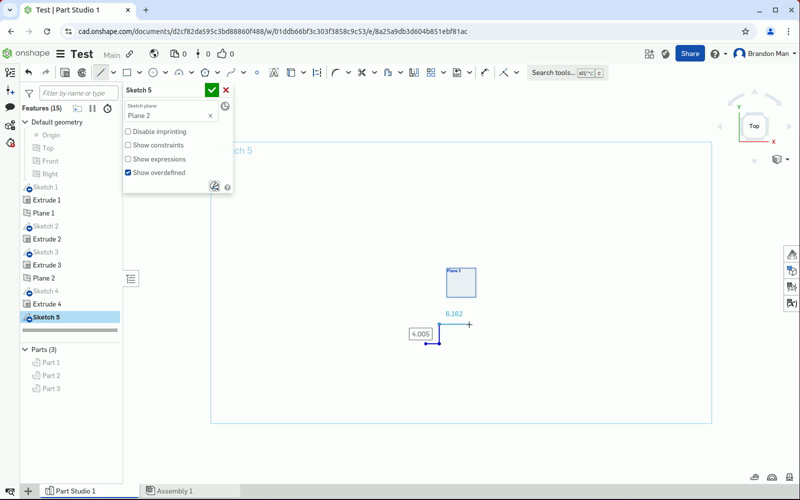
mouse_move(425, 324)
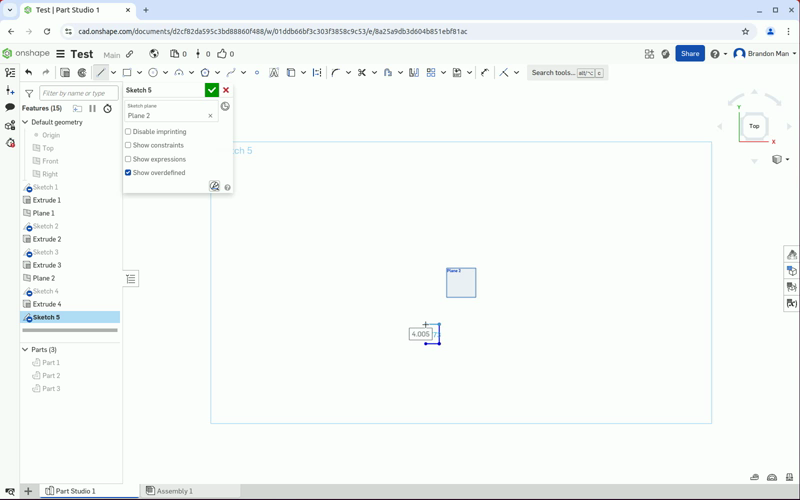
click(425, 324)
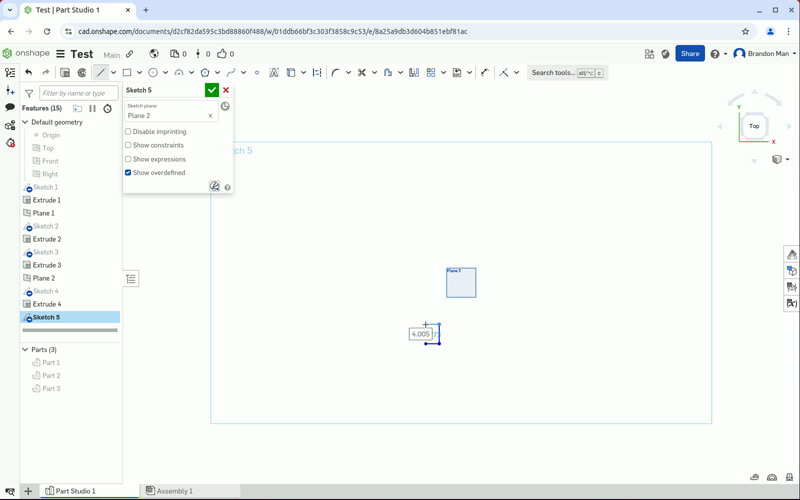
key_up(shift)
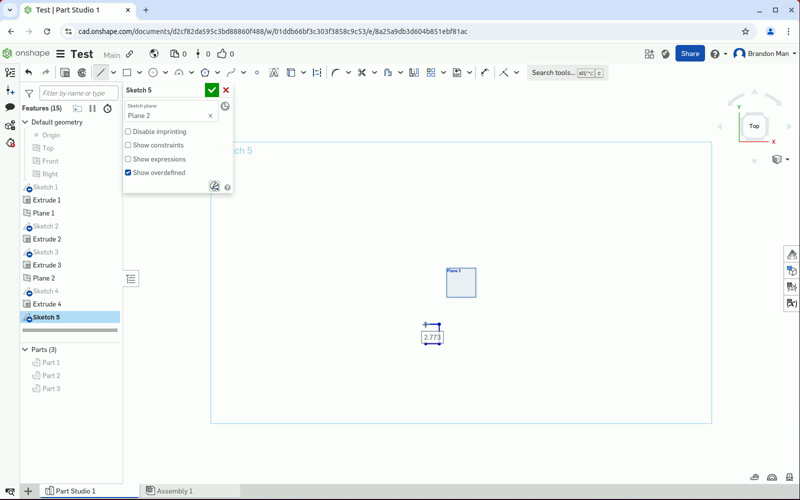
mouse_move(455, 324)
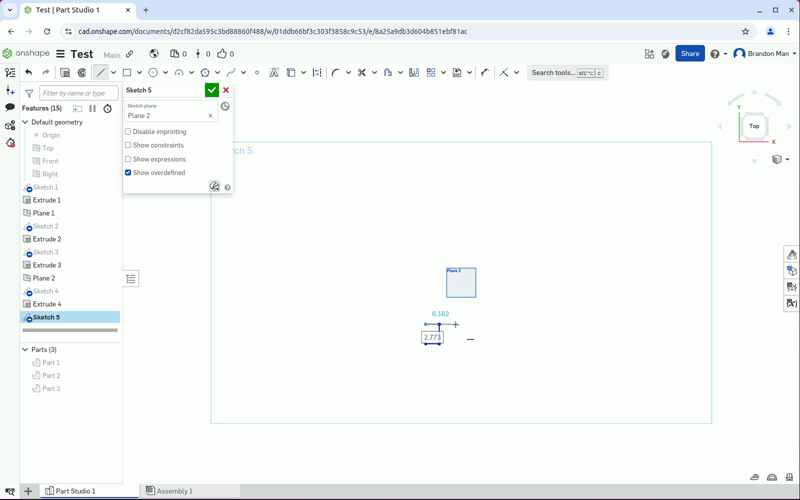
key_down(shift)
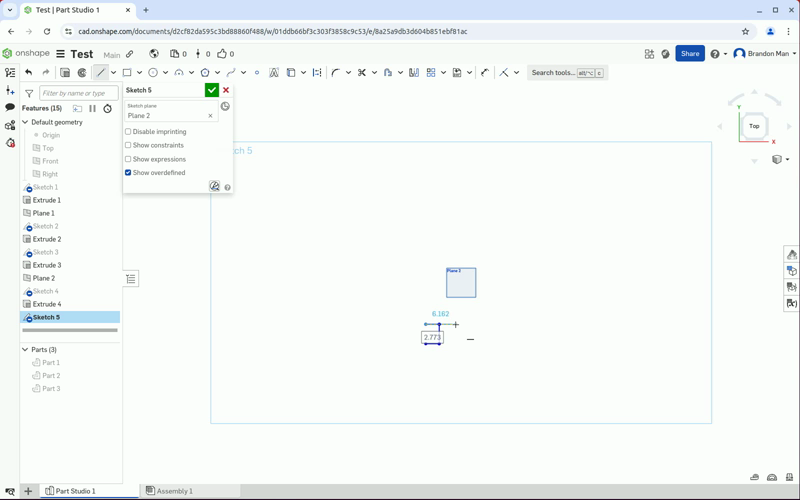
mouse_move(425, 343)
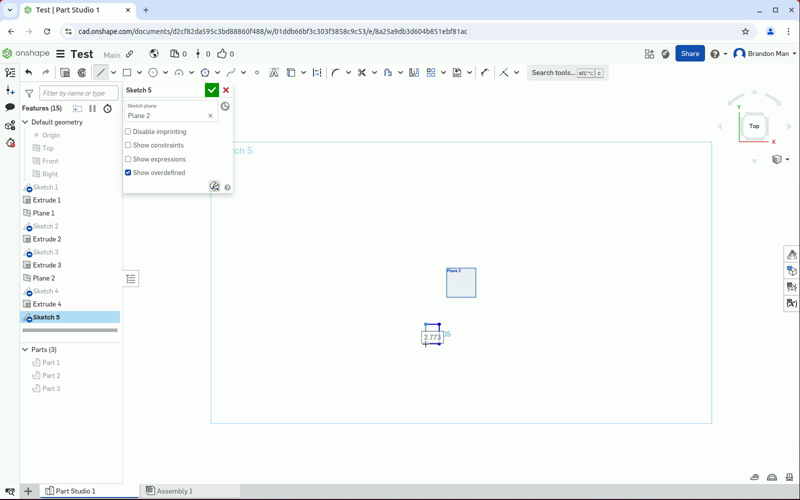
key_up(shift)
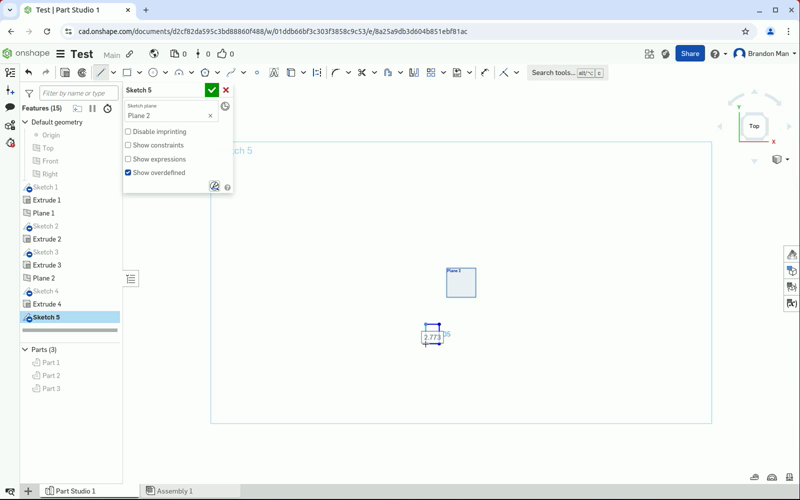
click(425, 343)
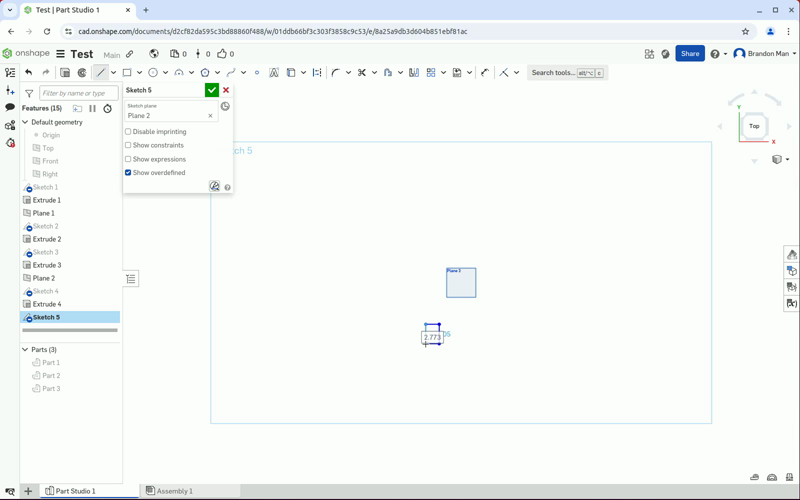
key(esc)
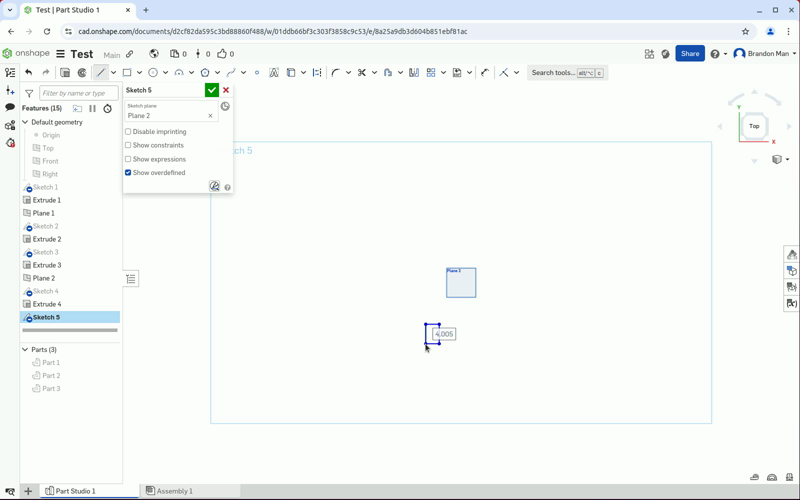
mouse_move(438, 342)
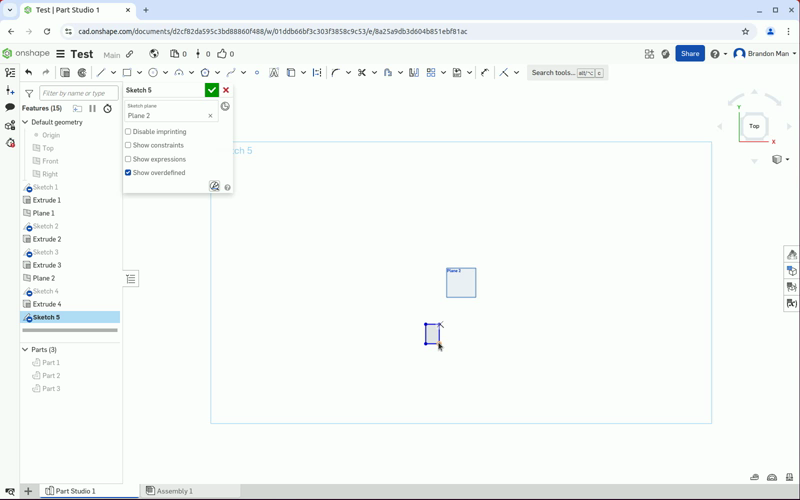
scroll(6)
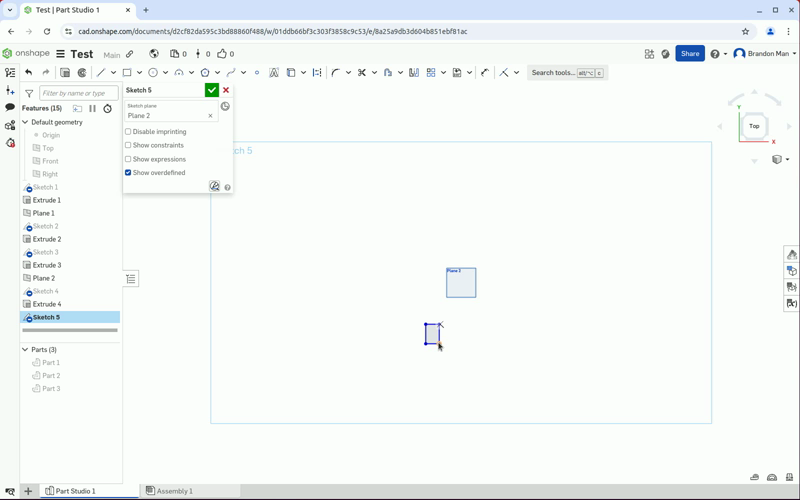
scroll(6)
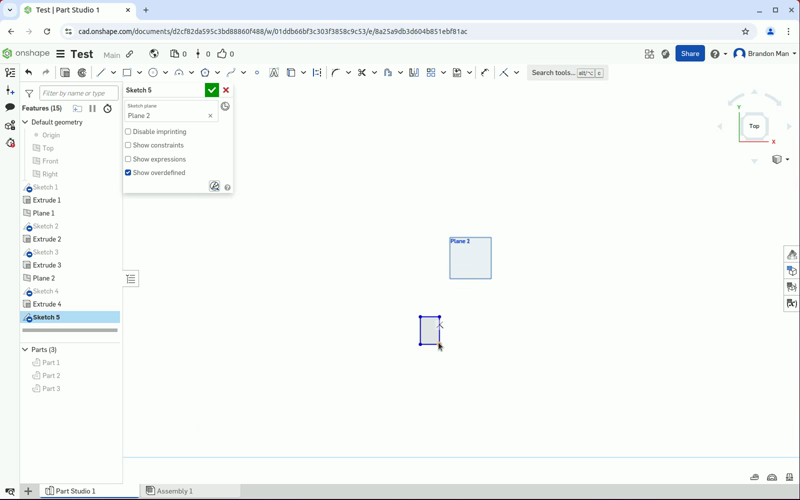
scroll(6)
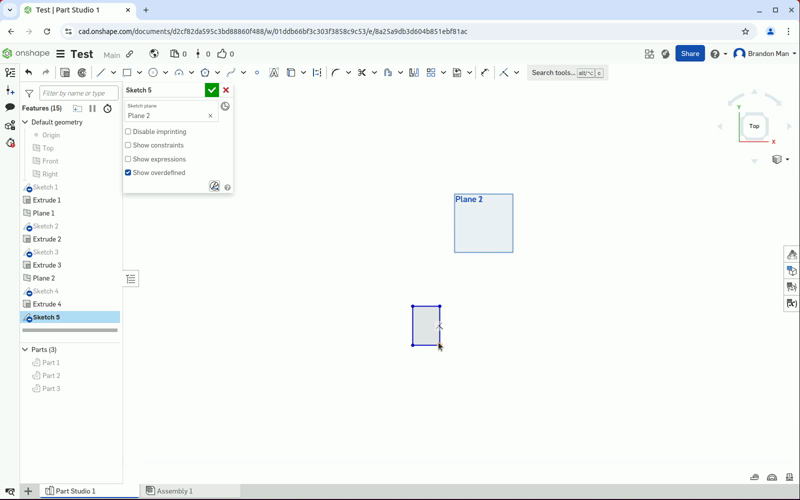
scroll(6)
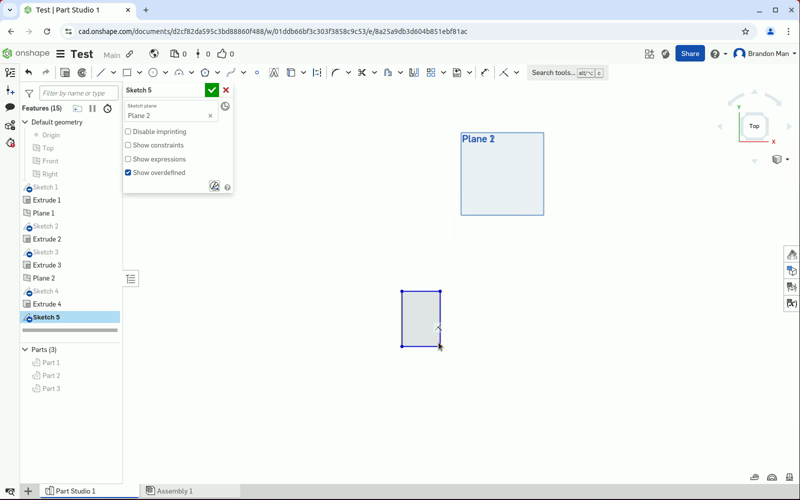
scroll(6)
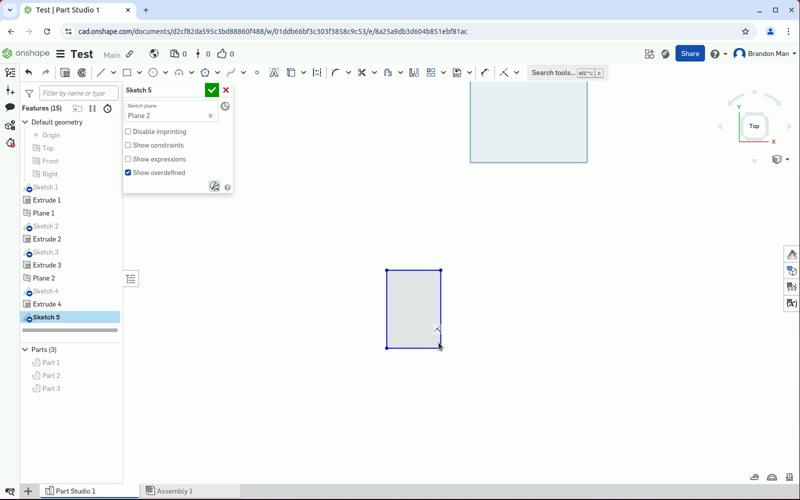
scroll(6)
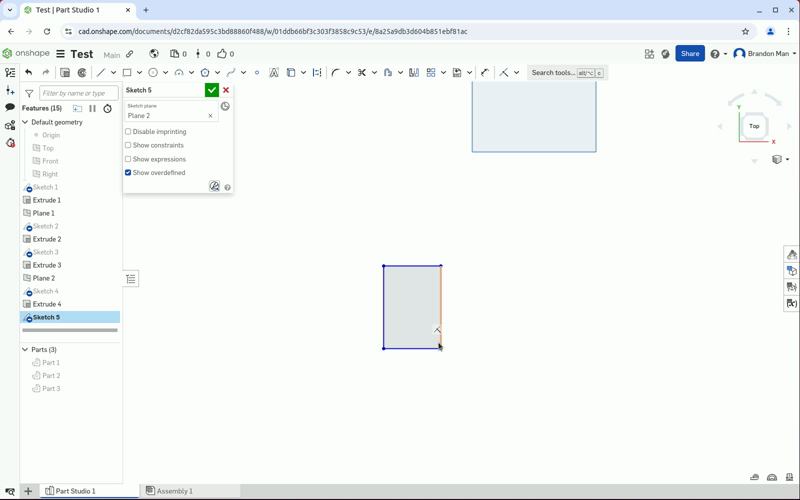
scroll(6)
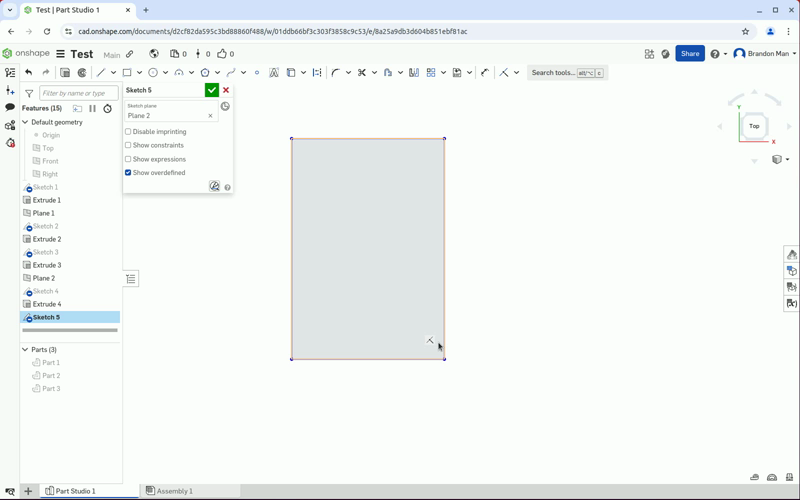
click(438, 342)
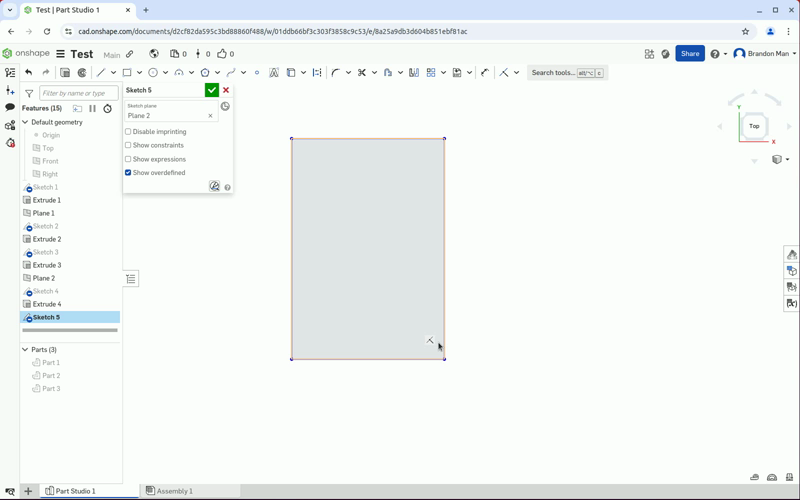
scroll(-6)
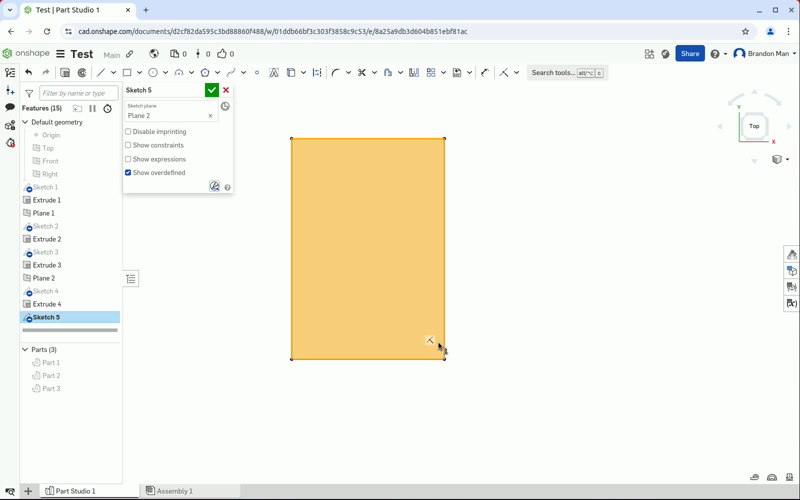
scroll(-6)
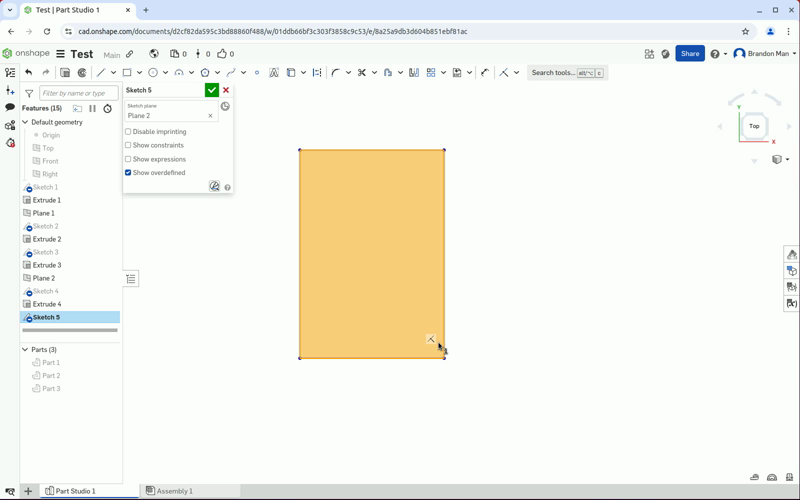
scroll(-6)
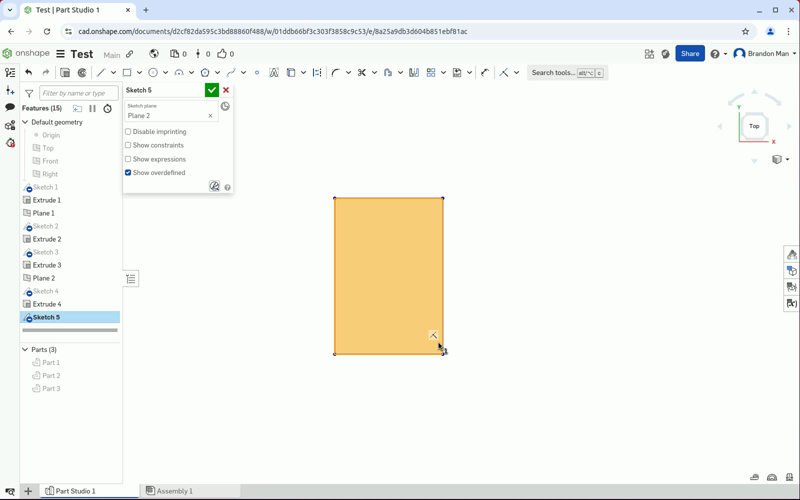
scroll(-6)
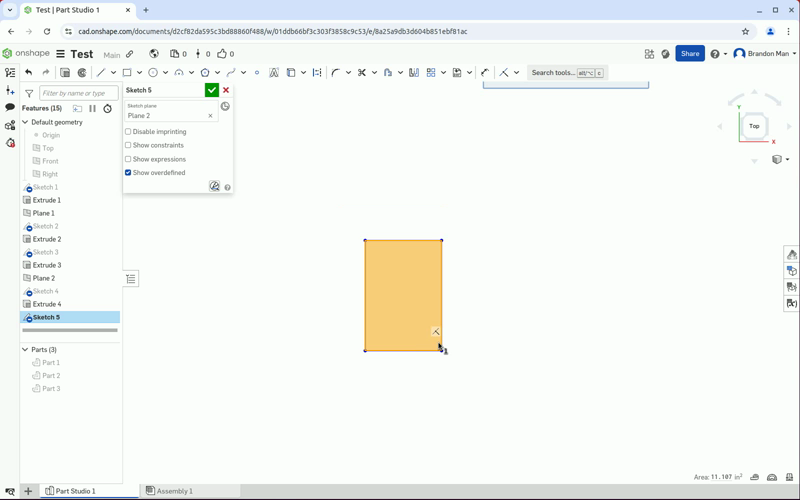
scroll(-6)
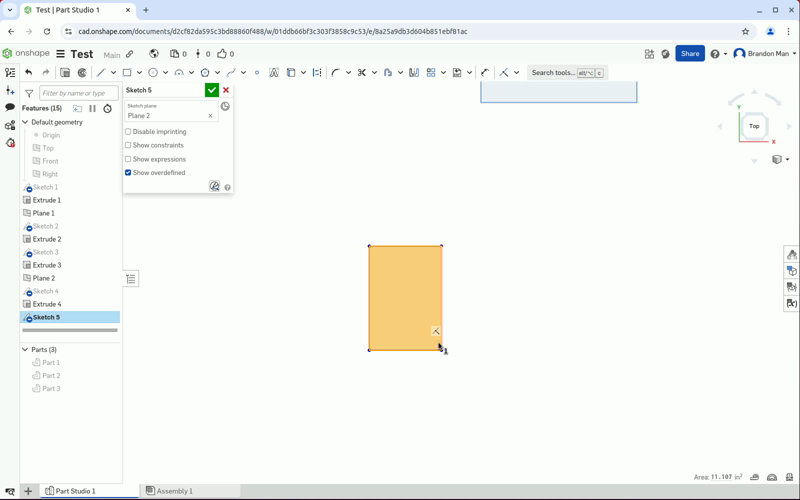
scroll(-6)
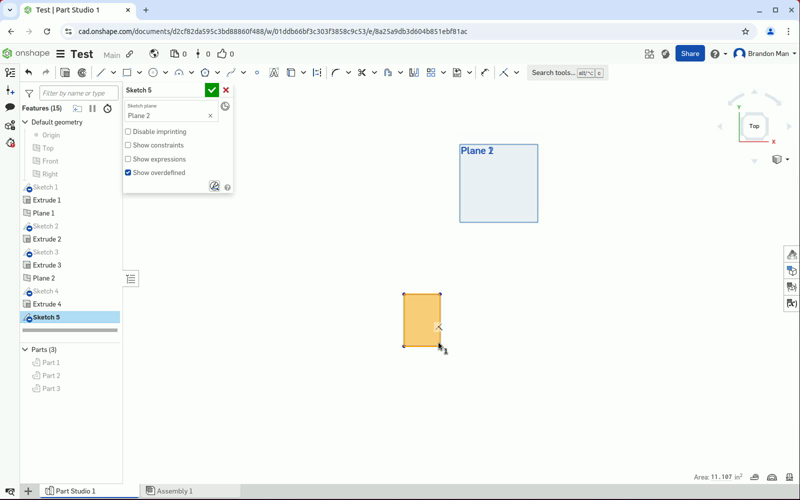
scroll(-6)
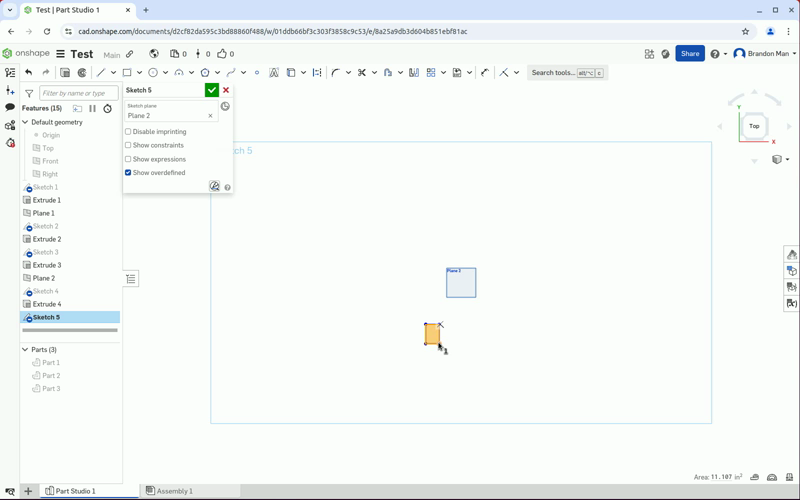
mouse_move(73, 352)
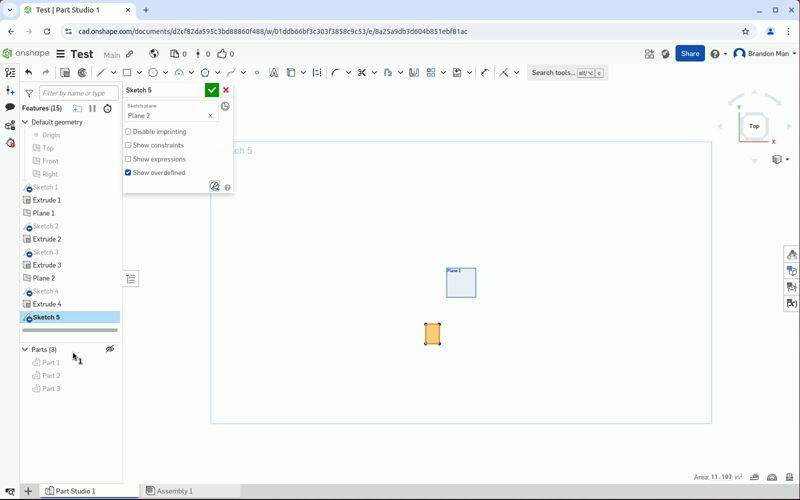
key(shift+y)
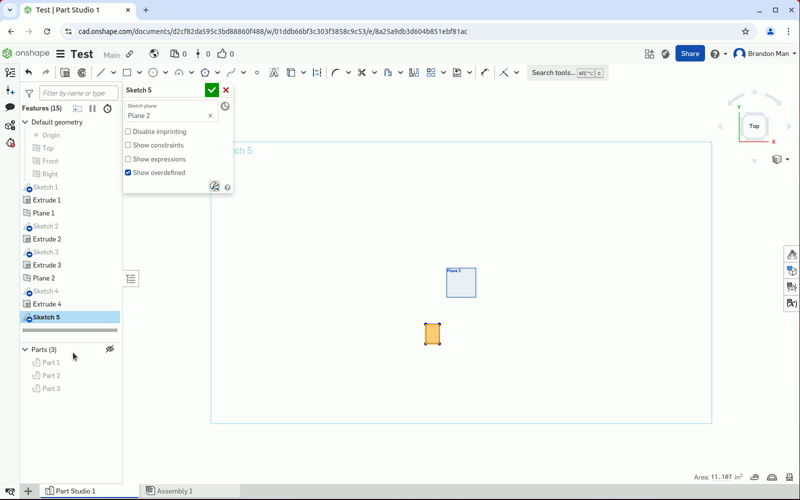
key(shift+e)
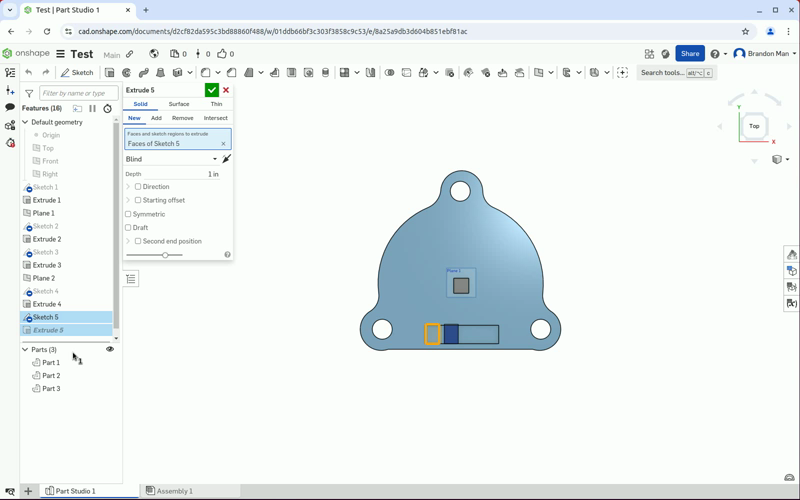
mouse_move(143, 106)
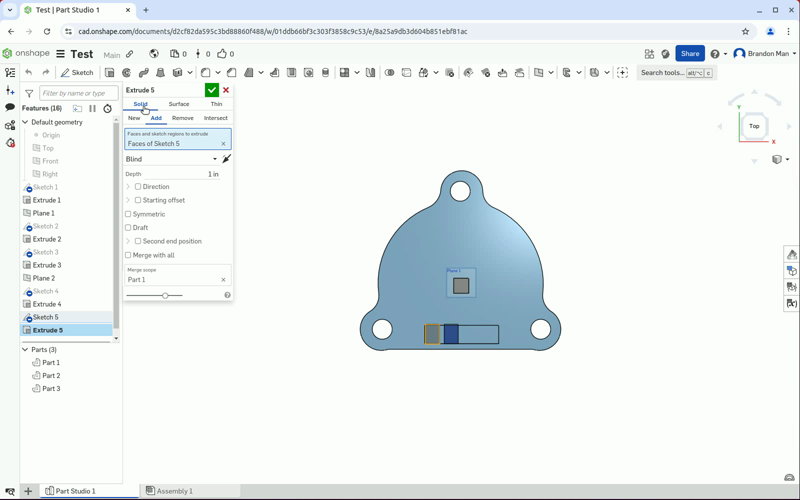
click(143, 106)
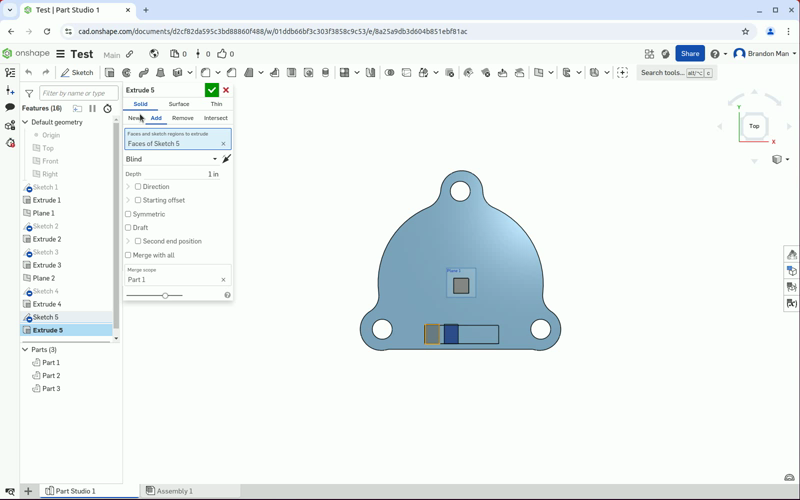
mouse_move(137, 120)
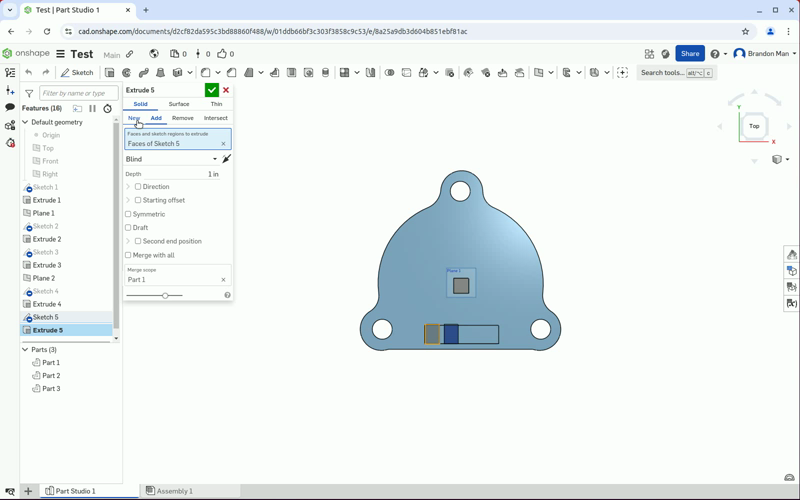
click(137, 120)
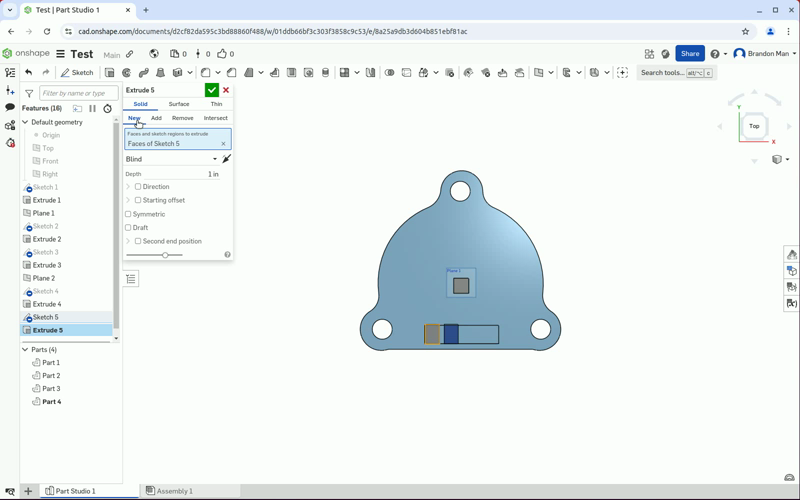
key(tab, 4)
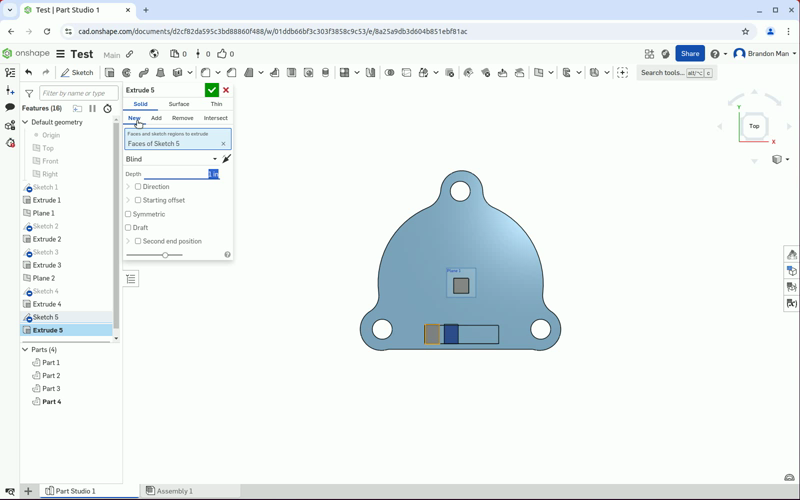
text(0.241)
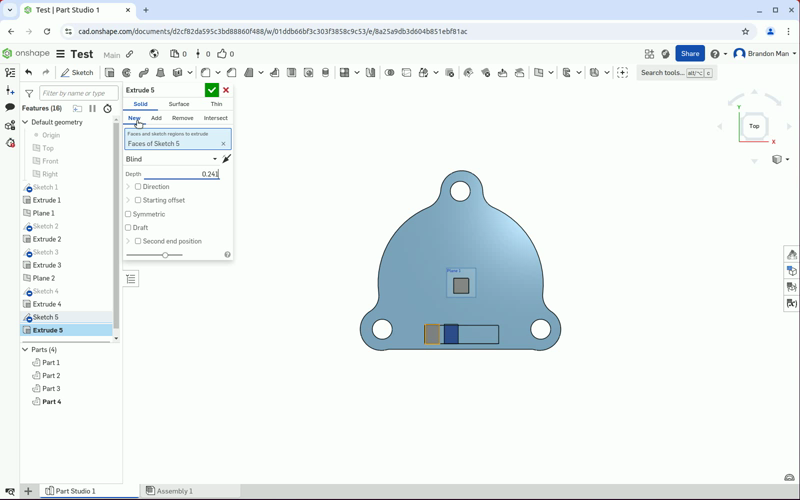
key(enter)
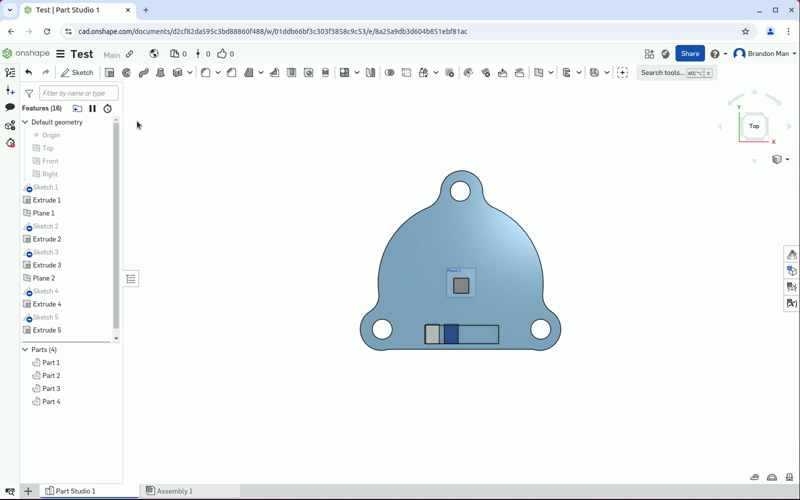
key(shift+h)
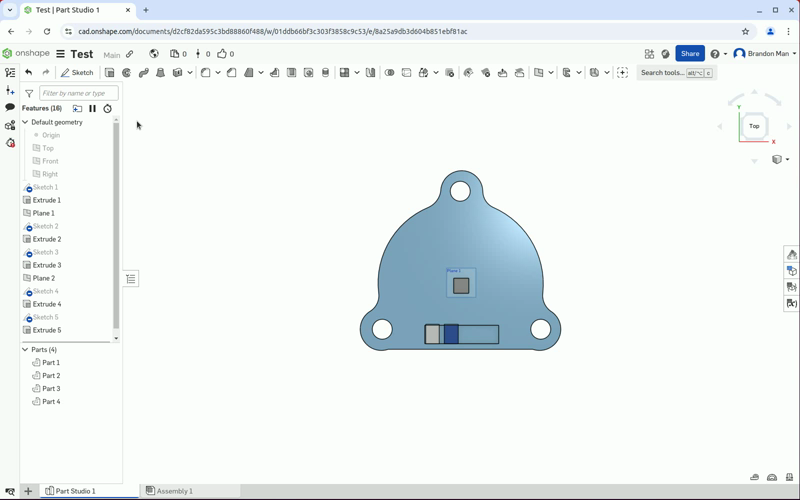
key(shift+h)
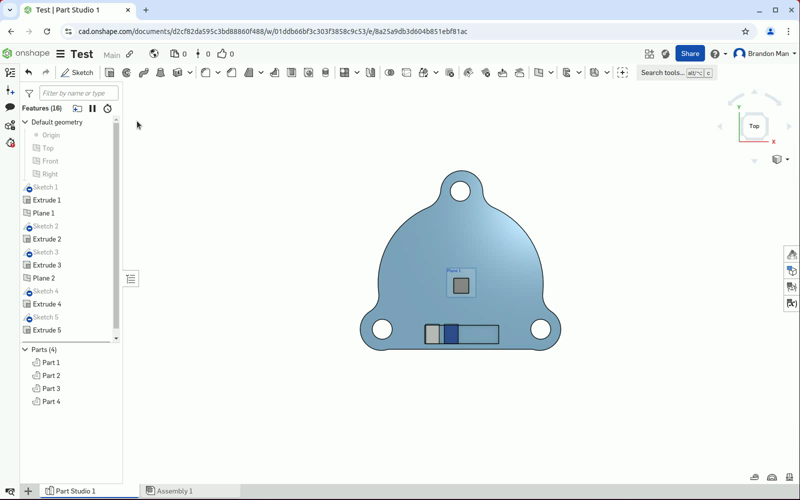
mouse_move(69, 189)
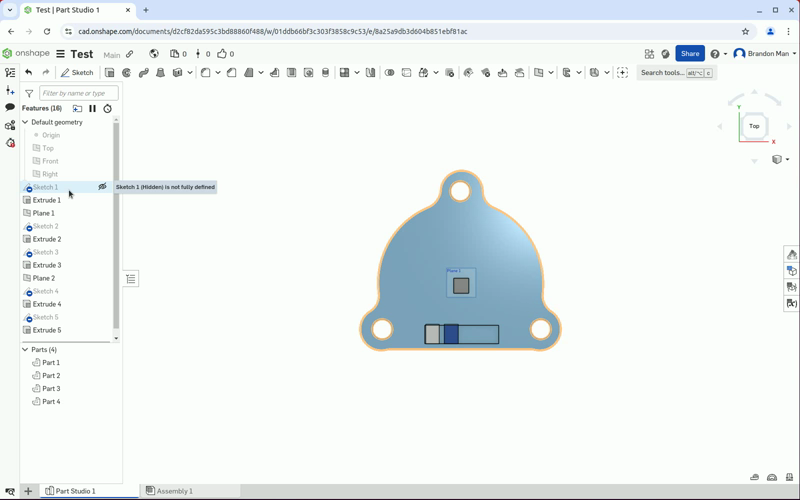
click(69, 189)
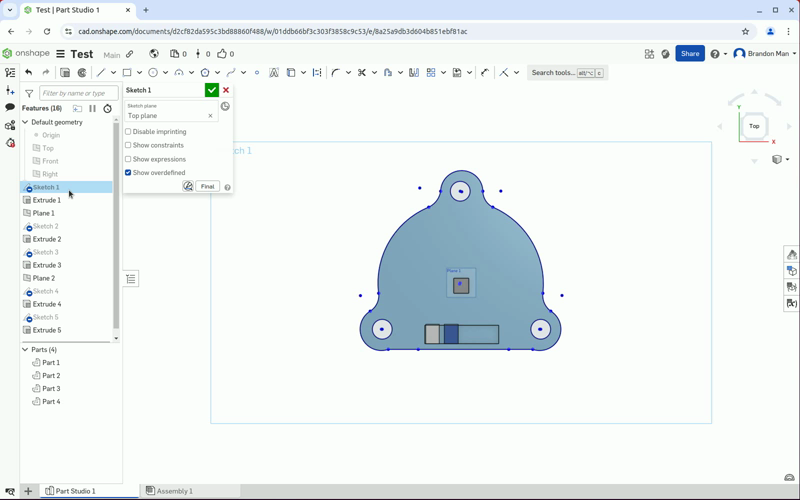
mouse_move(229, 92)
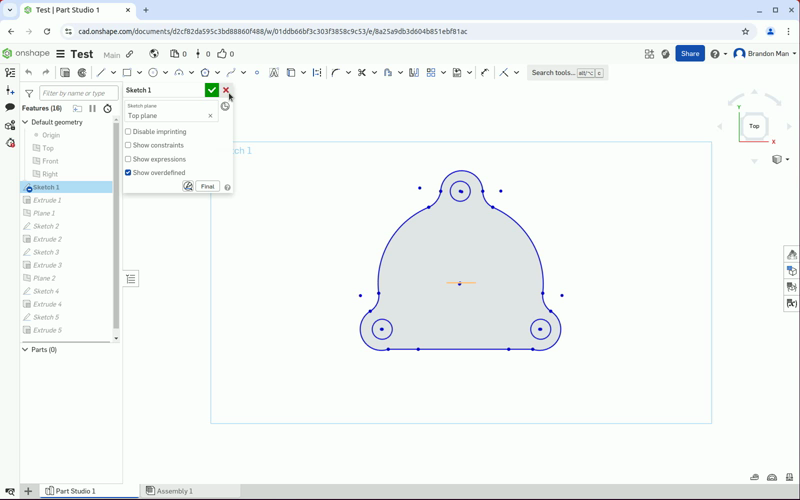
click(229, 92)
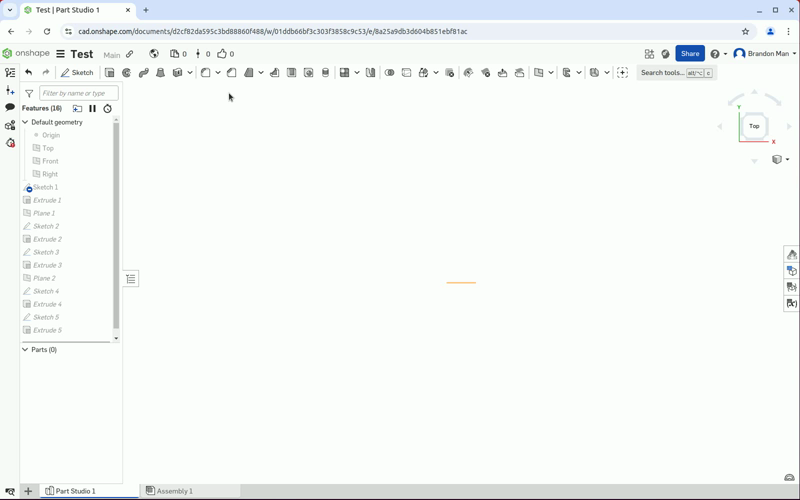
key(shift+s)
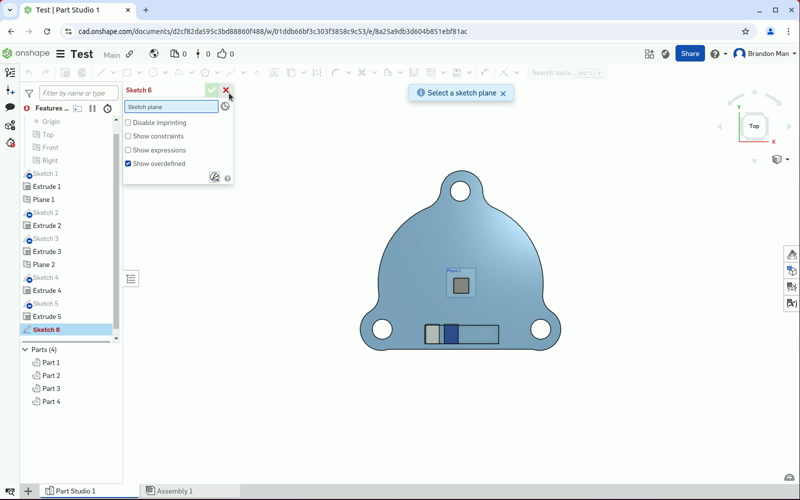
mouse_move(69, 267)
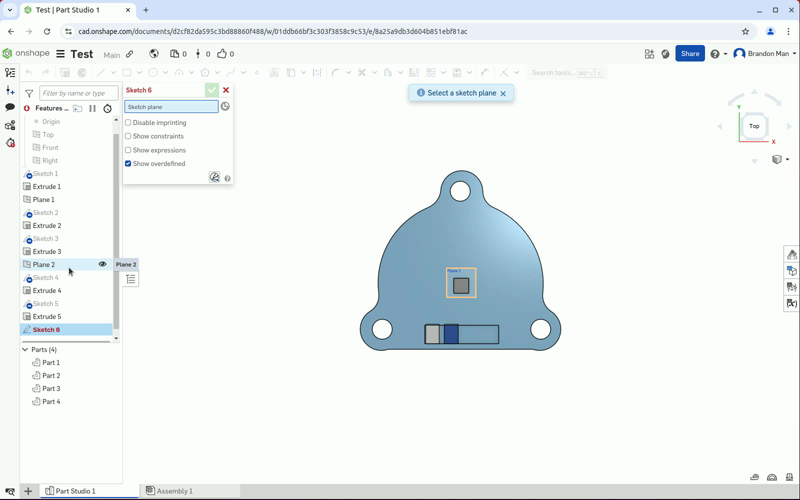
click(69, 267)
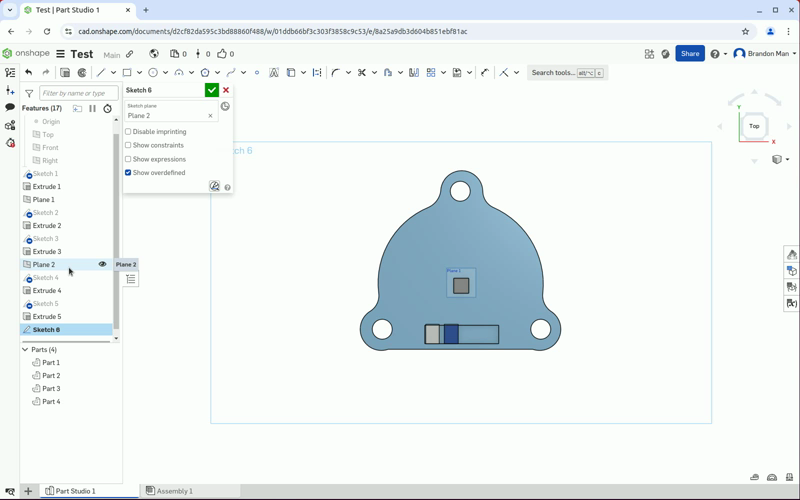
mouse_move(73, 352)
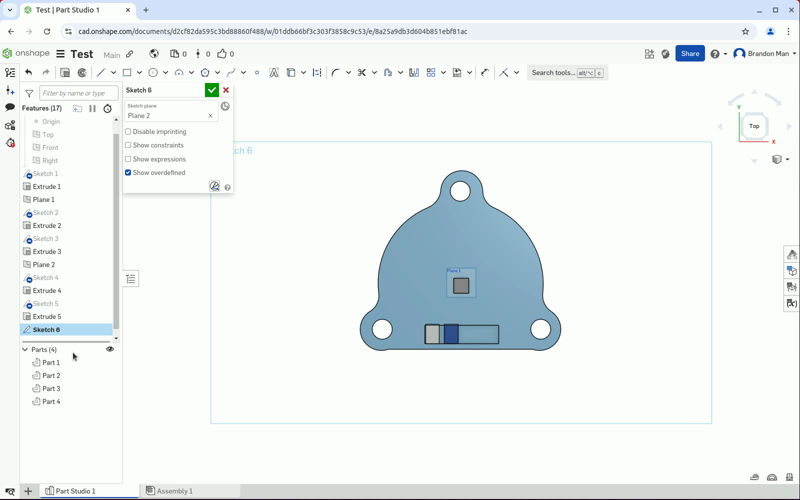
key(y)
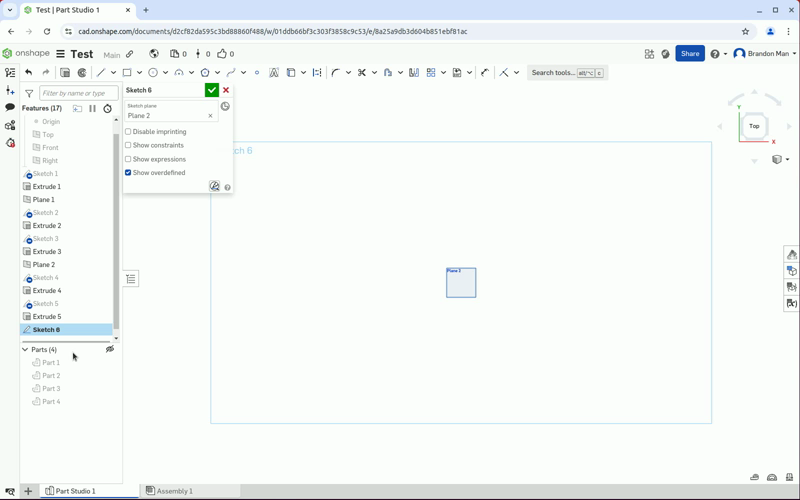
key(l)
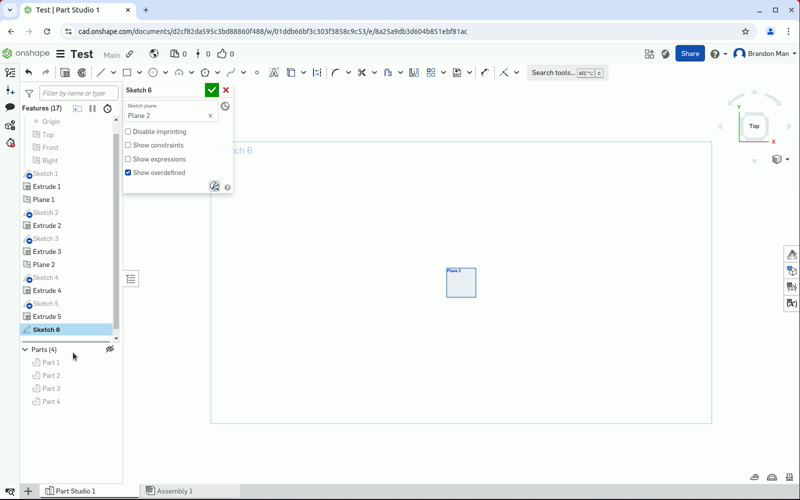
key_down(shift)
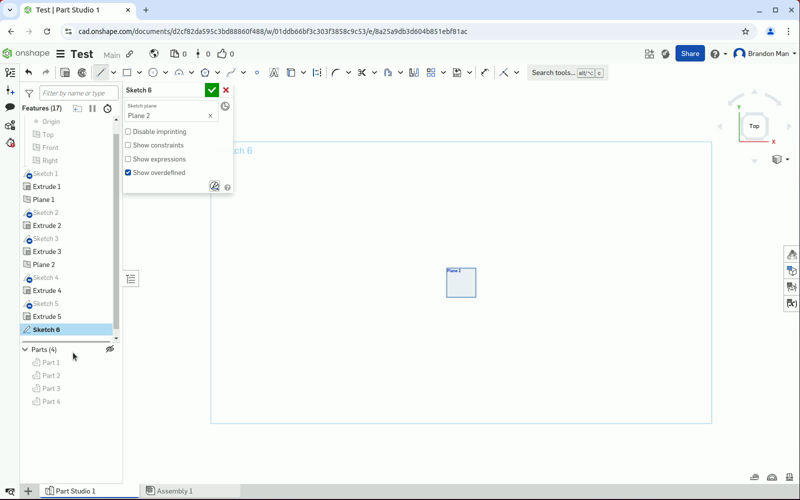
mouse_move(464, 343)
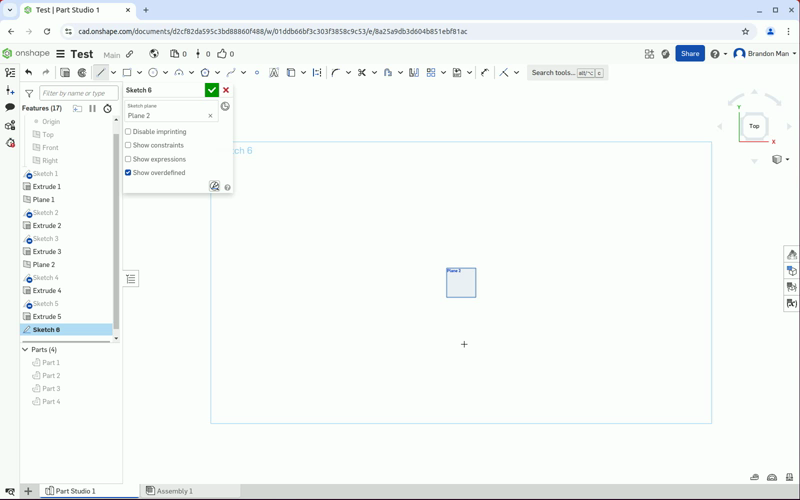
click(464, 343)
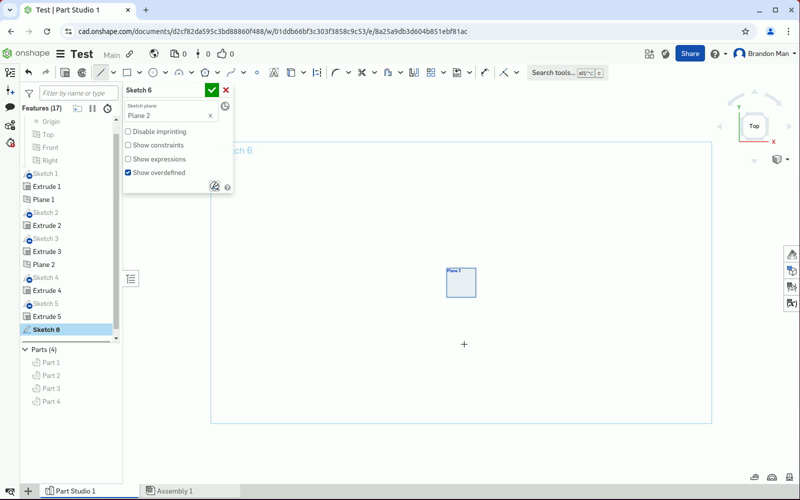
key_up(shift)
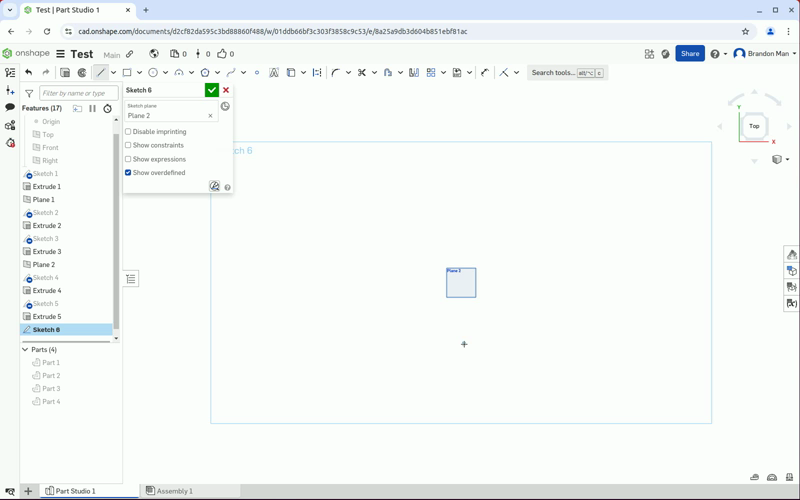
key_down(shift)
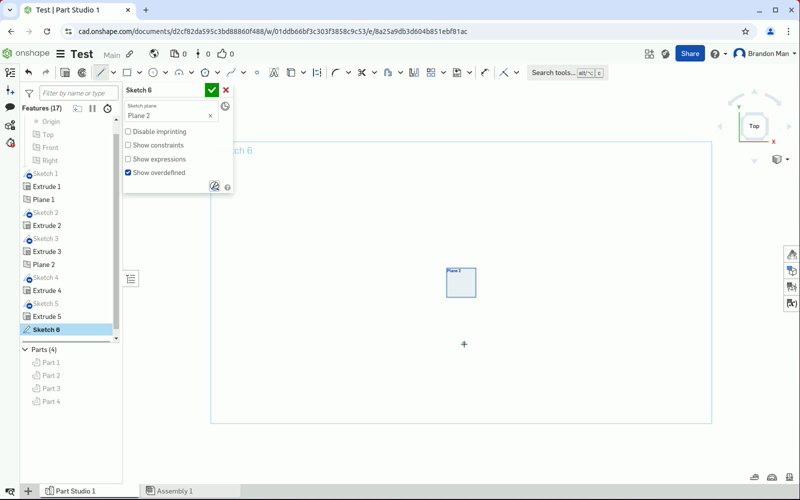
mouse_move(494, 343)
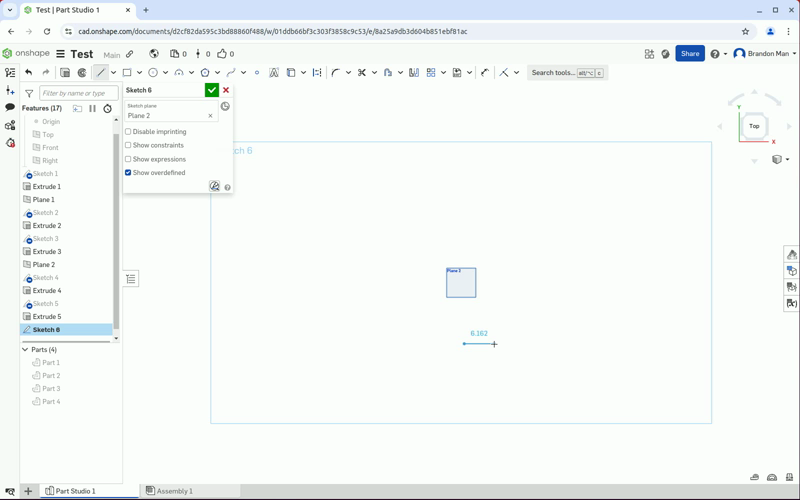
mouse_move(478, 343)
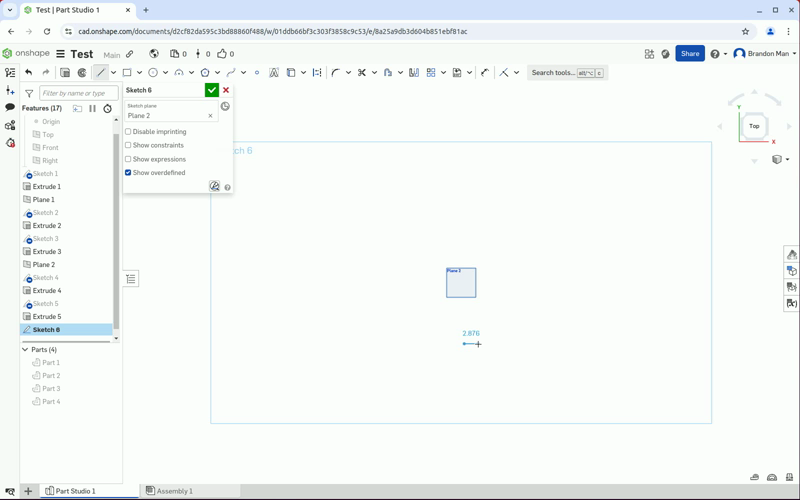
click(478, 343)
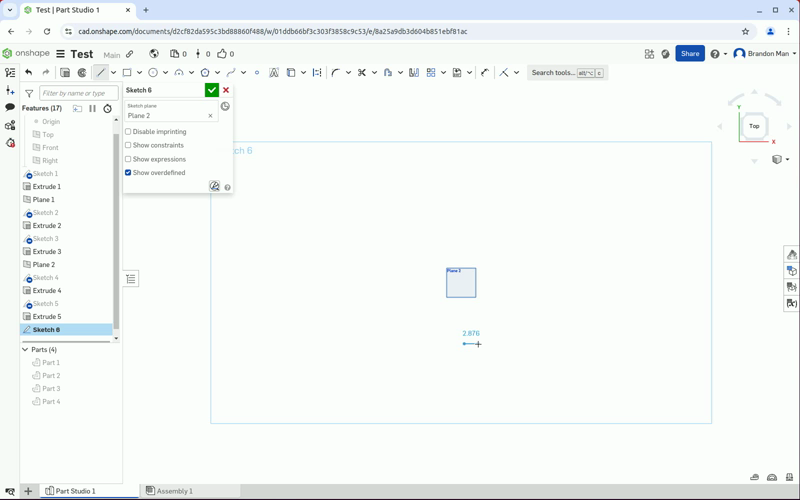
key_up(shift)
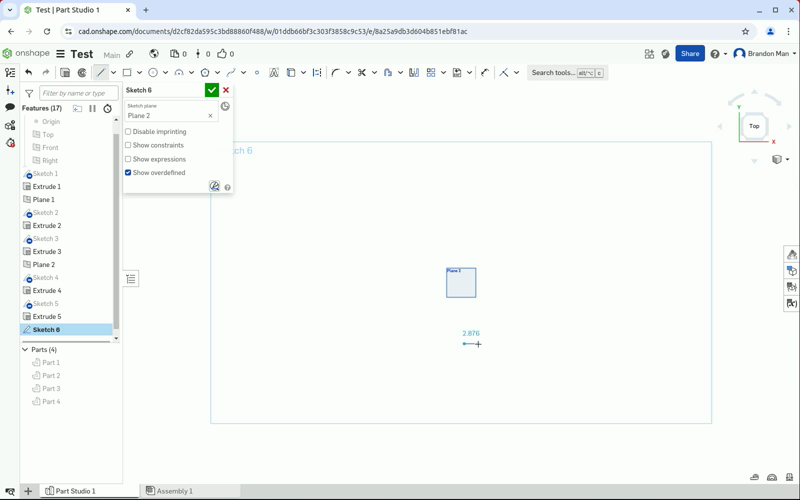
key_down(shift)
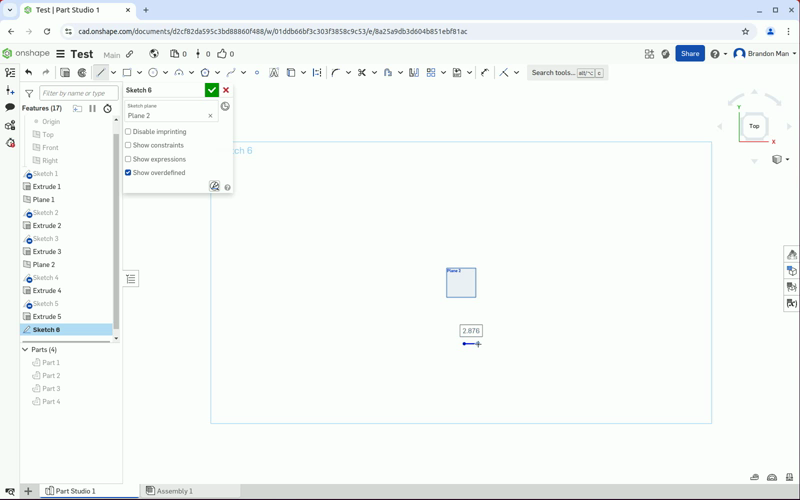
mouse_move(508, 343)
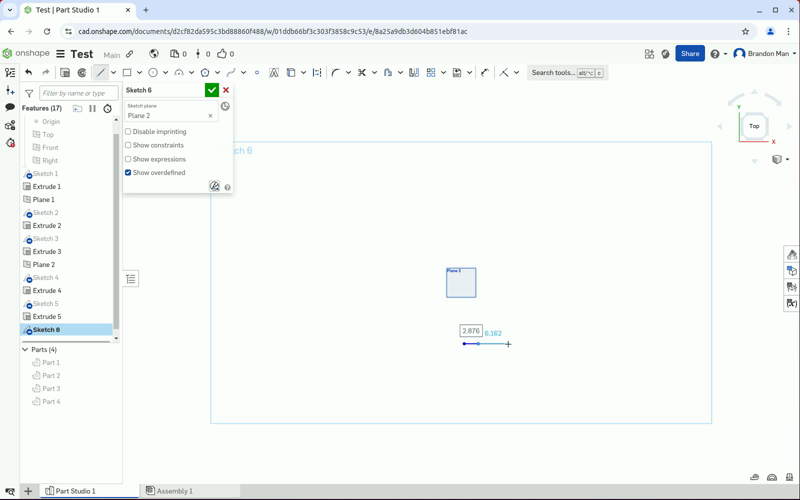
mouse_move(478, 324)
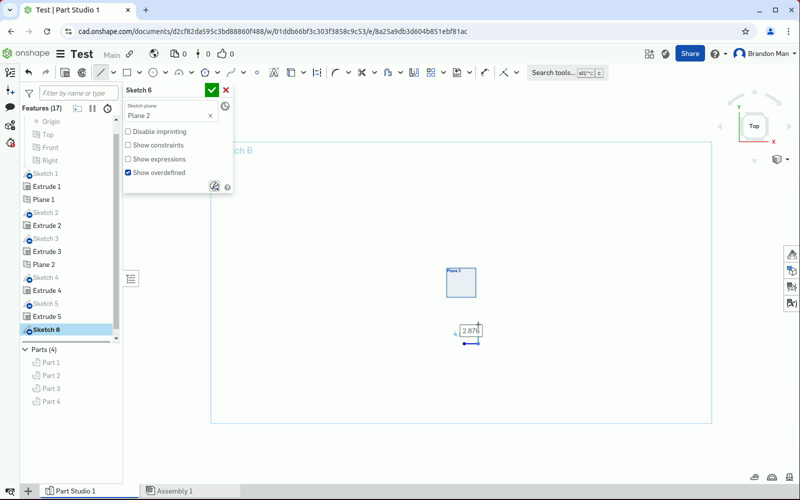
click(478, 324)
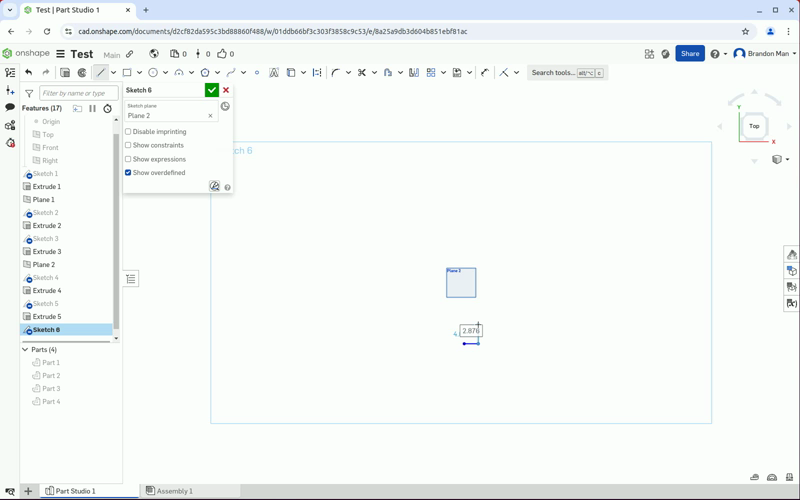
key_up(shift)
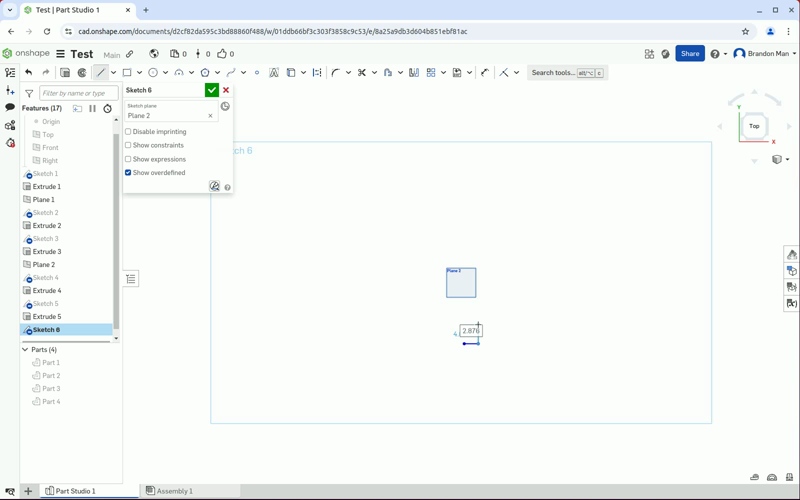
key_down(shift)
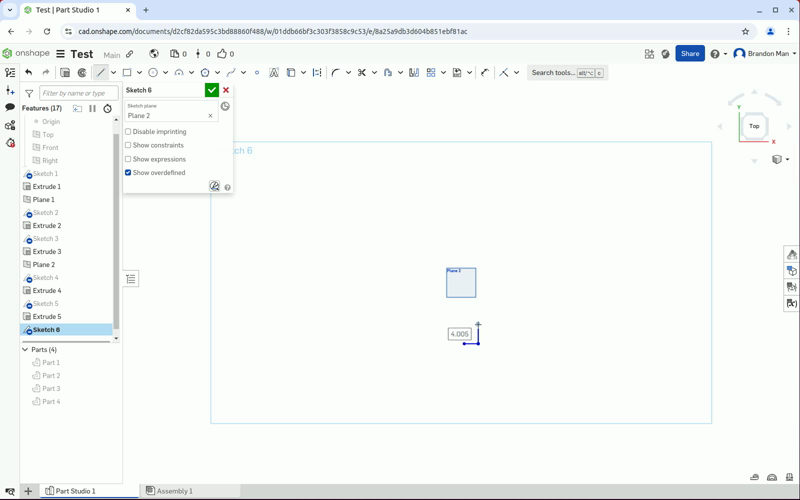
mouse_move(508, 324)
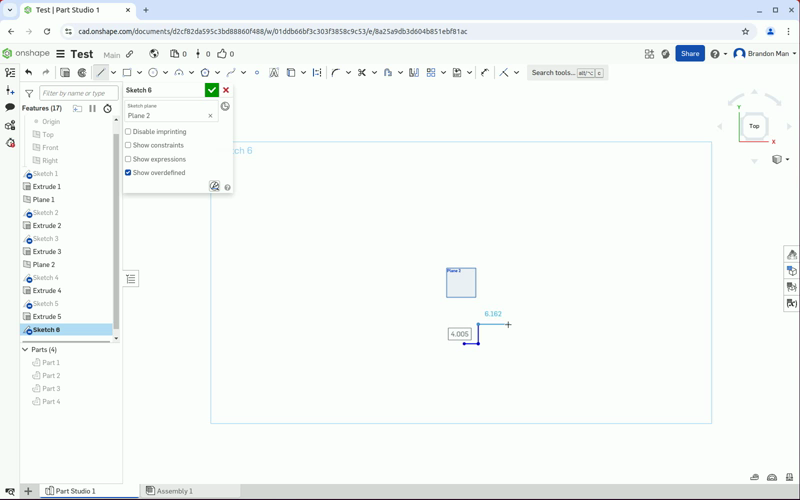
mouse_move(464, 324)
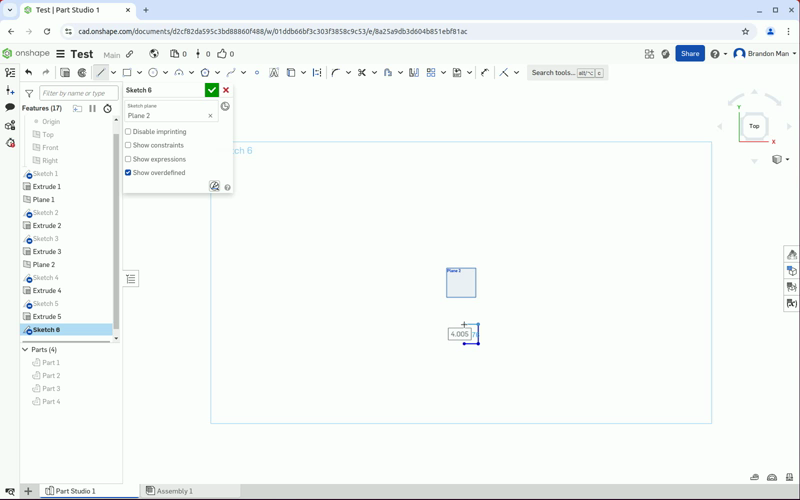
click(464, 324)
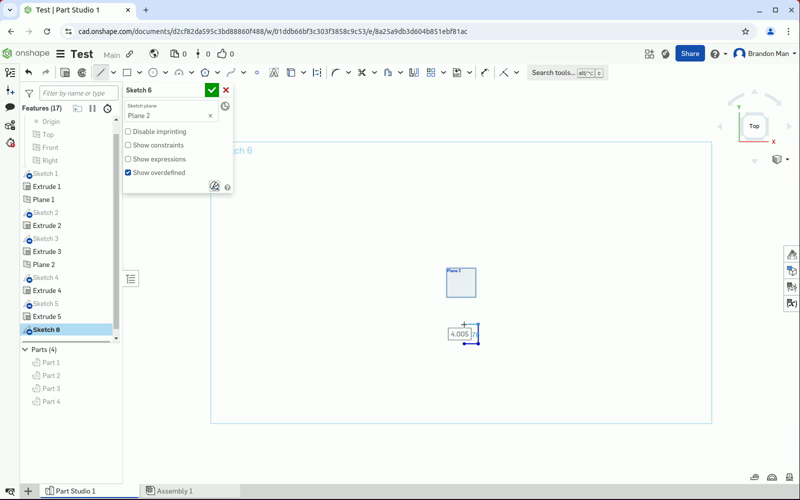
key_up(shift)
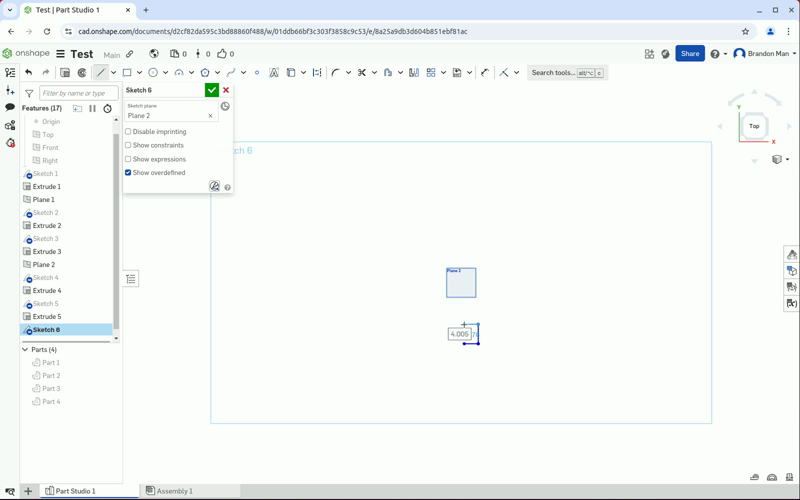
mouse_move(494, 324)
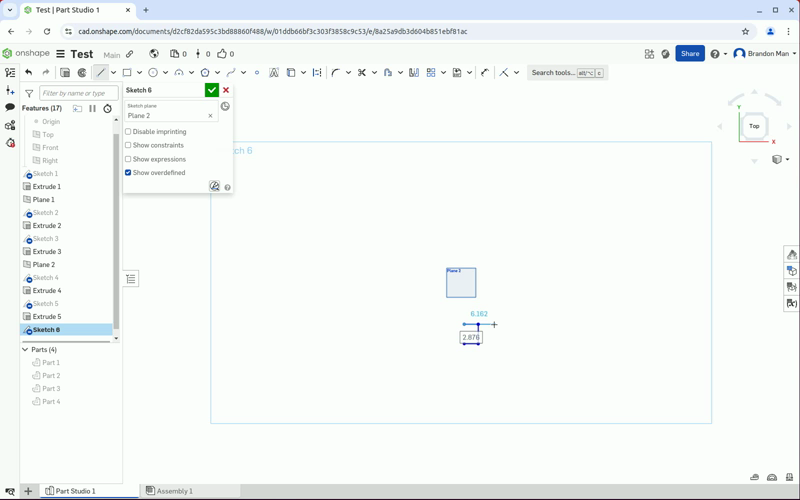
key_down(shift)
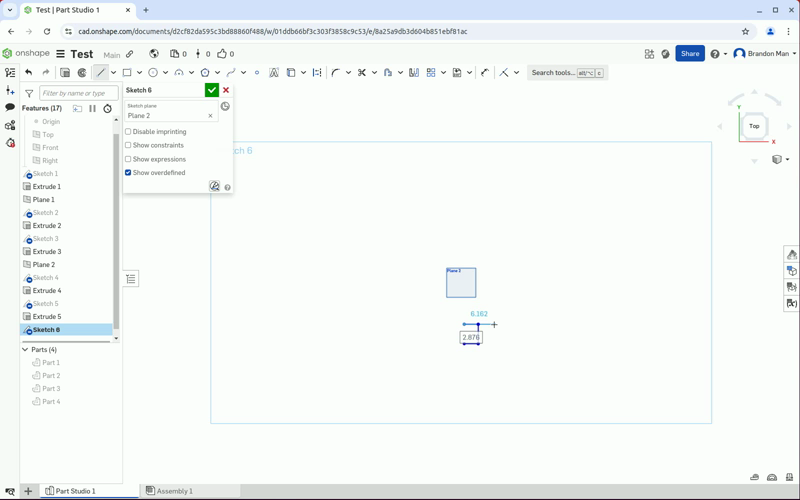
mouse_move(464, 343)
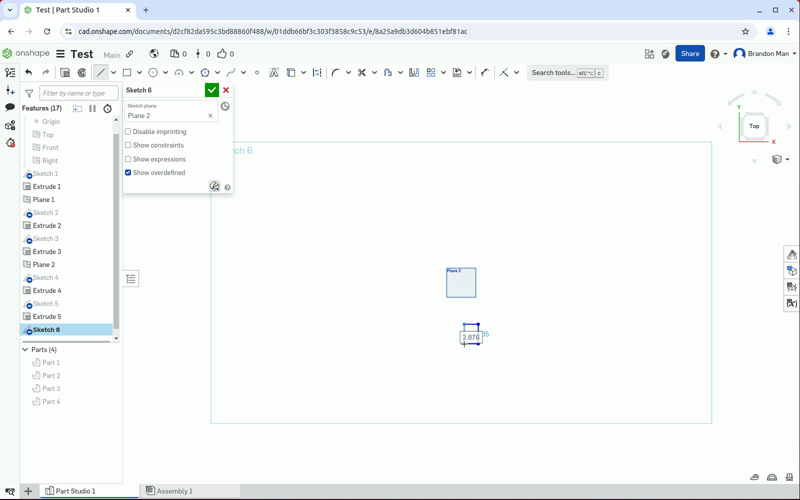
key_up(shift)
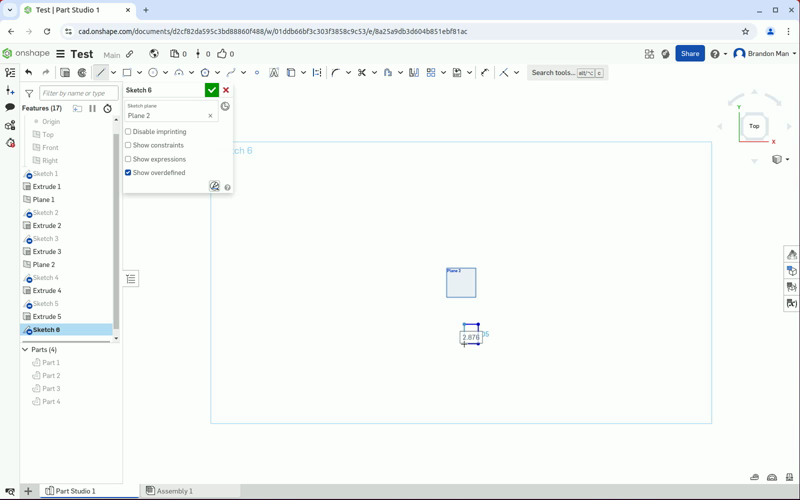
click(464, 343)
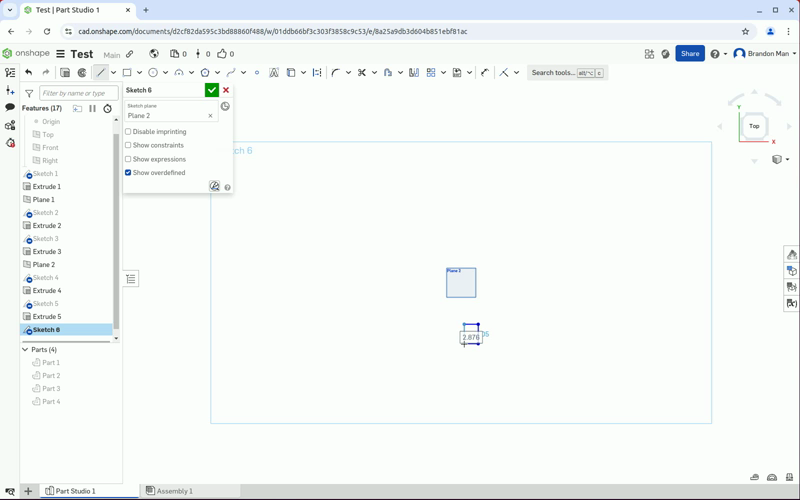
key(esc)
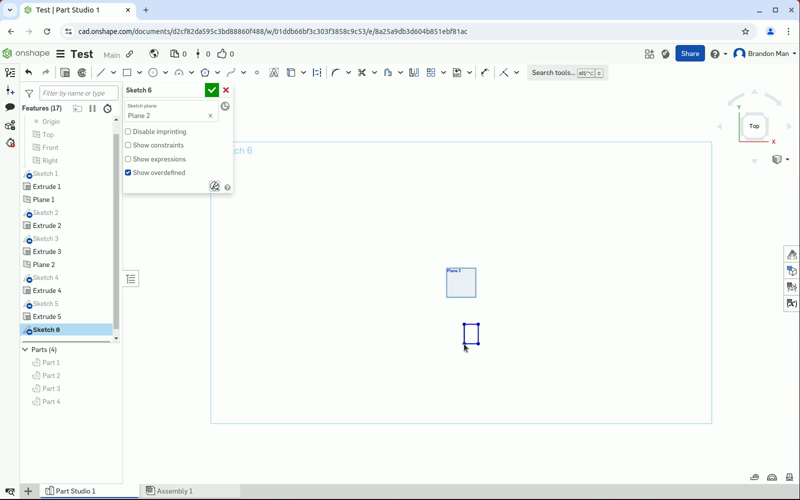
mouse_move(474, 328)
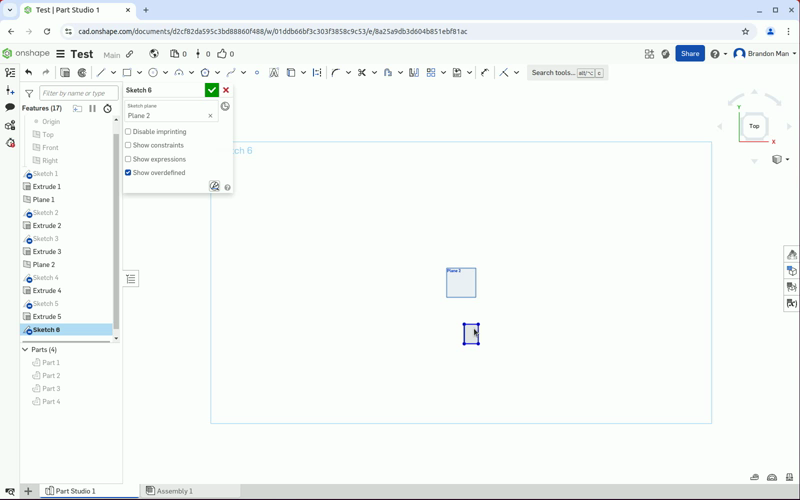
scroll(6)
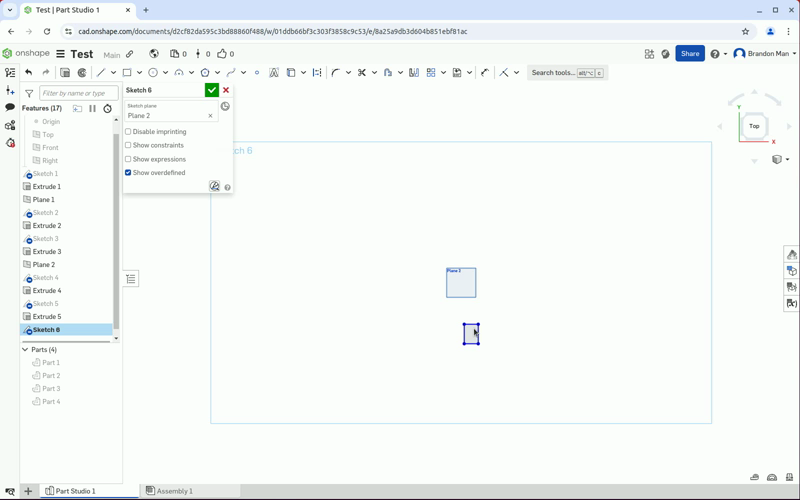
scroll(6)
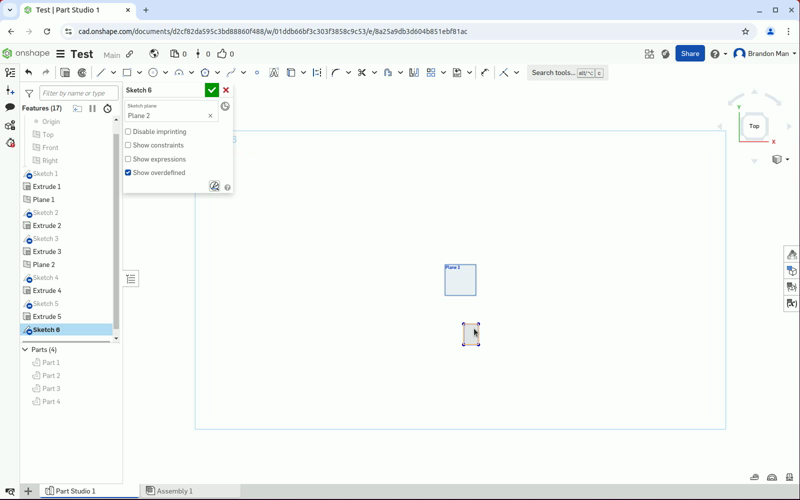
scroll(6)
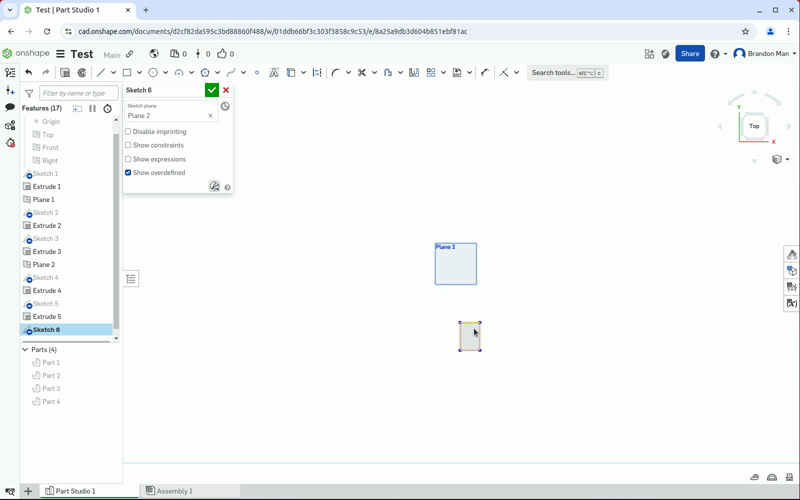
scroll(6)
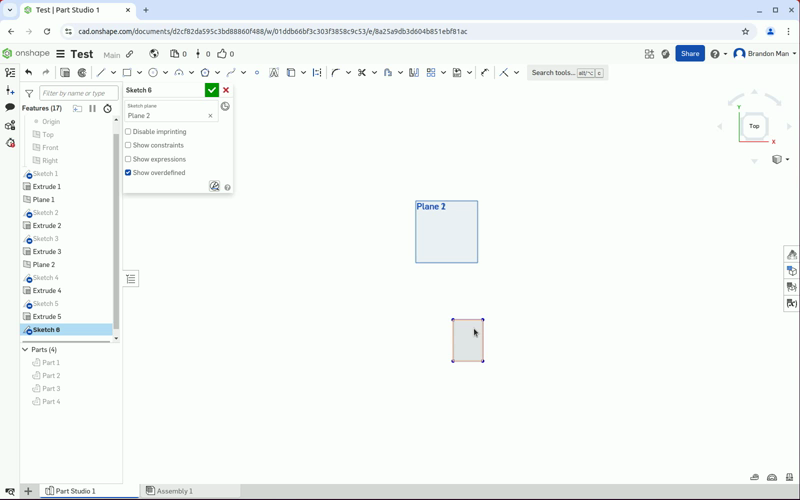
scroll(6)
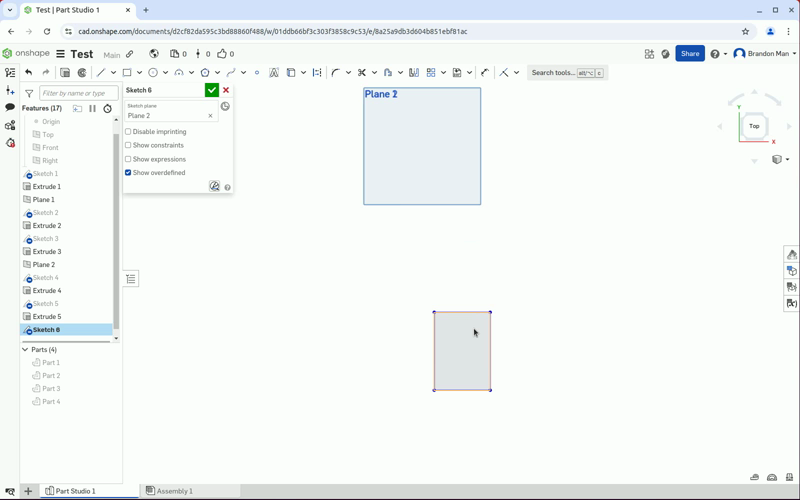
scroll(6)
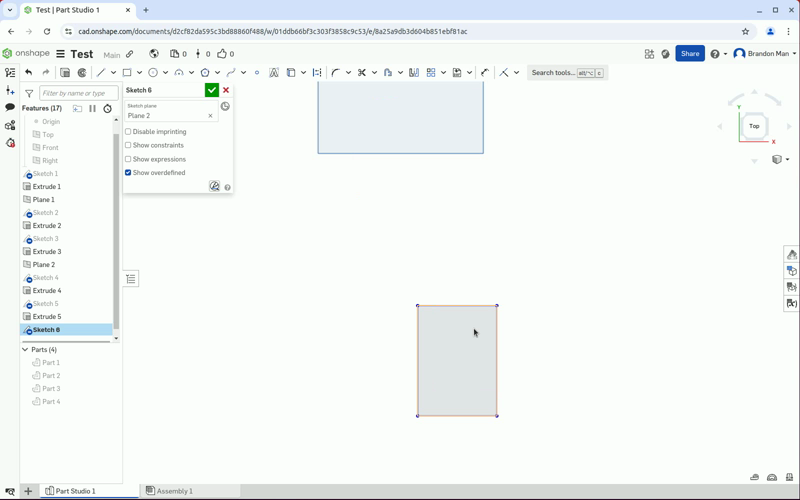
scroll(6)
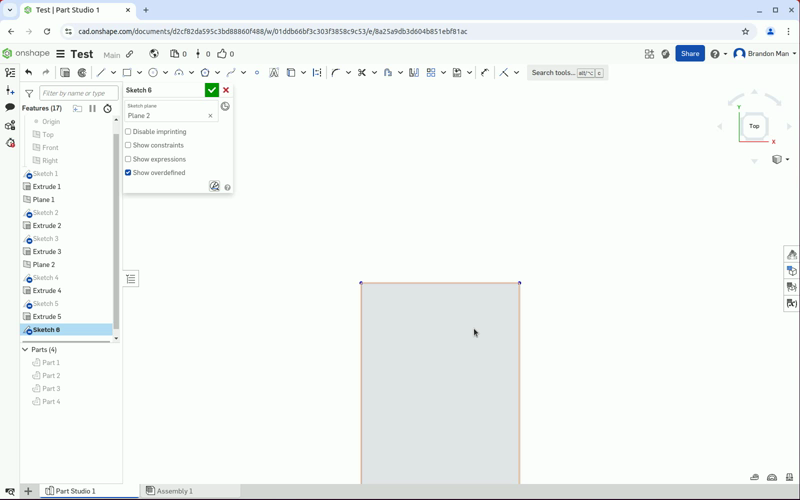
click(474, 328)
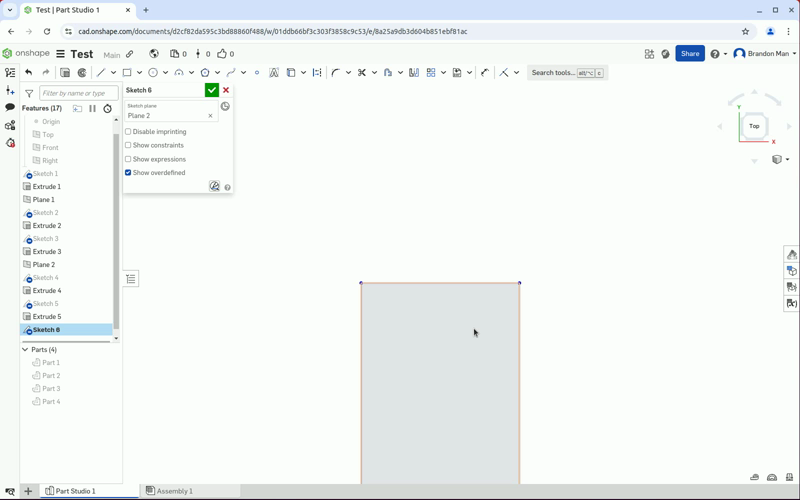
scroll(-6)
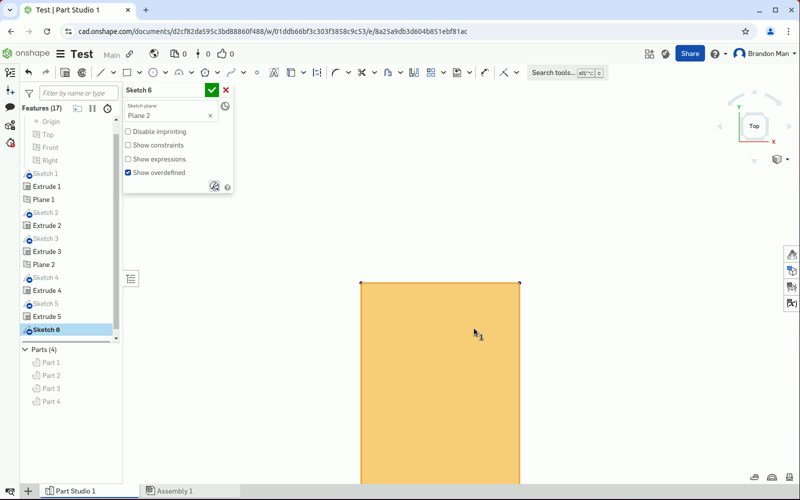
scroll(-6)
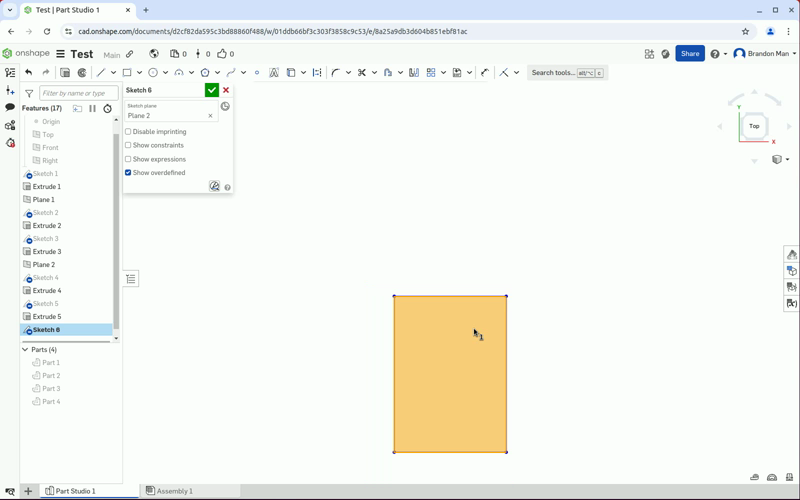
scroll(-6)
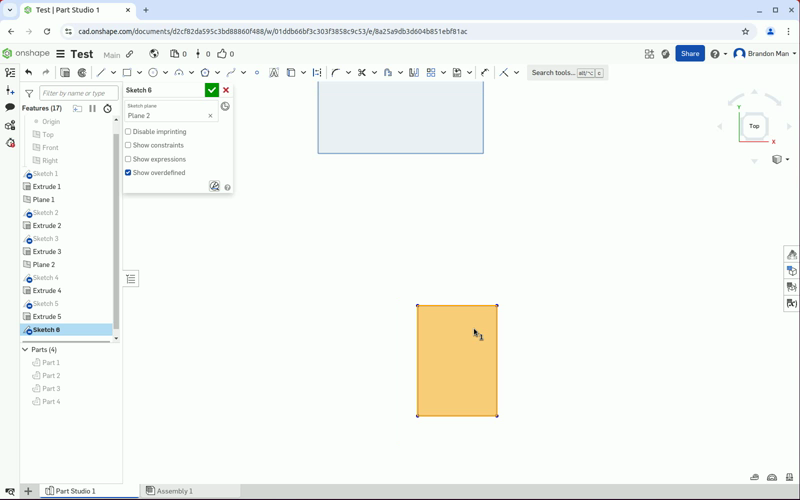
scroll(-6)
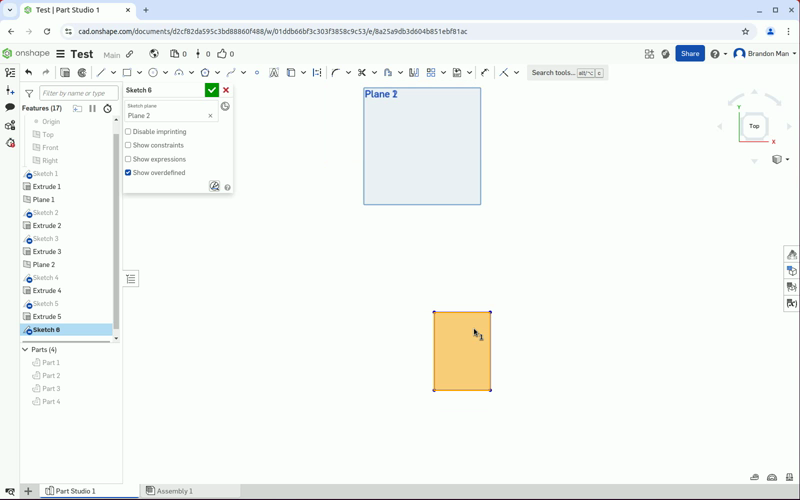
scroll(-6)
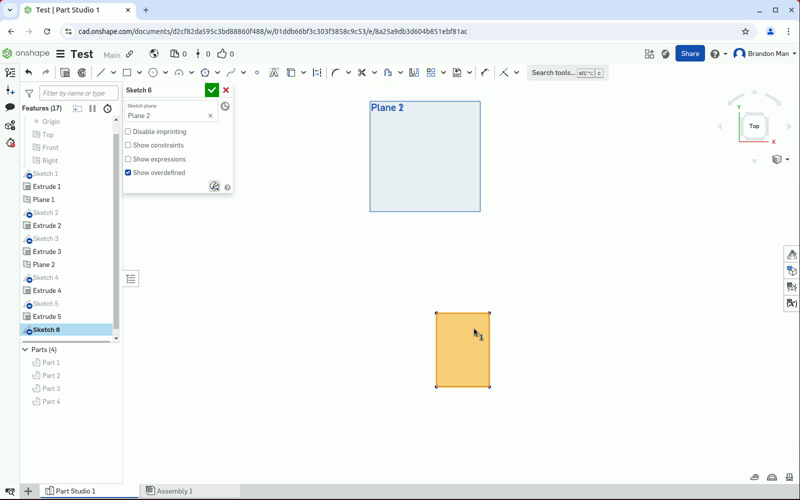
scroll(-6)
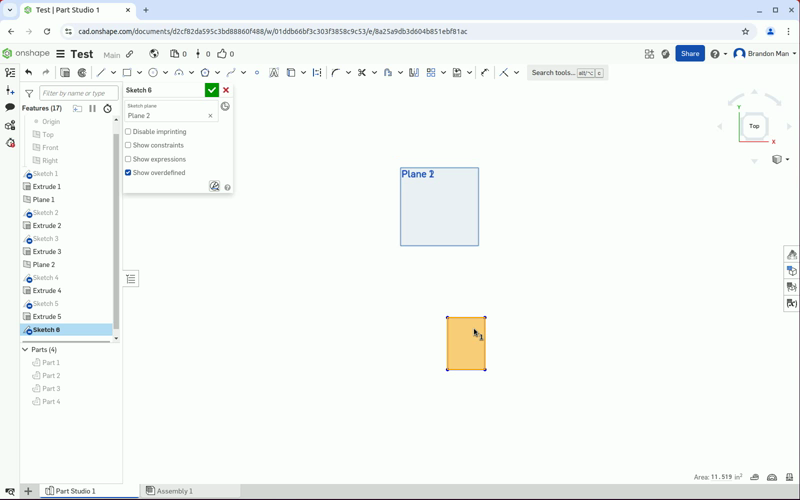
scroll(-6)
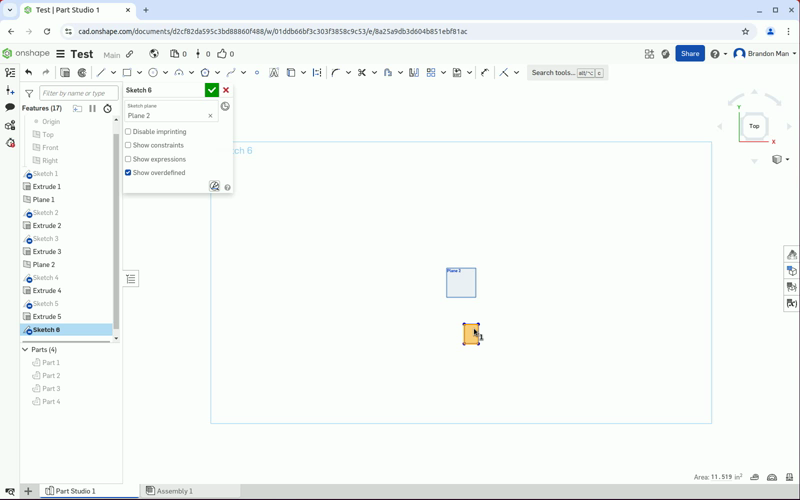
mouse_move(73, 352)
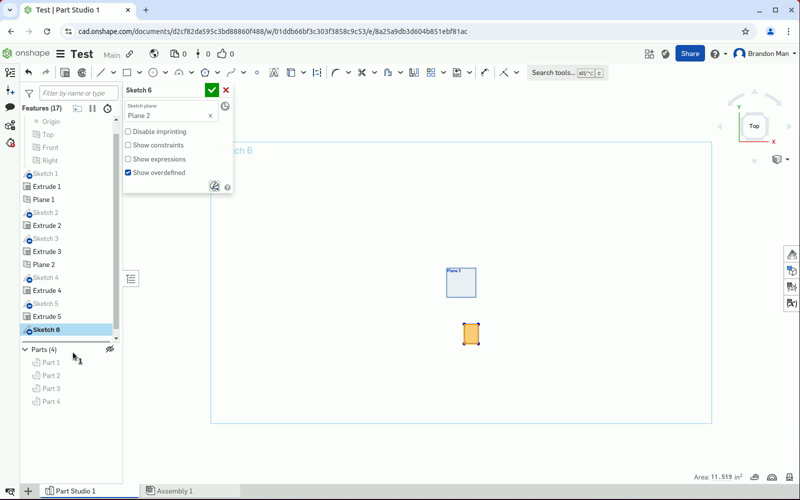
key(shift+y)
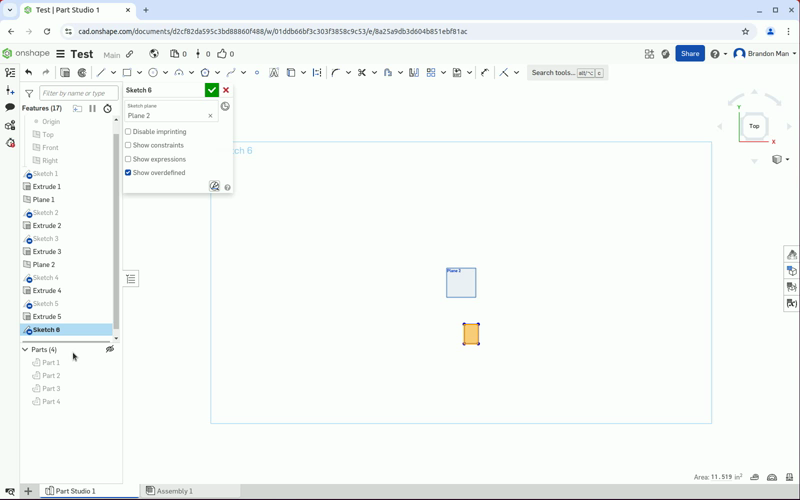
key(shift+e)
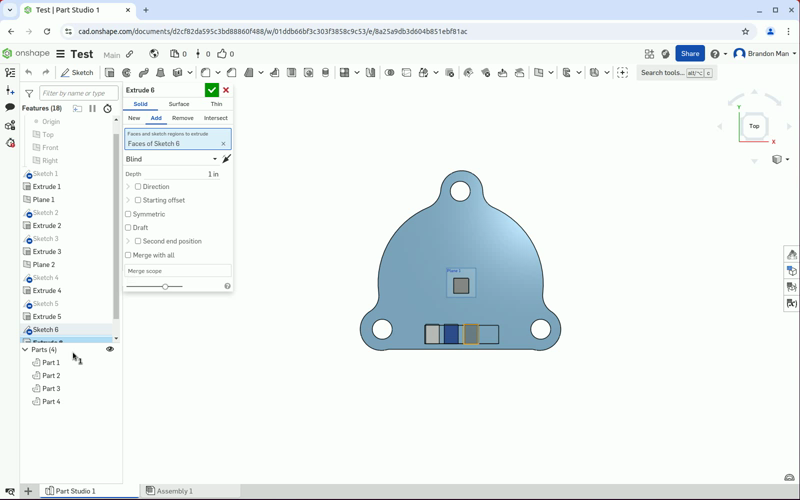
mouse_move(143, 106)
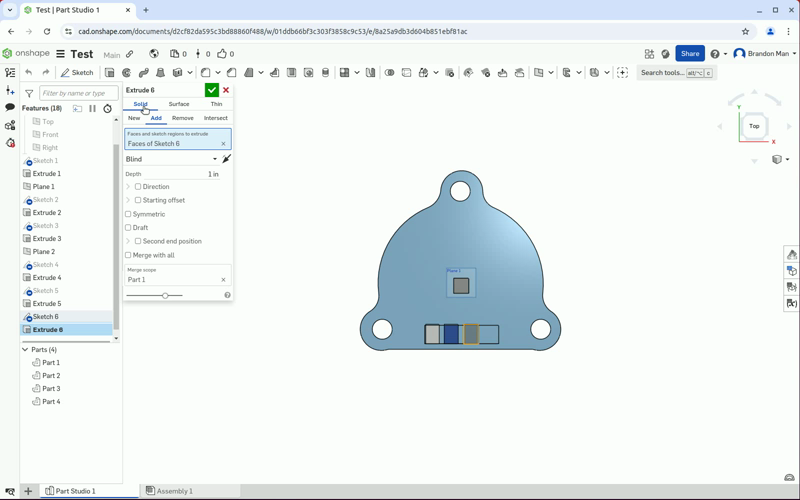
click(143, 106)
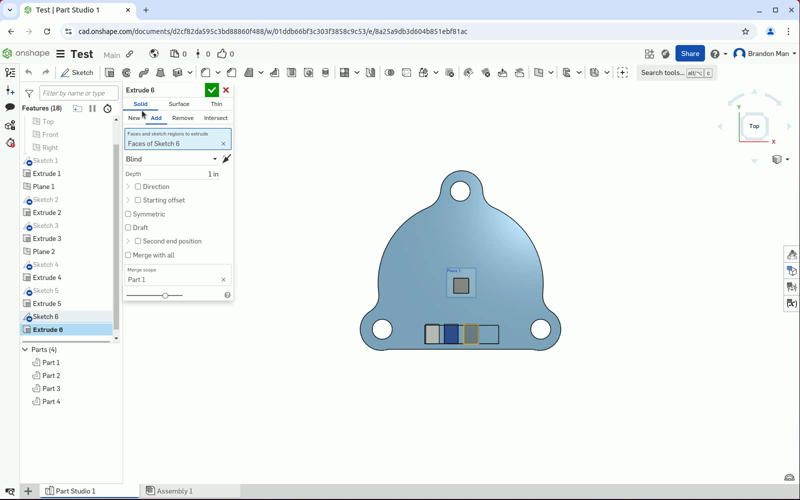
mouse_move(137, 120)
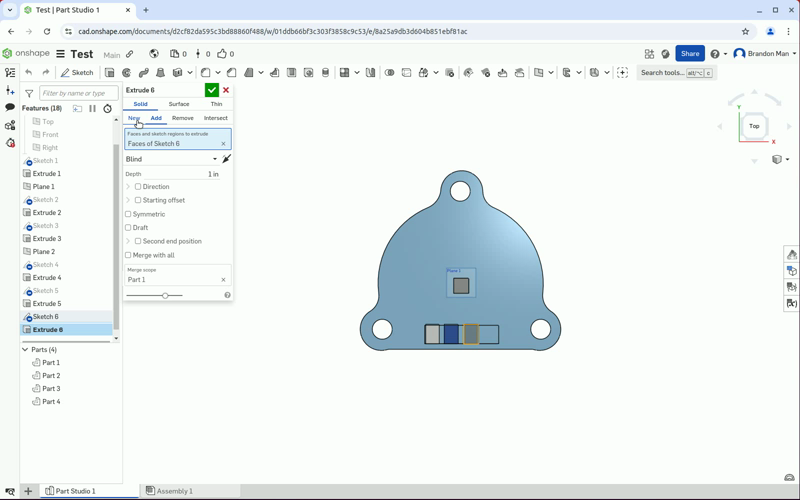
click(137, 120)
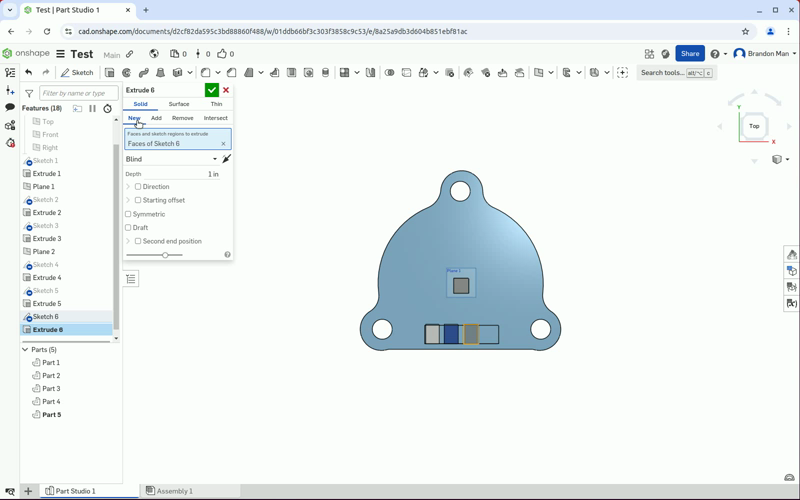
key(tab, 4)
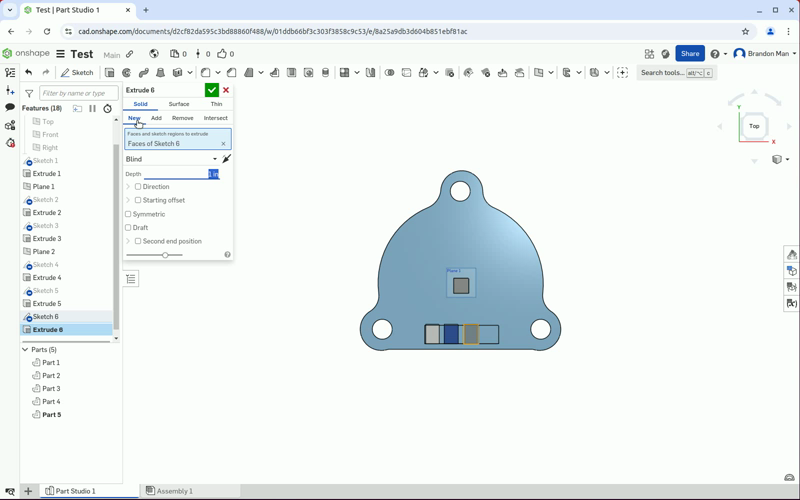
text(0.241)
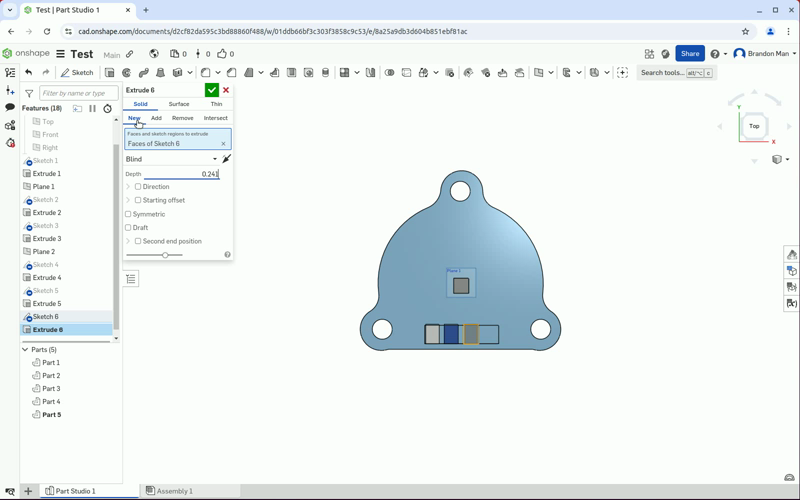
key(enter)
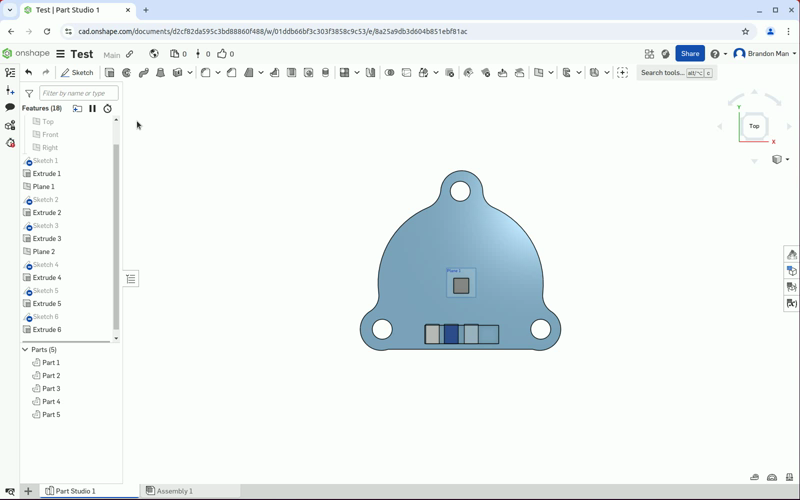
key(shift+h)
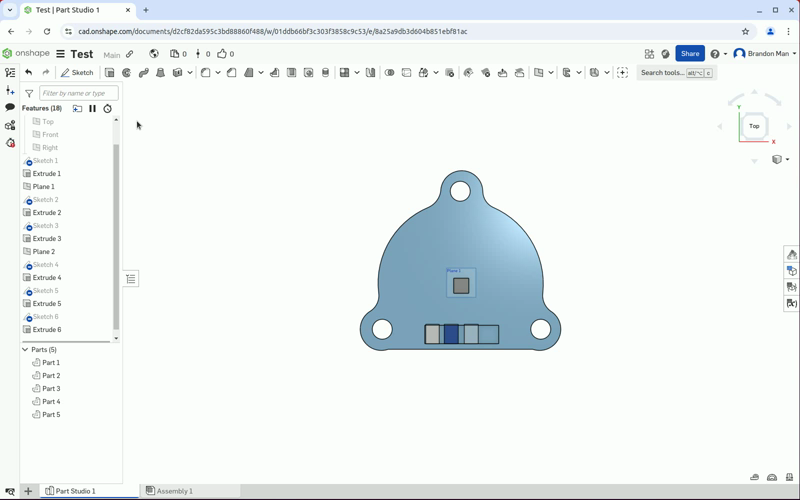
key(shift+h)
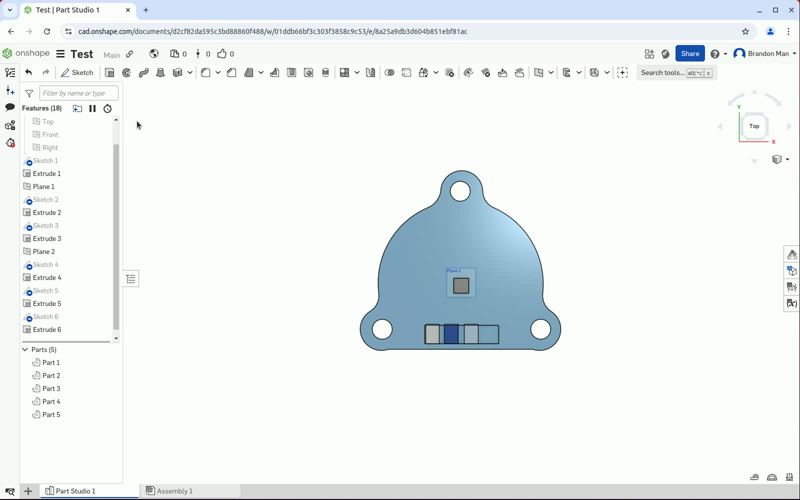
mouse_move(69, 163)
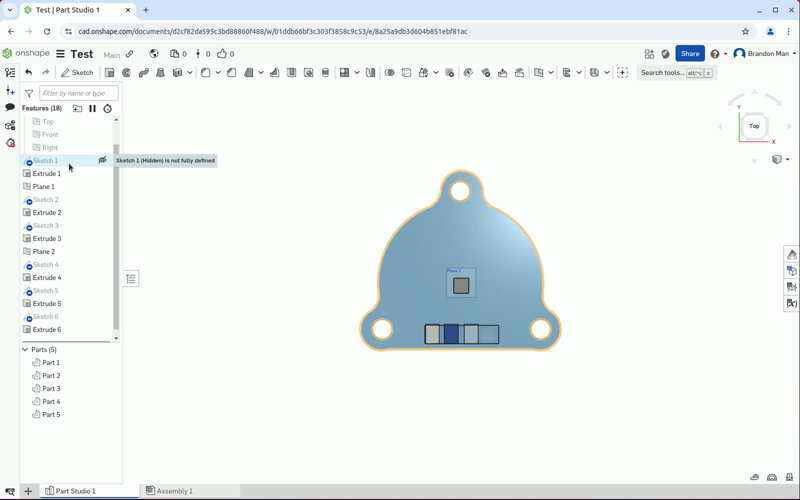
click(69, 163)
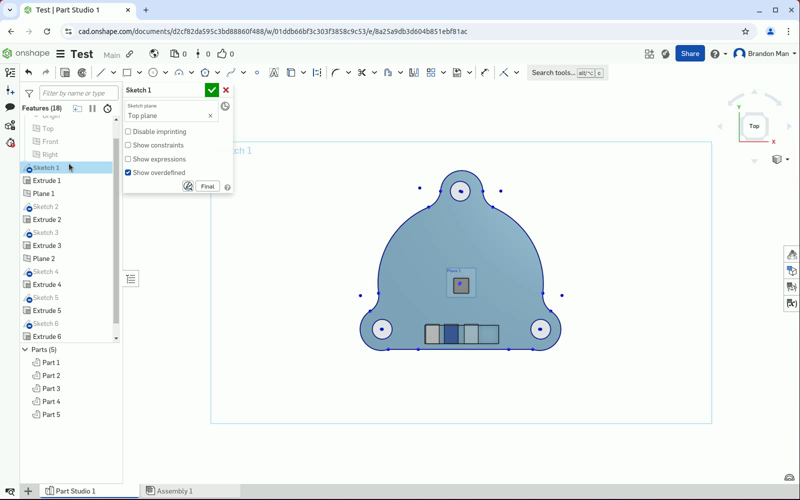
mouse_move(229, 92)
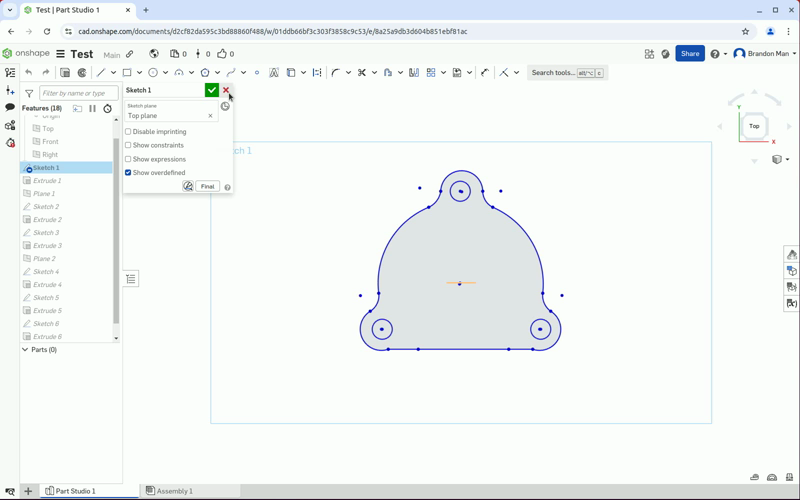
click(229, 92)
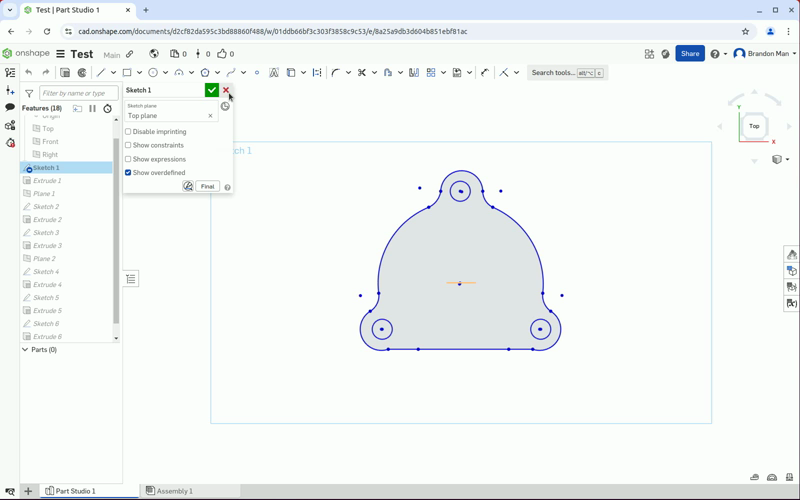
key(shift+s)
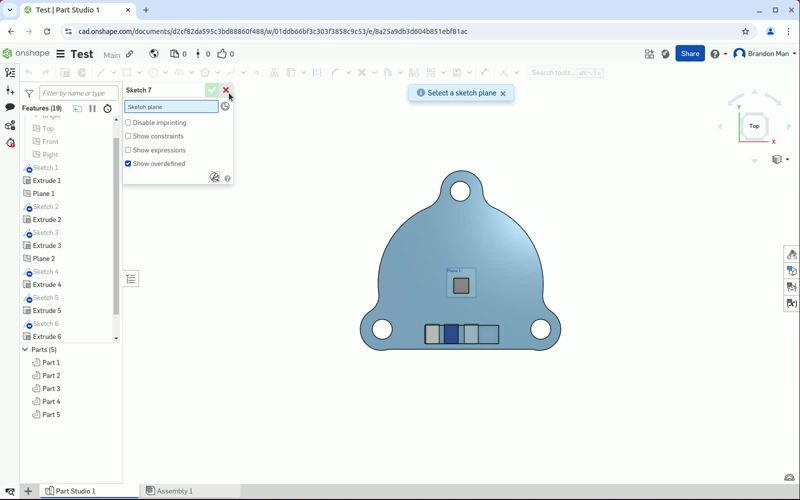
mouse_move(69, 241)
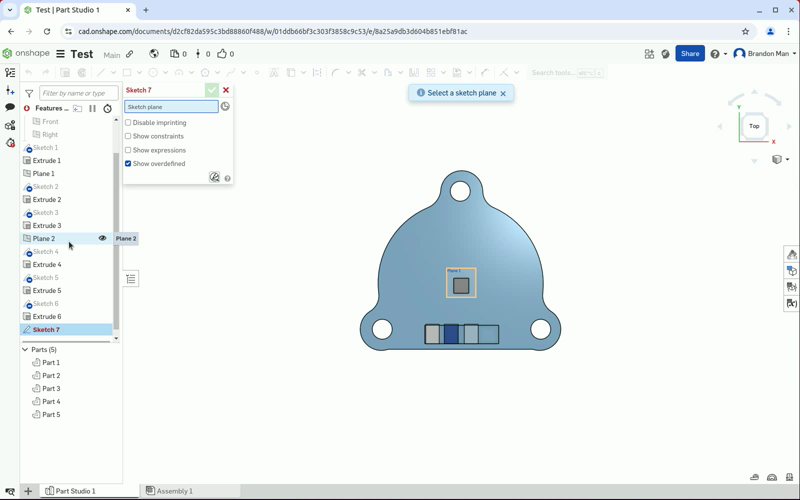
click(69, 241)
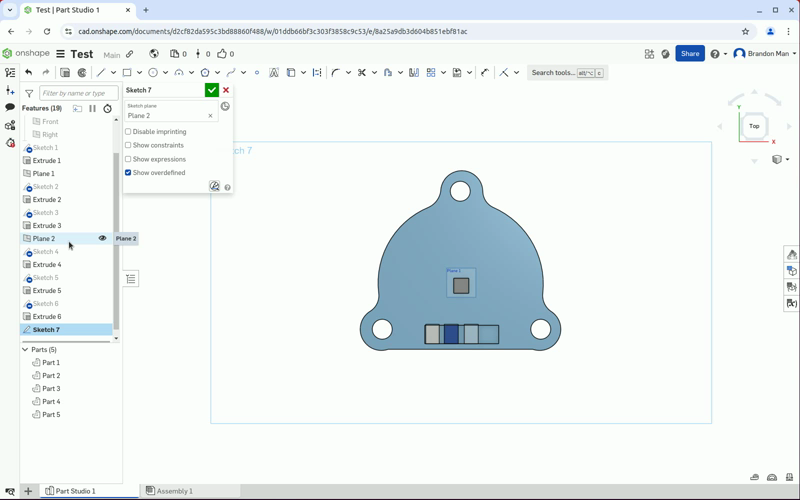
mouse_move(73, 352)
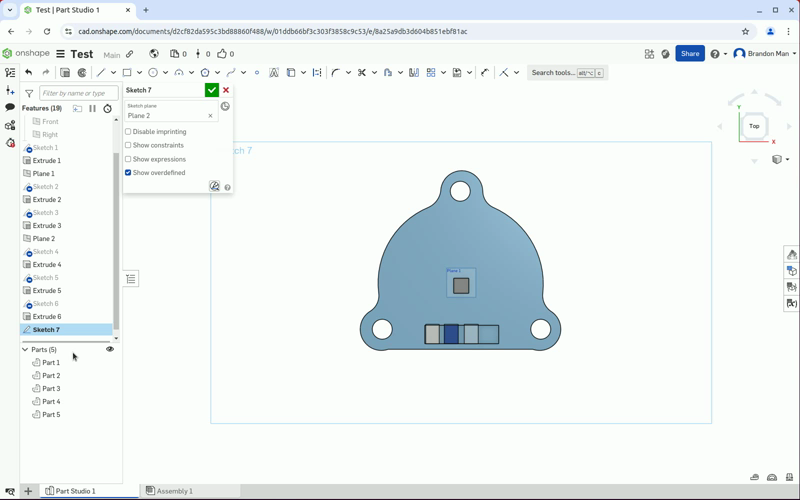
key(y)
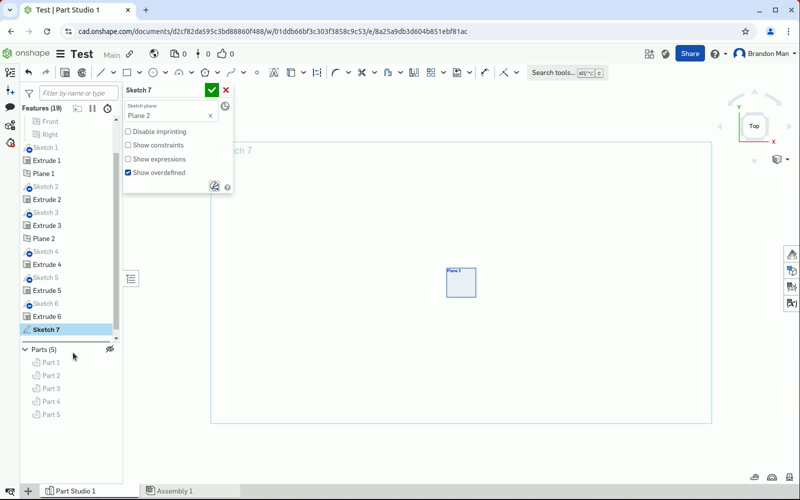
key(l)
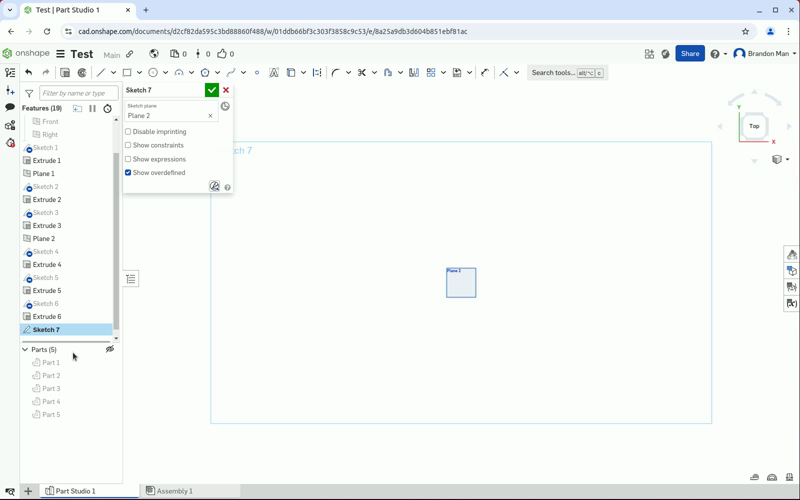
key_down(shift)
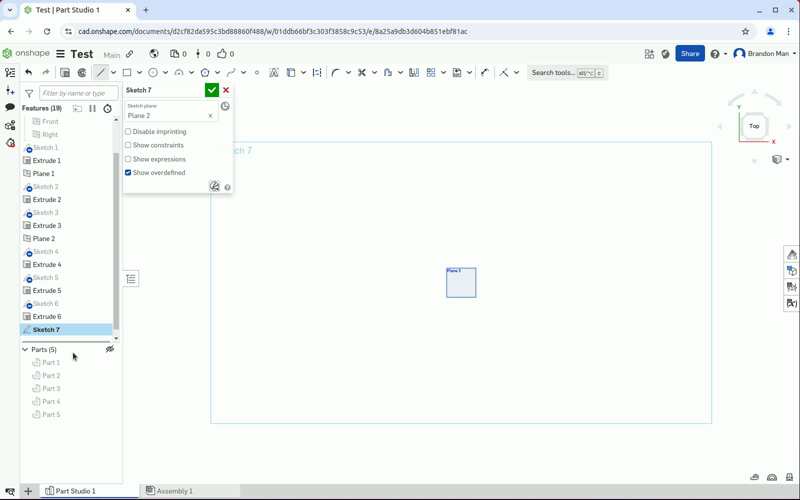
mouse_move(483, 343)
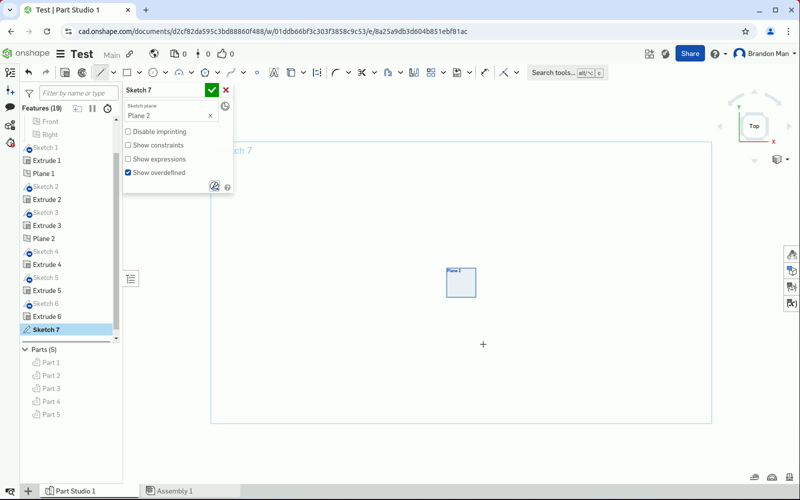
click(483, 343)
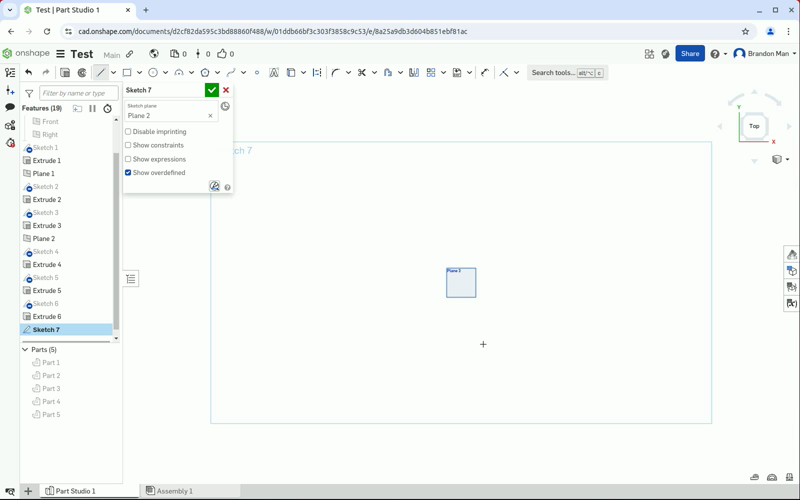
key_up(shift)
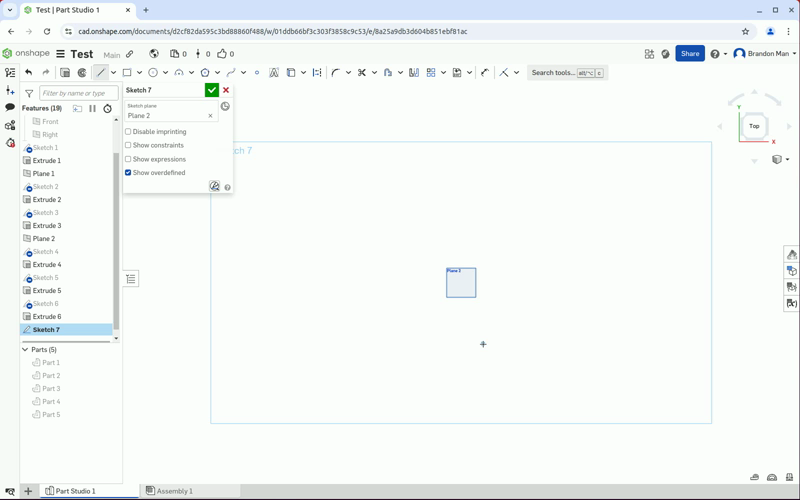
key_down(shift)
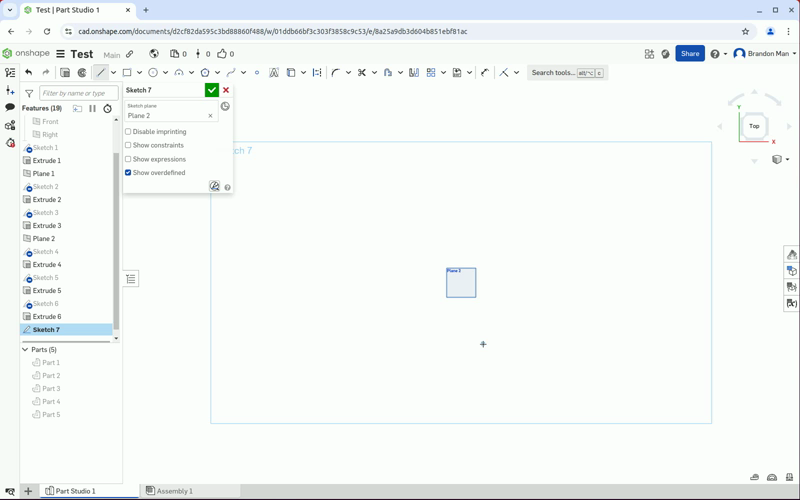
mouse_move(513, 343)
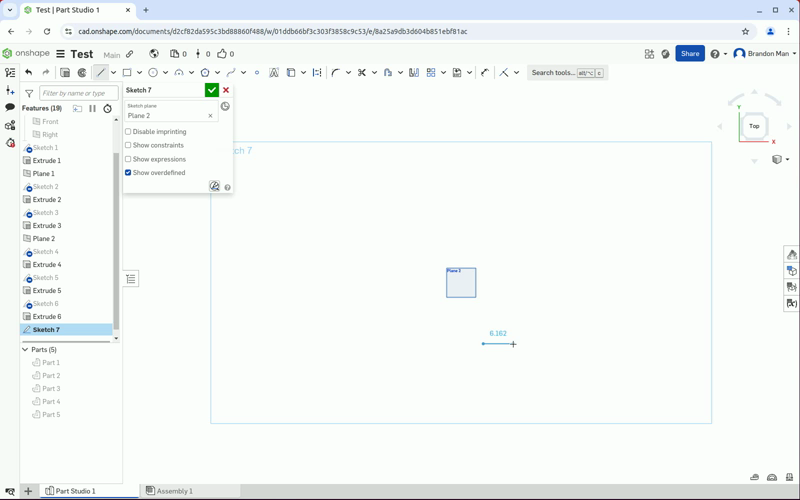
mouse_move(496, 343)
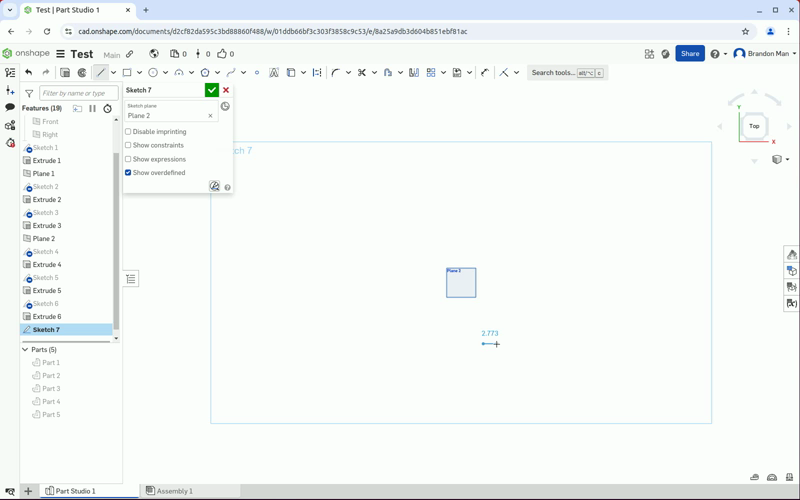
click(496, 343)
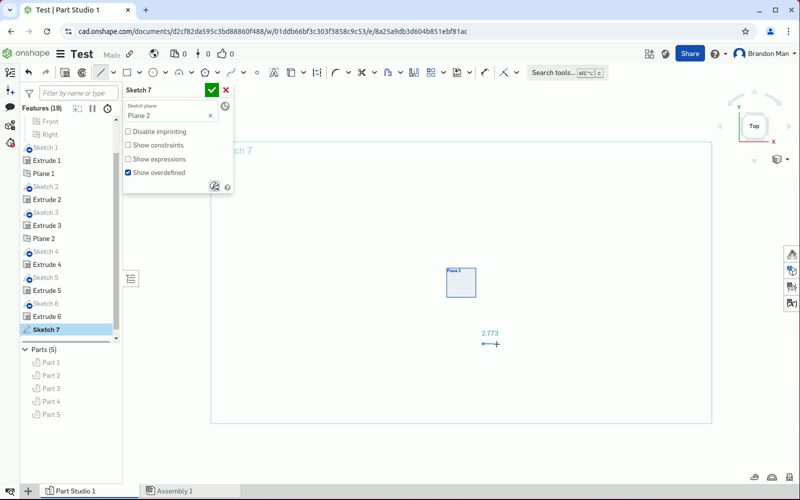
key_up(shift)
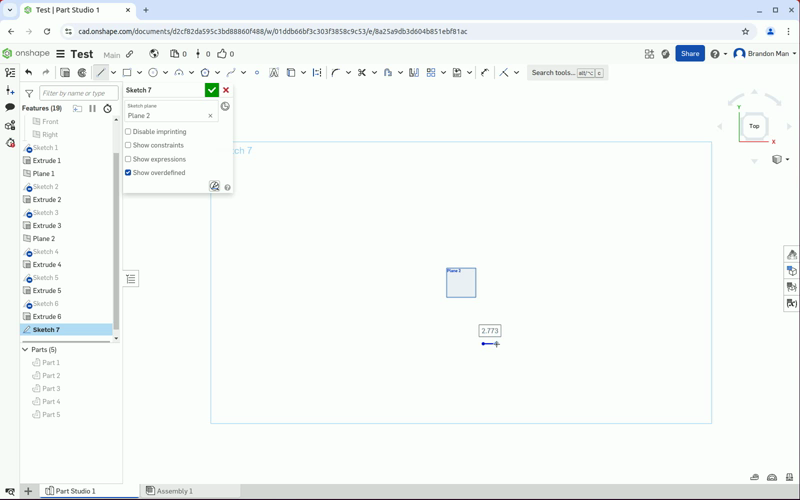
key_down(shift)
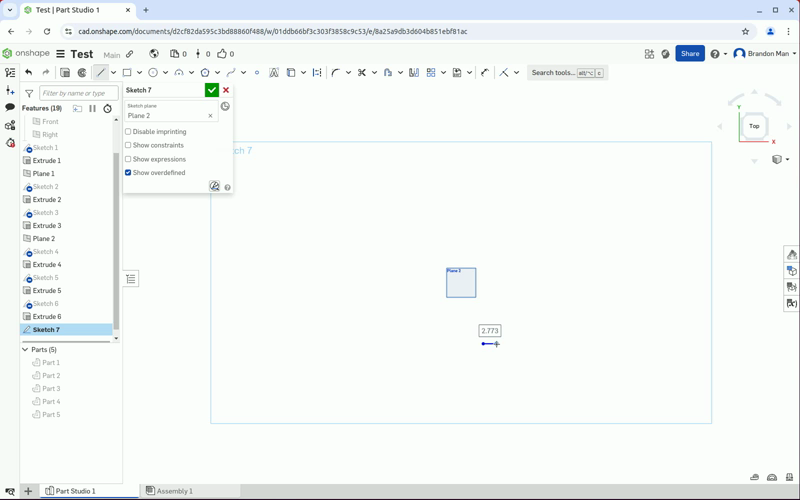
mouse_move(526, 343)
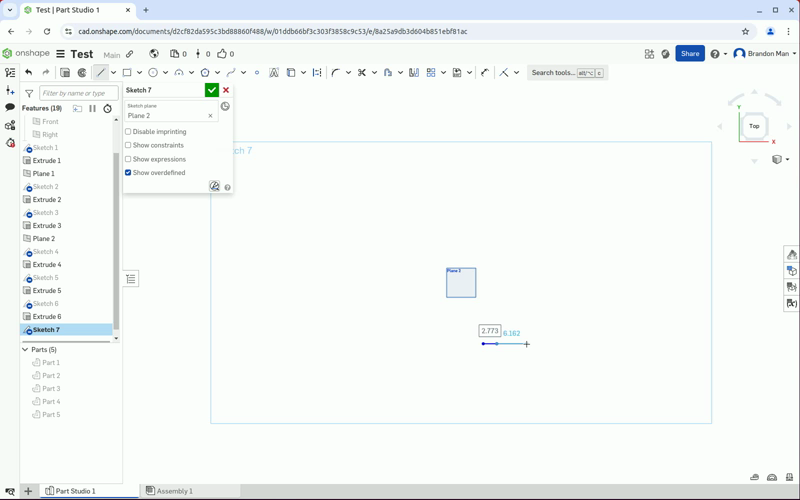
mouse_move(496, 324)
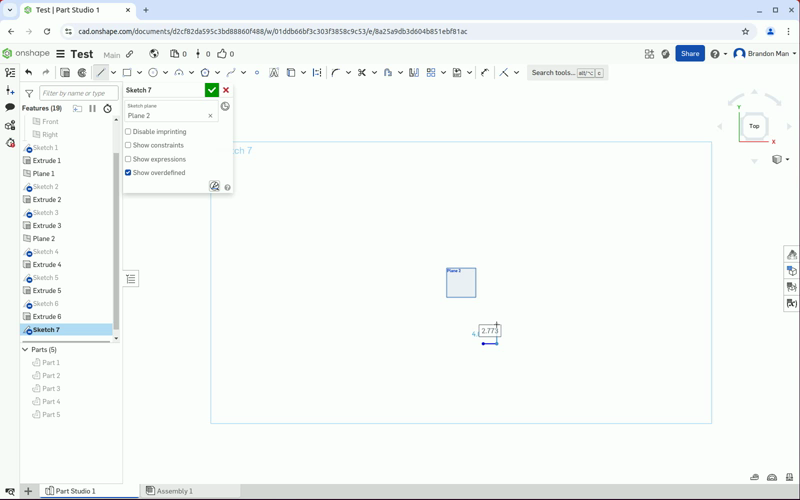
click(496, 324)
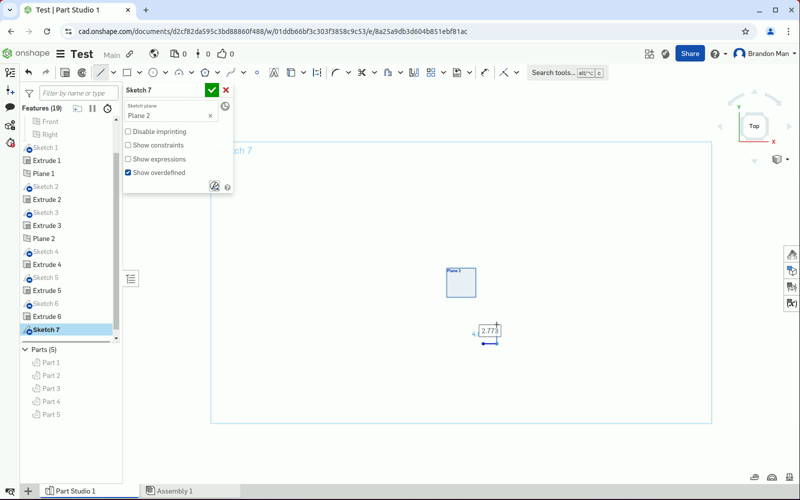
key_up(shift)
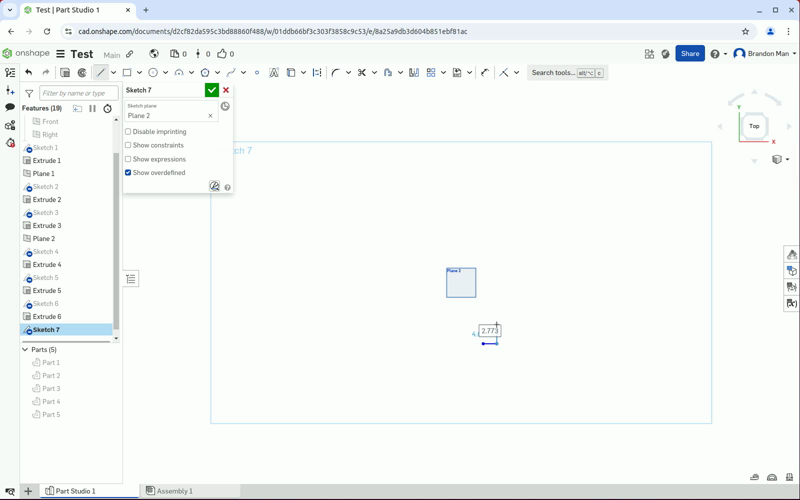
key_down(shift)
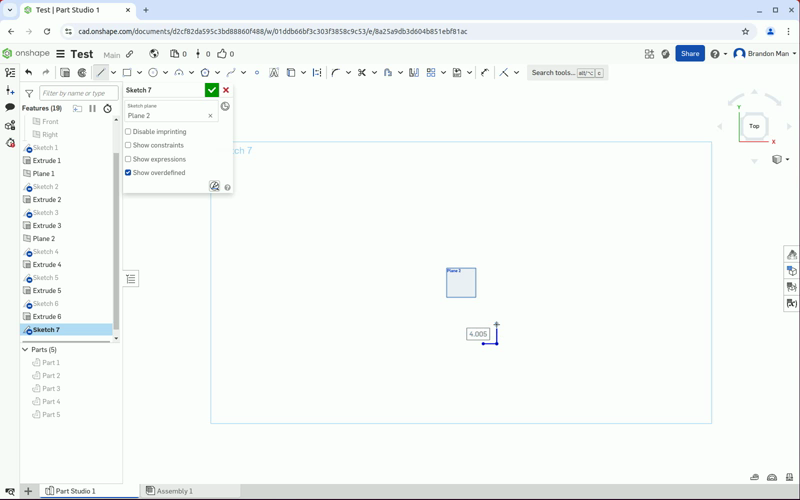
mouse_move(526, 324)
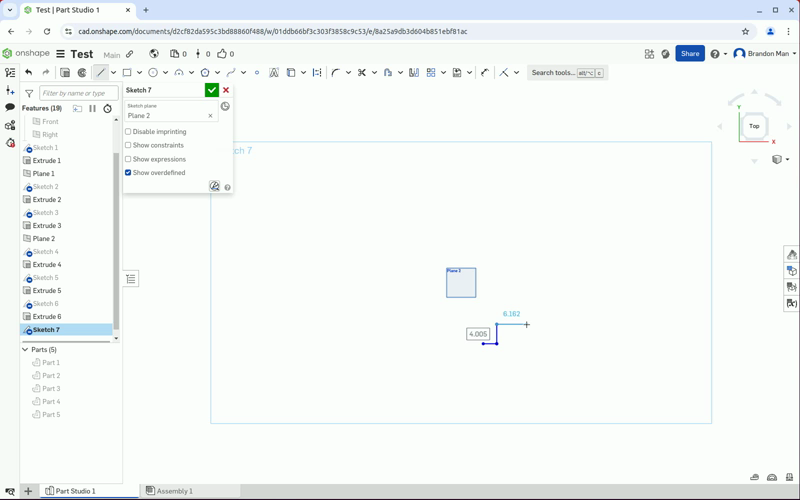
mouse_move(483, 324)
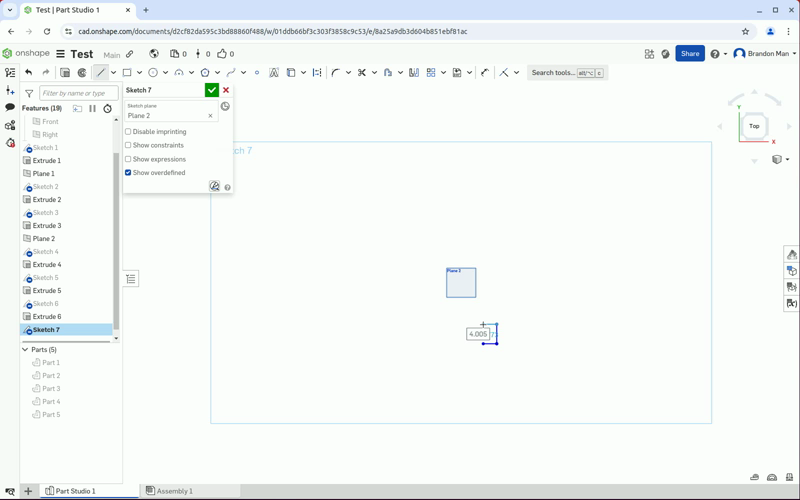
click(483, 324)
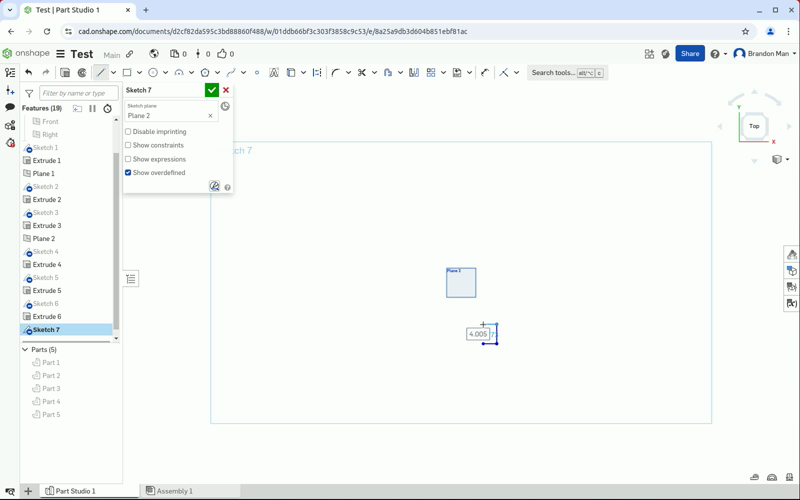
key_up(shift)
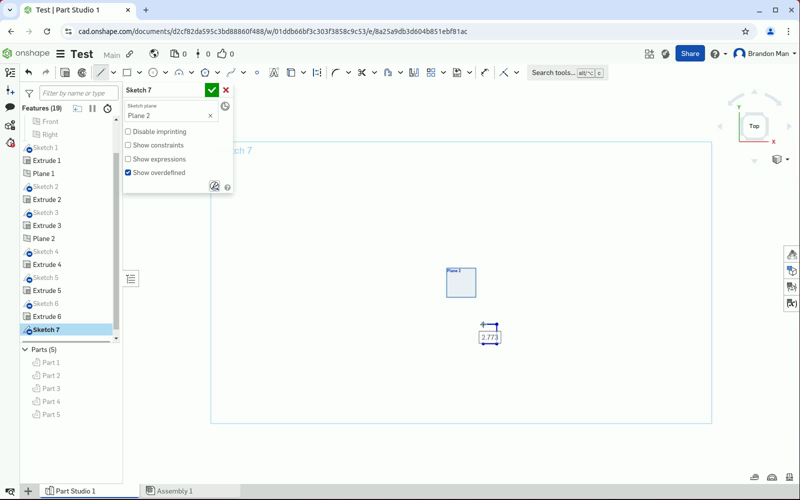
mouse_move(513, 324)
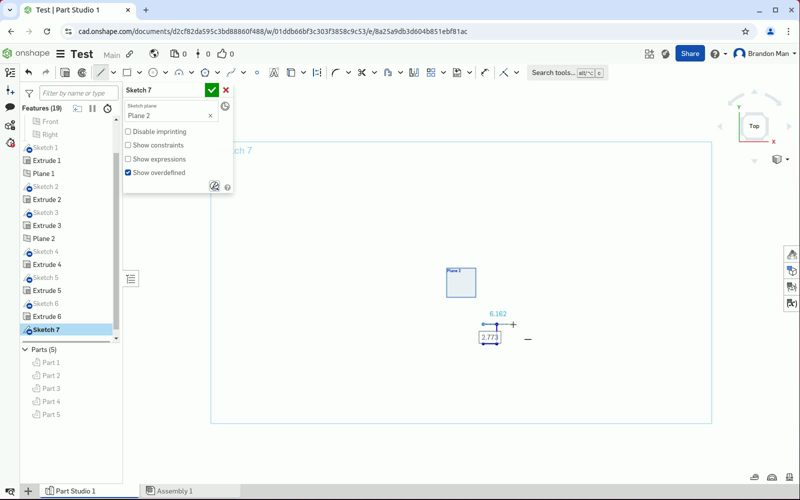
key_down(shift)
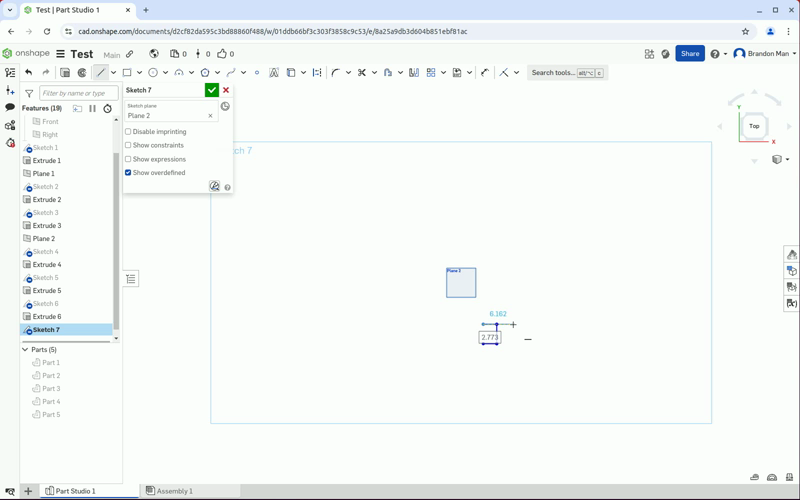
mouse_move(483, 343)
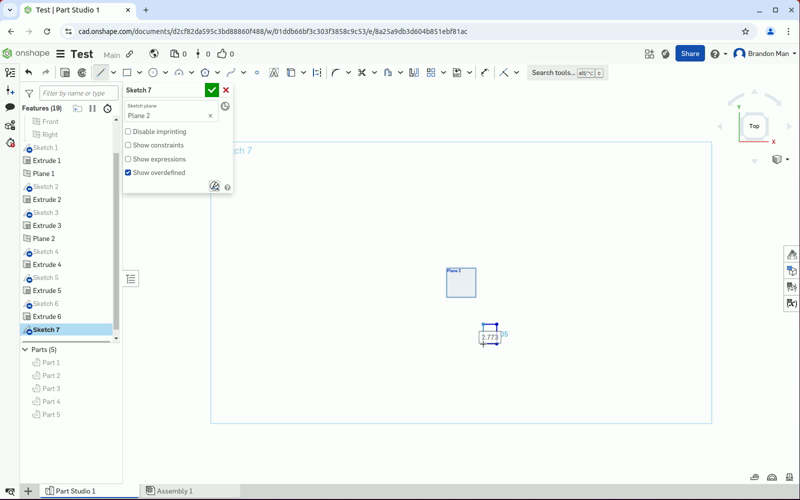
key_up(shift)
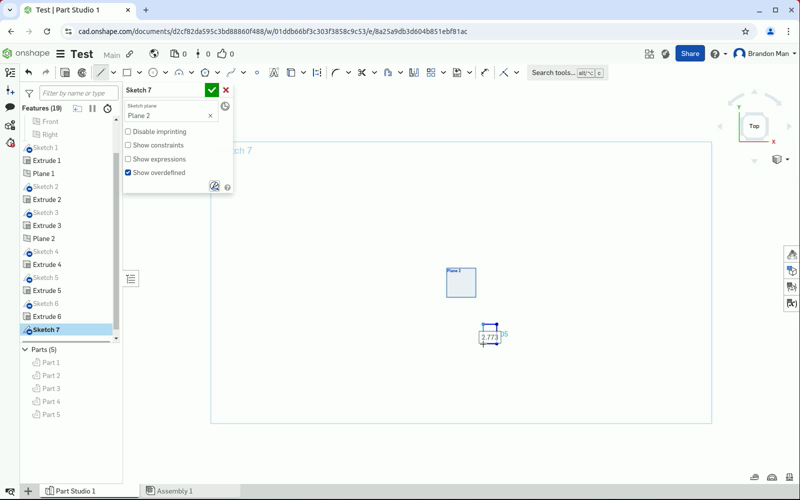
click(483, 343)
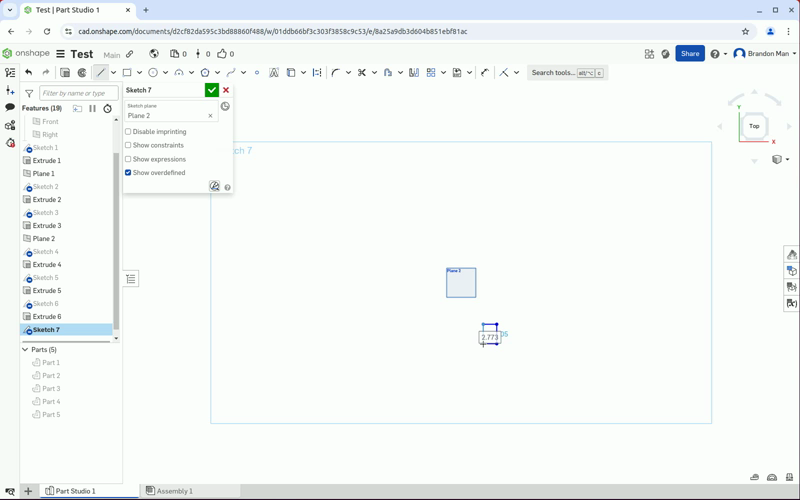
key(esc)
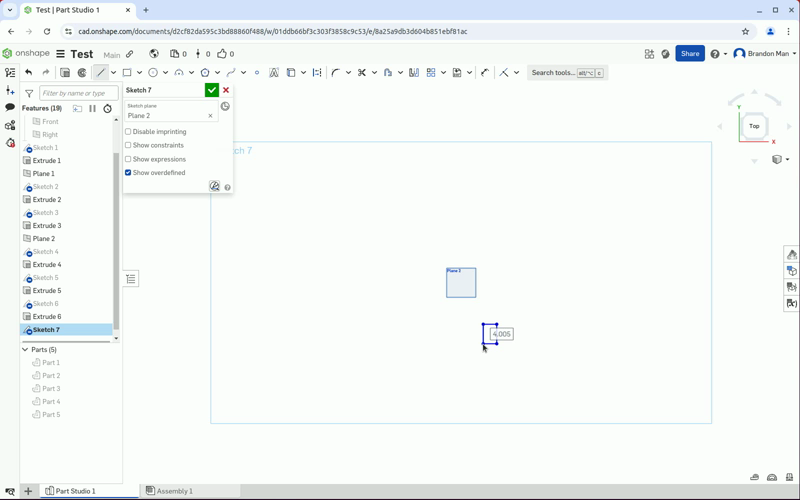
mouse_move(485, 343)
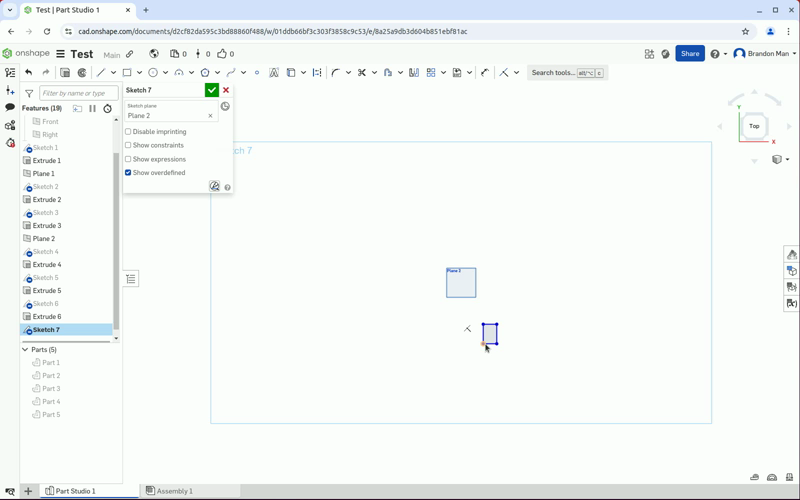
scroll(6)
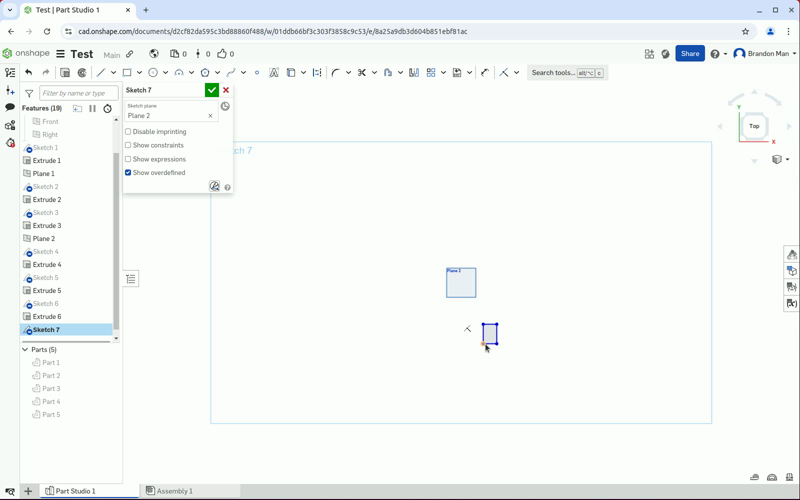
scroll(6)
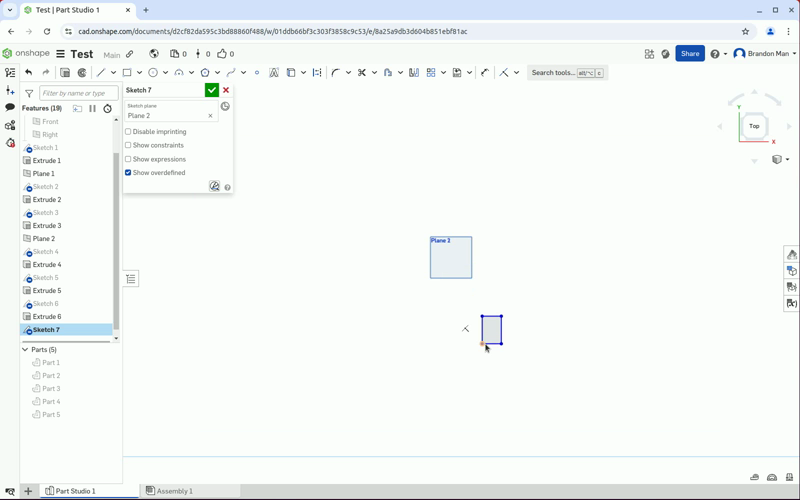
scroll(6)
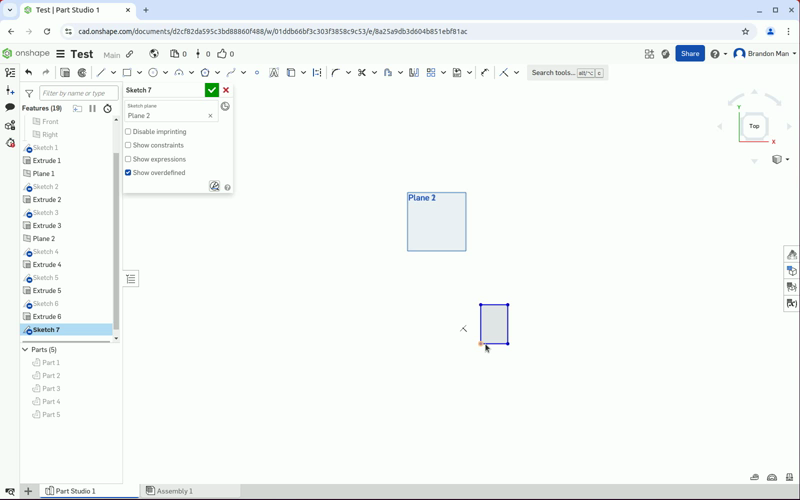
scroll(6)
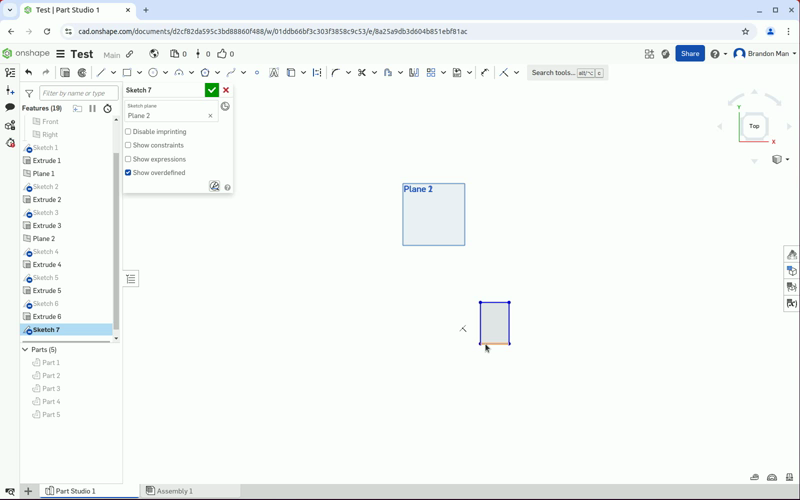
scroll(6)
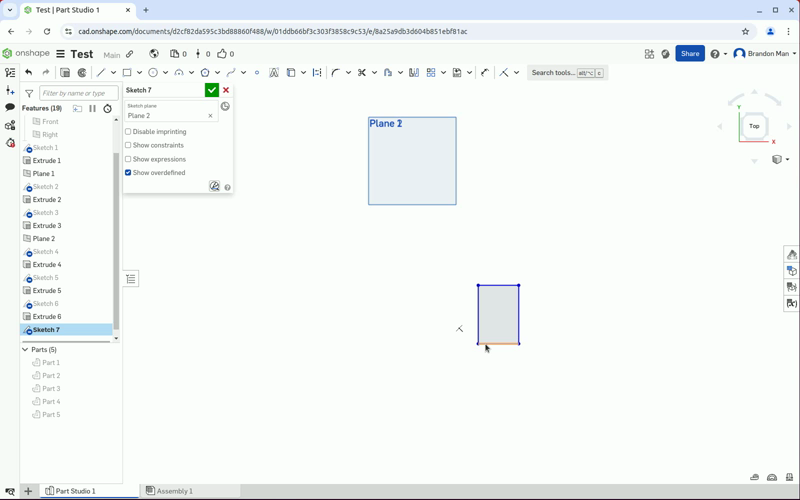
scroll(6)
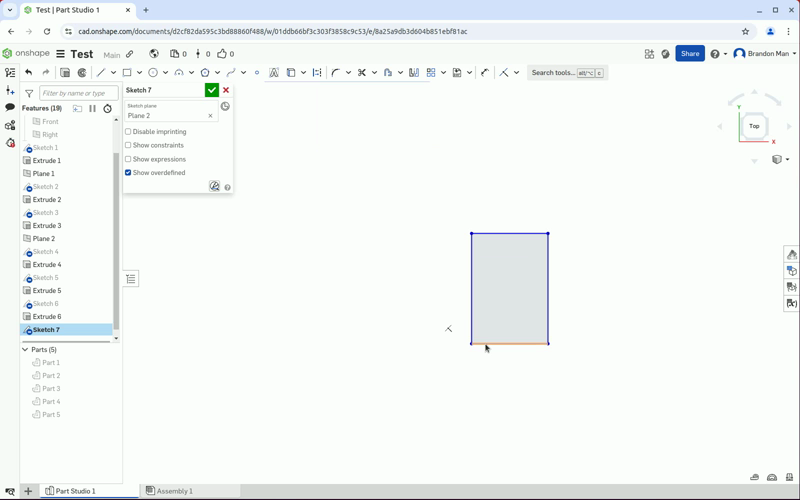
scroll(6)
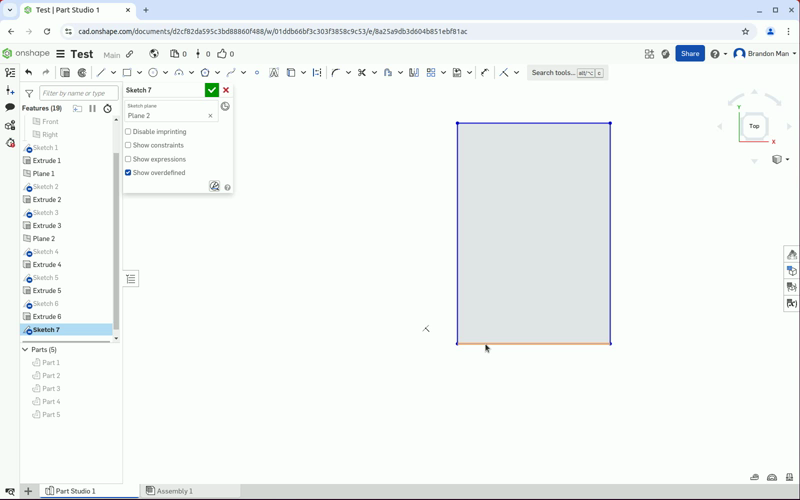
click(485, 343)
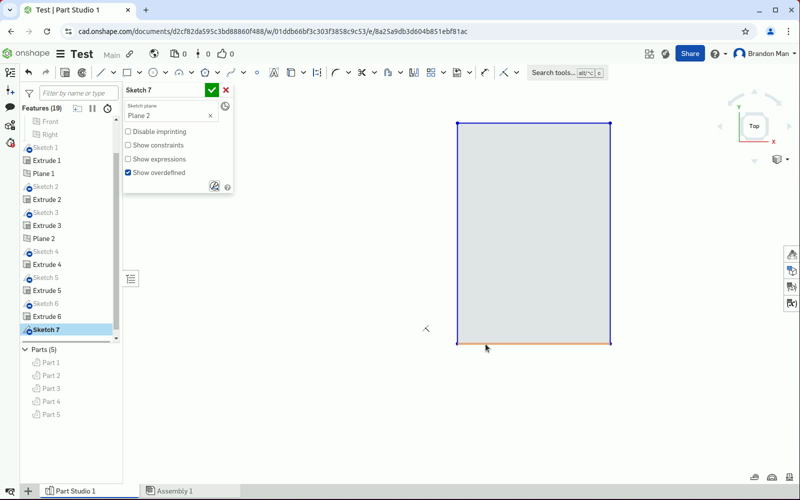
scroll(-6)
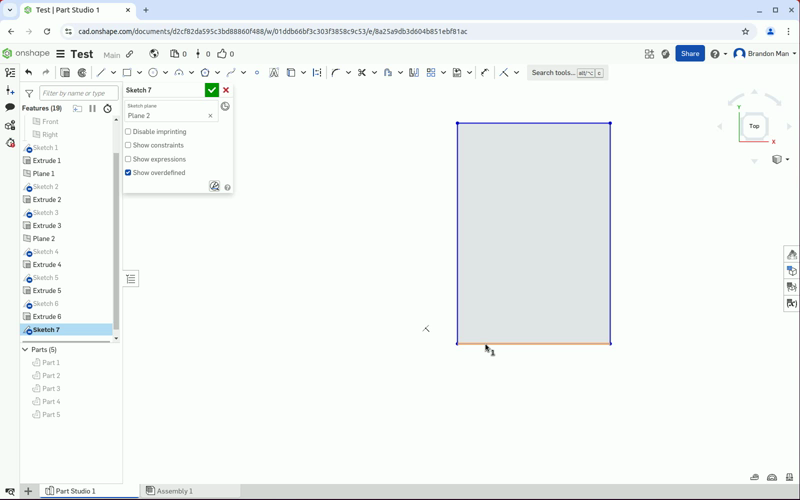
scroll(-6)
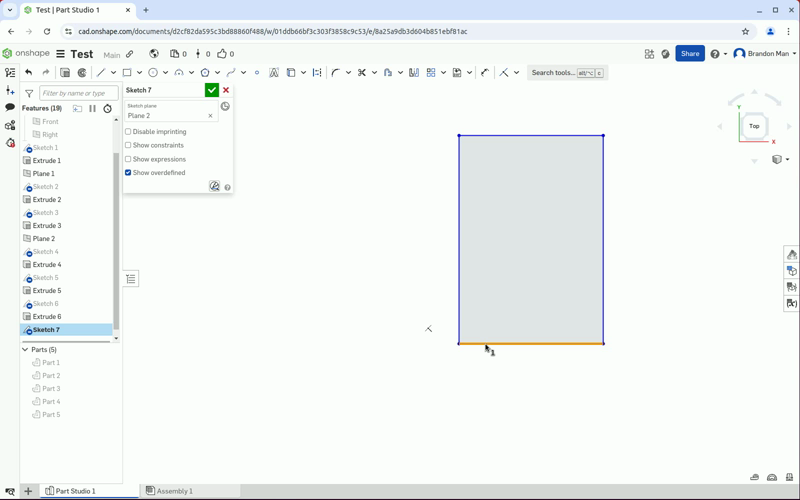
scroll(-6)
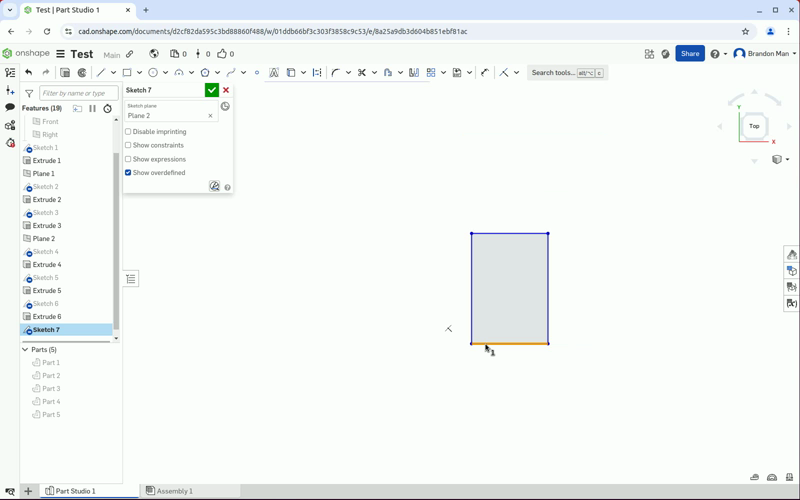
scroll(-6)
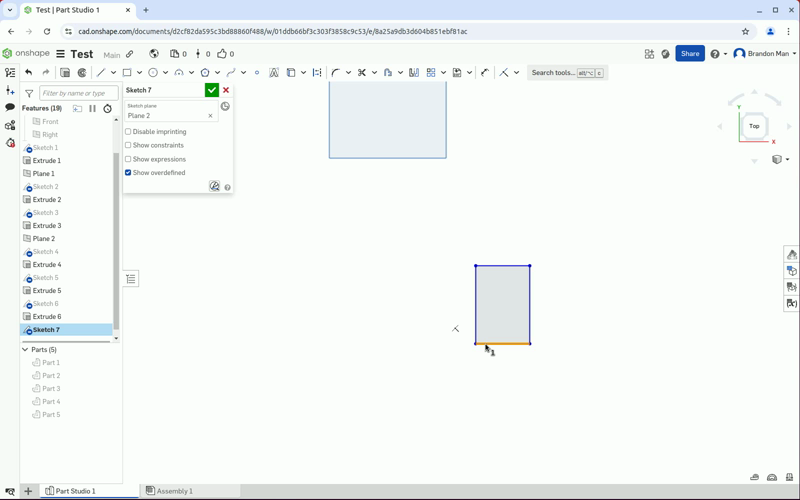
scroll(-6)
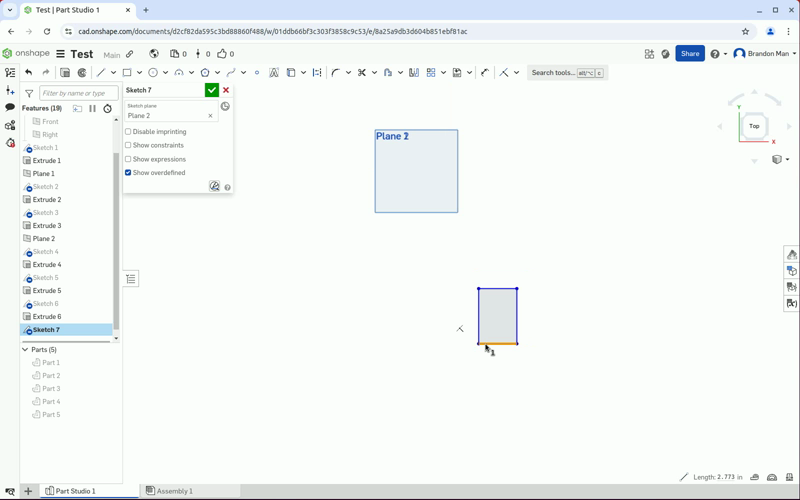
scroll(-6)
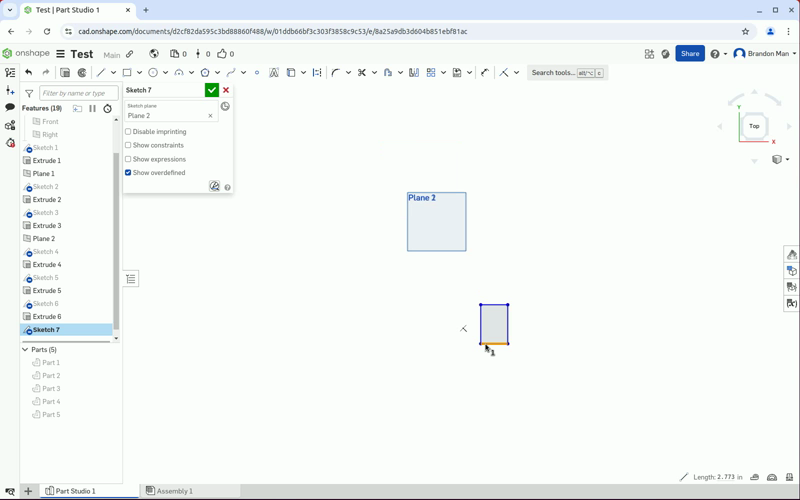
scroll(-6)
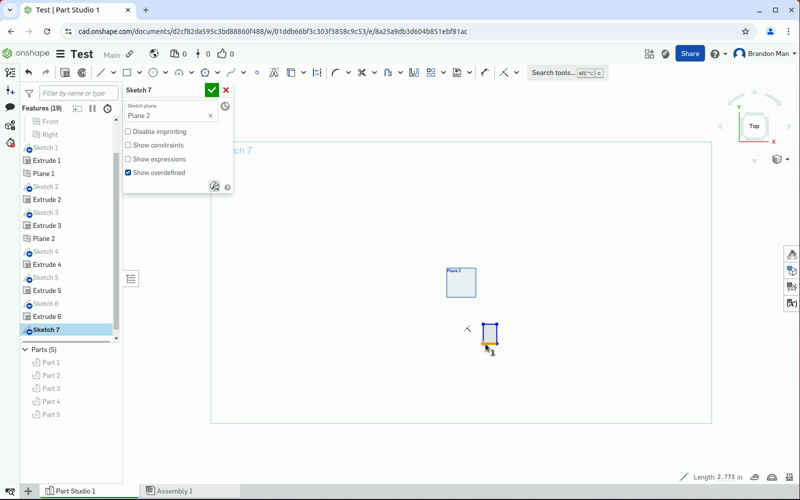
mouse_move(73, 352)
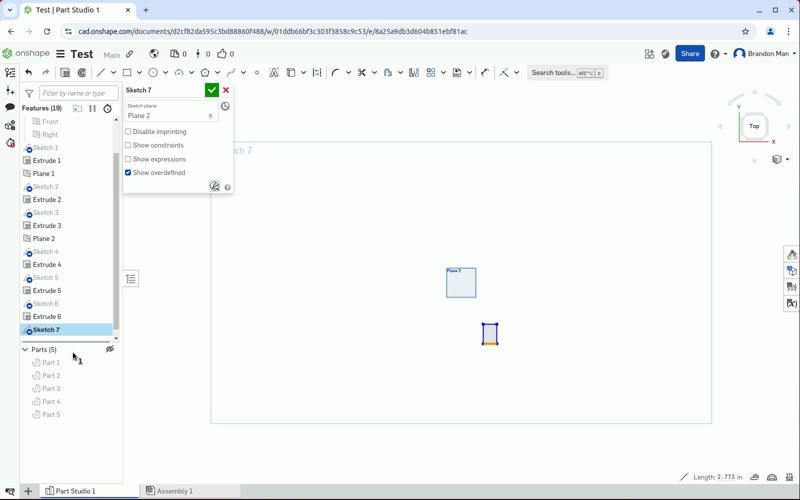
key(shift+y)
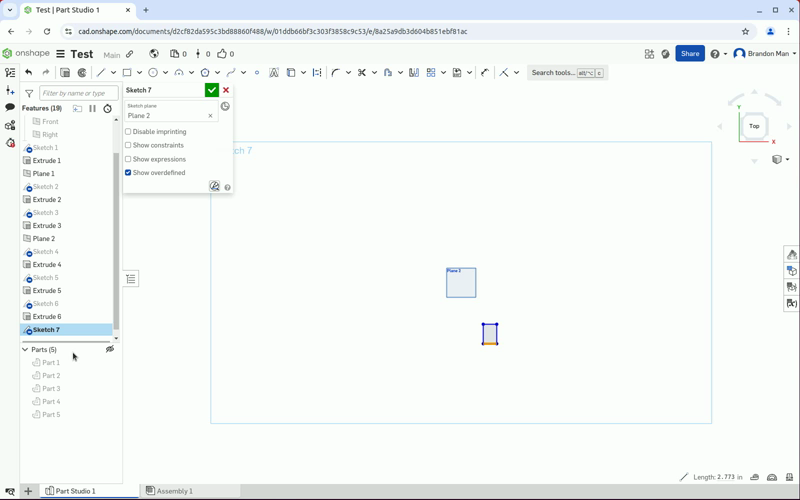
key(shift+e)
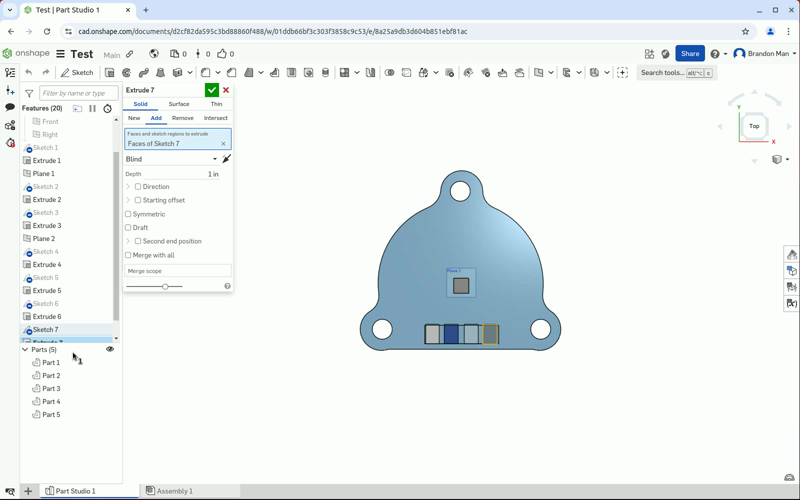
mouse_move(143, 106)
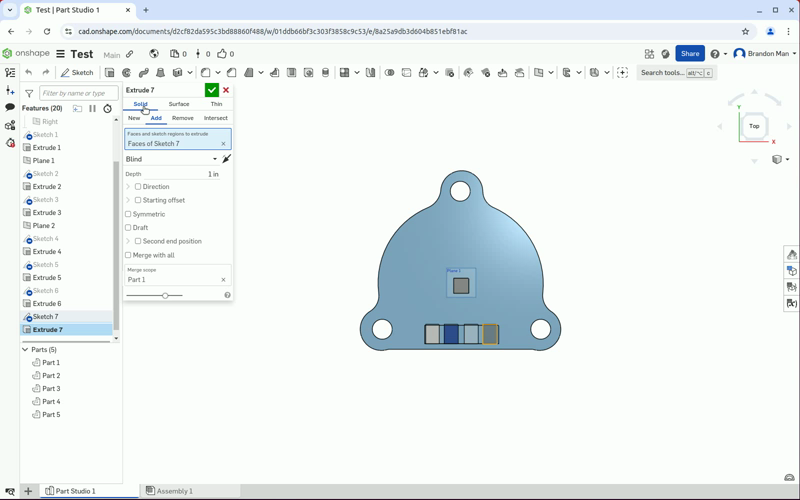
click(143, 106)
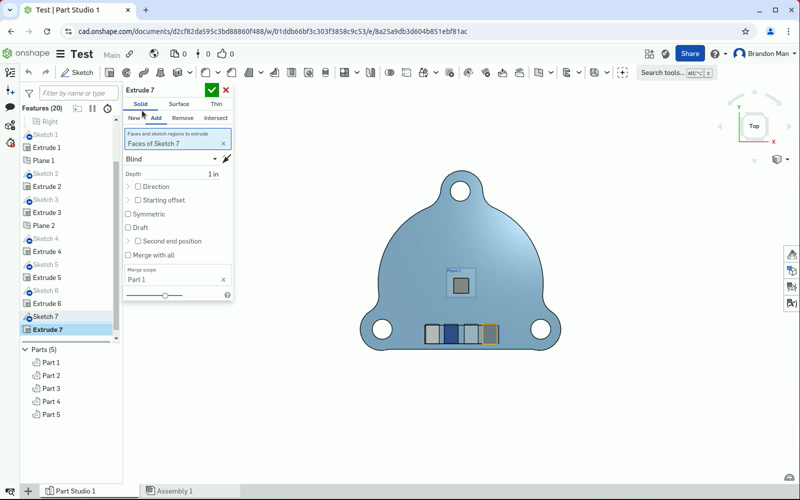
mouse_move(137, 120)
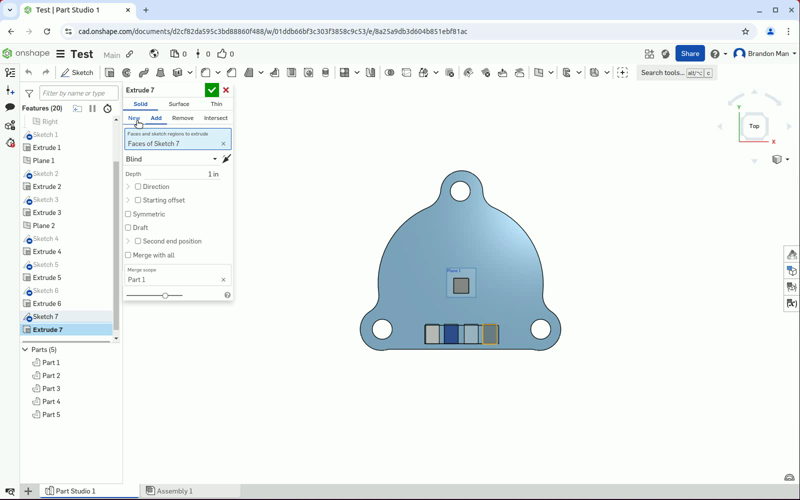
click(137, 120)
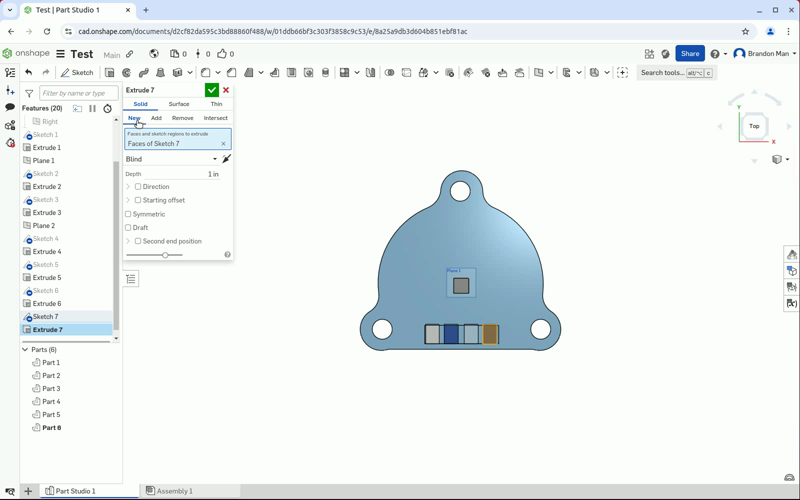
key(tab, 4)
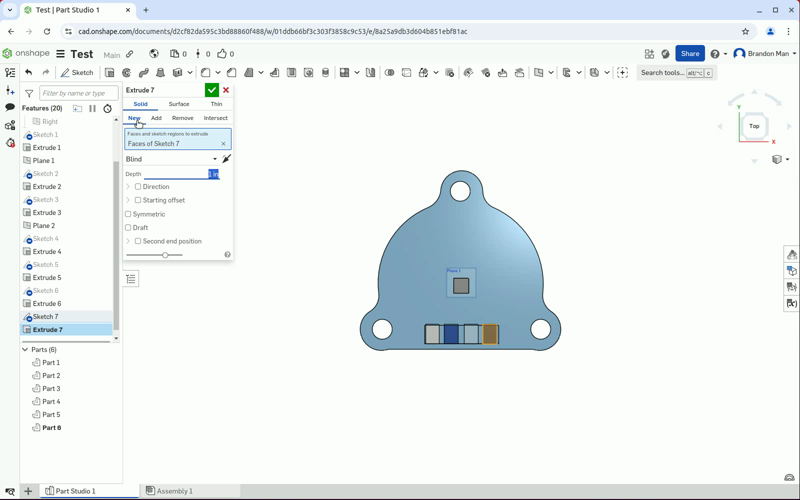
text(0.241)
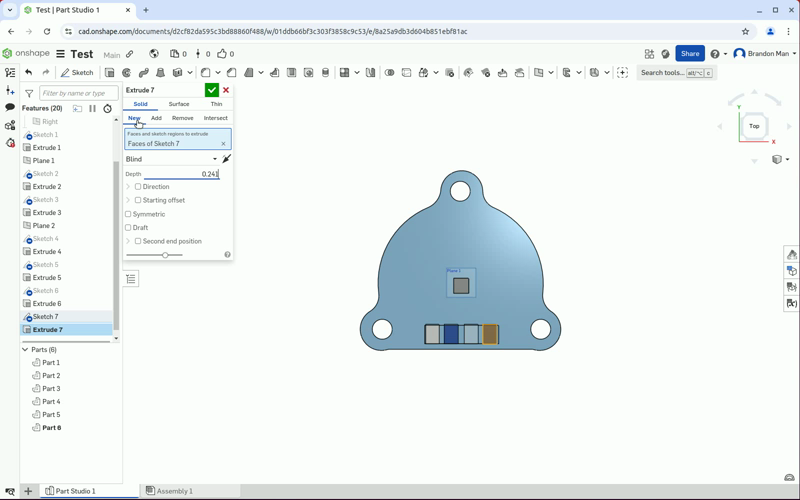
key(enter)
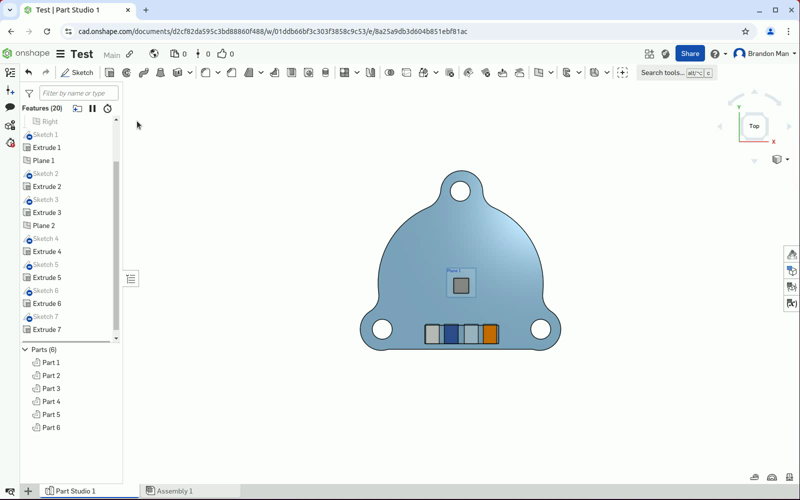
key(shift+h)
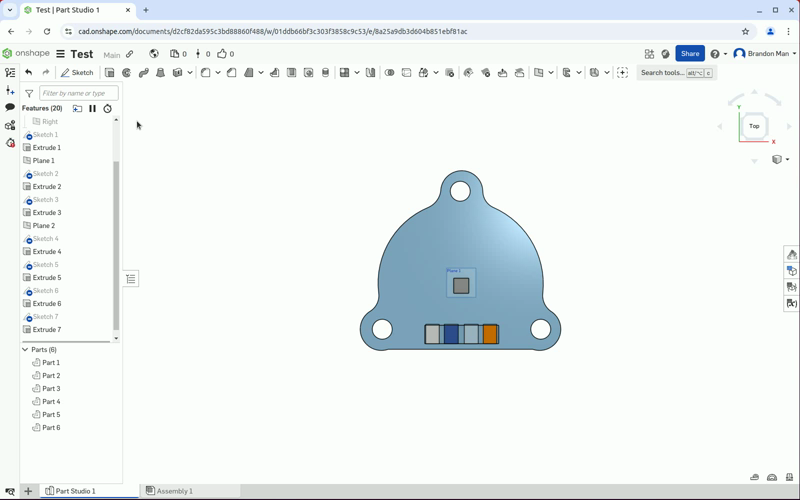
key(shift+h)
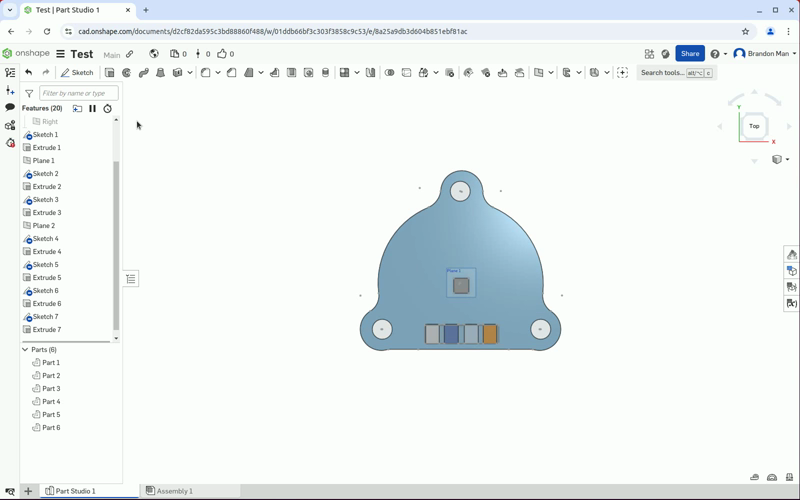
key(shift+7)
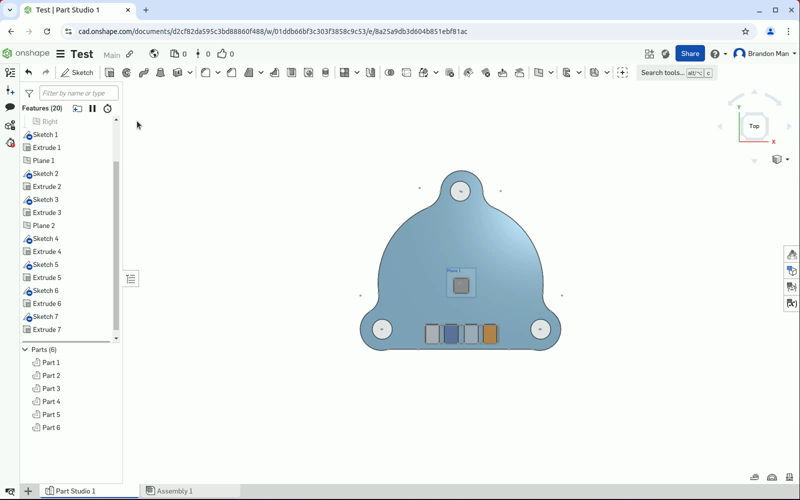
key(up, 3)
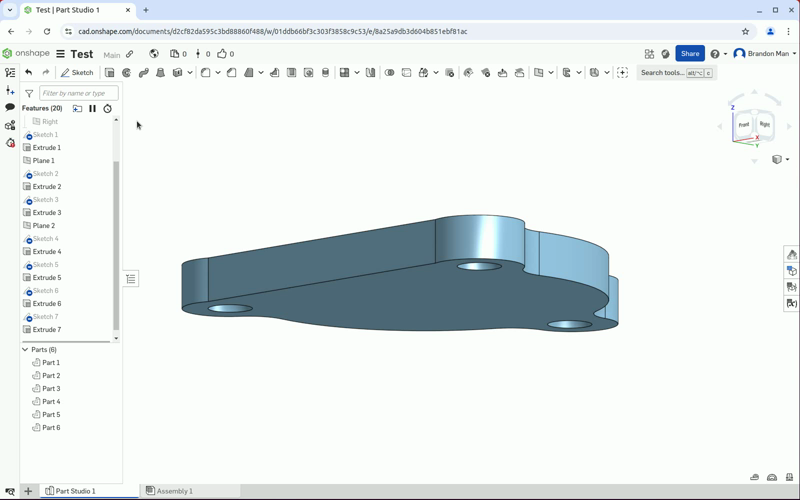
key(left, 3)
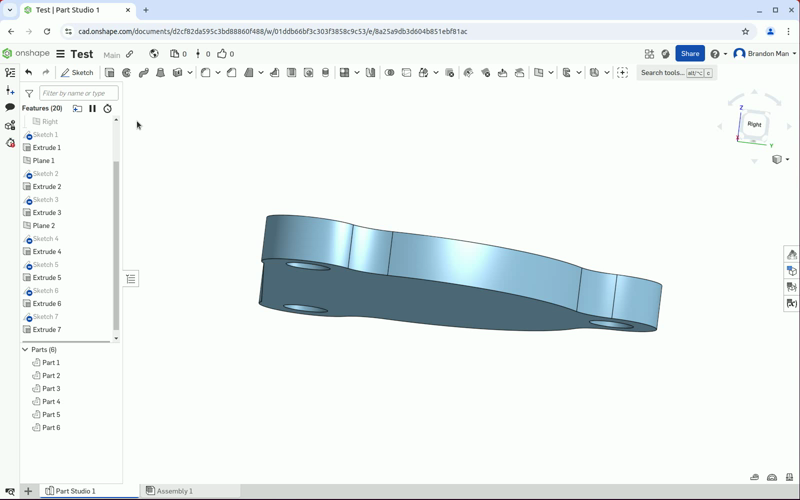
key(right, 3)
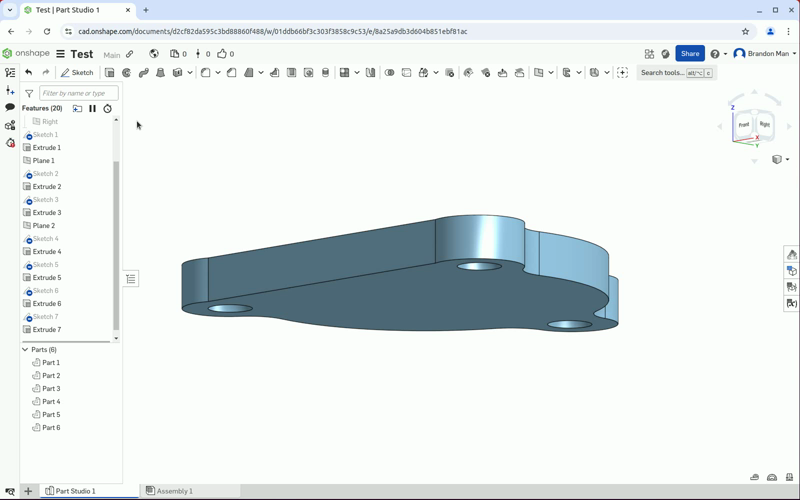
key(down, 3)
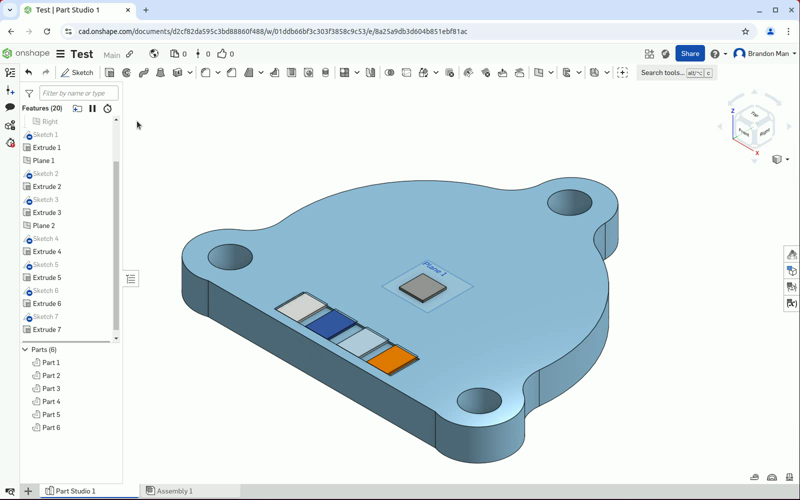
mouse_move(69, 137)
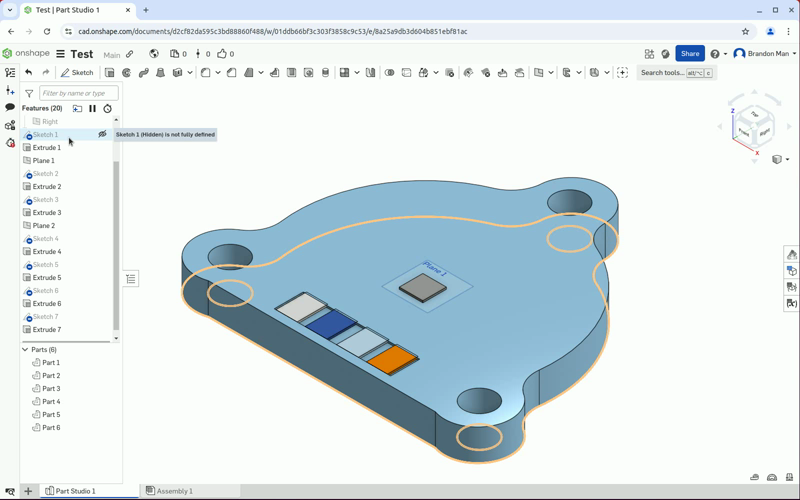
click(69, 137)